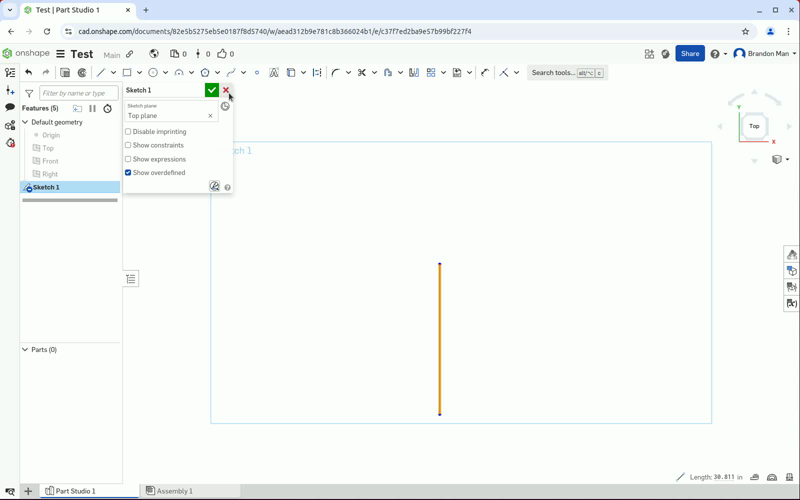
key(shift+h)
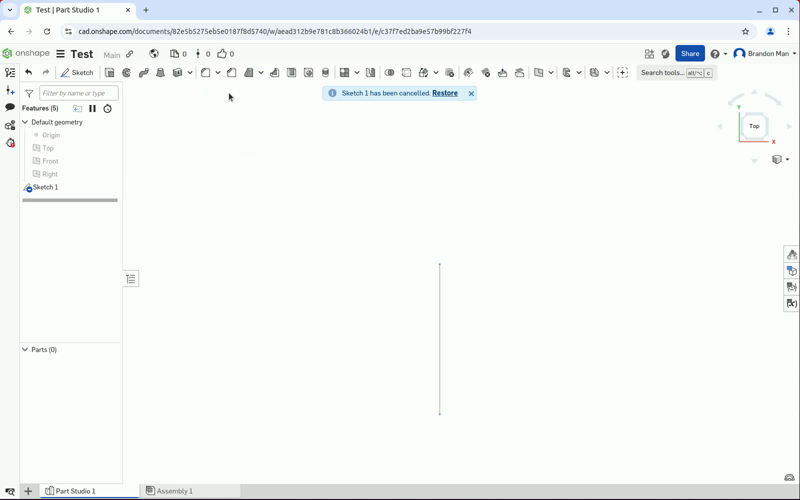
key(shift+s)
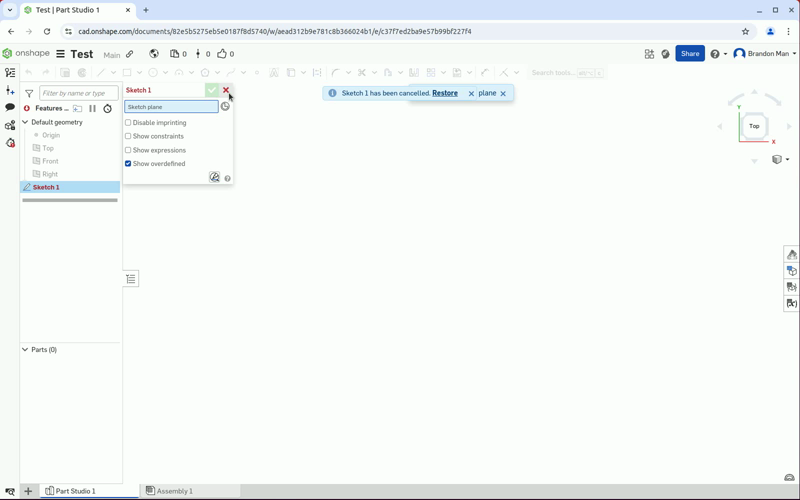
mouse_move(73, 150)
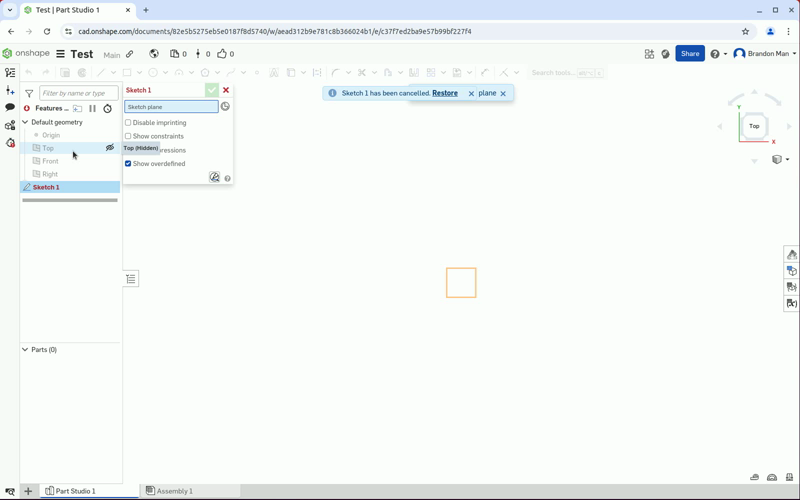
click(73, 150)
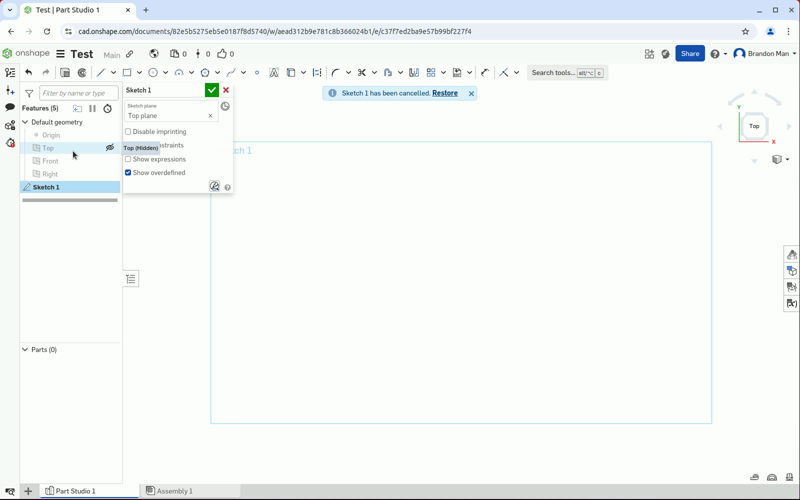
mouse_move(73, 352)
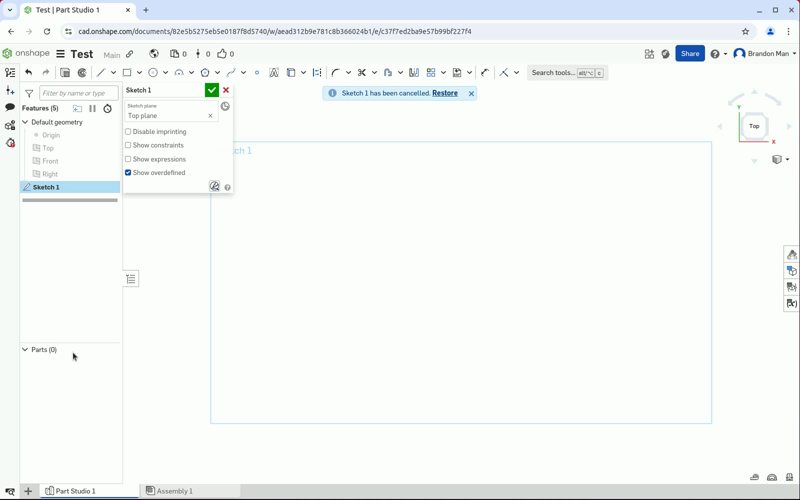
key(y)
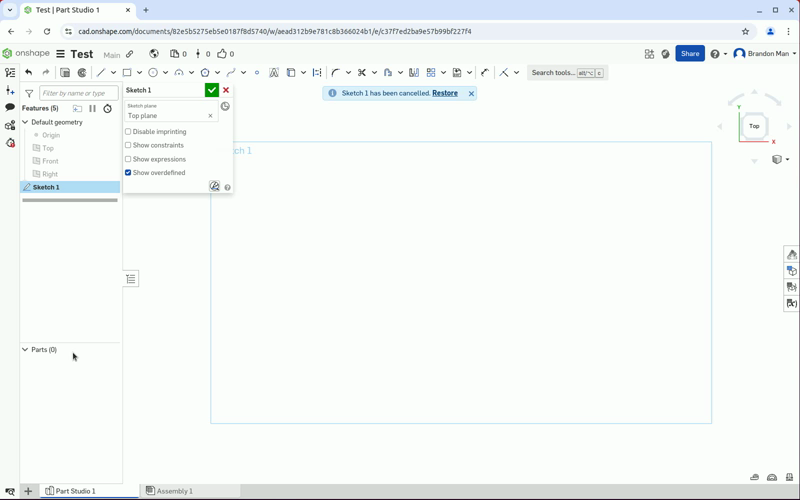
key(l)
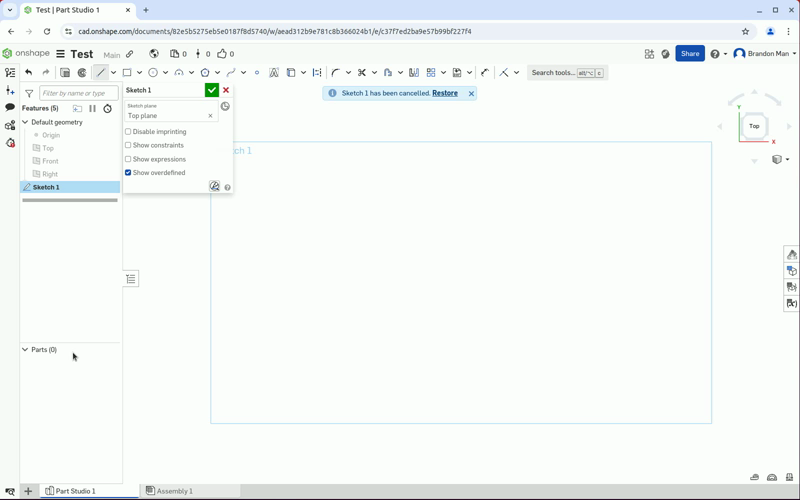
key_down(shift)
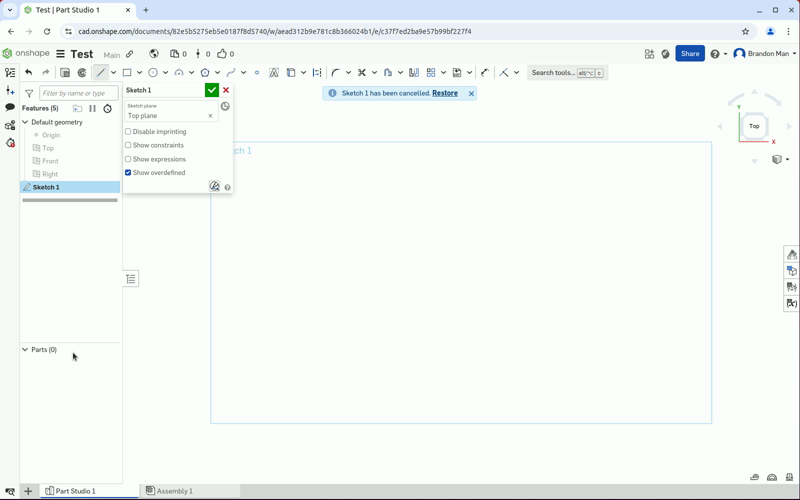
mouse_move(460, 282)
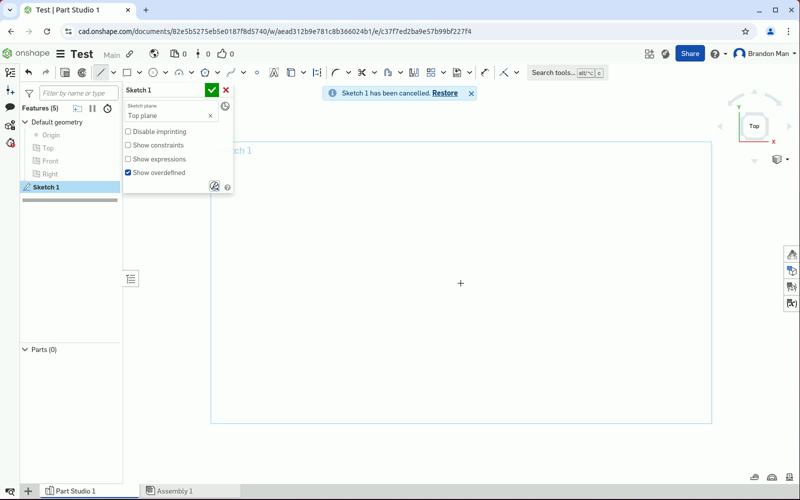
click(460, 282)
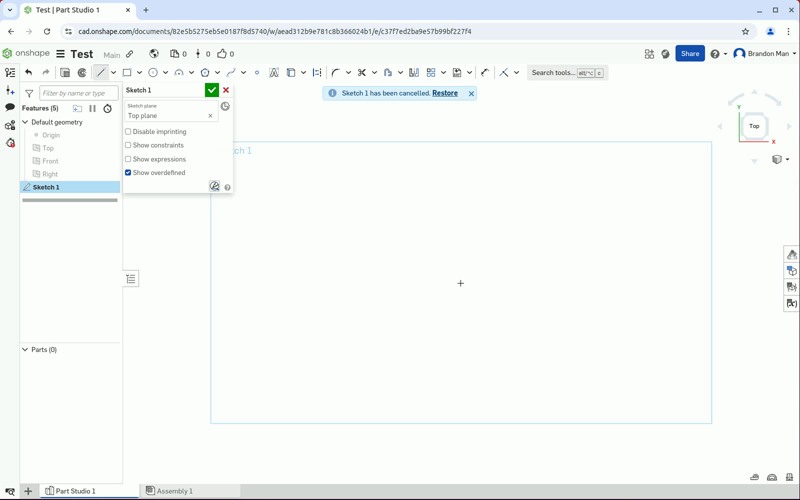
key_up(shift)
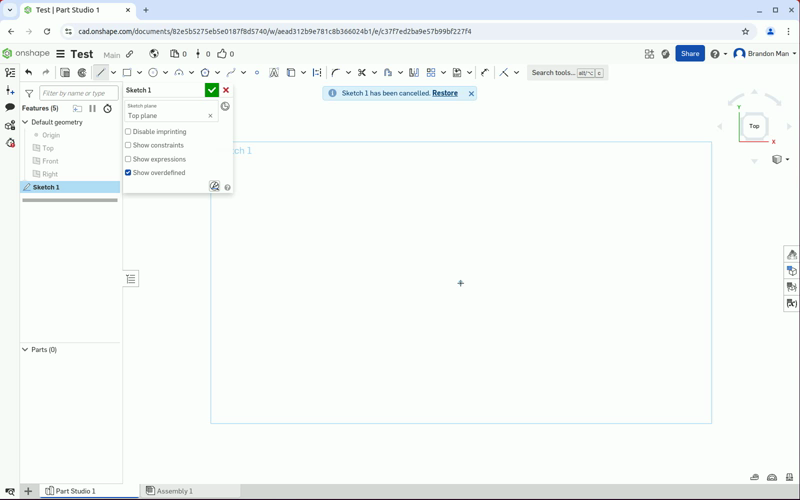
key_down(shift)
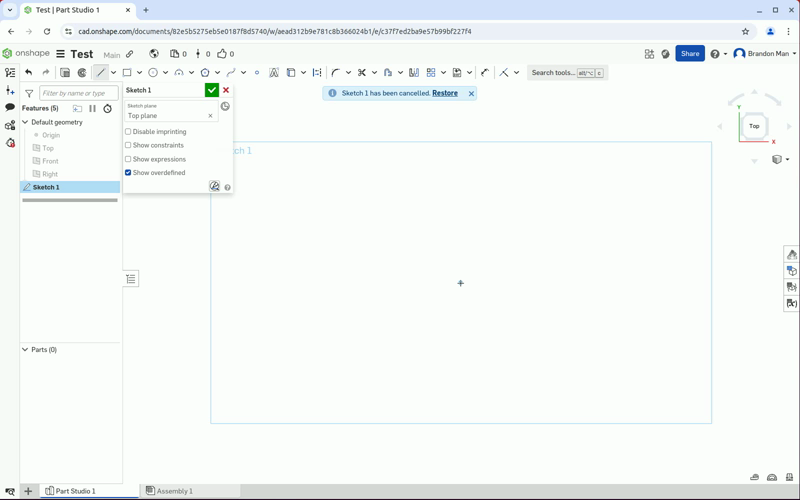
mouse_move(490, 282)
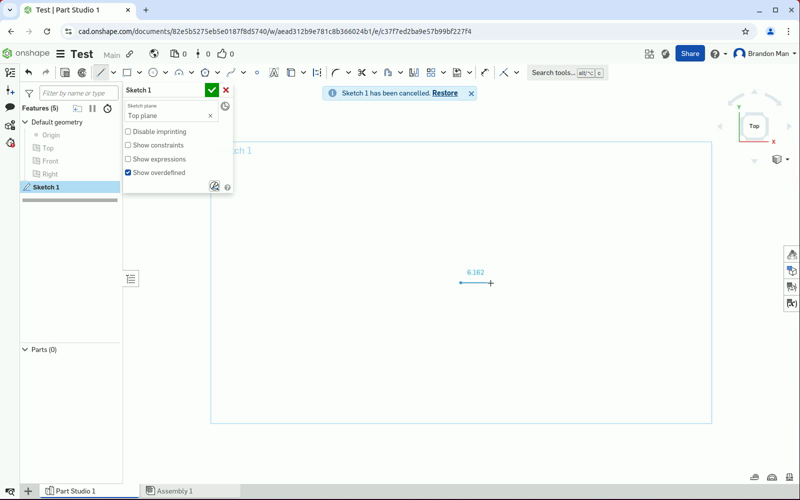
mouse_move(467, 282)
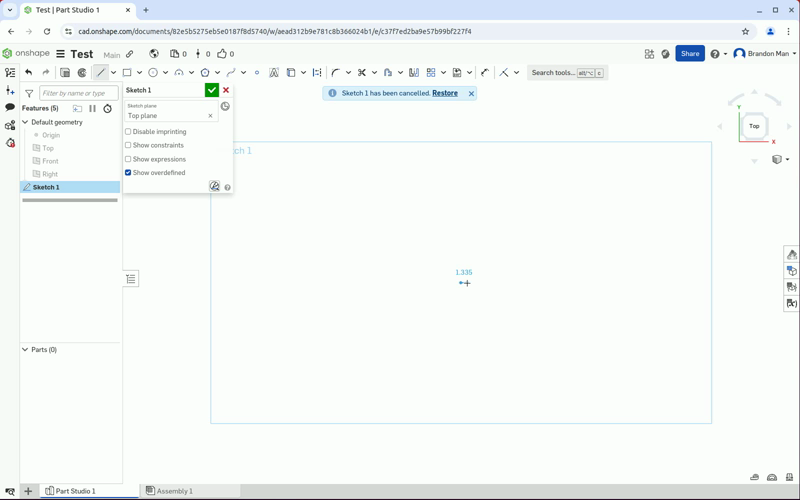
scroll(6)
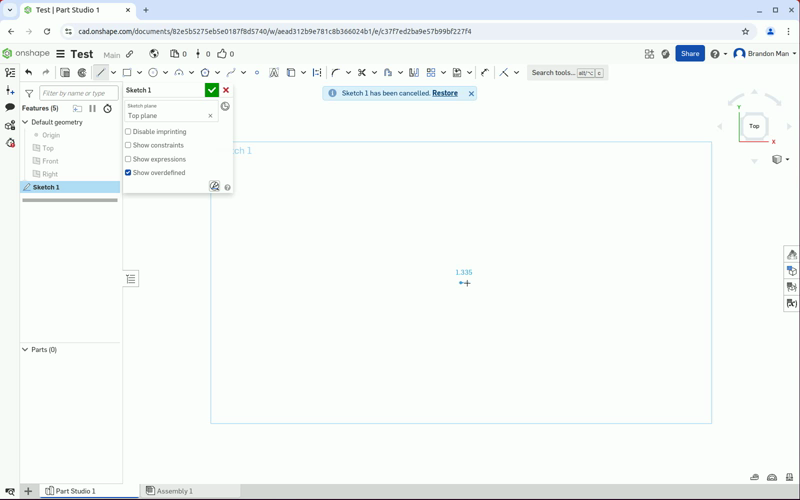
scroll(6)
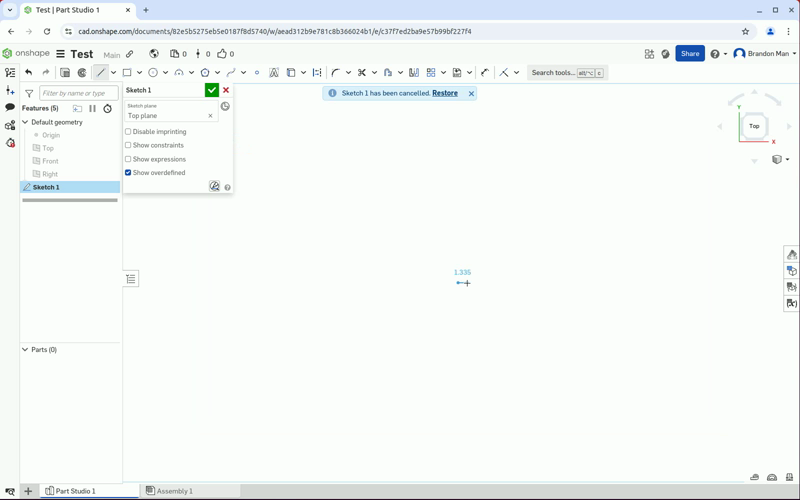
scroll(6)
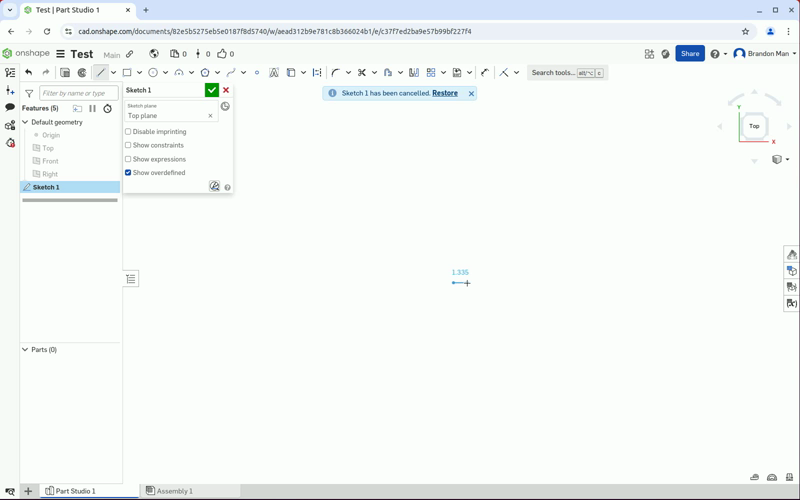
scroll(6)
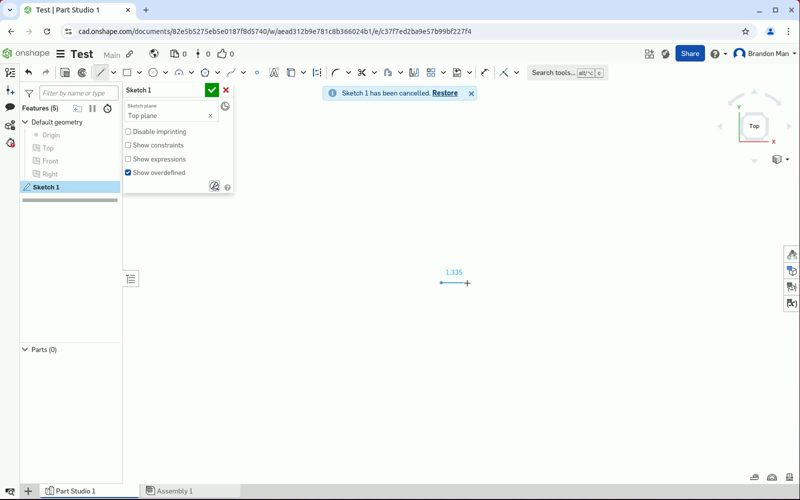
scroll(6)
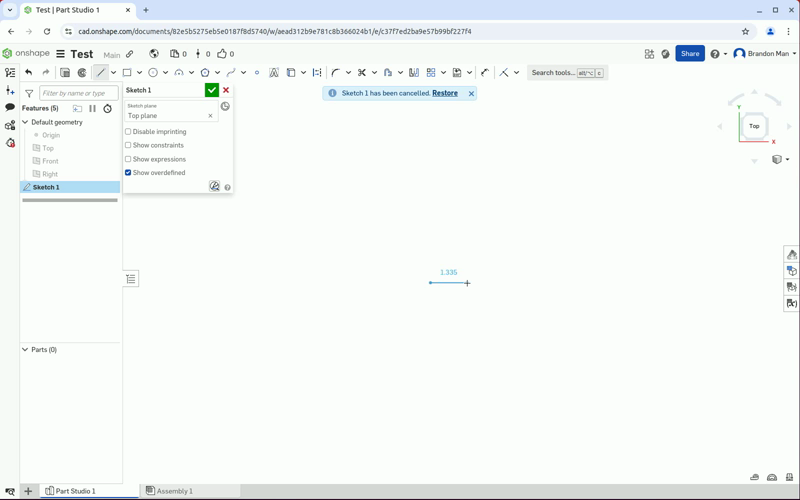
scroll(6)
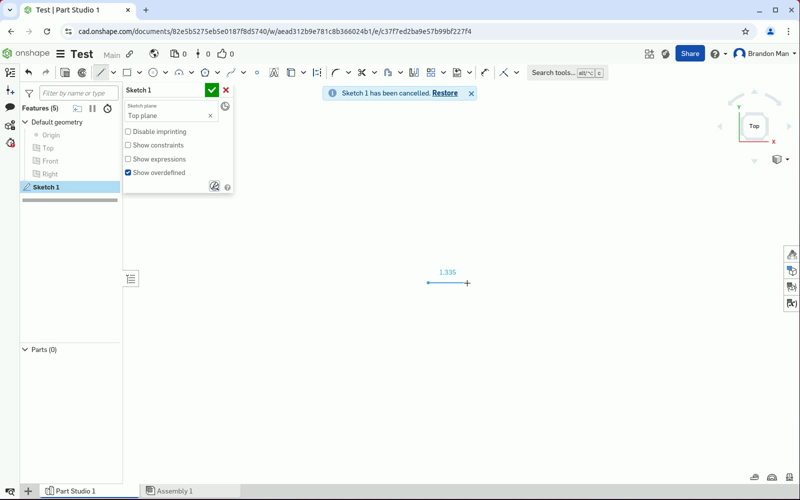
scroll(6)
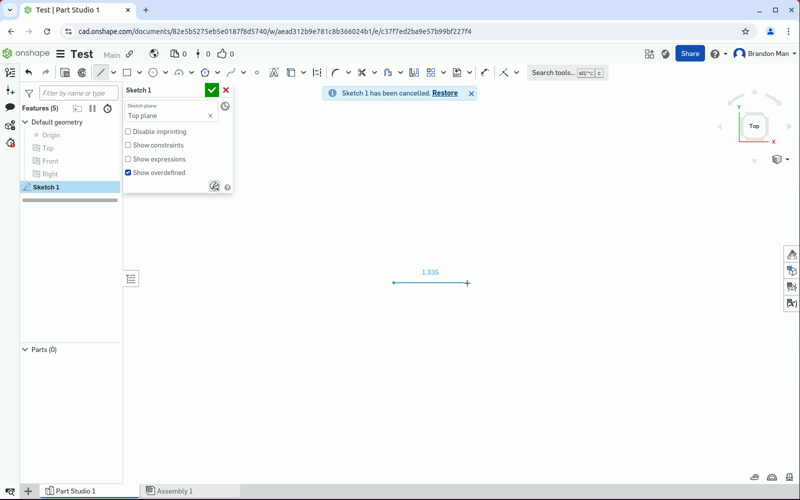
click(467, 282)
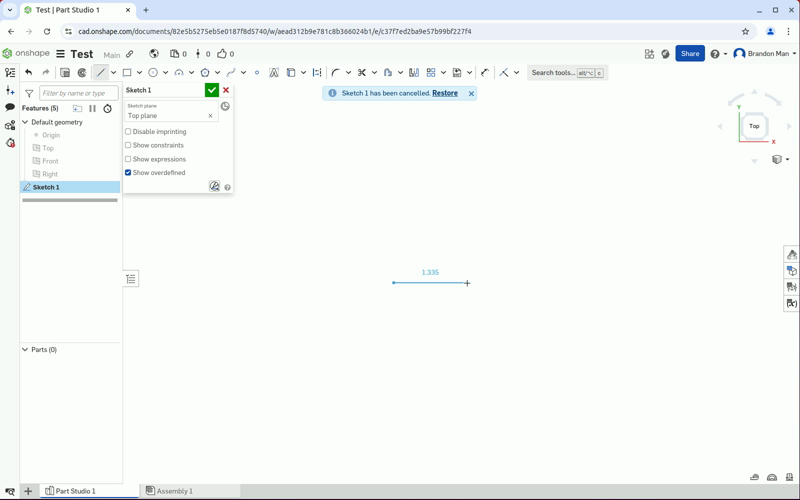
scroll(-6)
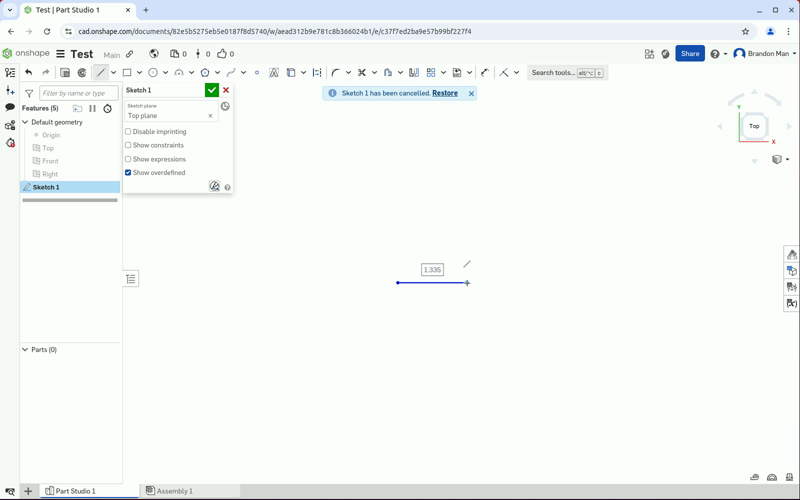
scroll(-6)
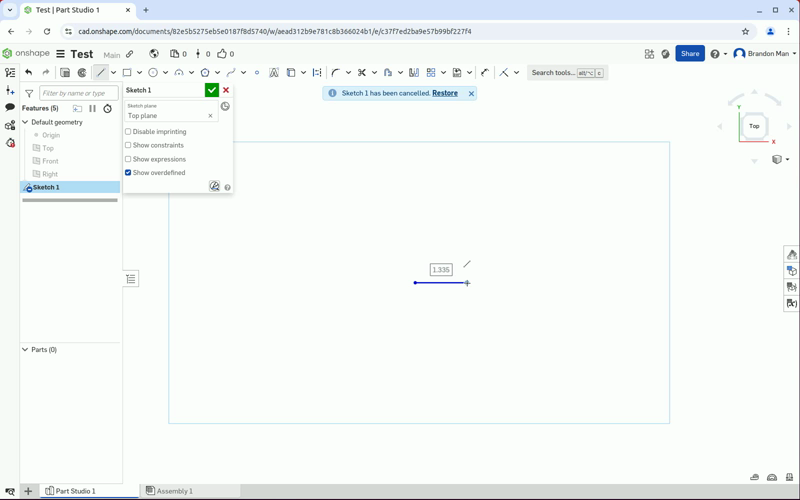
scroll(-6)
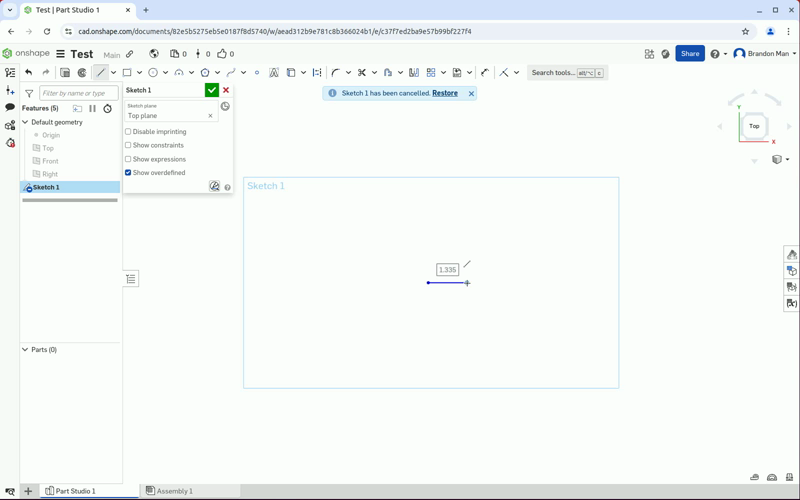
scroll(-6)
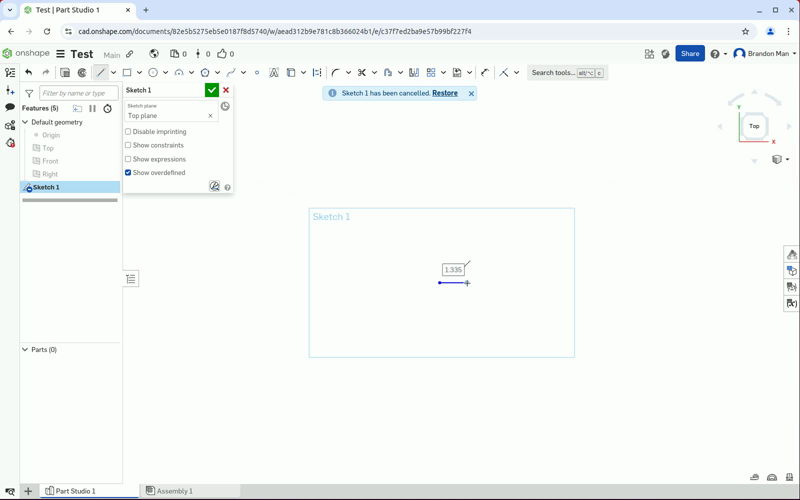
scroll(-6)
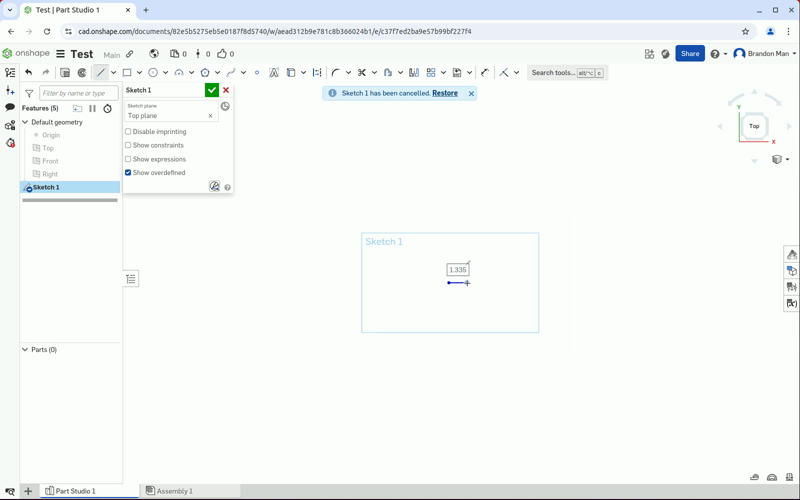
scroll(-6)
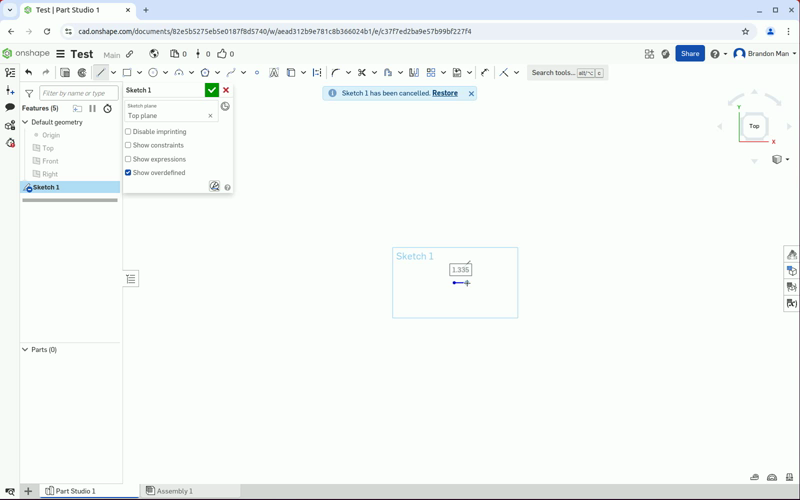
scroll(-6)
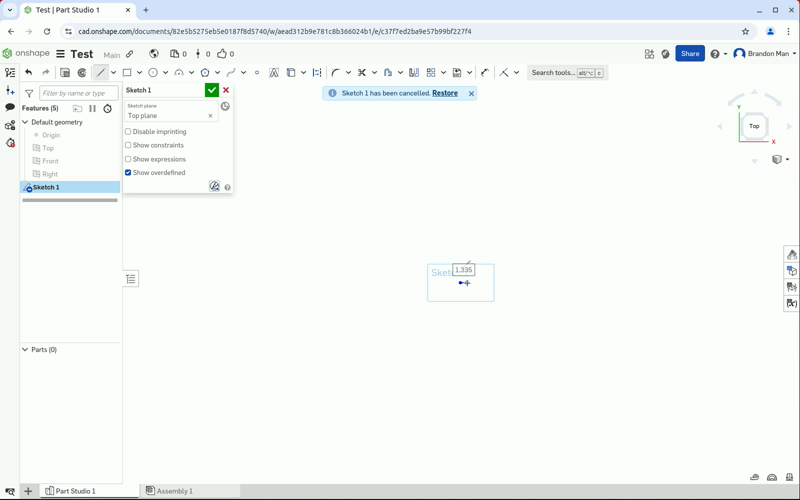
key_up(shift)
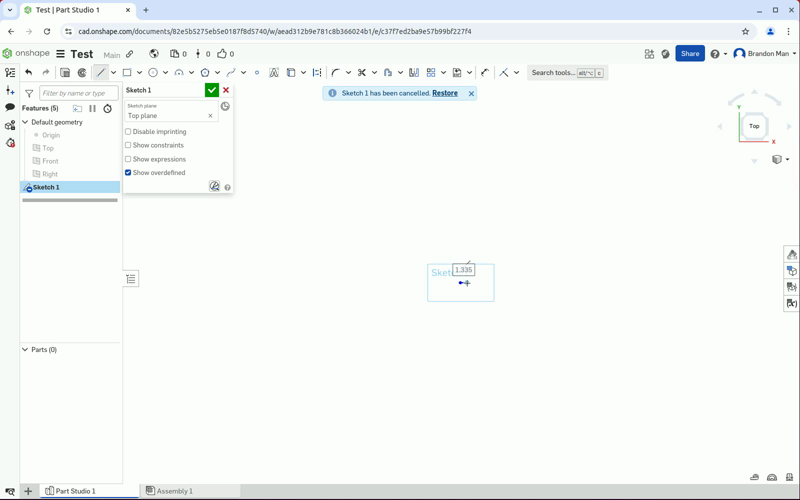
key_down(shift)
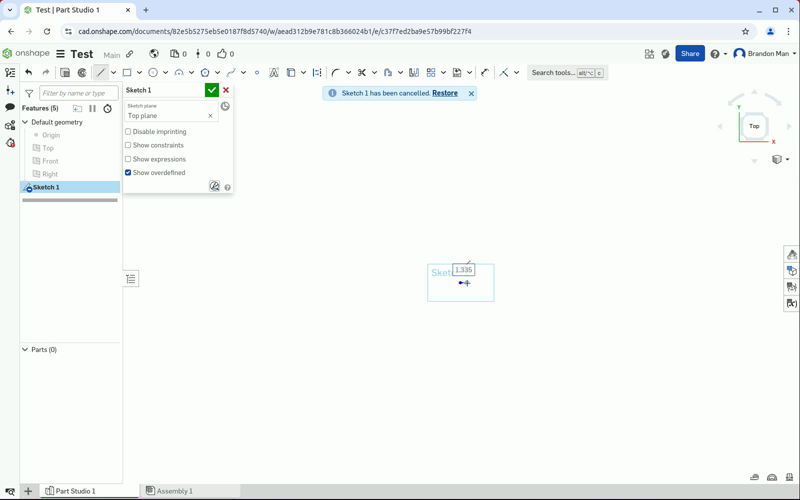
mouse_move(497, 282)
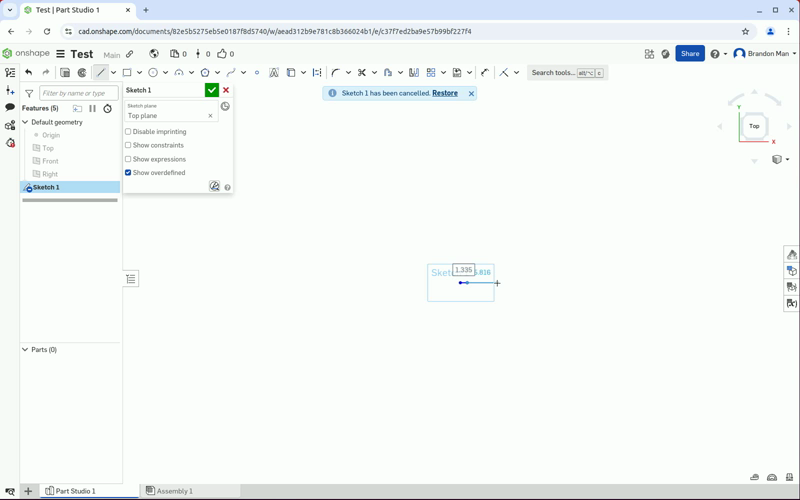
mouse_move(467, 266)
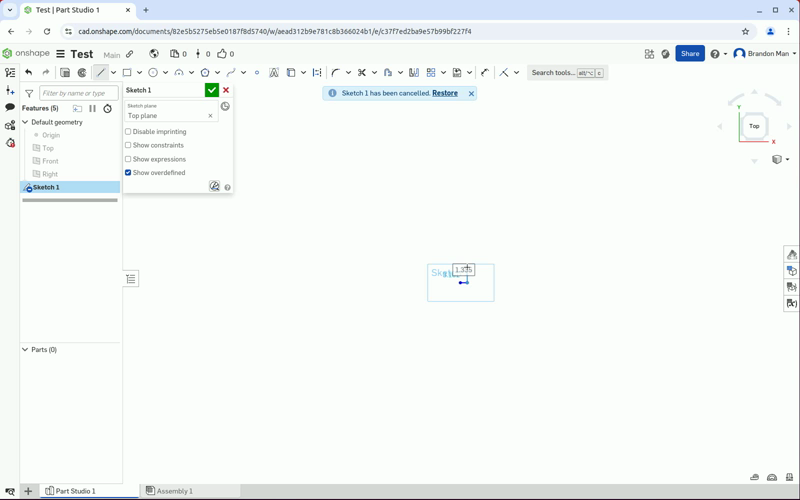
click(467, 266)
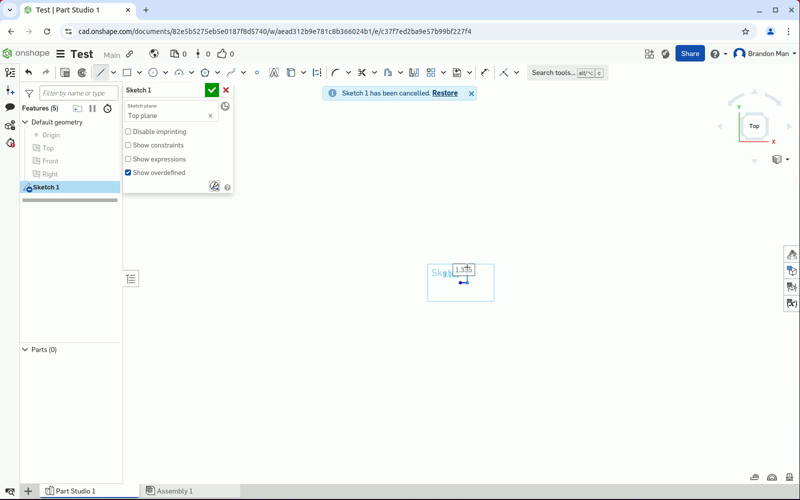
key_up(shift)
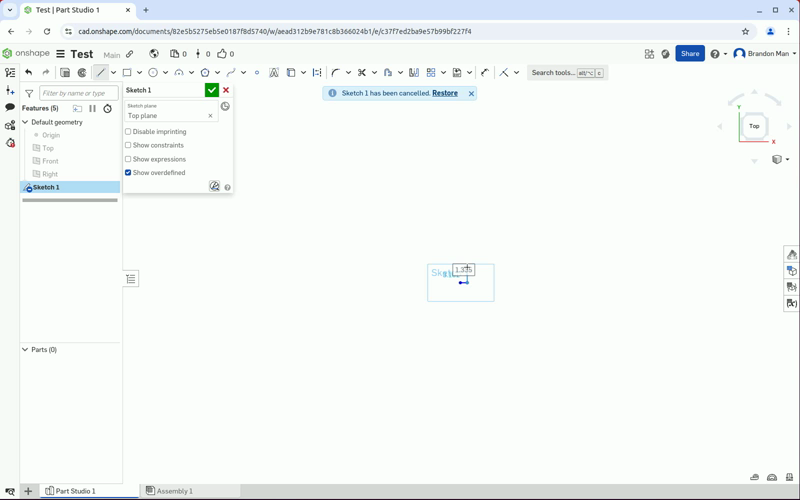
key_down(shift)
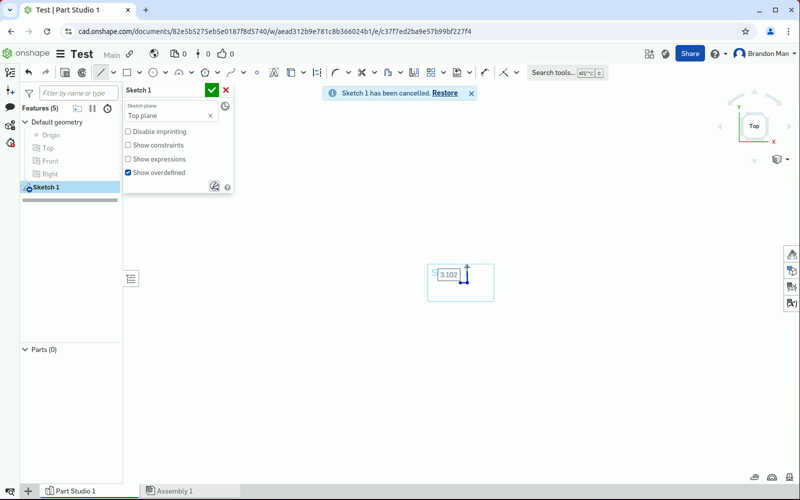
mouse_move(497, 266)
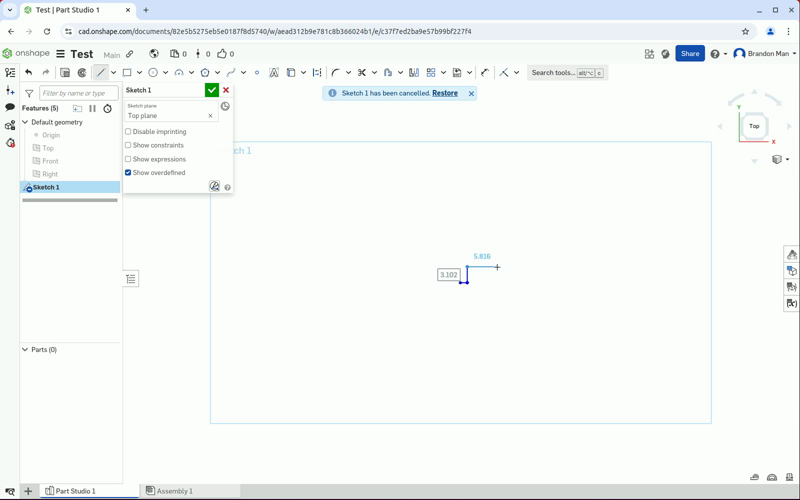
mouse_move(460, 266)
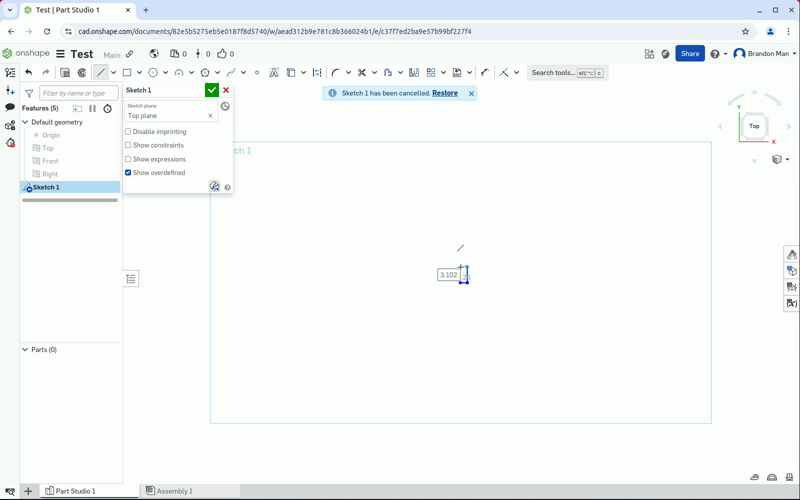
scroll(6)
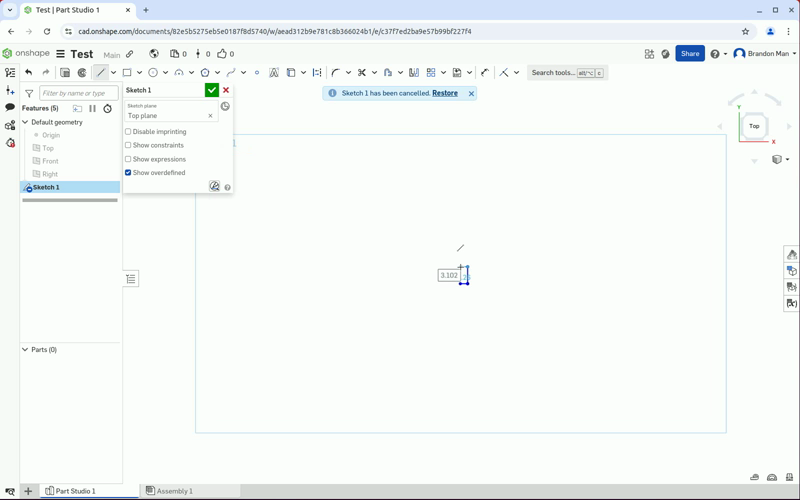
scroll(6)
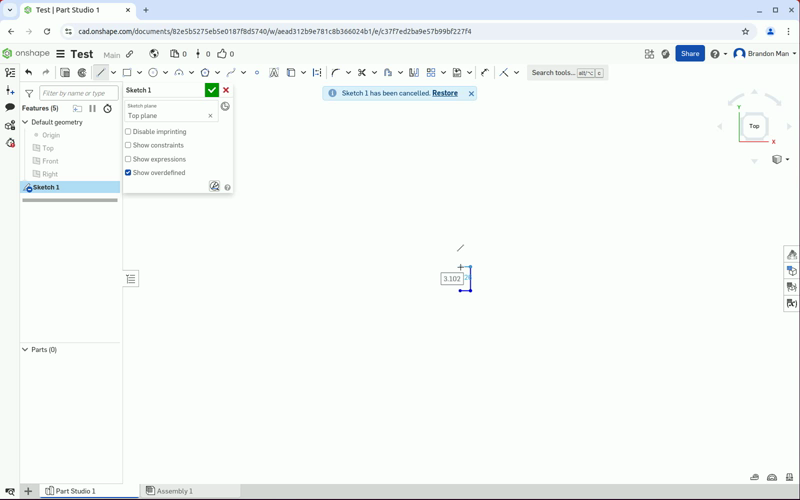
scroll(6)
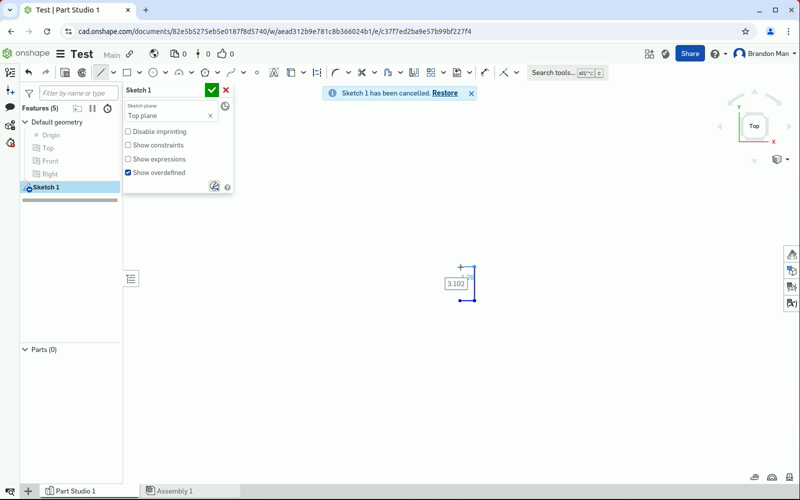
scroll(6)
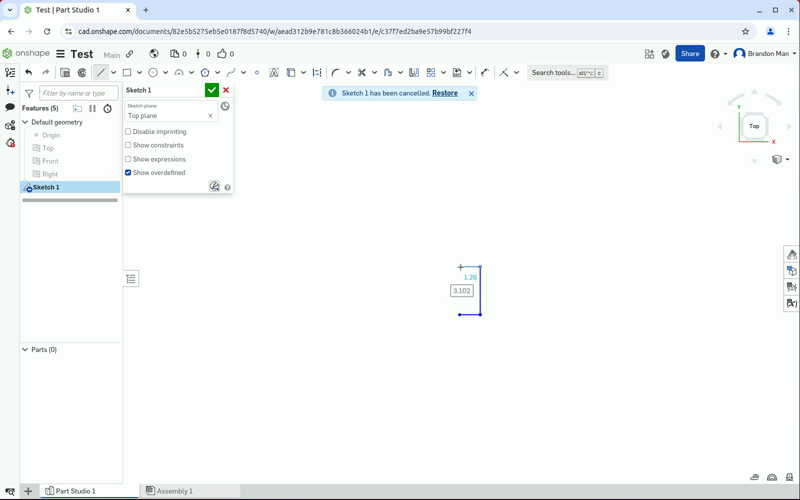
scroll(6)
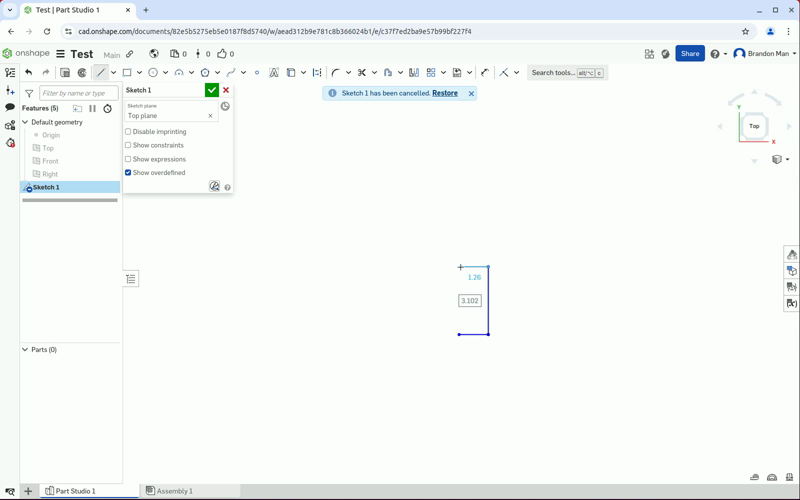
scroll(6)
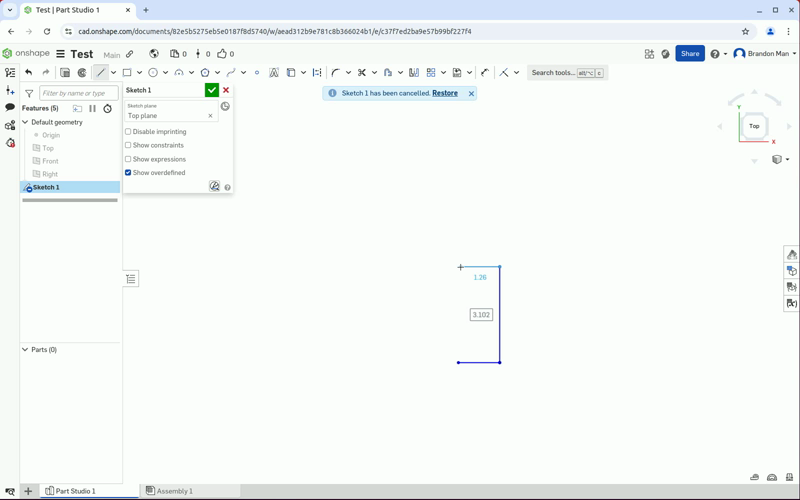
scroll(6)
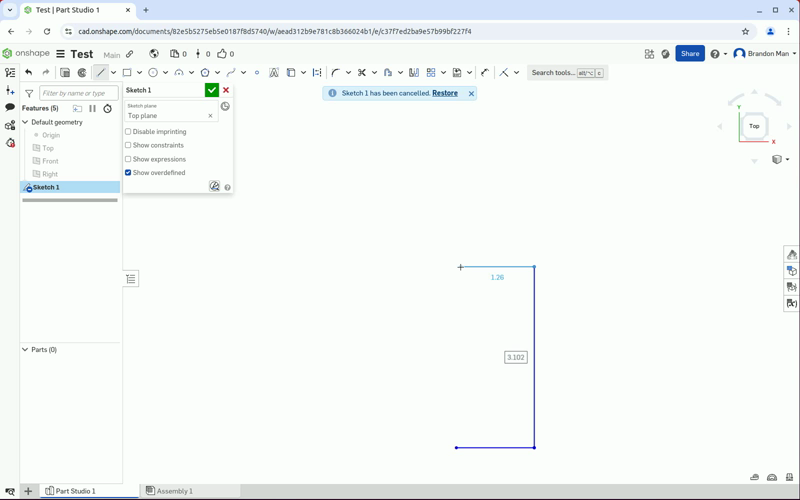
click(460, 266)
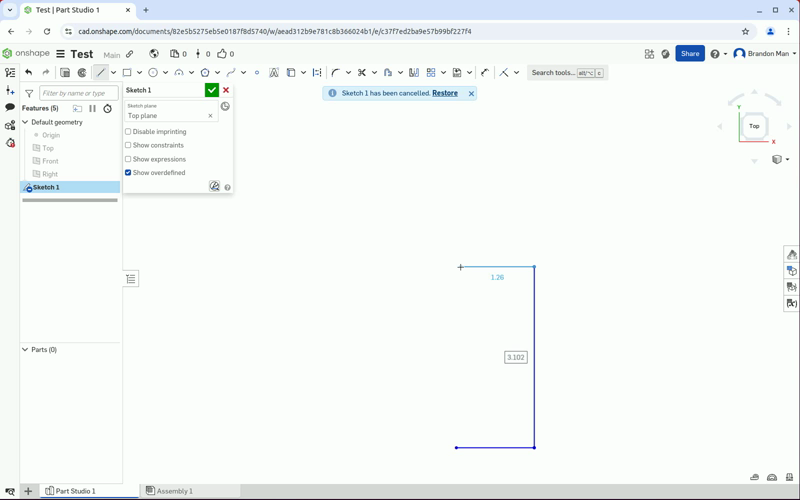
scroll(-6)
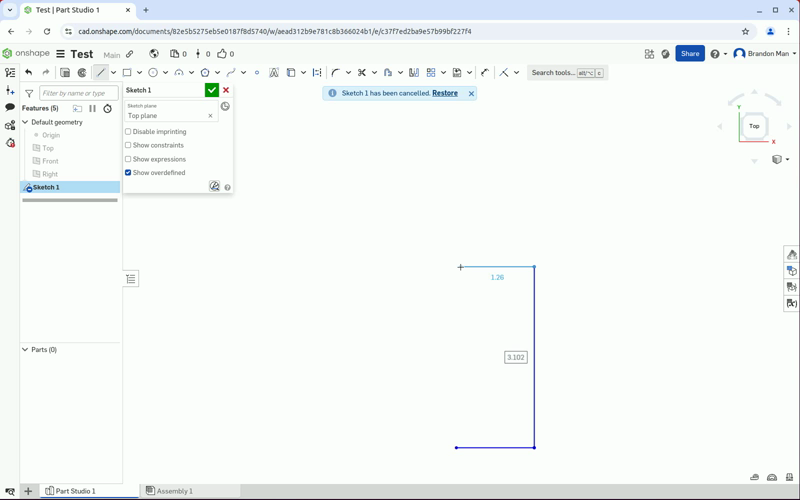
scroll(-6)
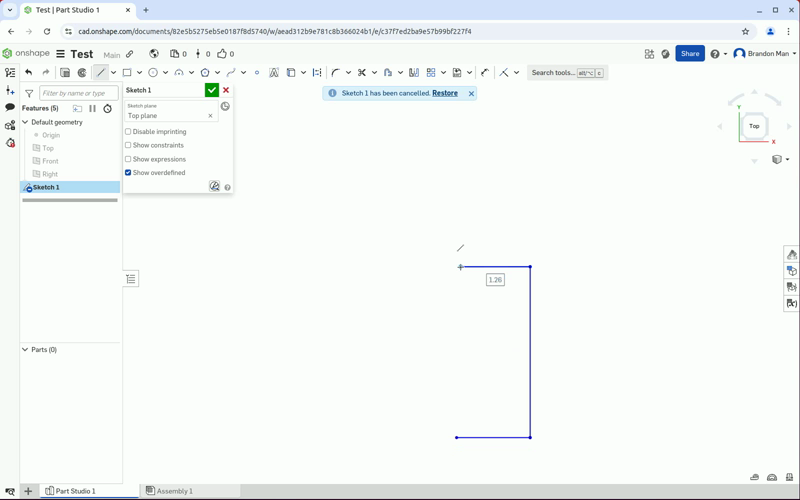
scroll(-6)
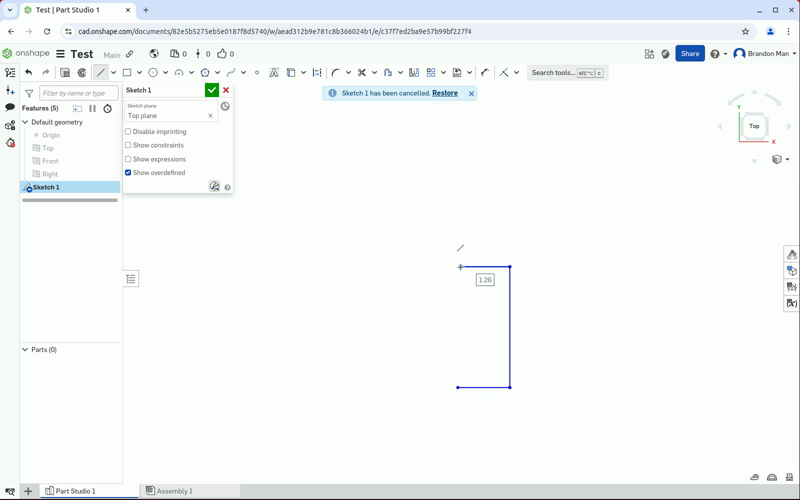
scroll(-6)
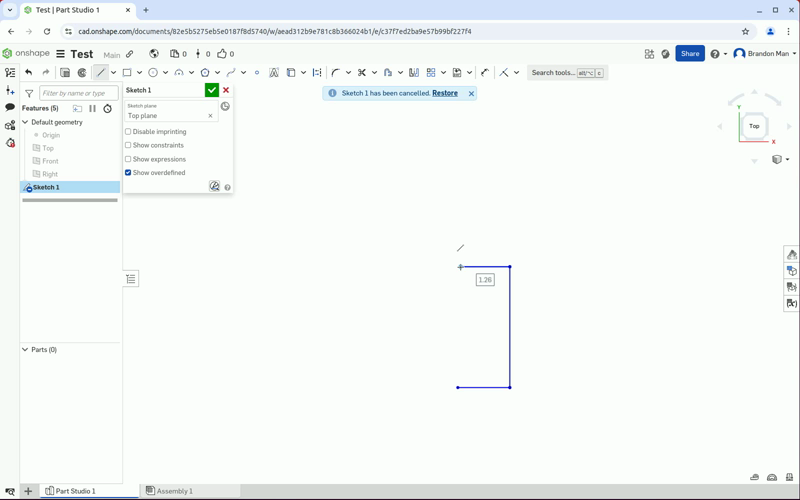
scroll(-6)
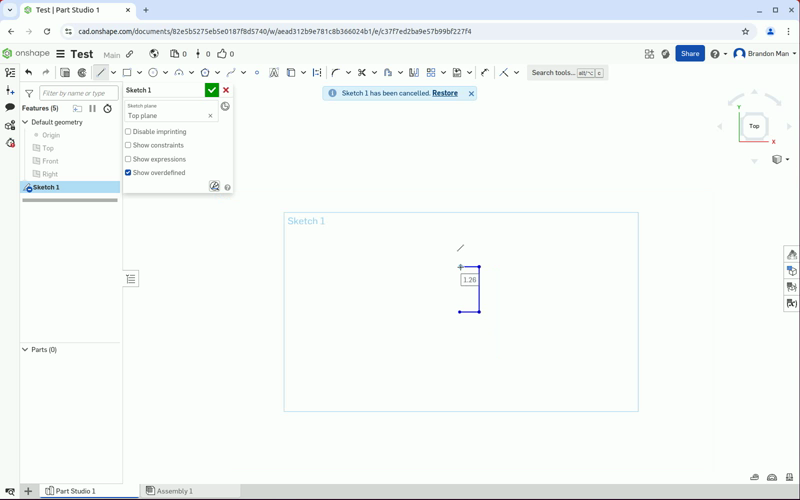
scroll(-6)
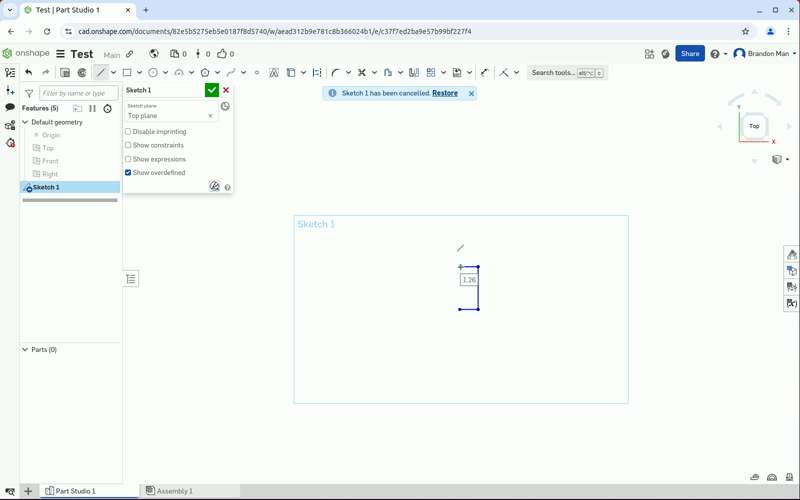
scroll(-6)
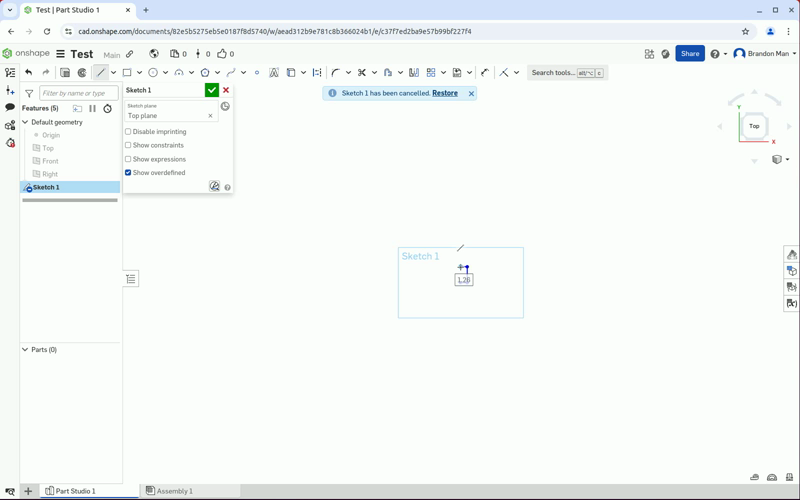
key_up(shift)
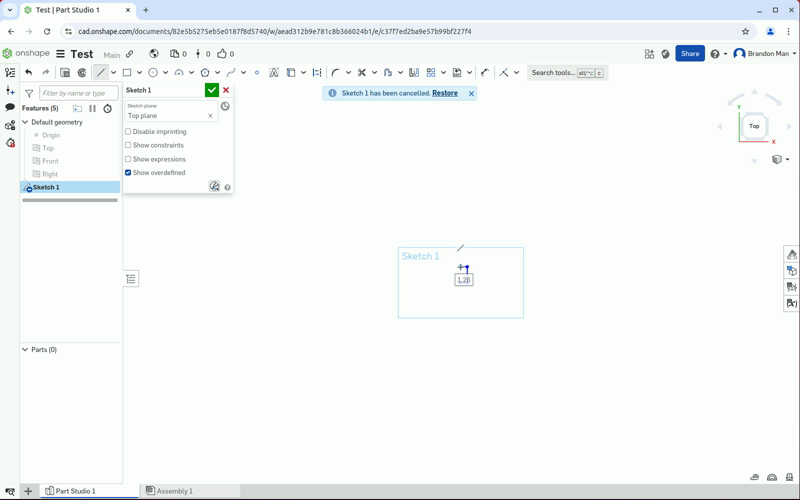
mouse_move(490, 266)
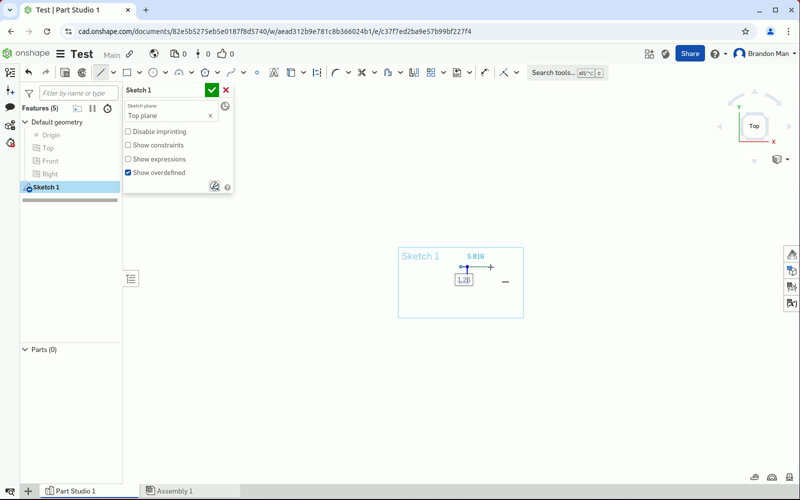
key_down(shift)
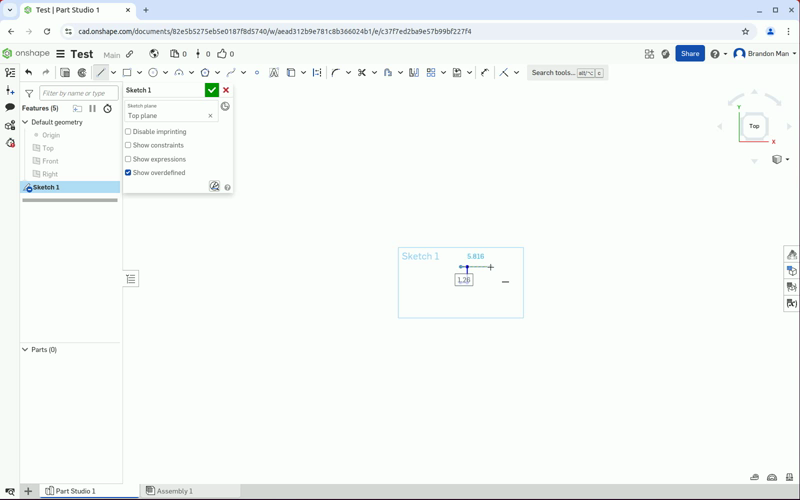
mouse_move(460, 282)
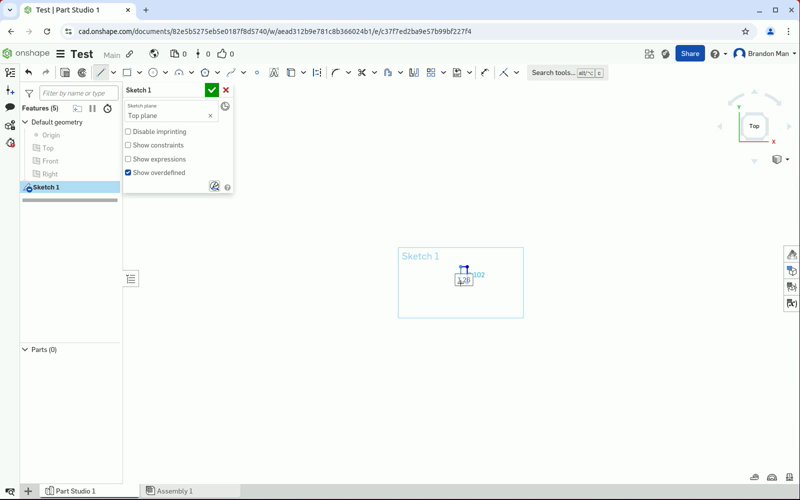
key_up(shift)
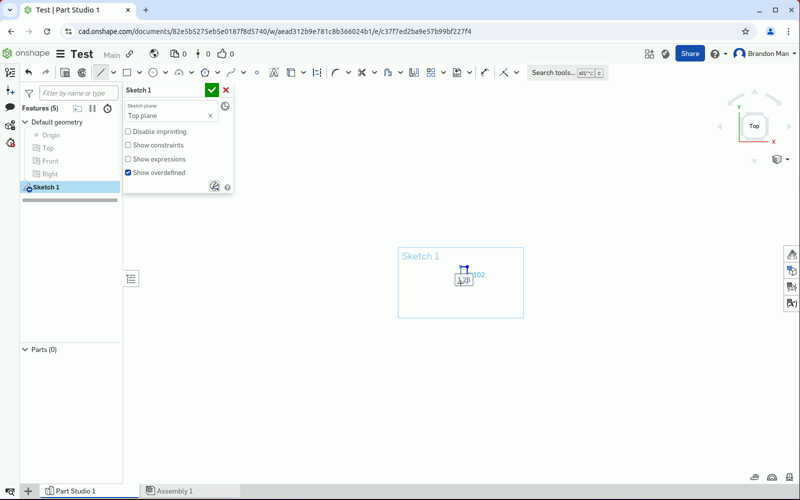
click(460, 282)
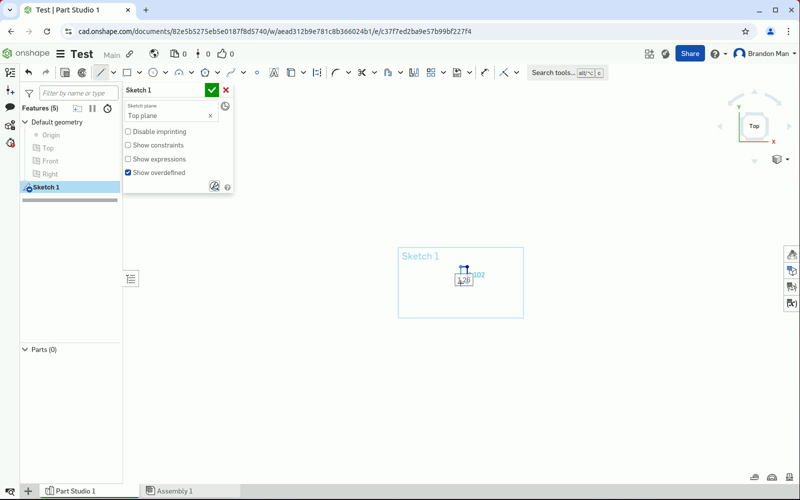
key(esc)
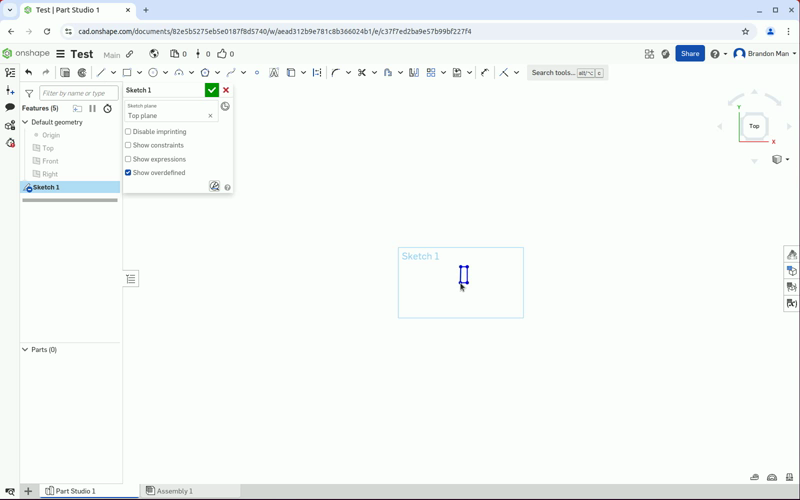
mouse_move(464, 279)
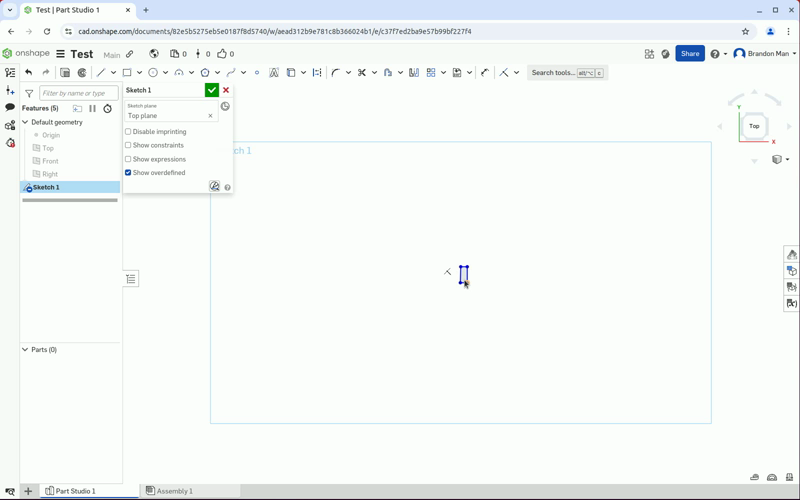
scroll(6)
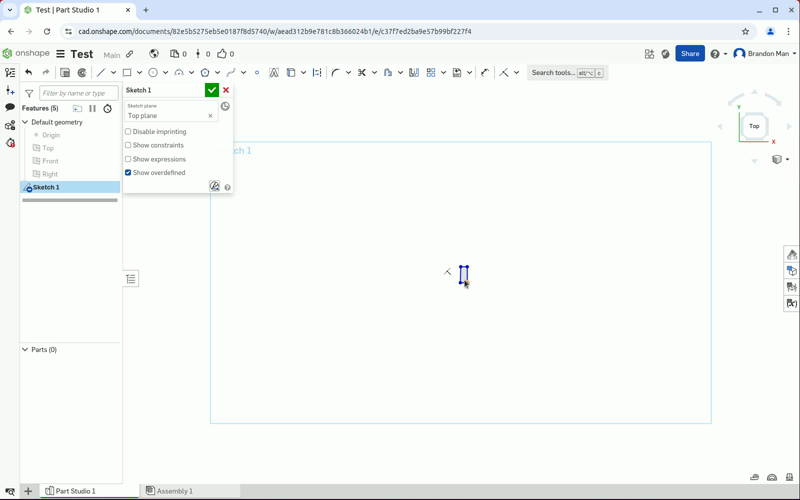
scroll(6)
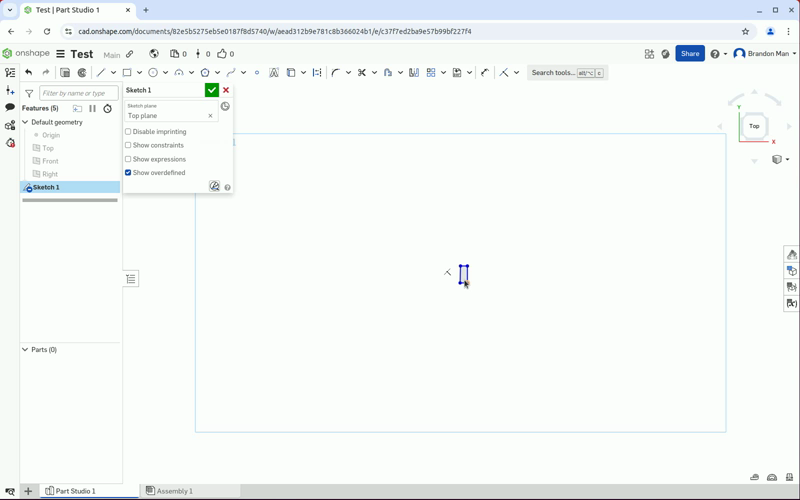
scroll(6)
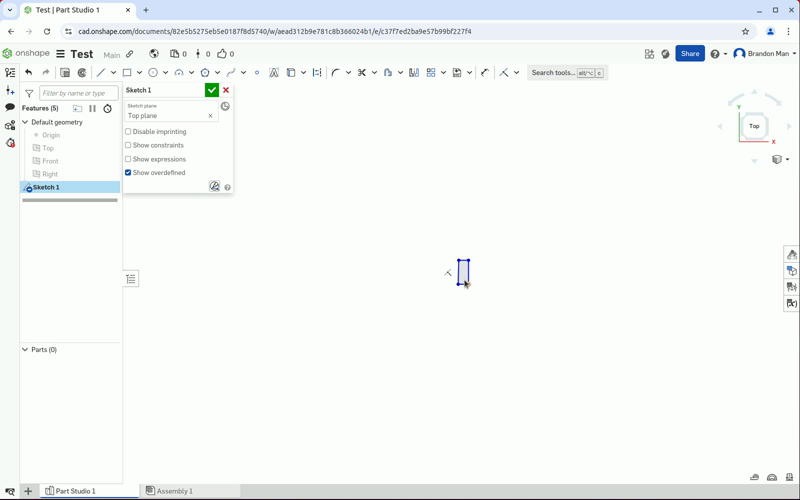
scroll(6)
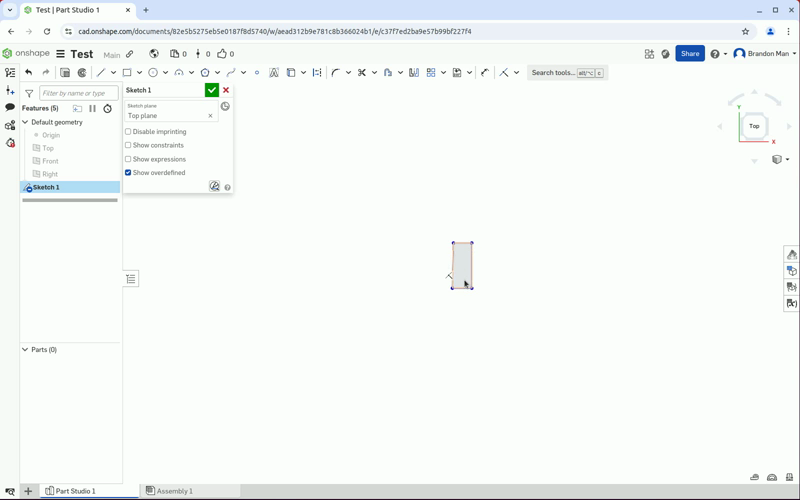
scroll(6)
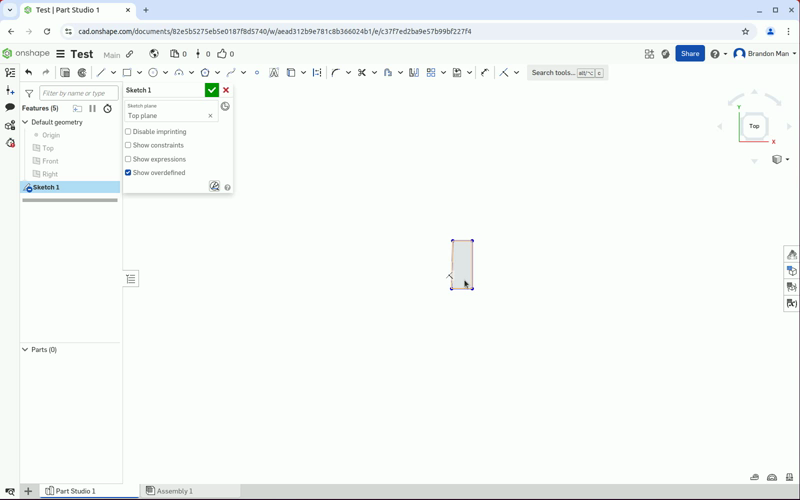
scroll(6)
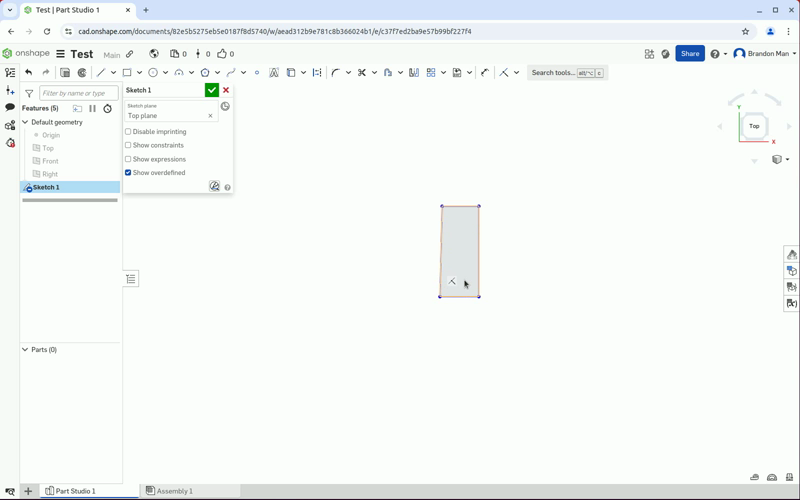
scroll(6)
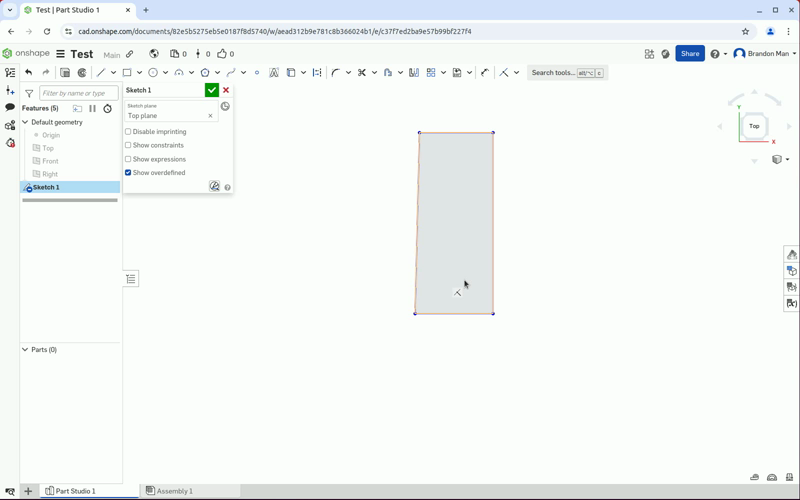
click(464, 279)
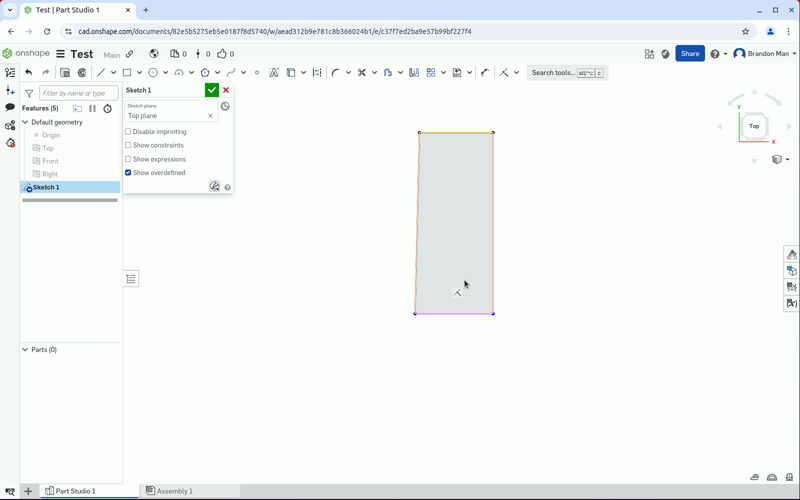
scroll(-6)
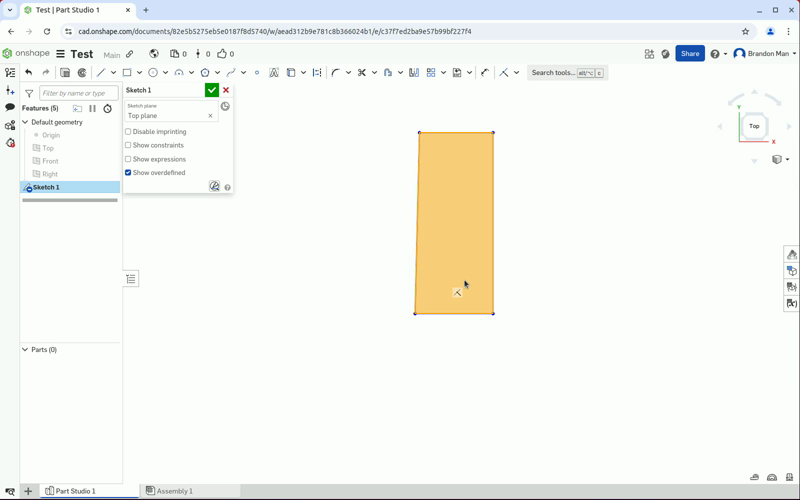
scroll(-6)
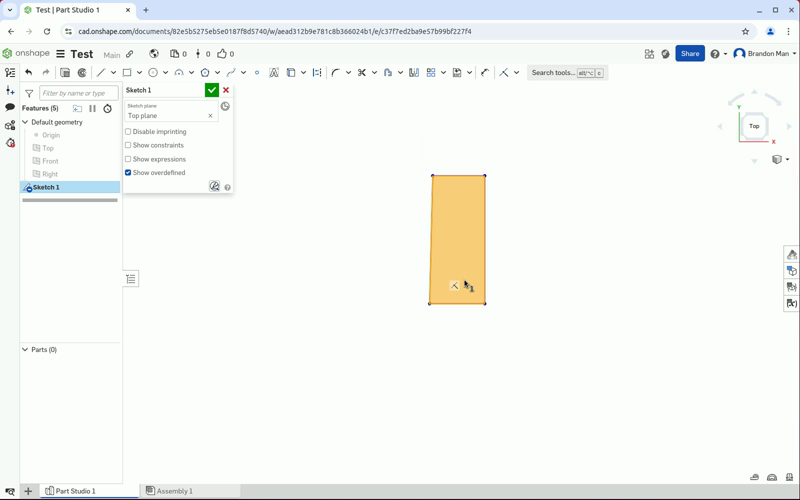
scroll(-6)
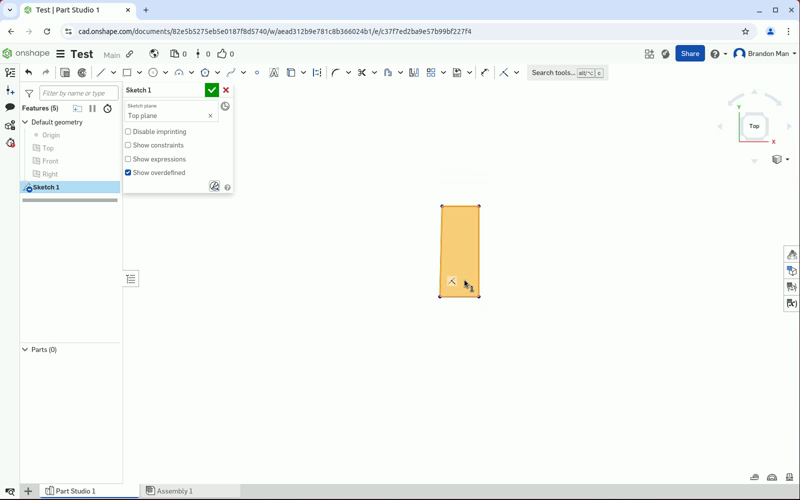
scroll(-6)
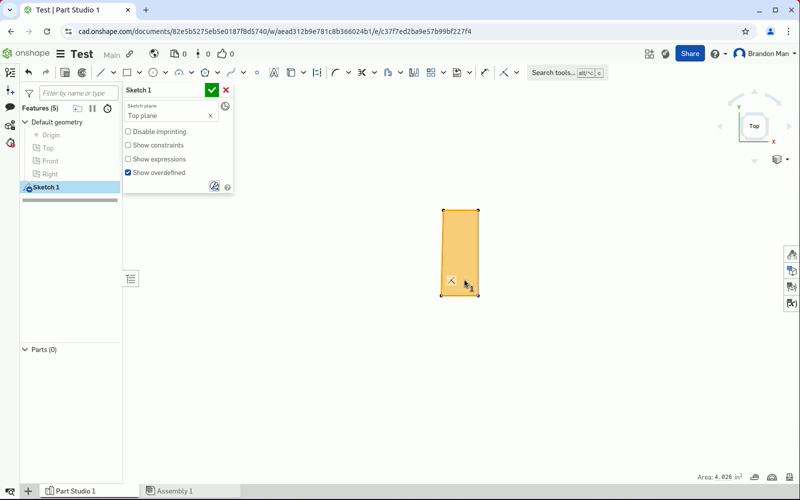
scroll(-6)
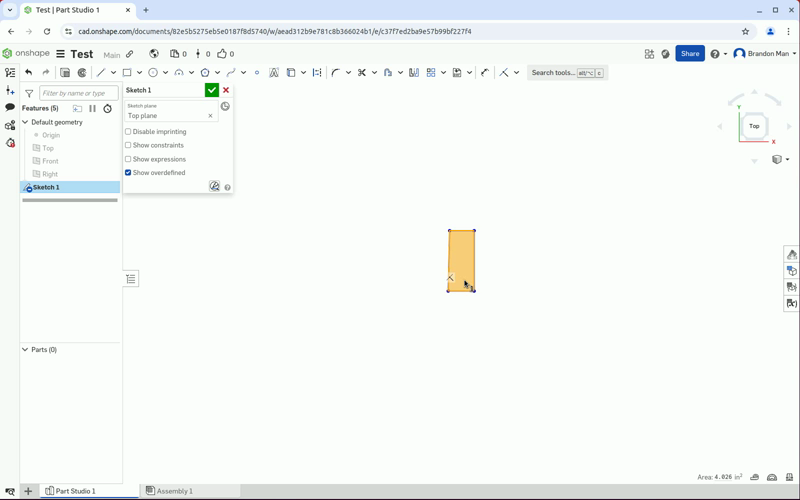
scroll(-6)
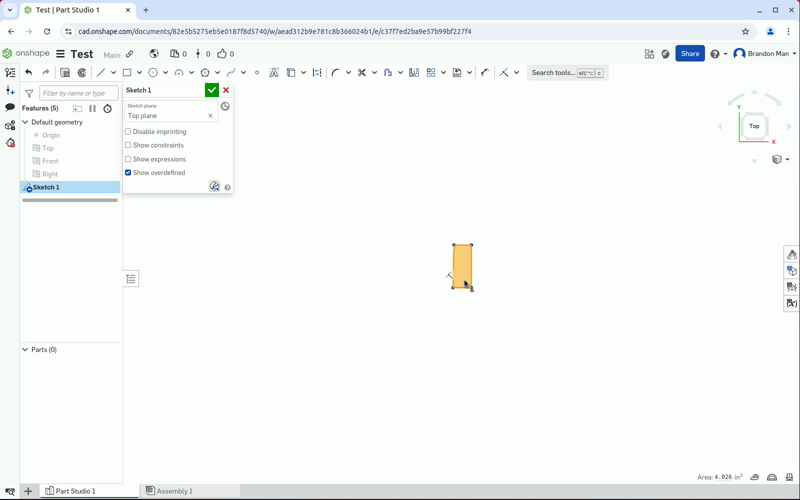
scroll(-6)
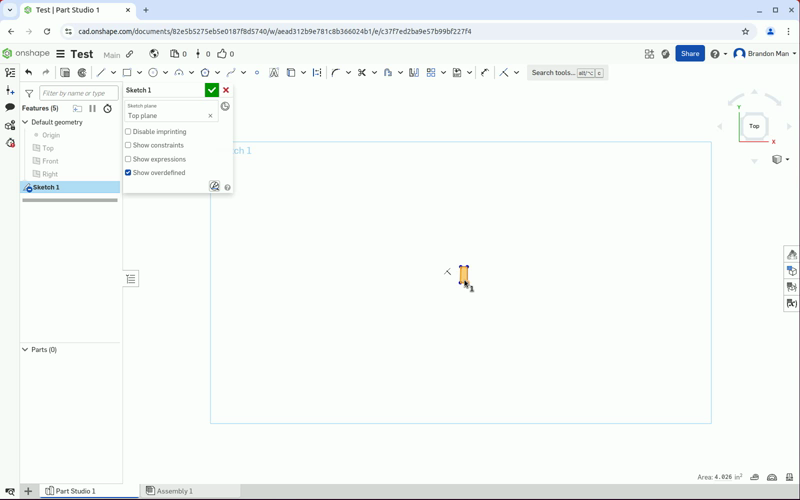
mouse_move(73, 352)
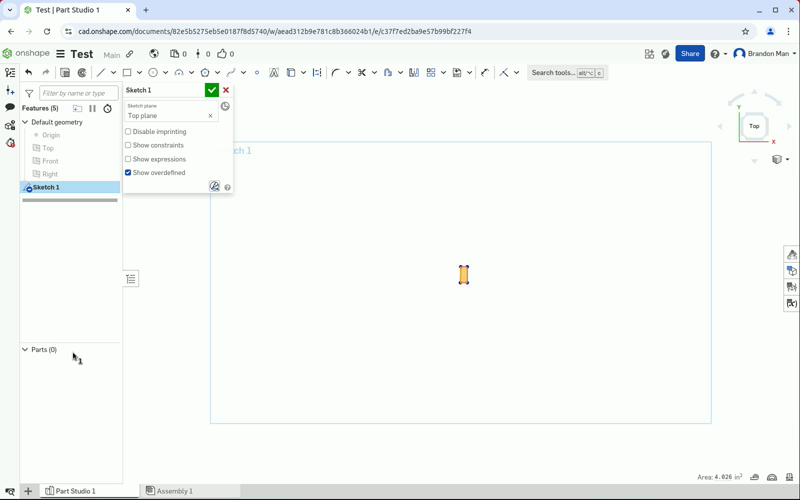
key(shift+y)
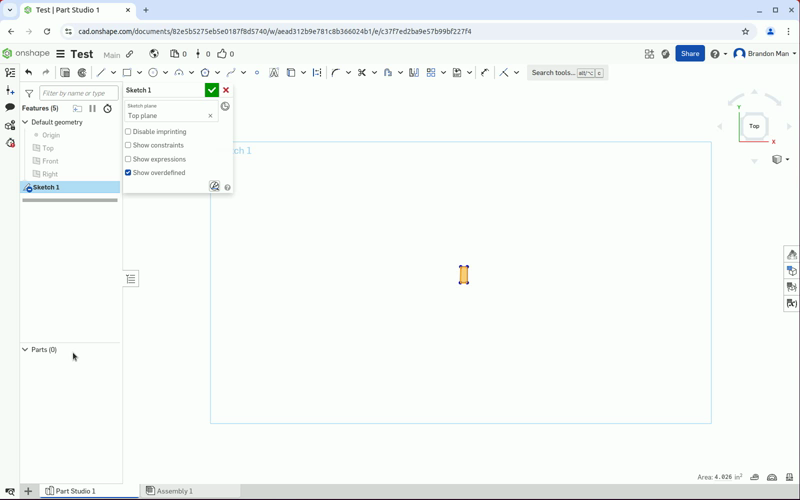
key(shift+e)
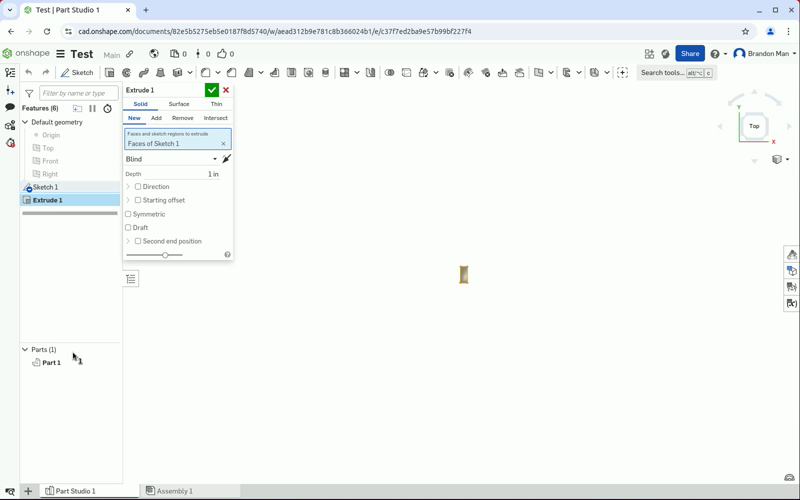
mouse_move(143, 106)
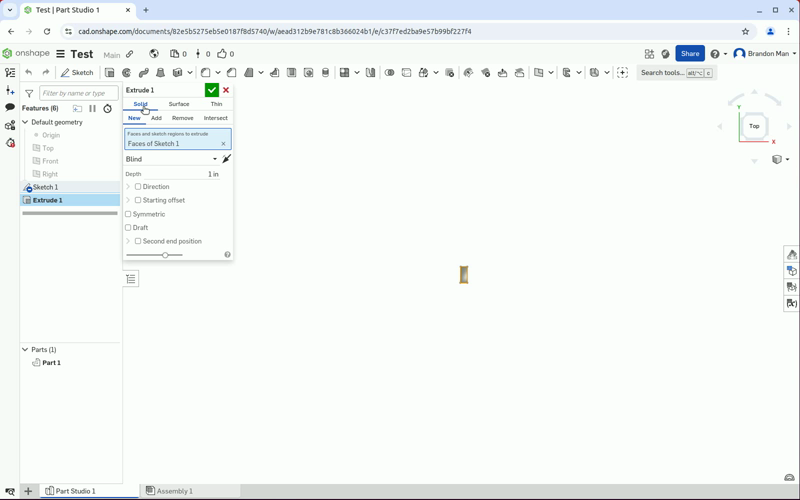
click(143, 106)
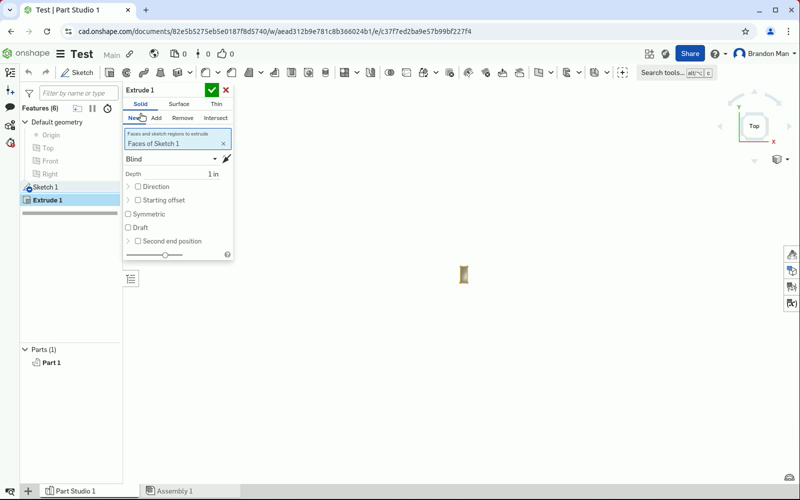
mouse_move(137, 120)
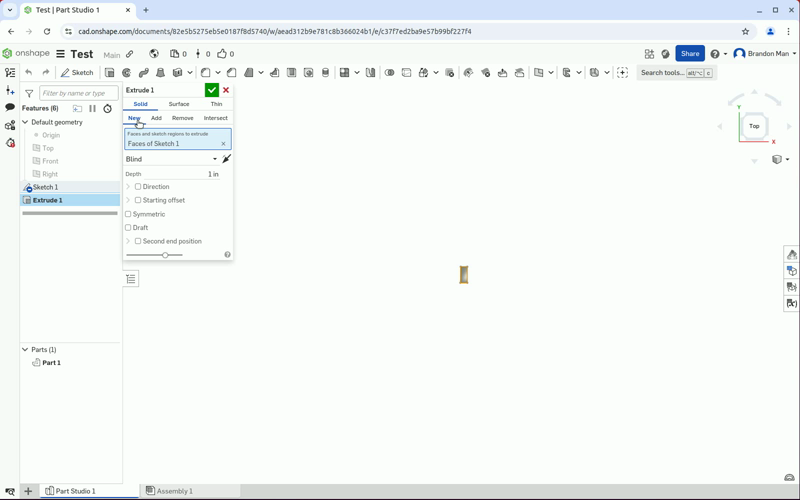
click(137, 120)
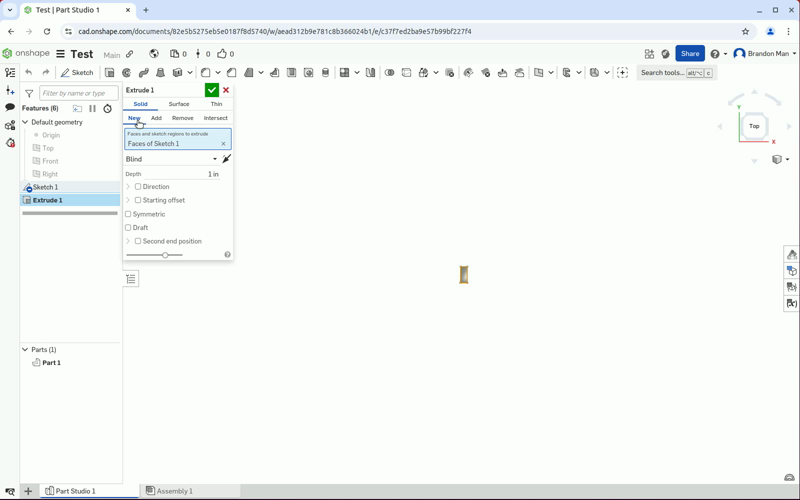
key(tab, 4)
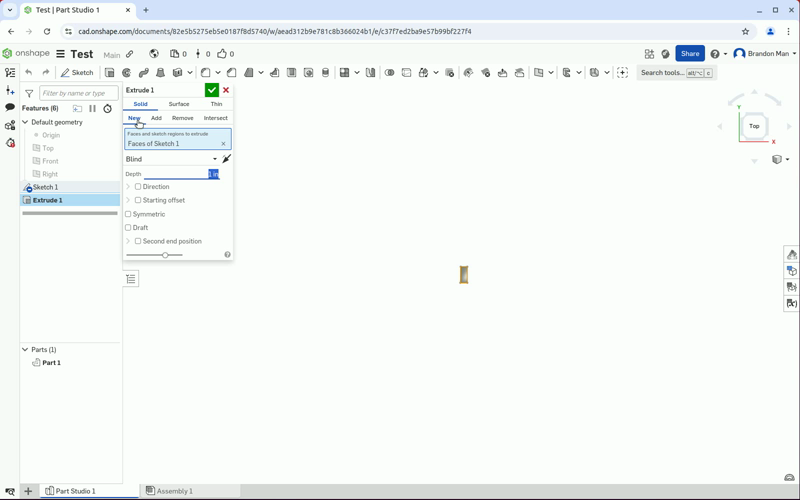
text(23.108)
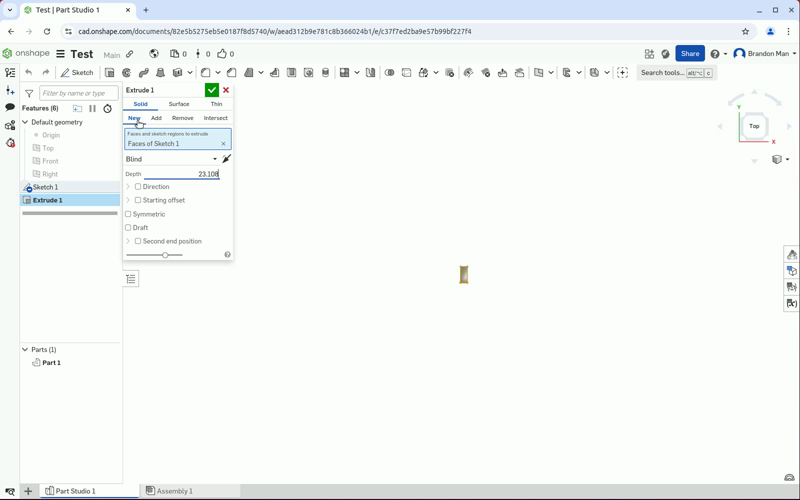
key(enter)
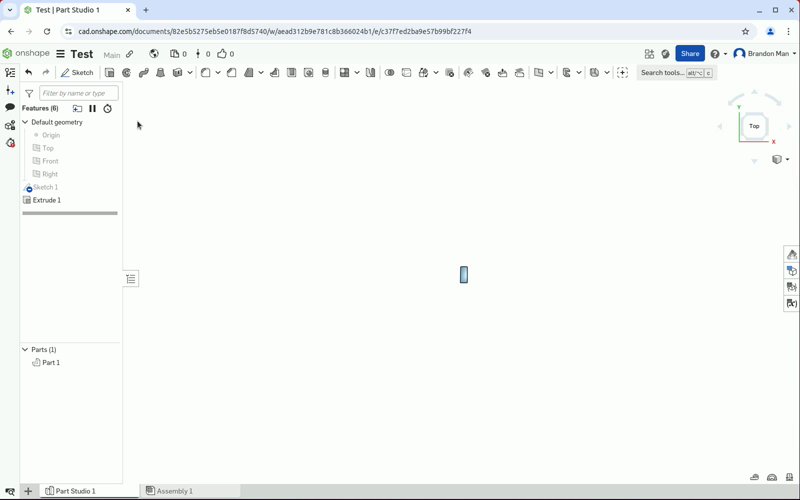
key(shift+h)
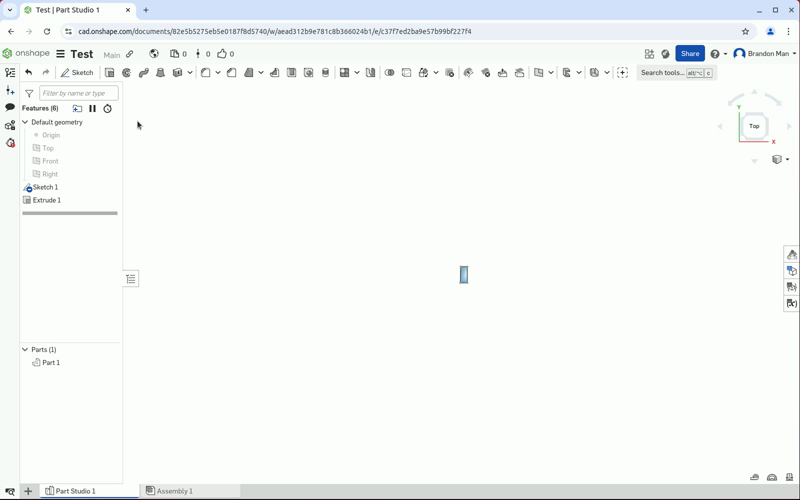
key(shift+h)
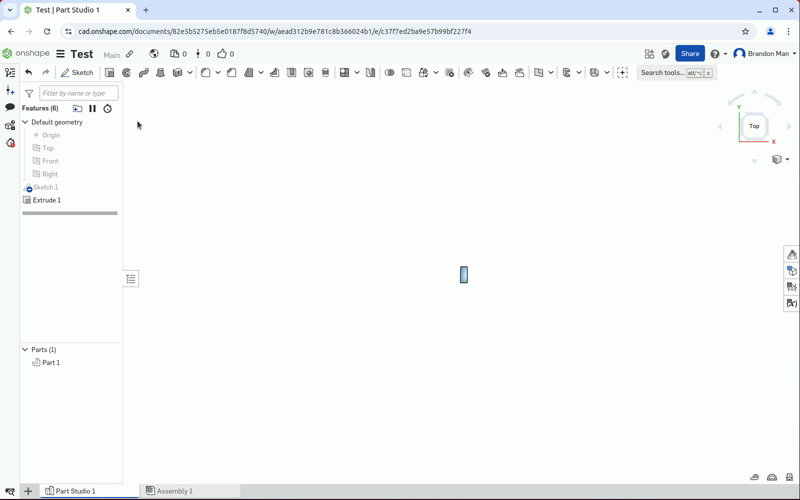
mouse_move(73, 189)
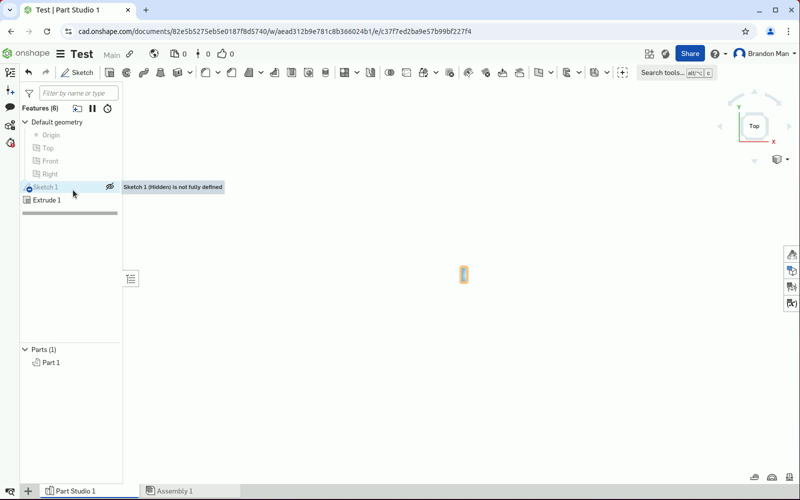
click(73, 189)
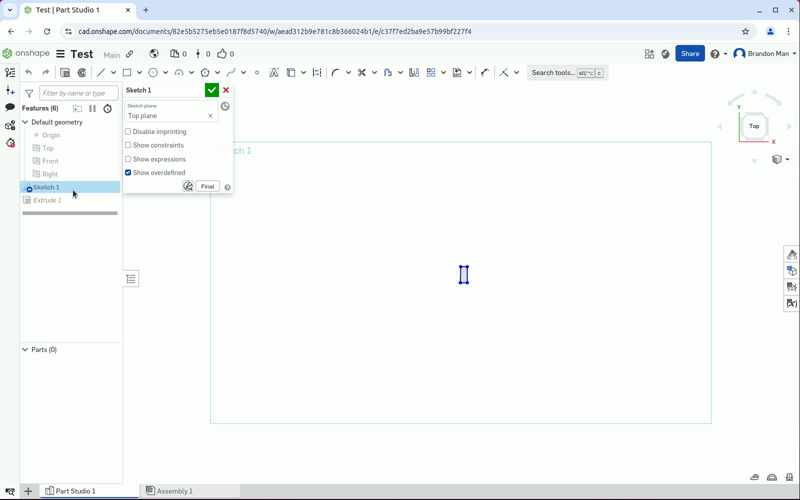
mouse_move(229, 92)
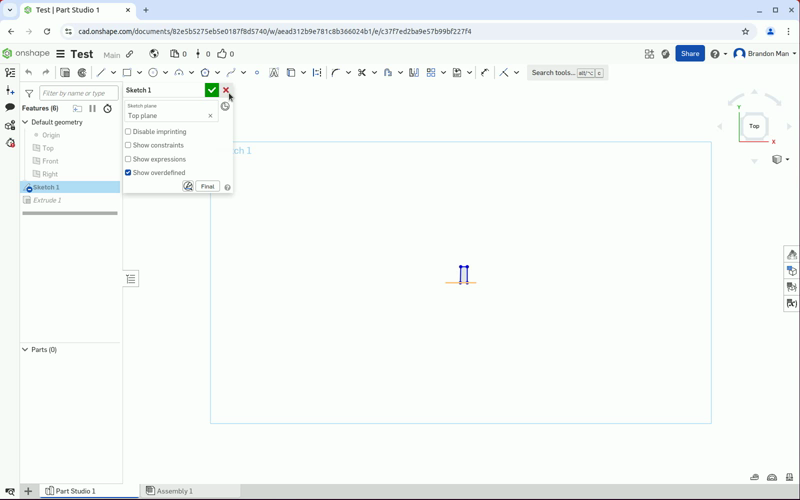
click(229, 92)
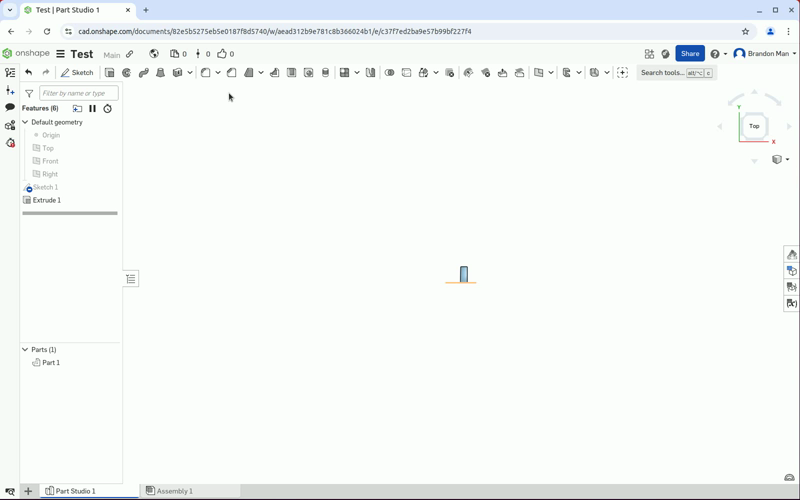
mouse_move(73, 352)
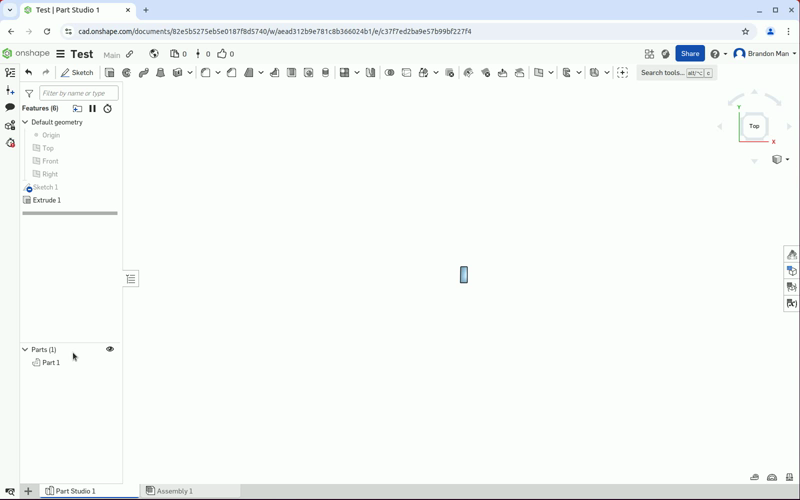
key(y)
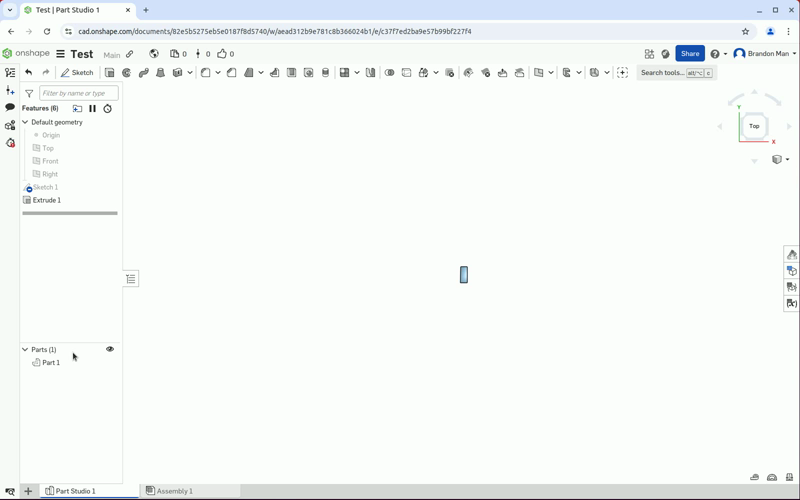
key(shift+p)
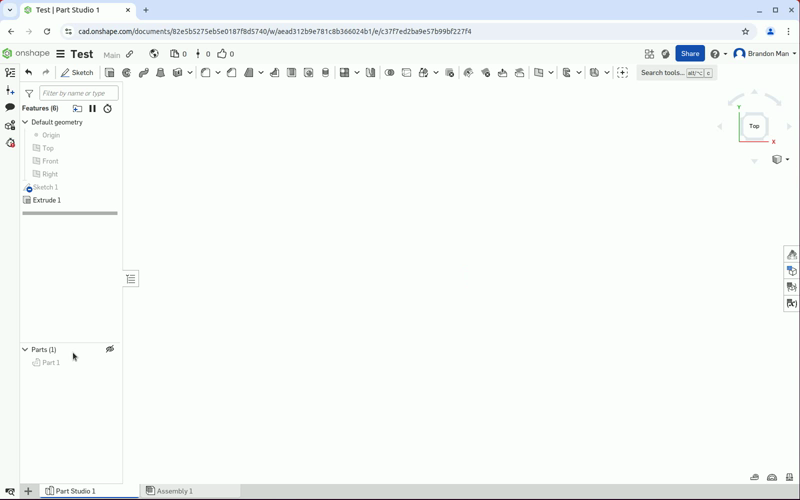
key(space)
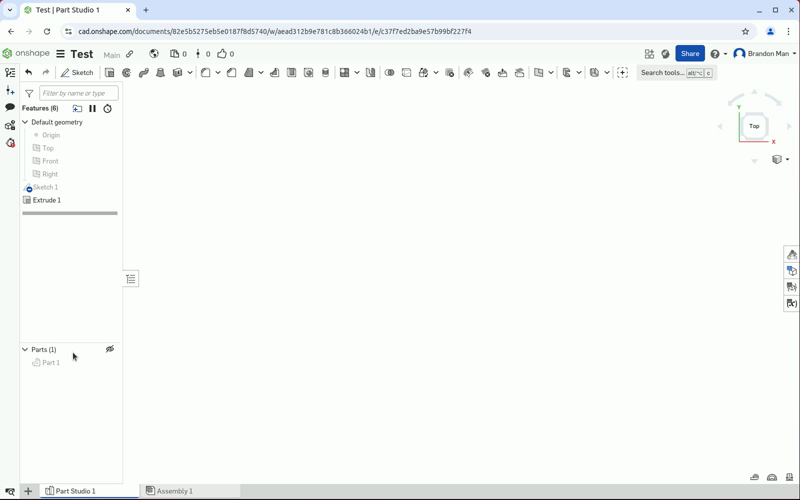
key_down(shift)
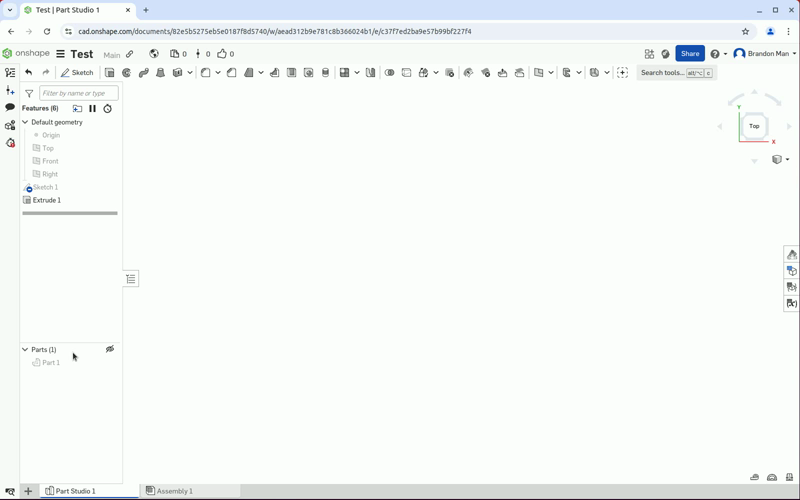
key(up)
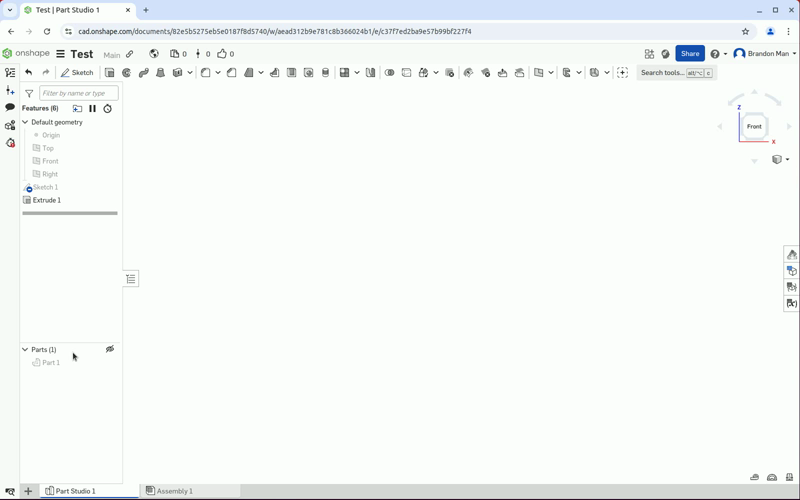
key_up(shift)
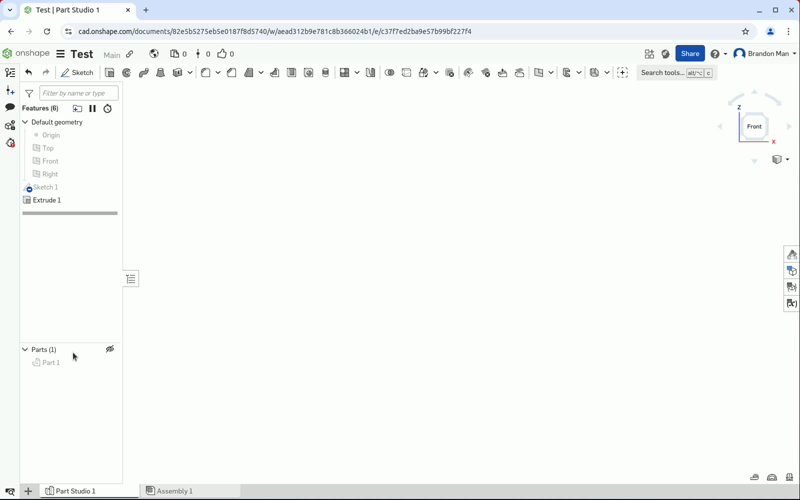
key(space)
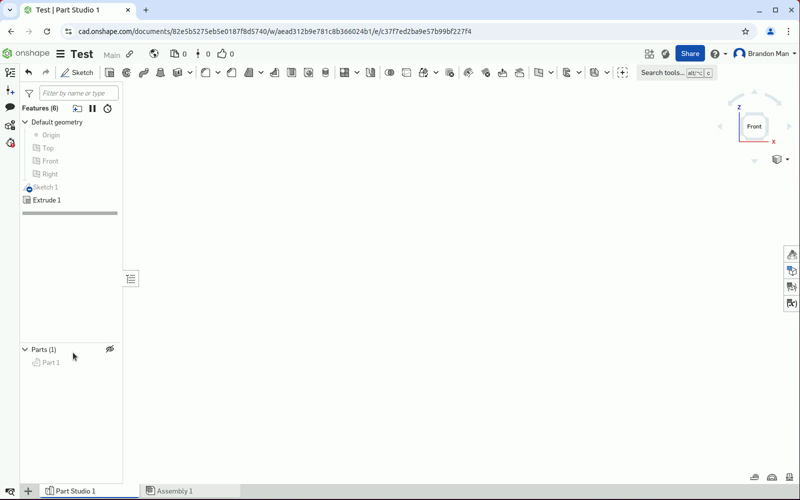
key_down(shift)
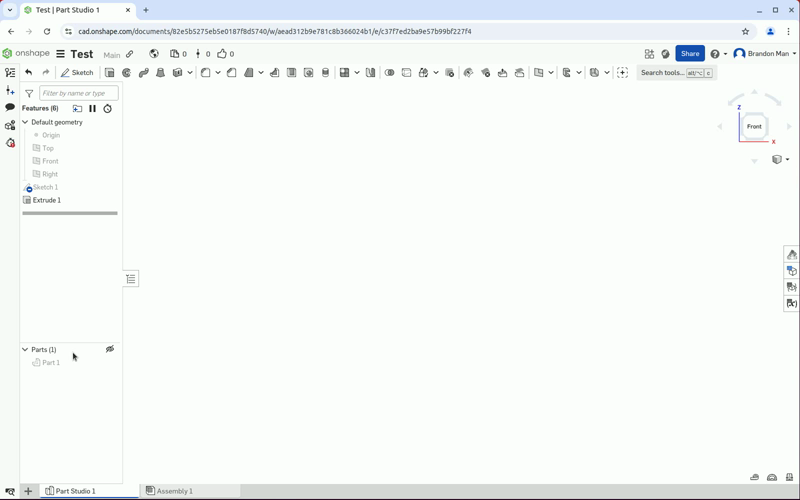
key(left)
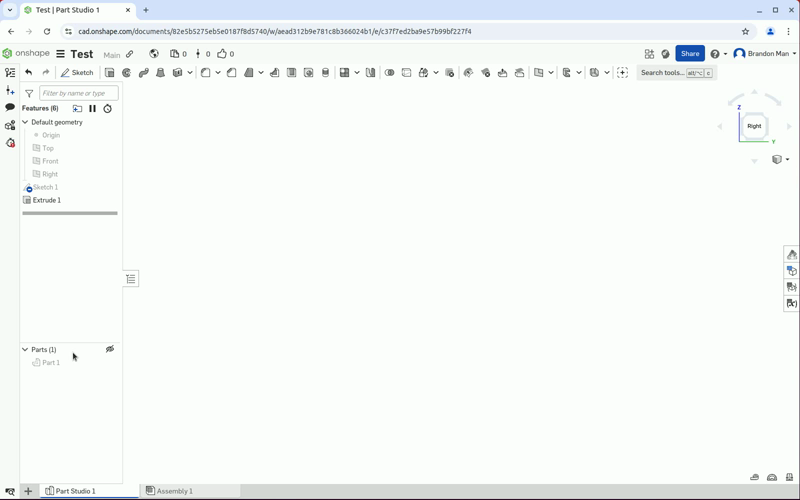
key_up(shift)
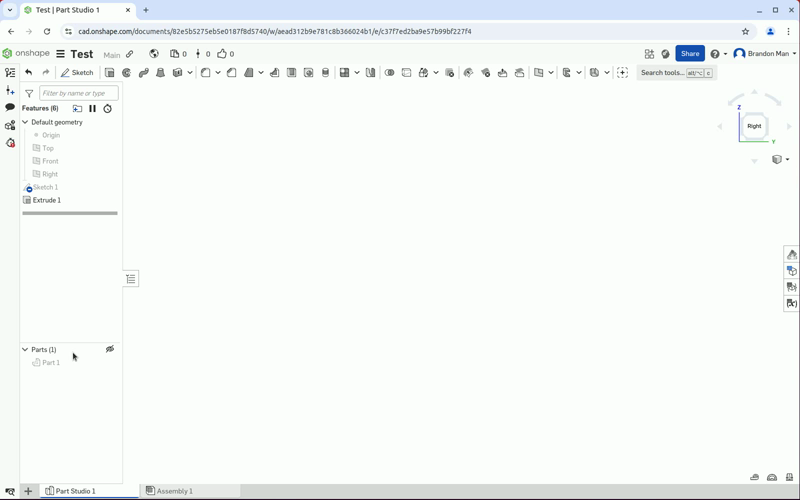
mouse_move(73, 352)
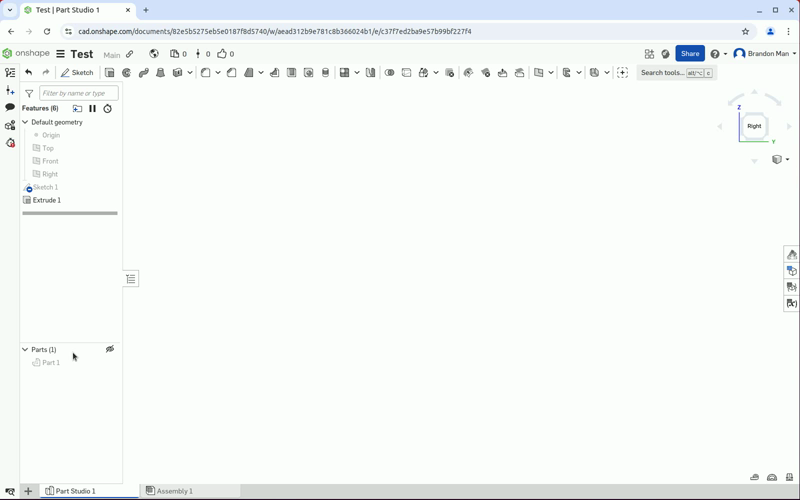
key(shift+y)
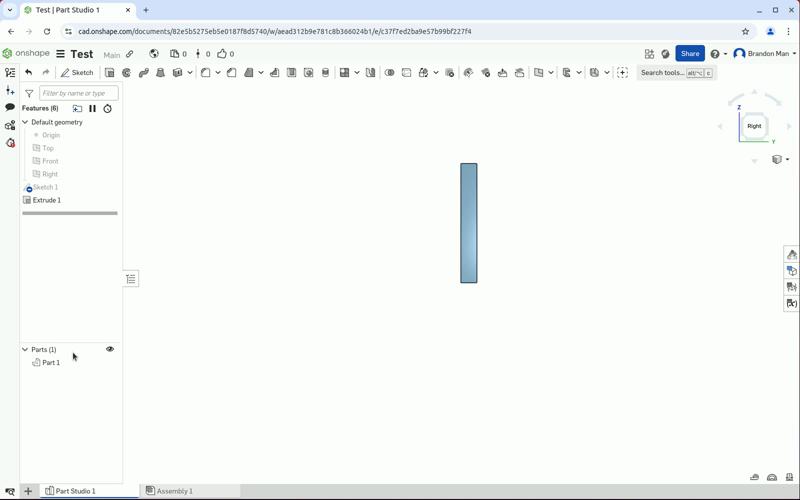
mouse_move(541, 75)
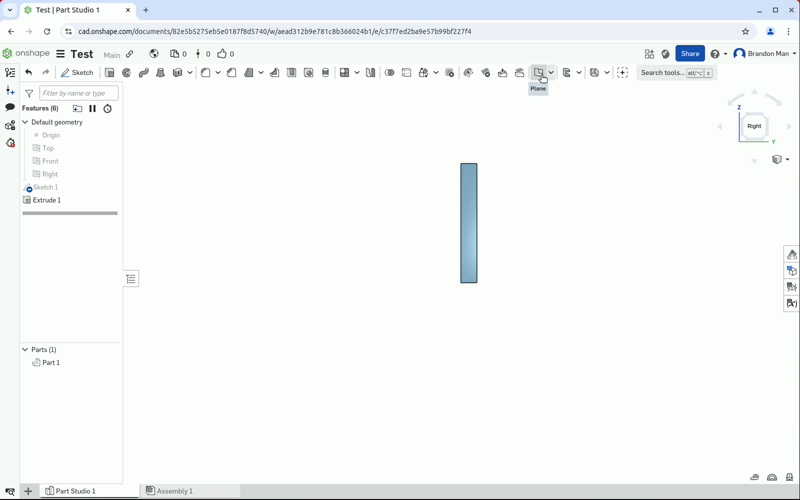
click(541, 75)
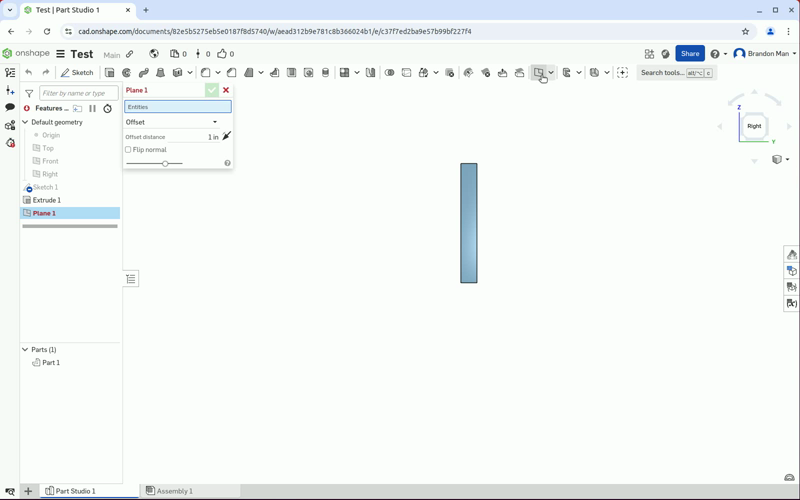
mouse_move(73, 176)
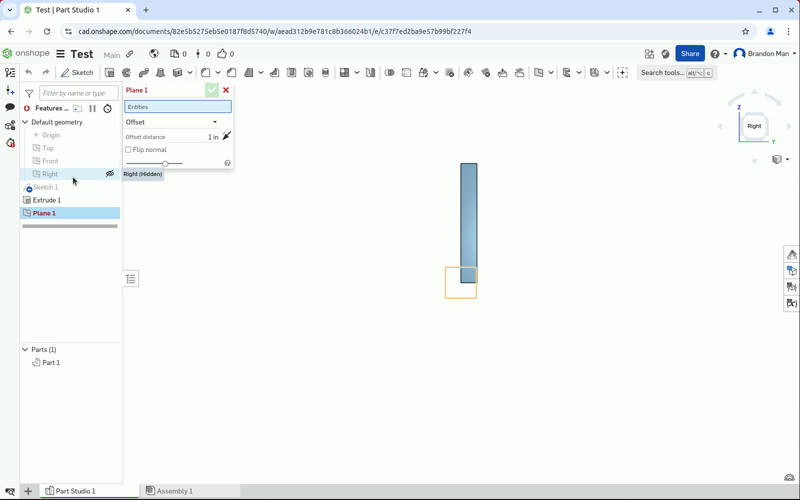
click(73, 176)
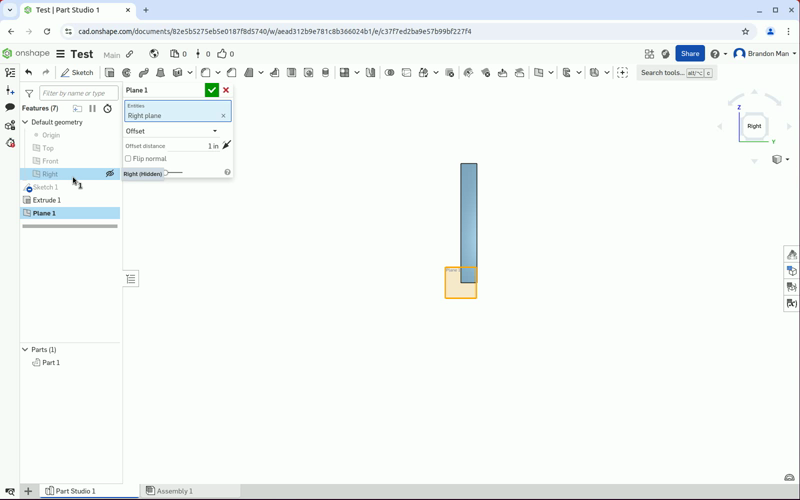
key(tab, 2)
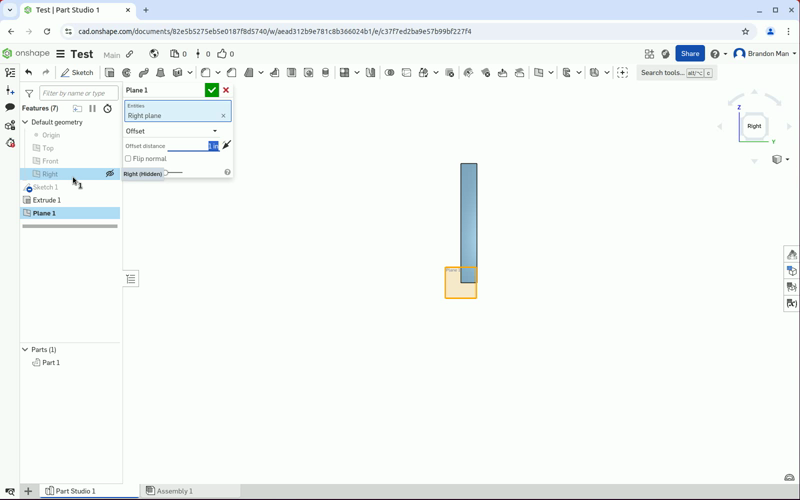
text(1.202)
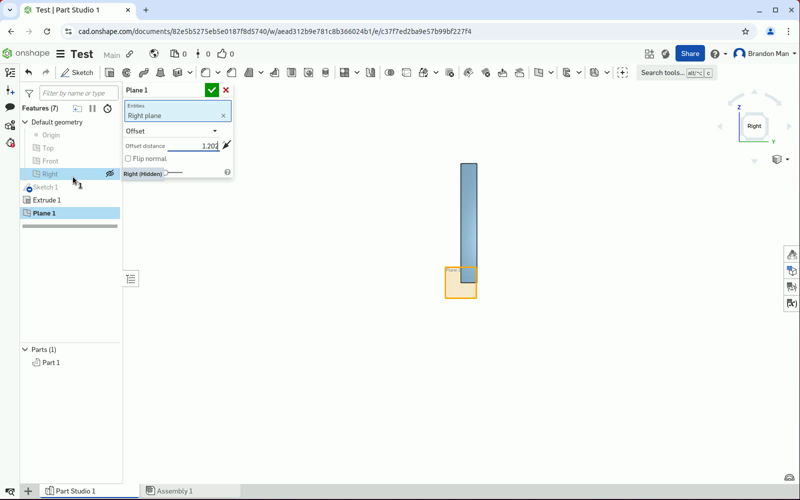
key(enter, 2)
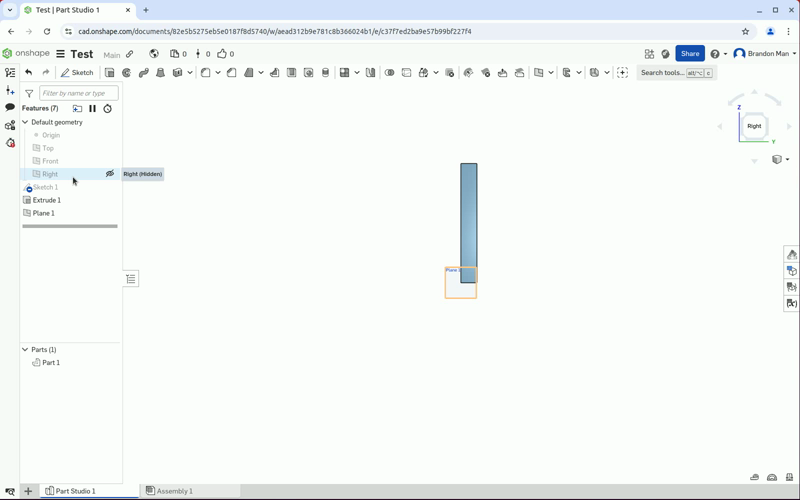
key(shift+s)
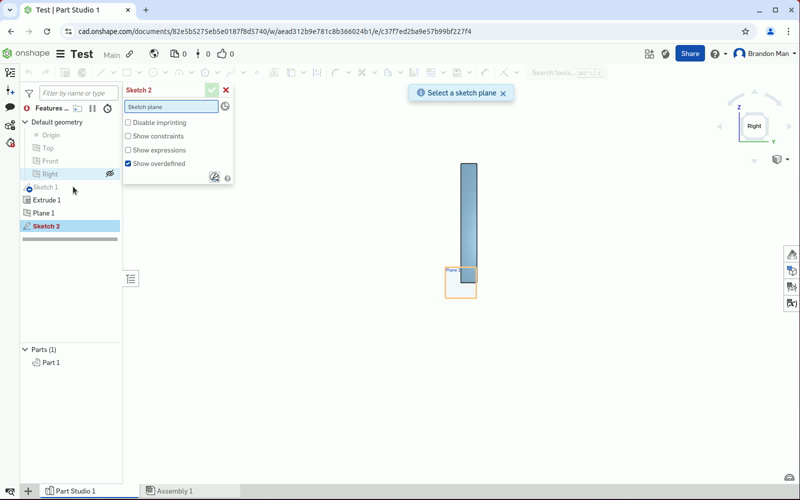
mouse_move(73, 215)
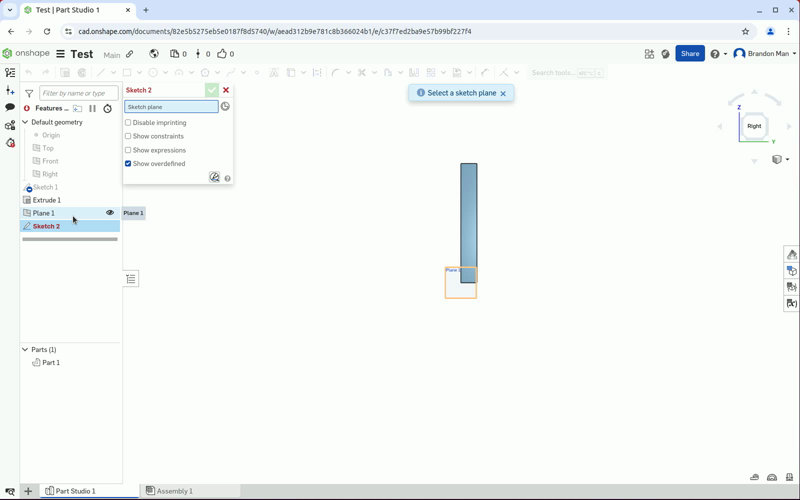
click(73, 215)
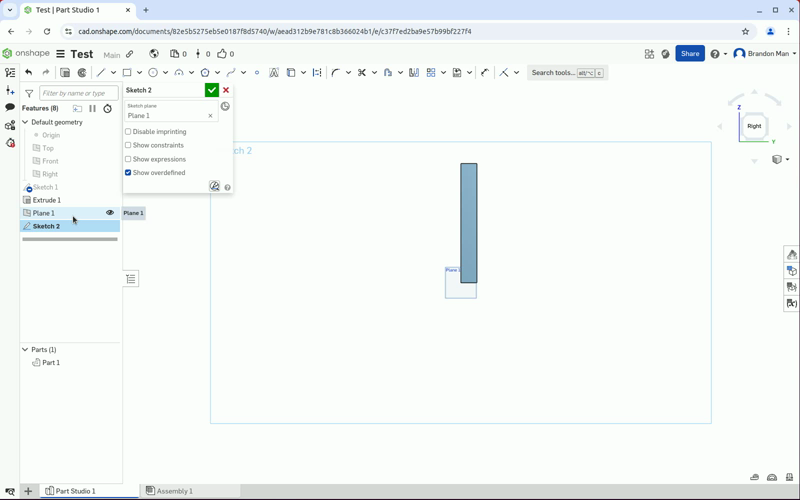
mouse_move(73, 352)
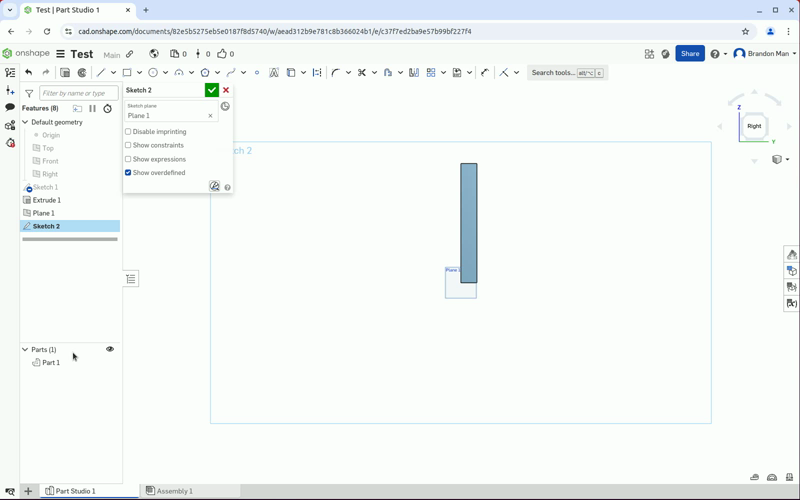
key(y)
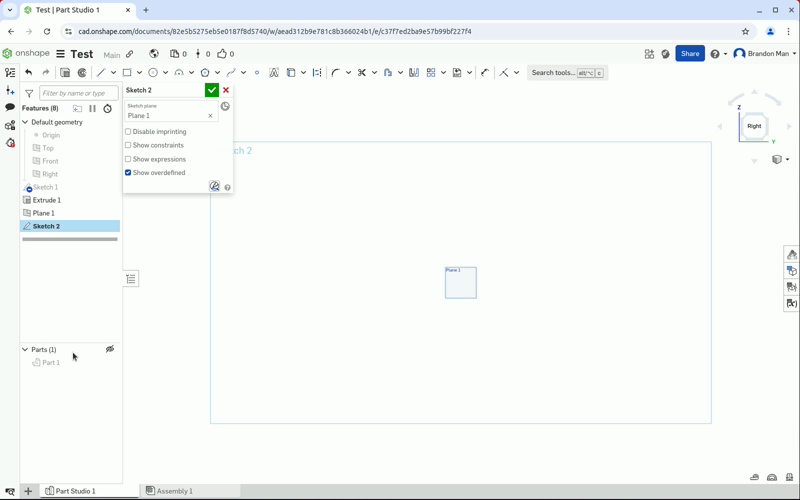
key(l)
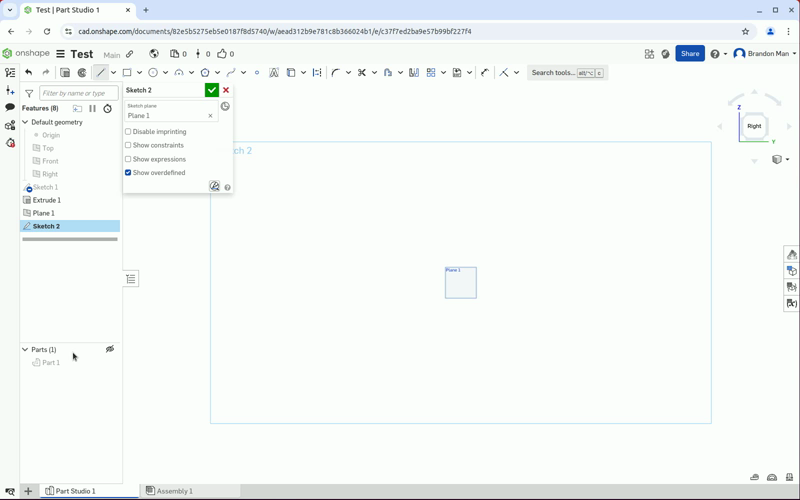
key_down(shift)
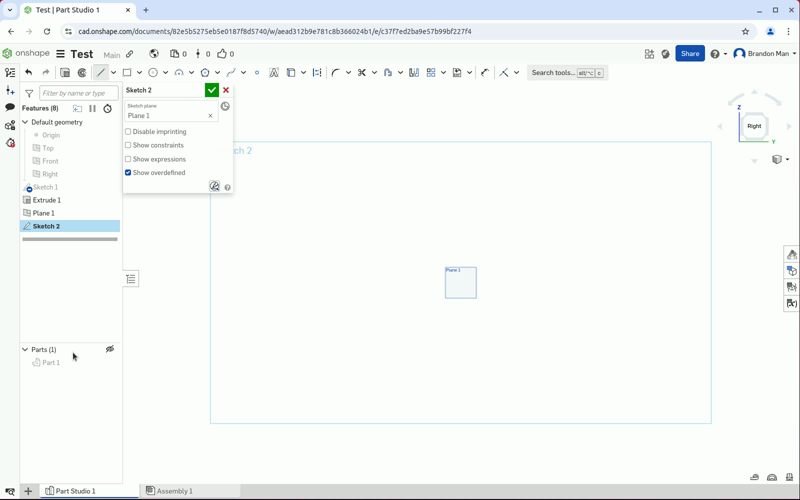
mouse_move(460, 177)
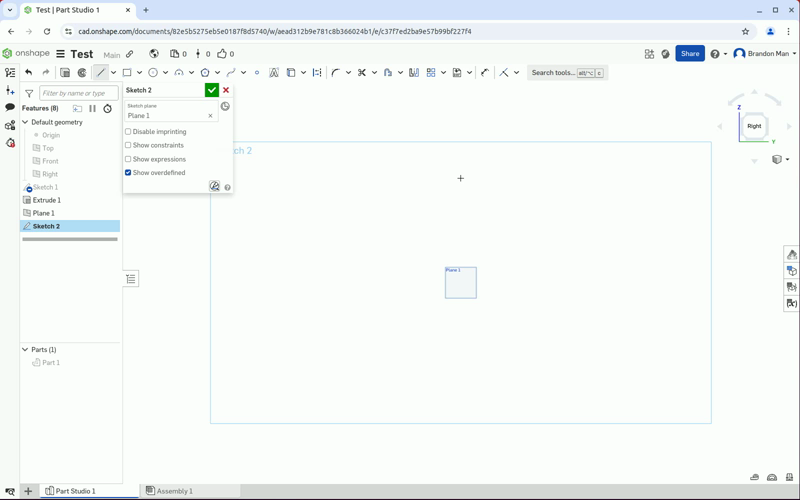
click(460, 177)
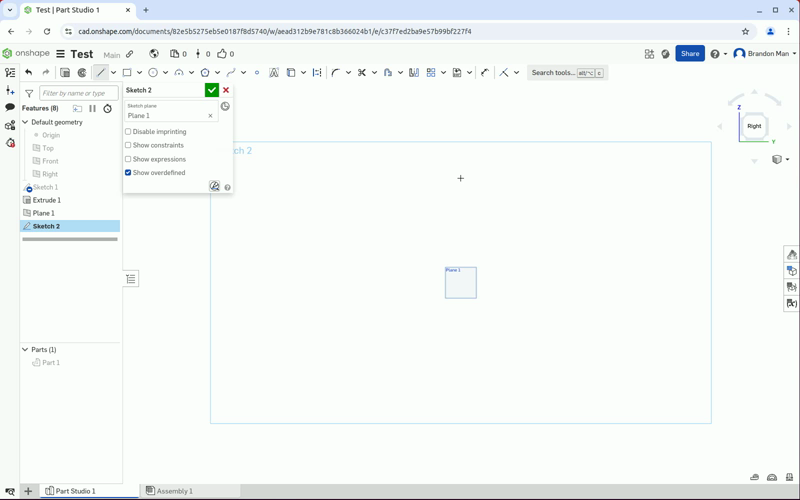
key_up(shift)
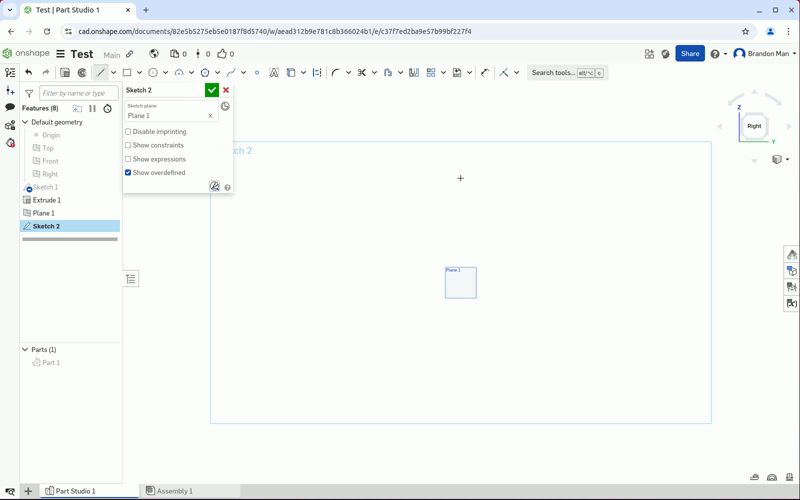
key_down(shift)
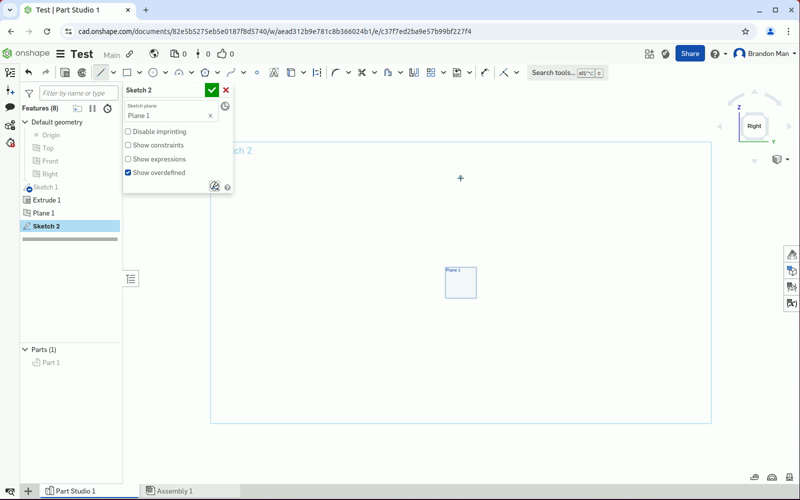
mouse_move(490, 177)
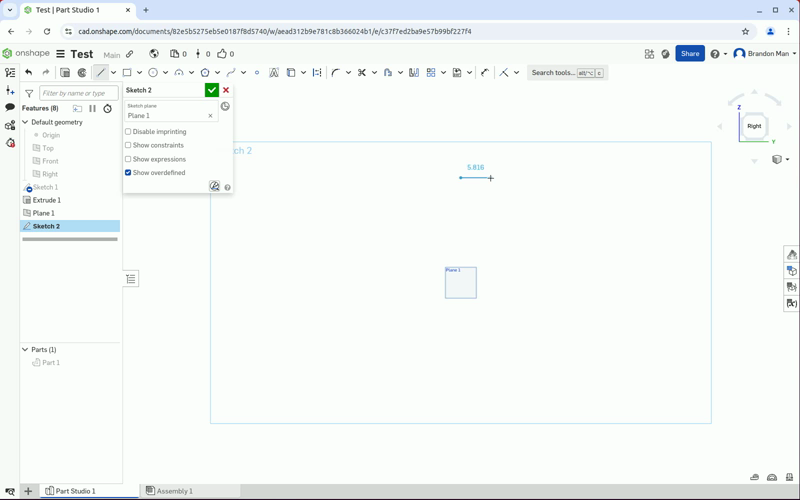
mouse_move(477, 177)
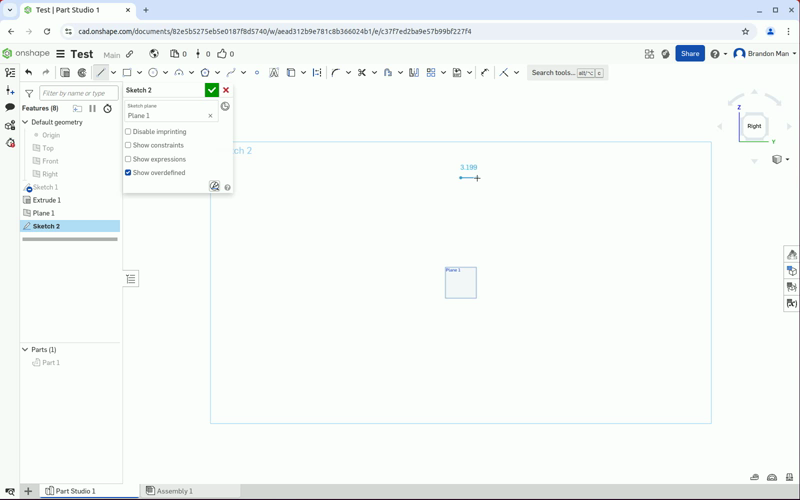
click(477, 177)
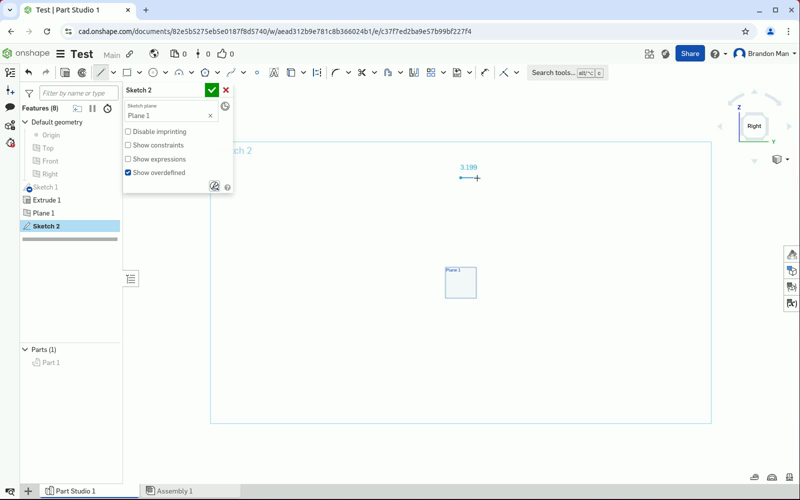
key_up(shift)
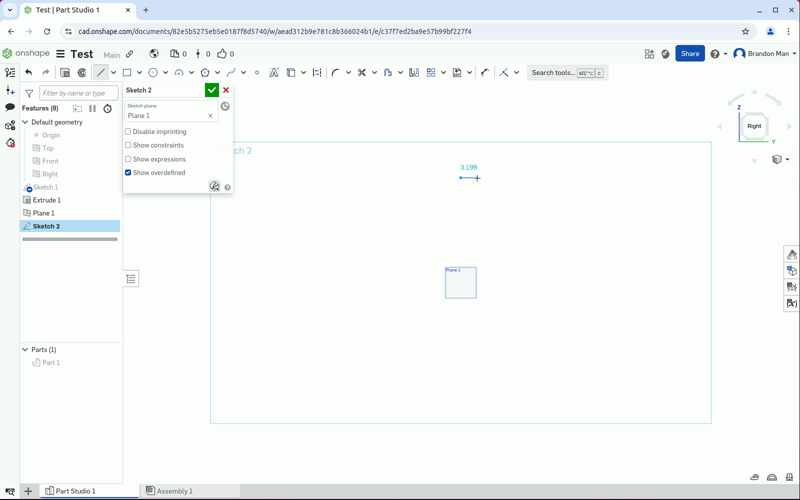
key_down(shift)
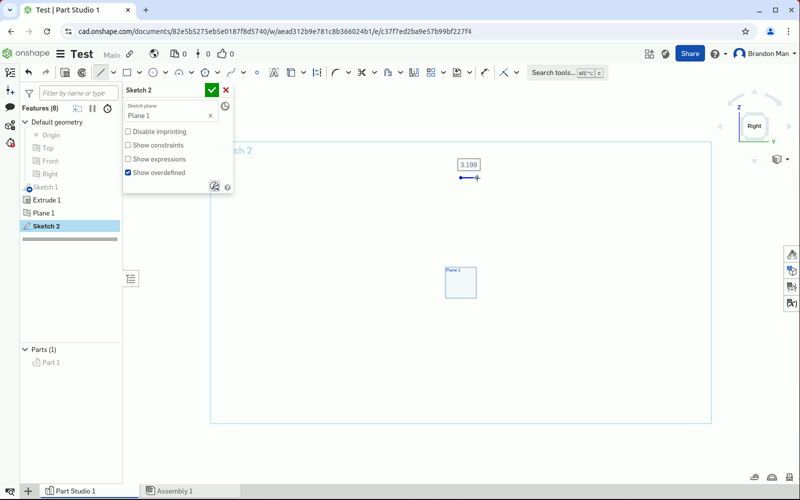
mouse_move(507, 177)
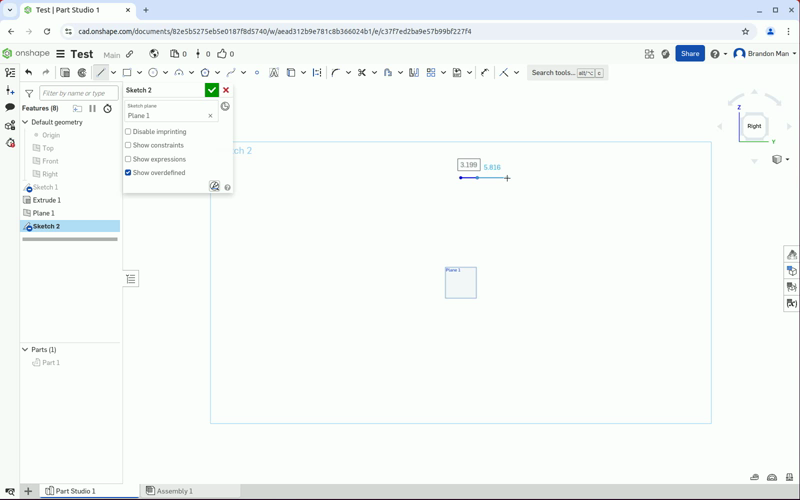
mouse_move(477, 169)
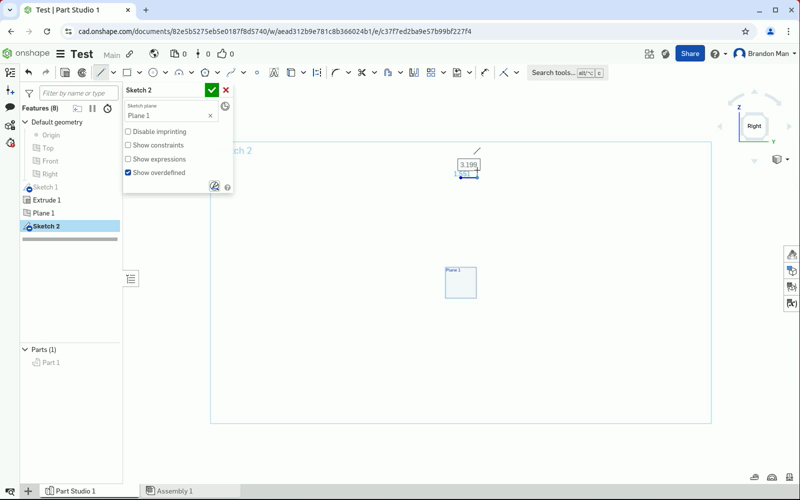
click(477, 169)
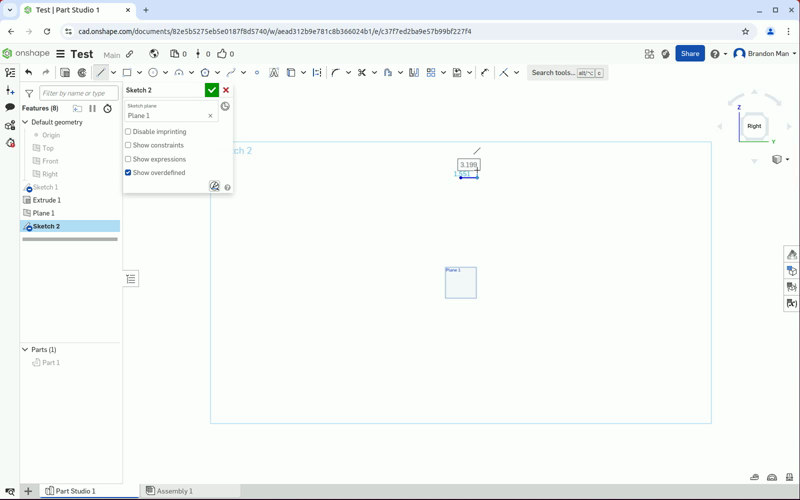
key_up(shift)
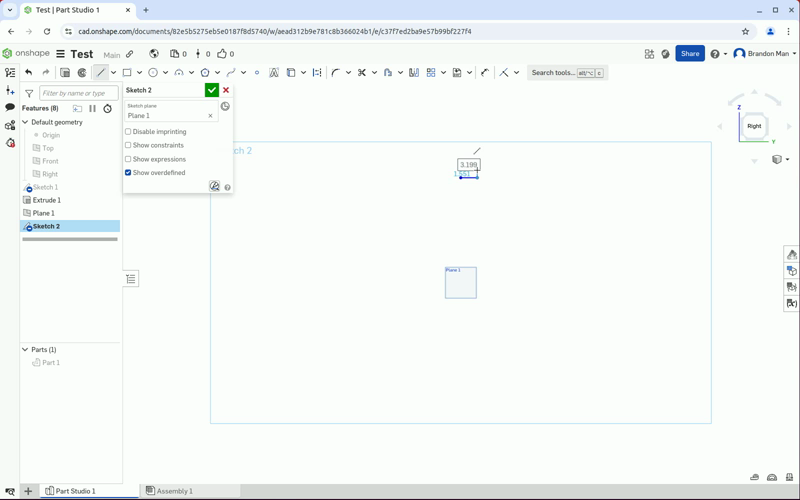
key_down(shift)
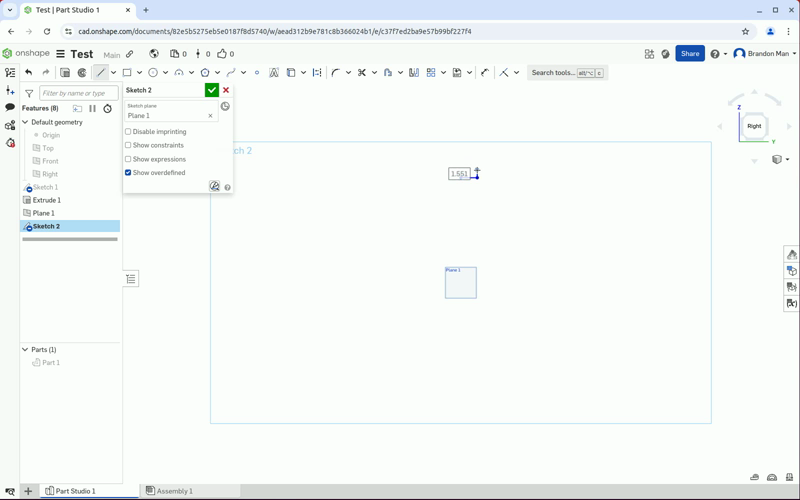
mouse_move(507, 169)
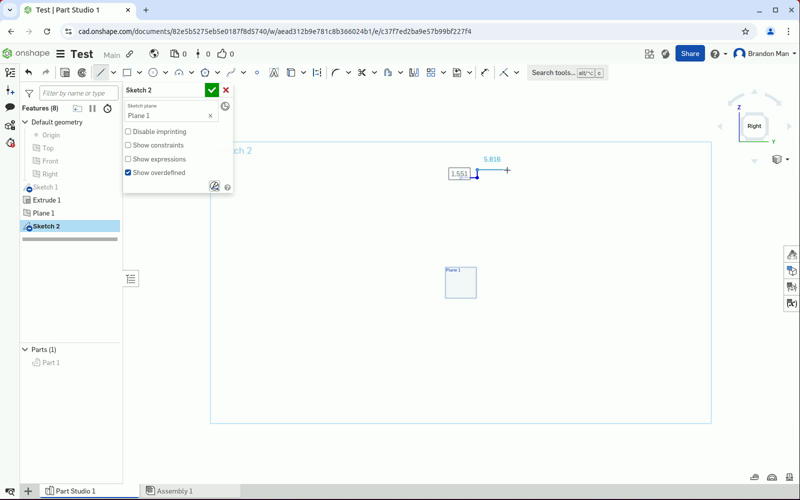
mouse_move(460, 169)
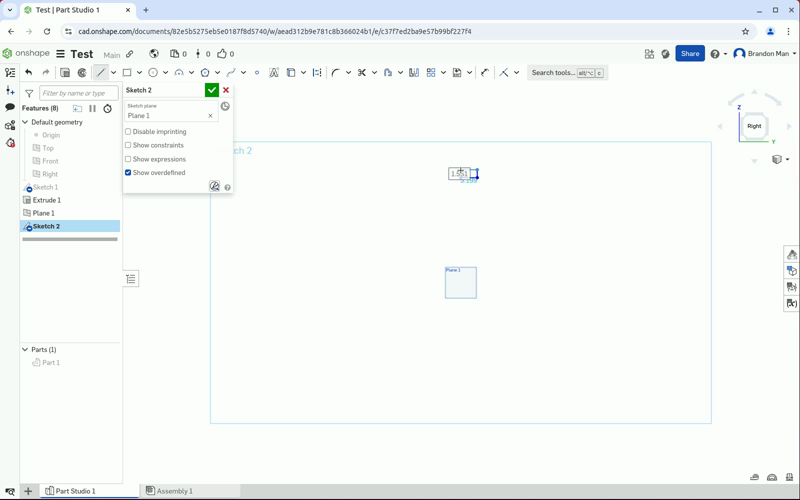
click(460, 169)
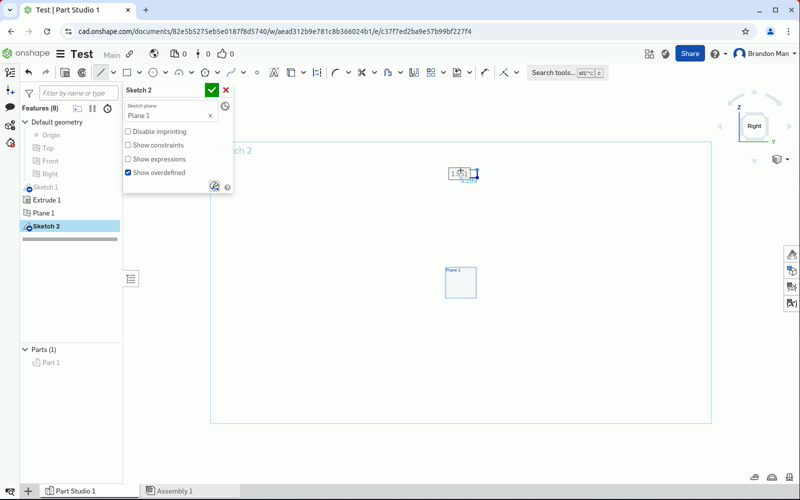
key_up(shift)
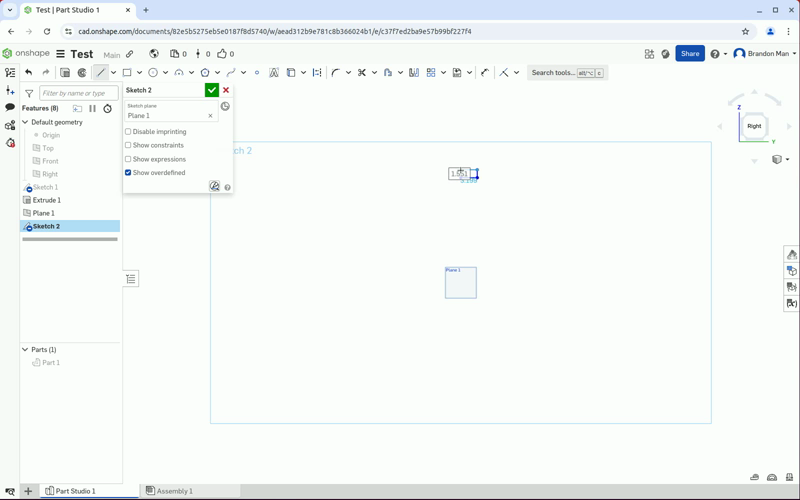
mouse_move(490, 169)
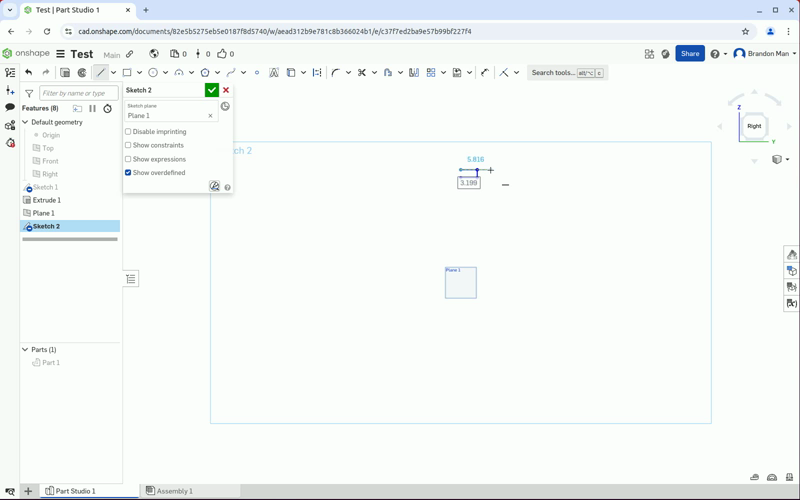
key_down(shift)
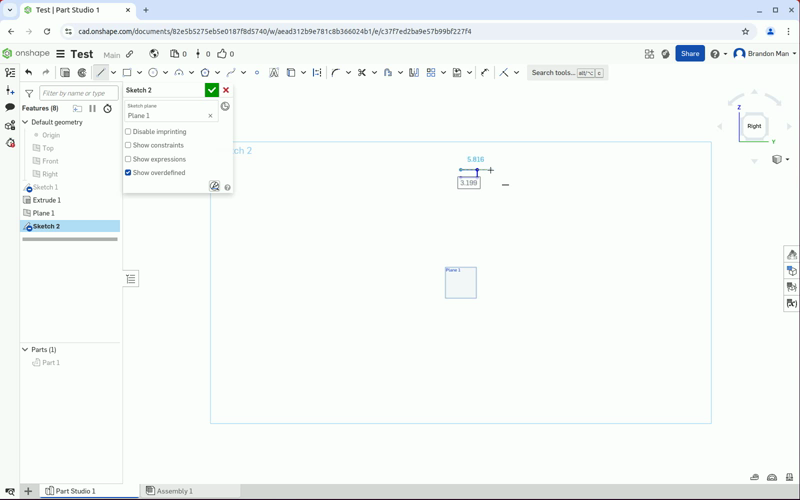
mouse_move(460, 177)
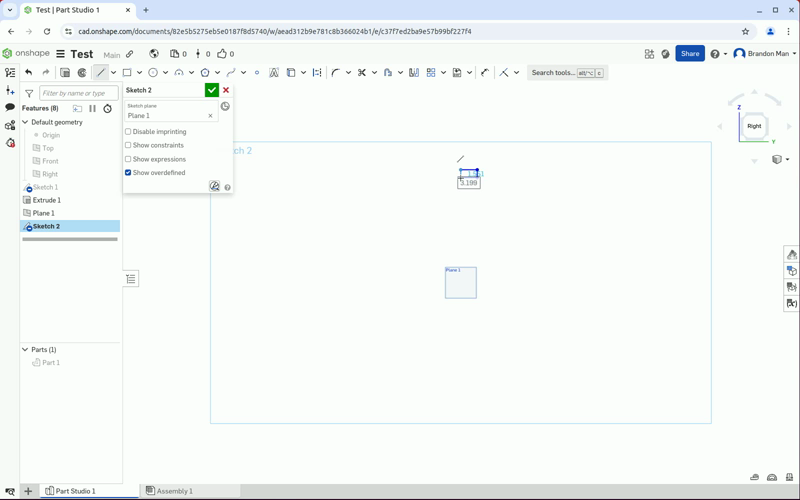
key_up(shift)
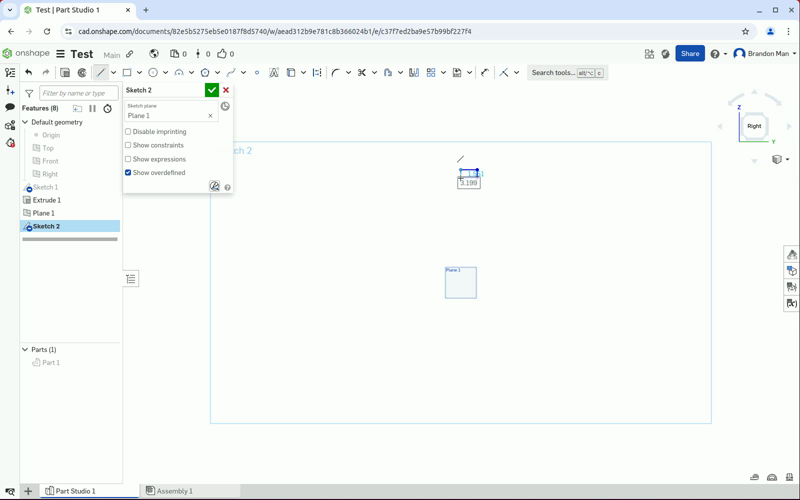
click(460, 177)
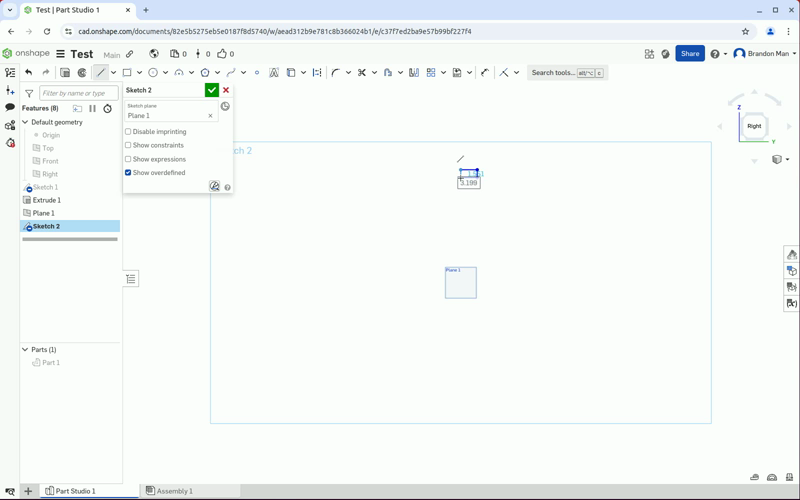
key(esc)
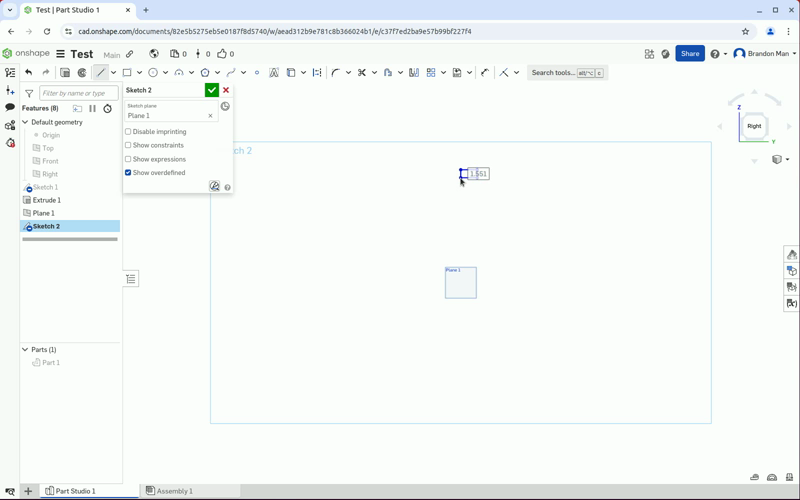
mouse_move(468, 173)
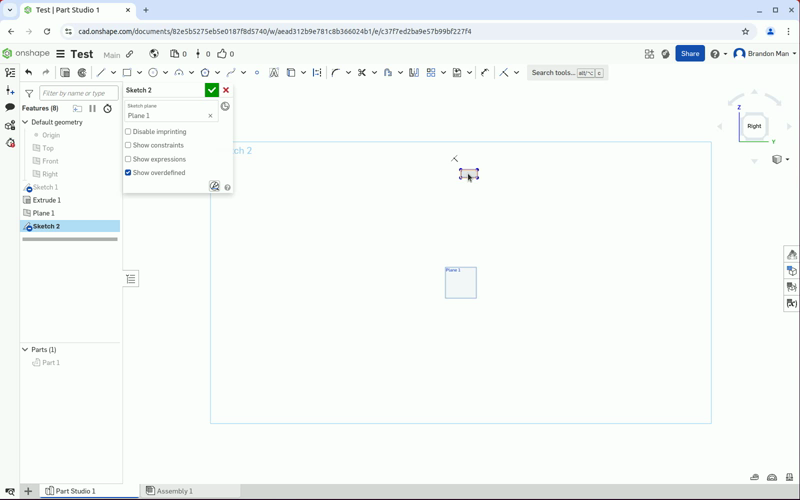
scroll(6)
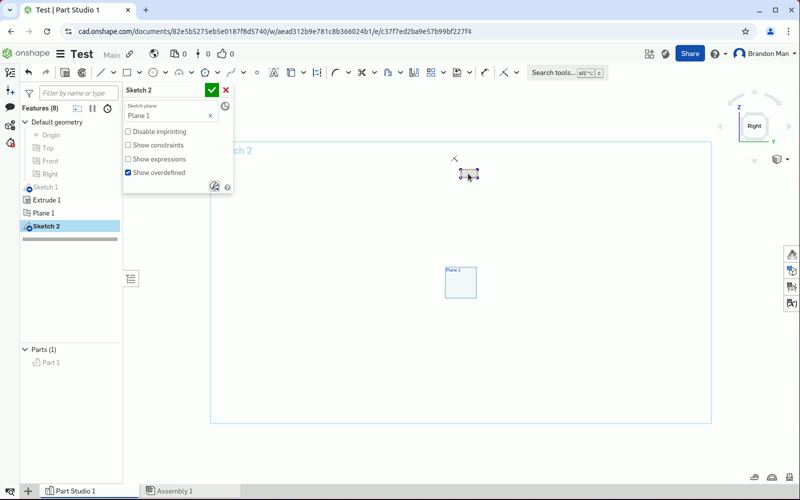
scroll(6)
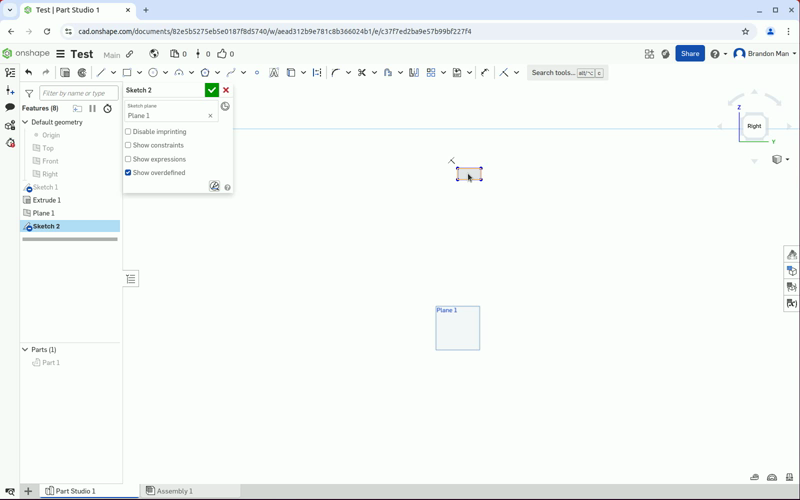
scroll(6)
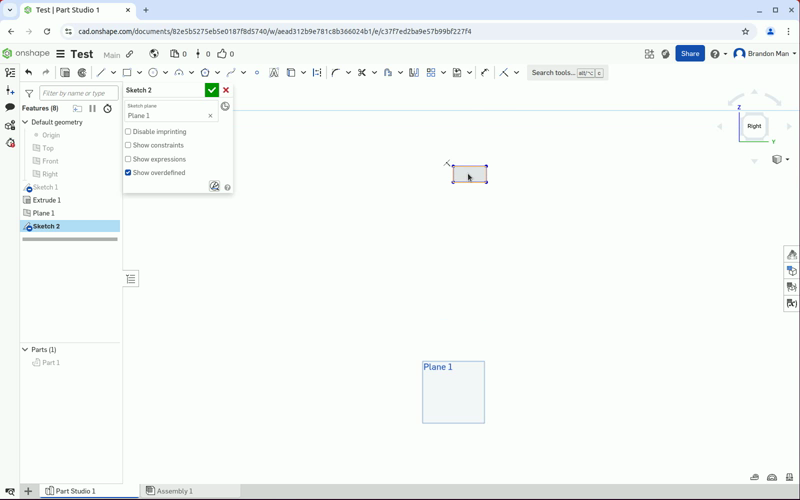
scroll(6)
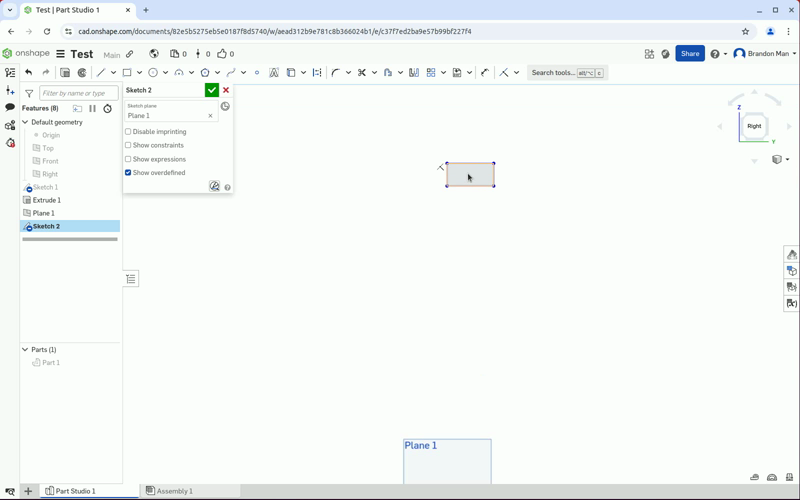
scroll(6)
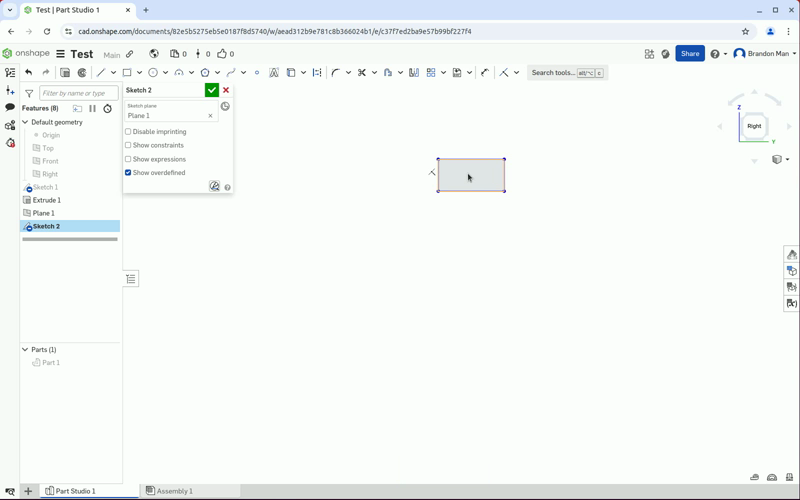
scroll(6)
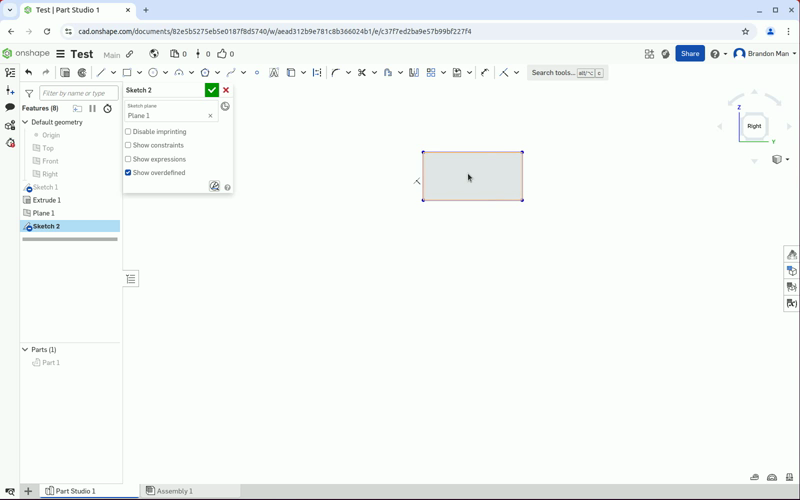
scroll(6)
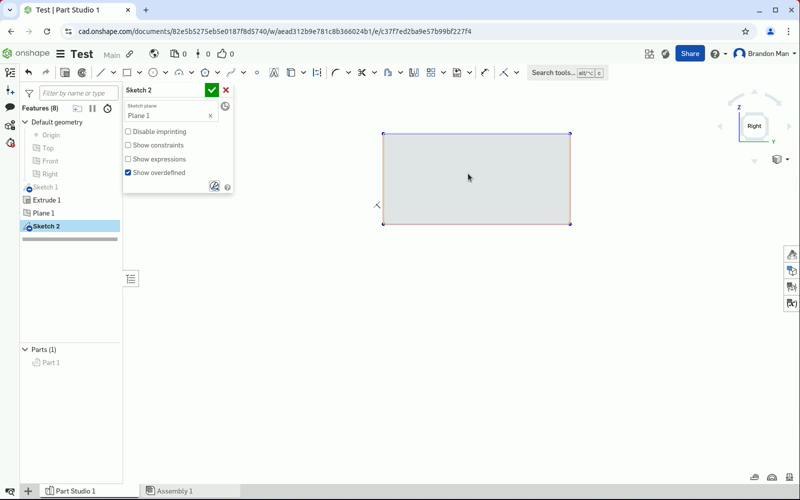
click(468, 173)
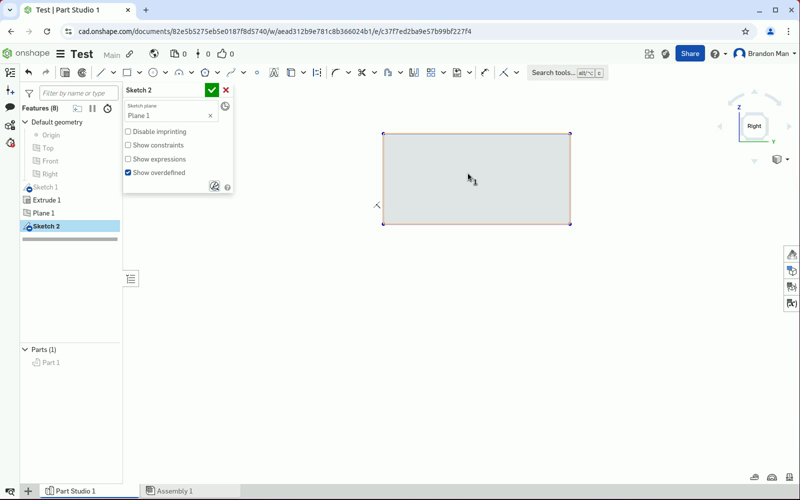
scroll(-6)
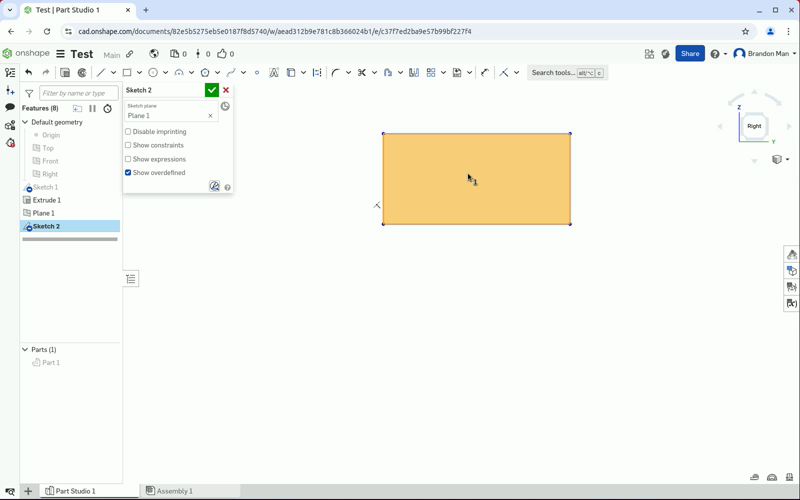
scroll(-6)
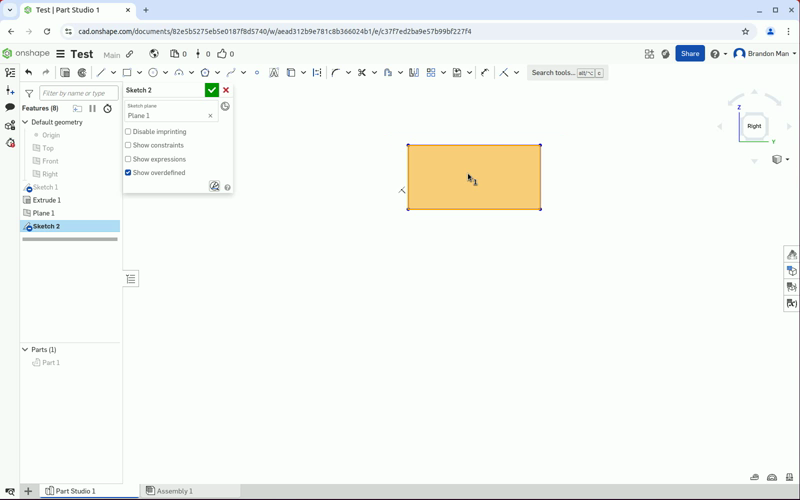
scroll(-6)
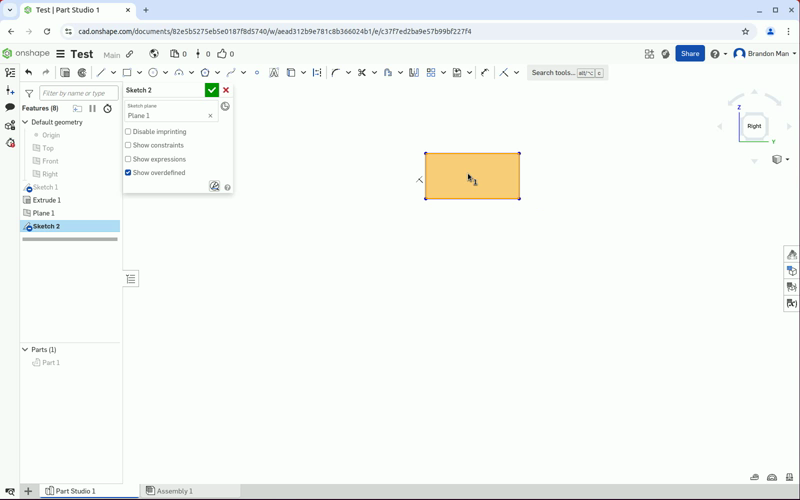
scroll(-6)
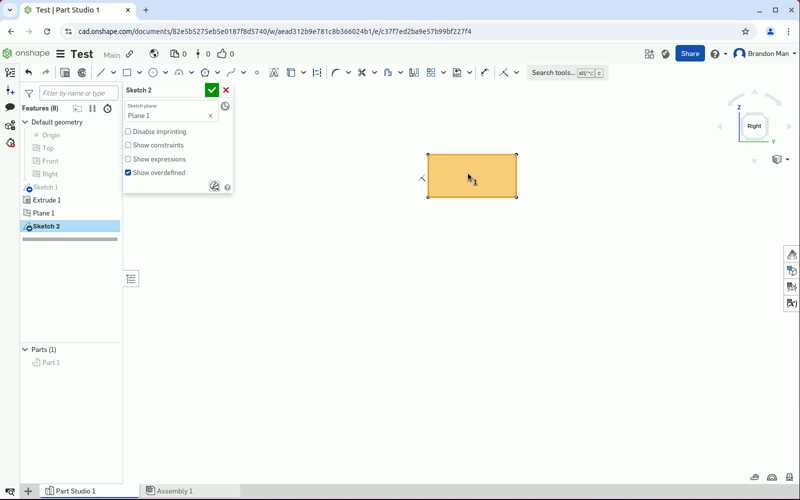
scroll(-6)
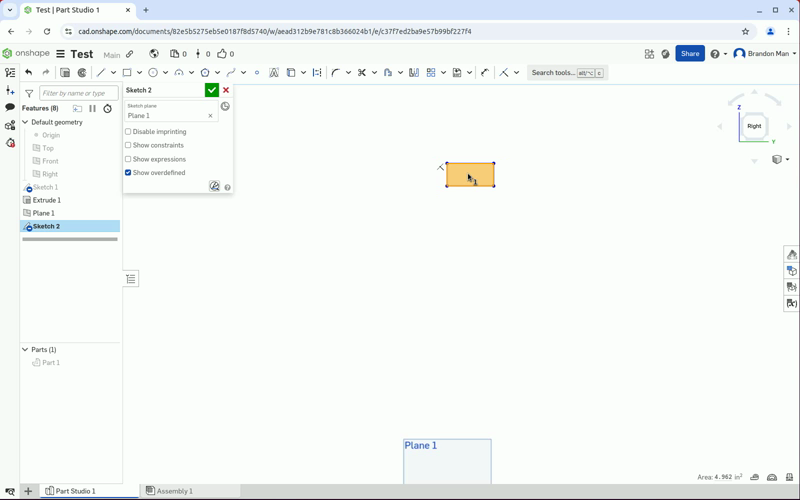
scroll(-6)
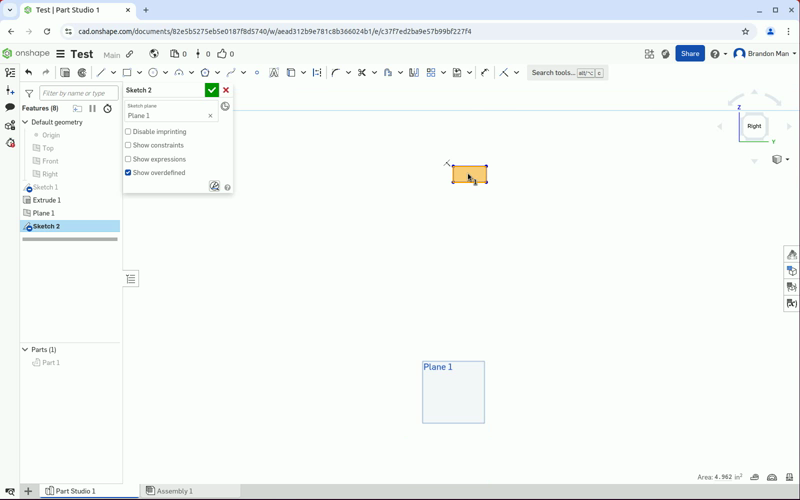
scroll(-6)
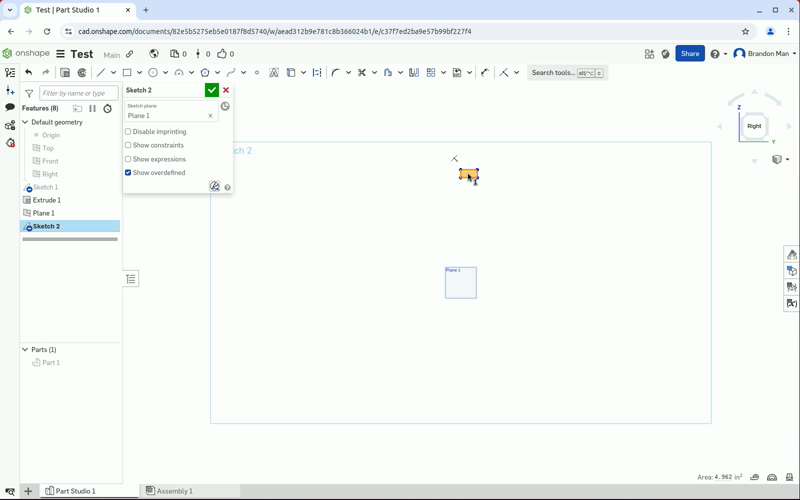
mouse_move(73, 352)
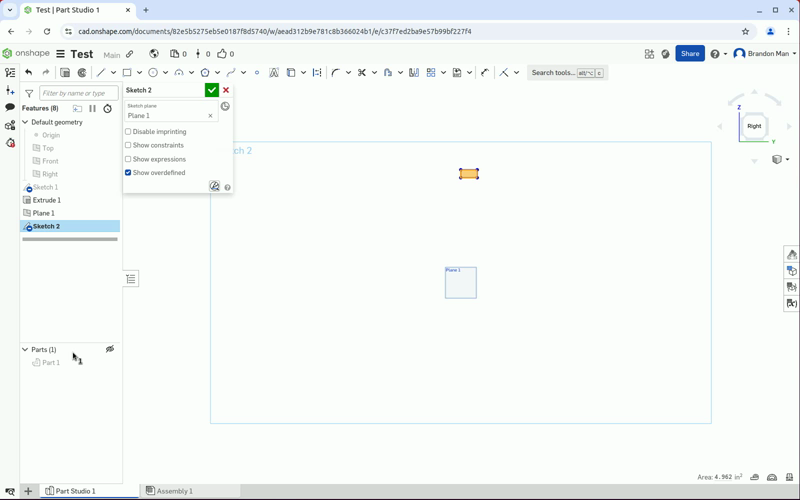
key(shift+y)
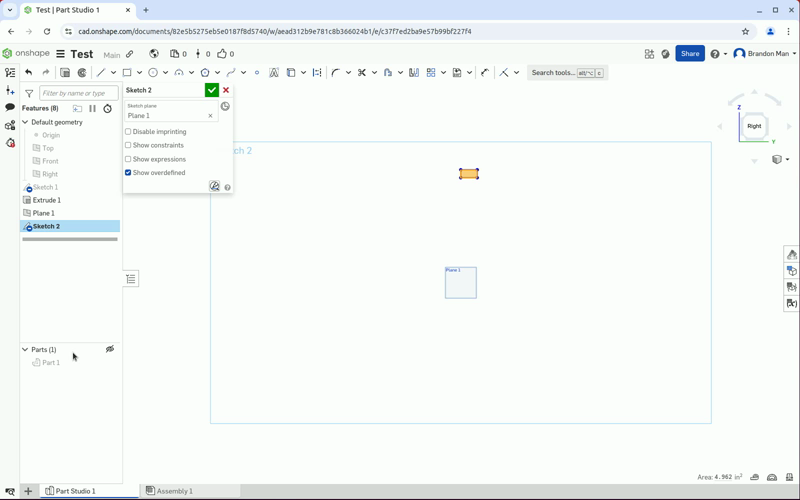
key(shift+e)
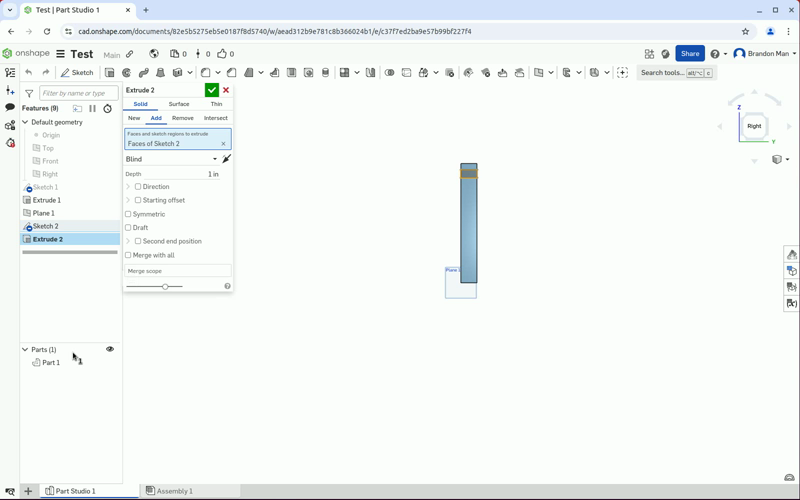
mouse_move(143, 106)
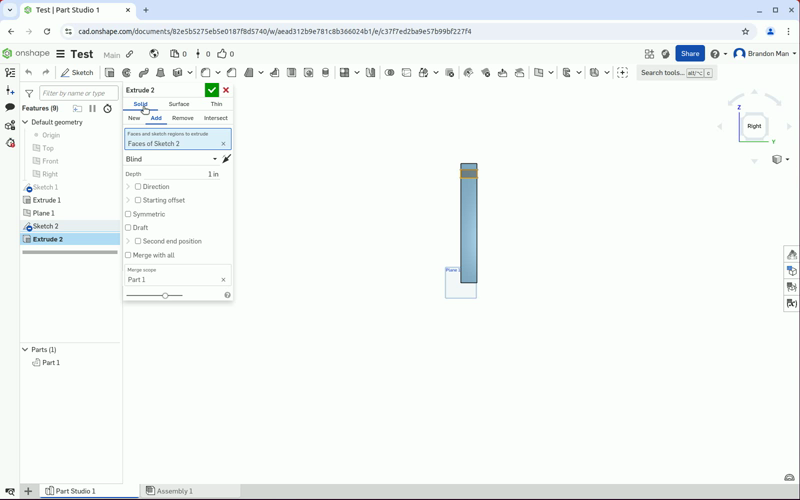
click(143, 106)
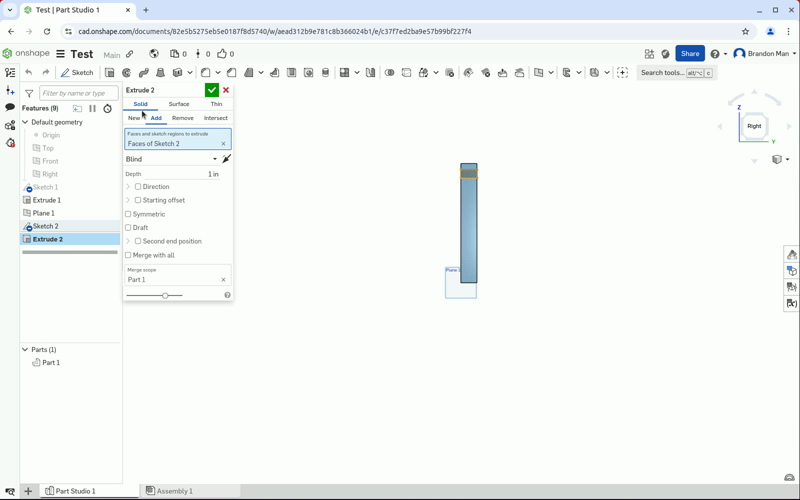
mouse_move(137, 120)
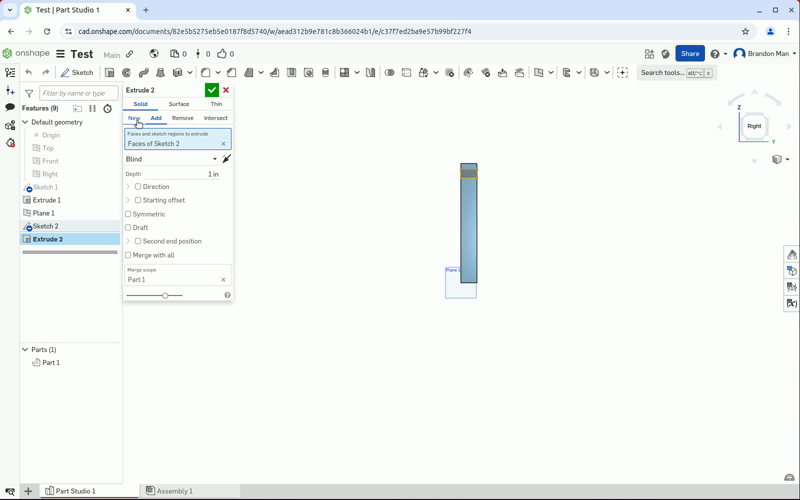
click(137, 120)
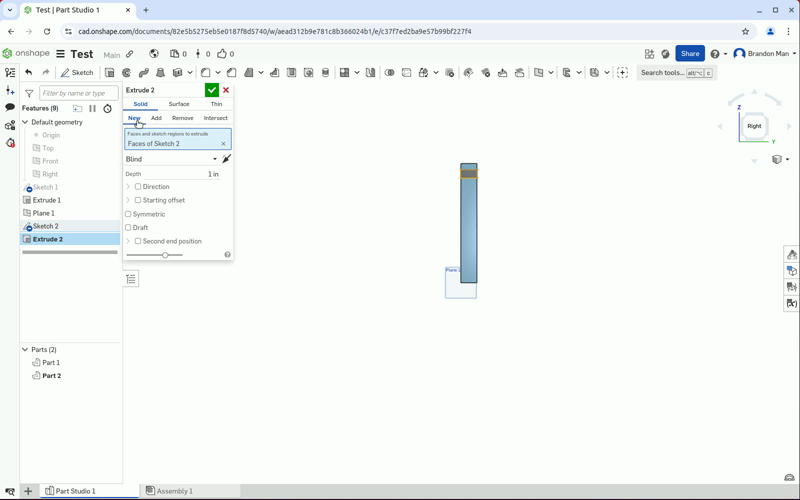
key(tab, 4)
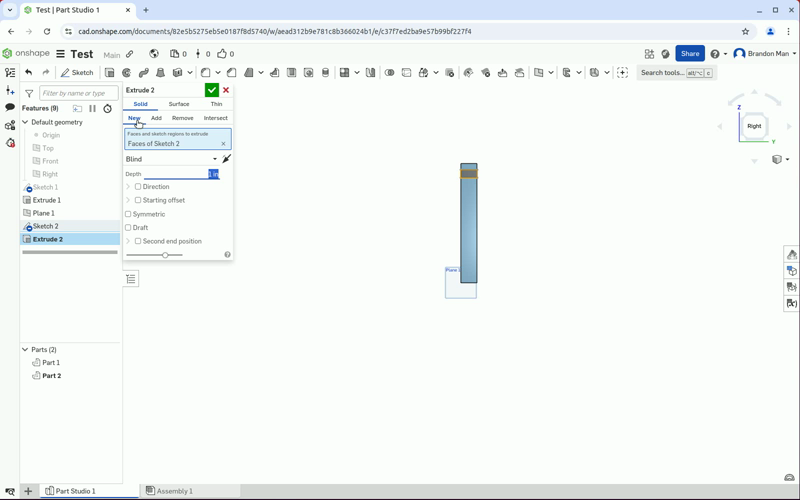
text(0.241)
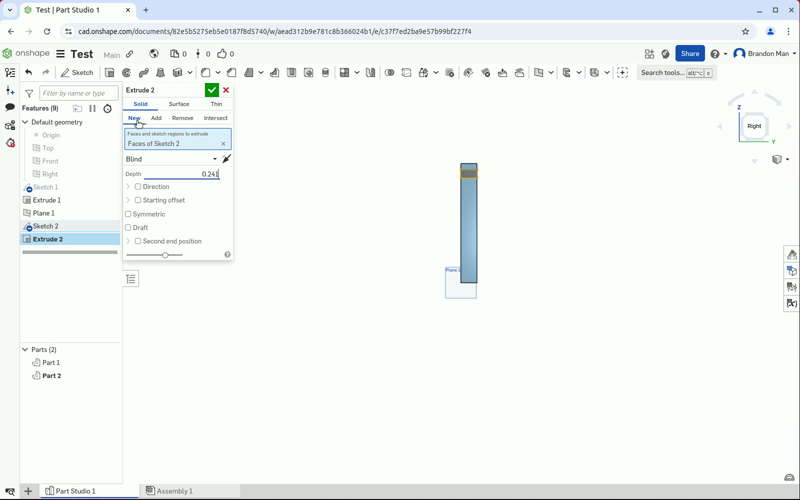
key(enter)
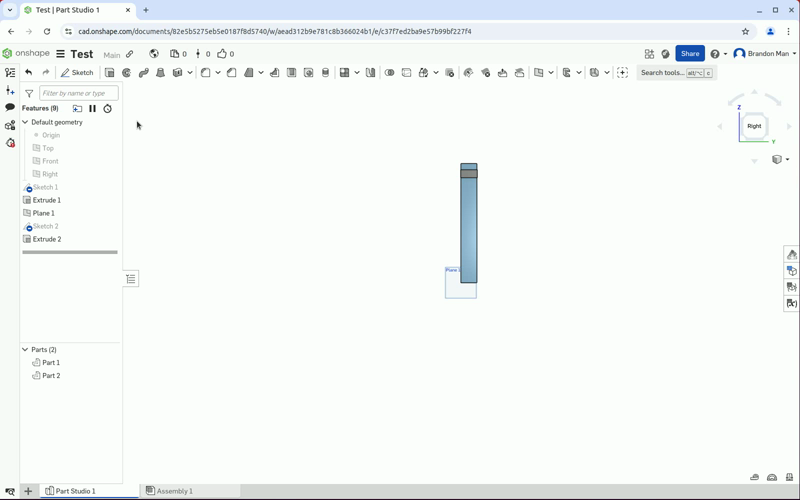
key(shift+h)
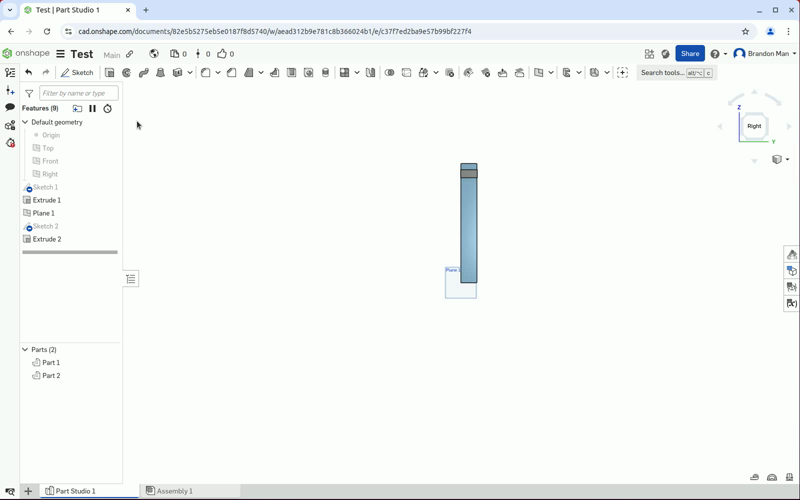
key(shift+h)
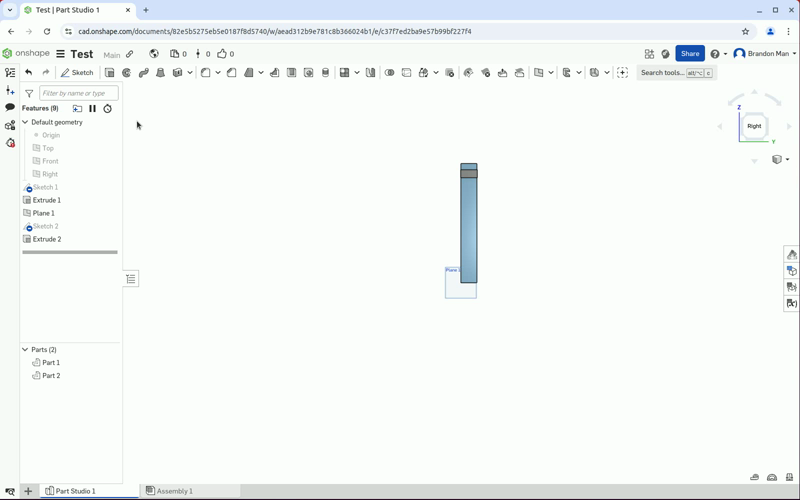
mouse_move(73, 189)
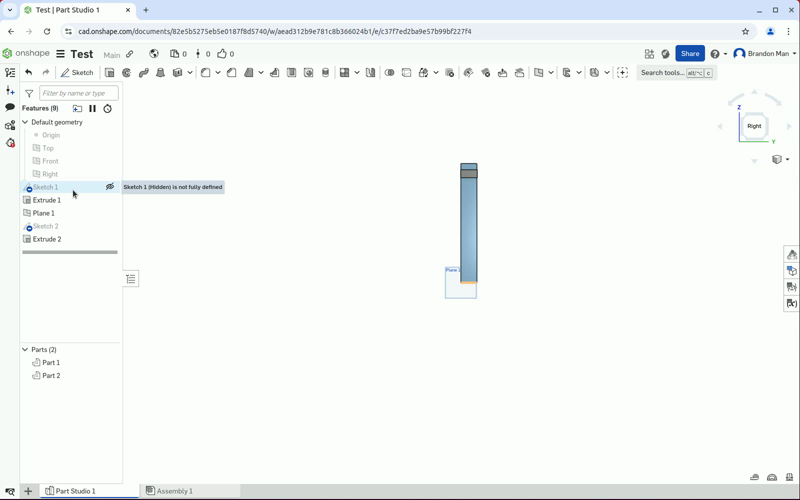
click(73, 189)
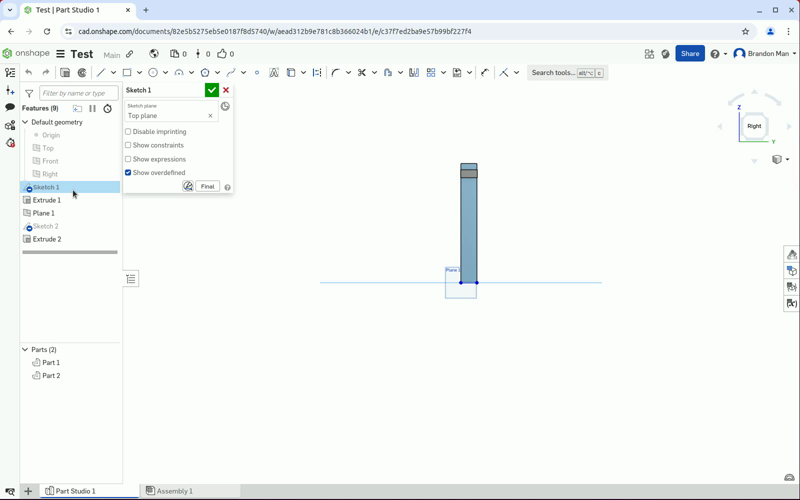
mouse_move(229, 92)
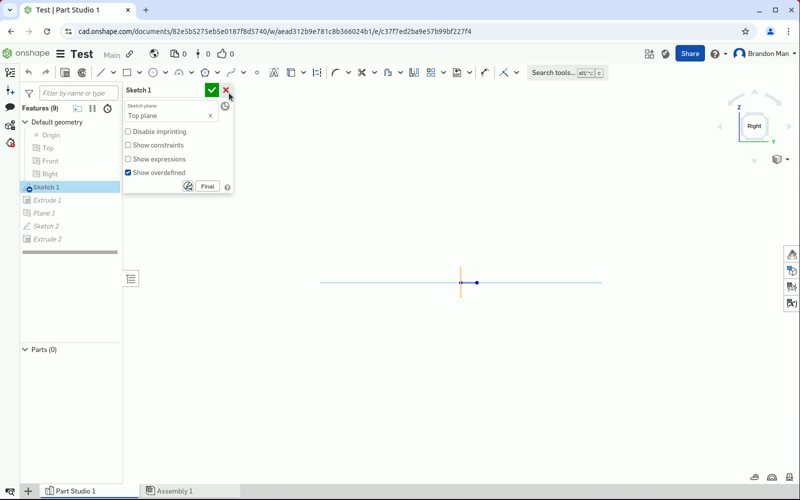
click(229, 92)
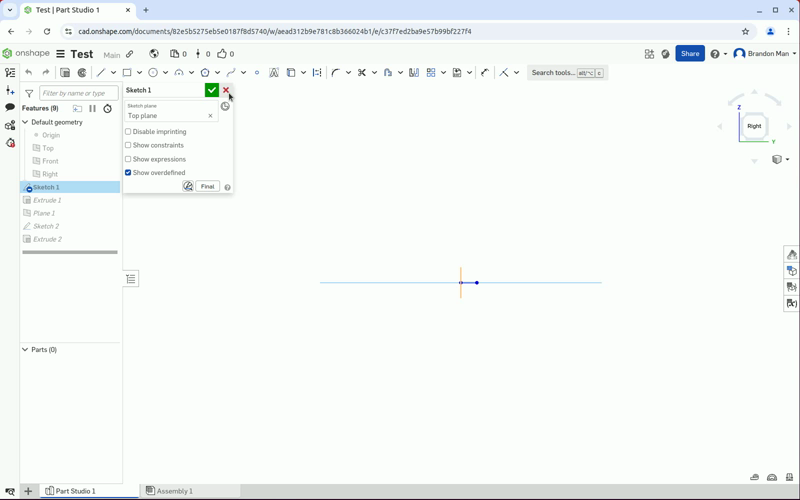
key(shift+s)
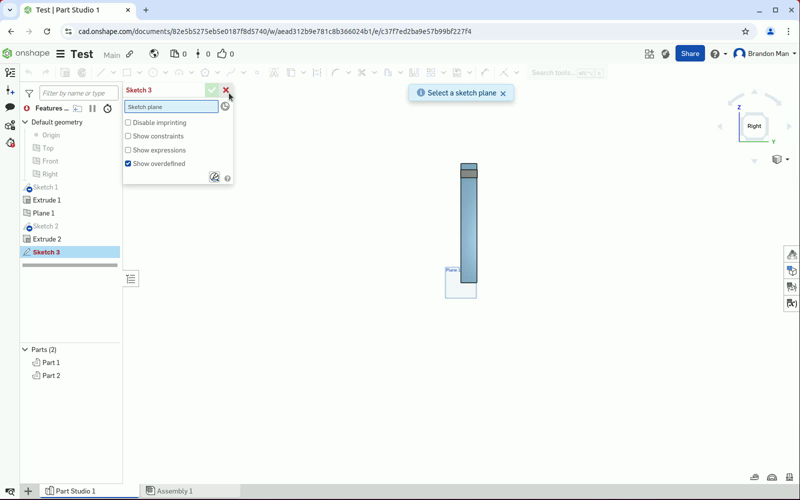
mouse_move(73, 215)
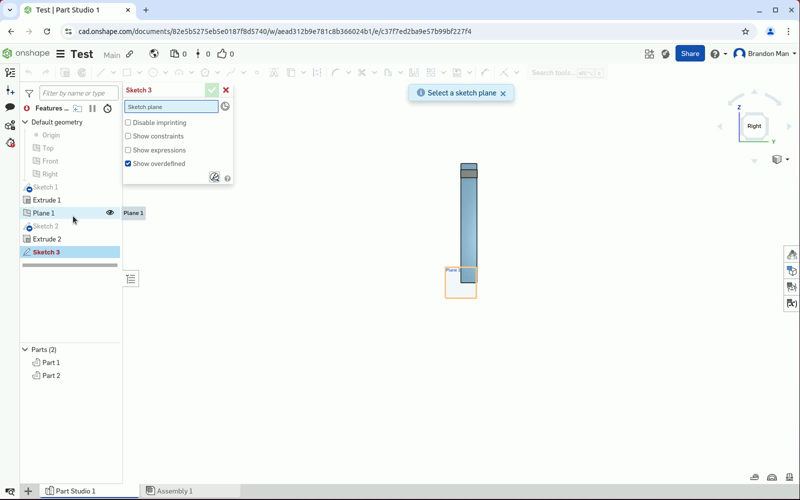
click(73, 215)
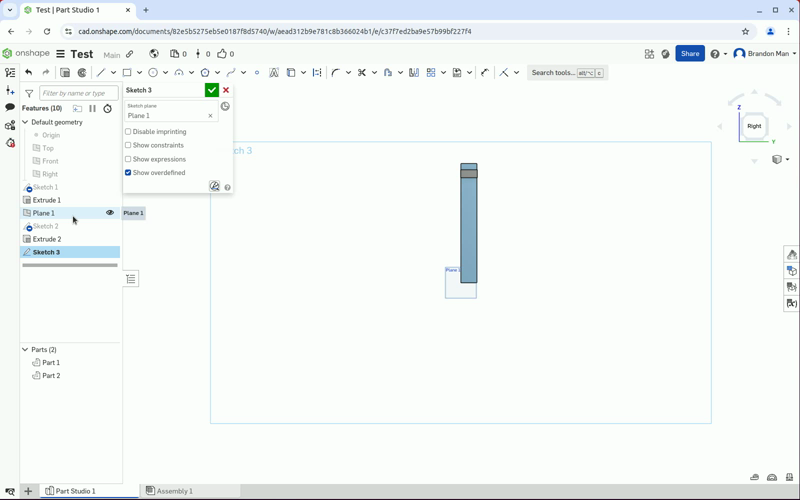
mouse_move(73, 352)
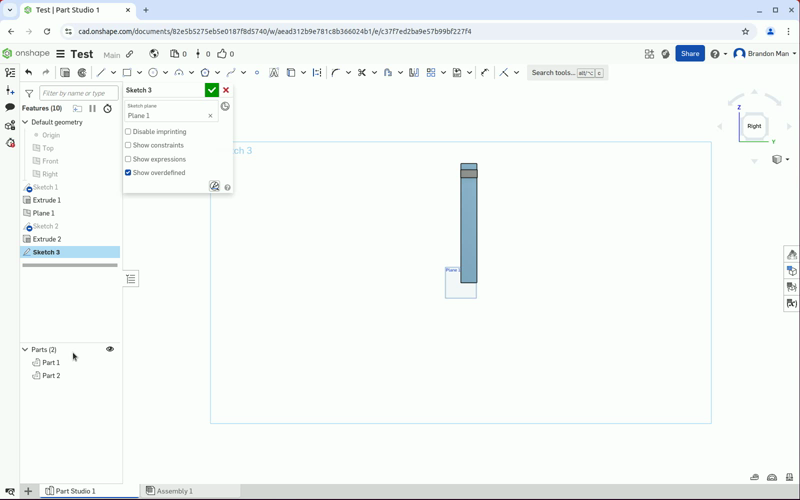
key(y)
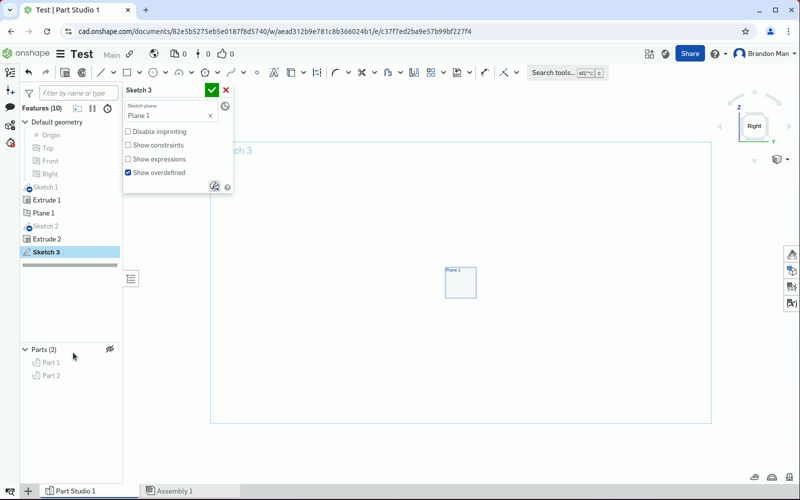
key(l)
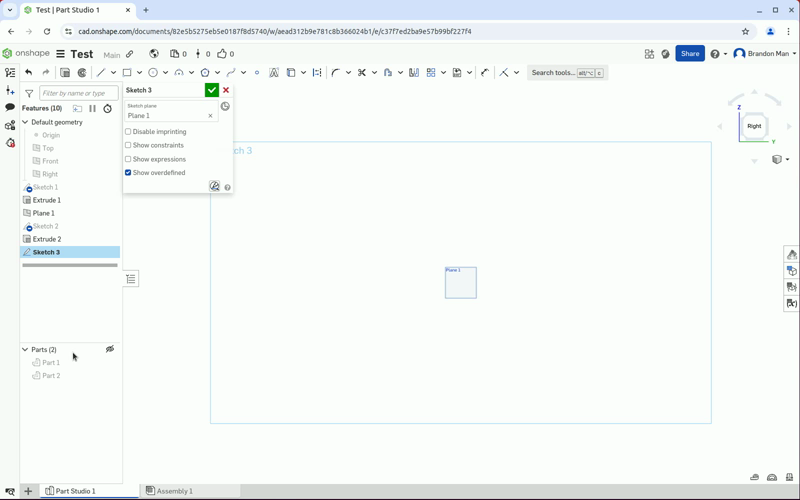
key_down(shift)
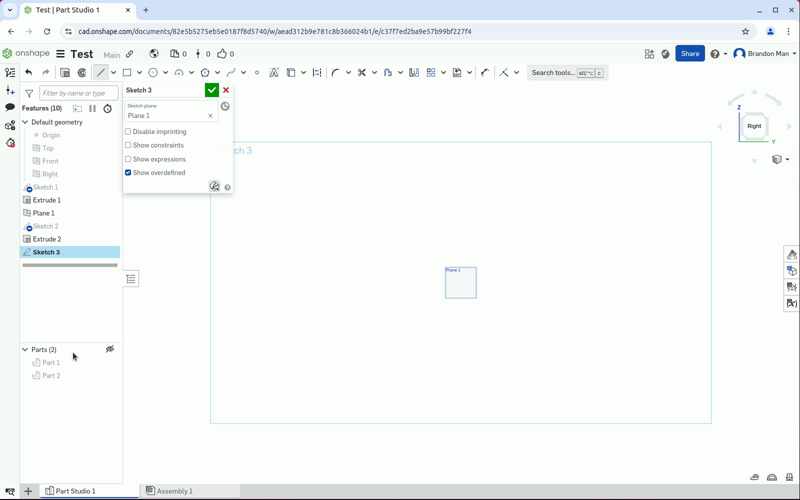
mouse_move(460, 282)
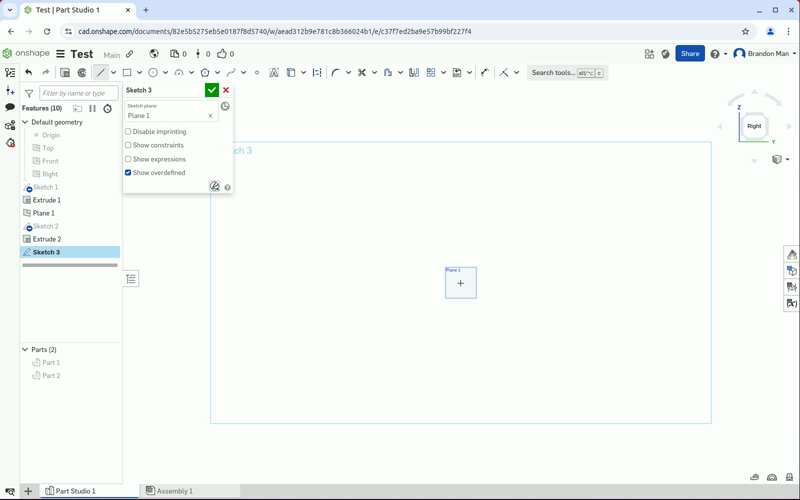
click(460, 282)
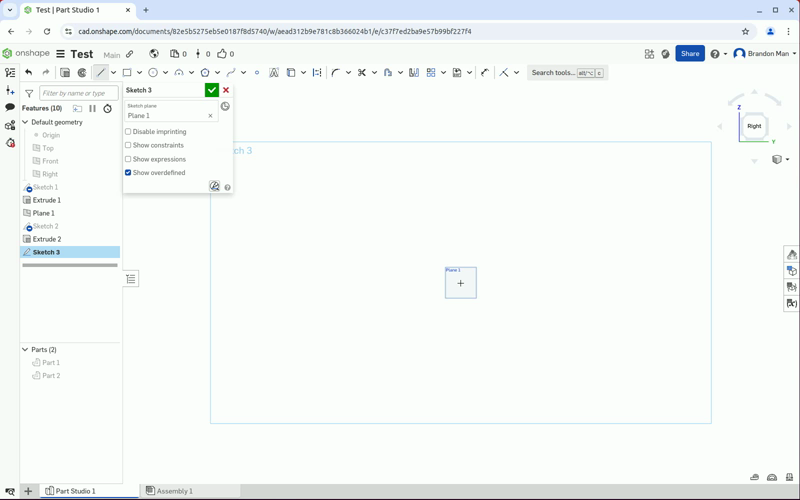
key_up(shift)
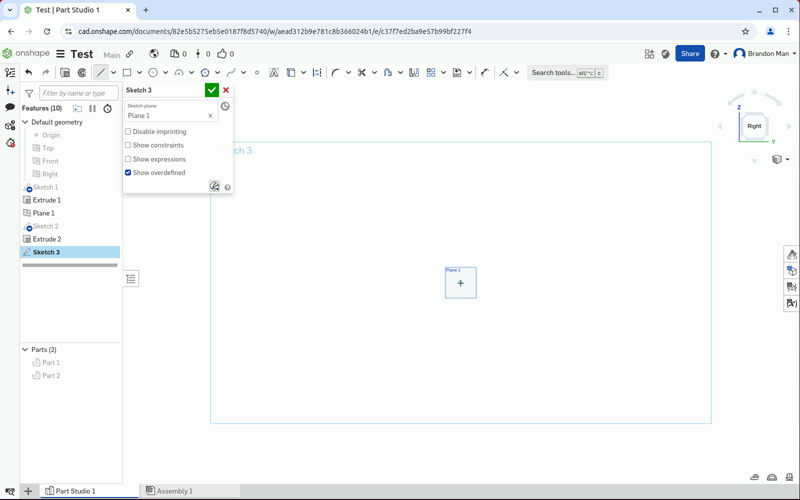
key_down(shift)
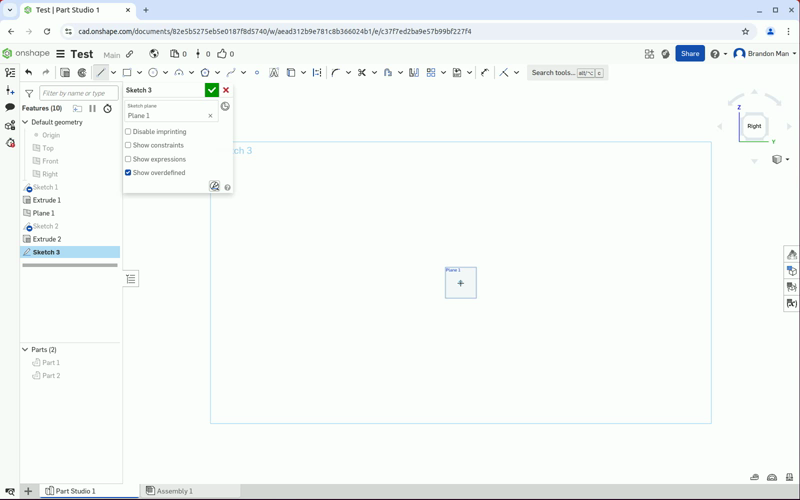
mouse_move(490, 282)
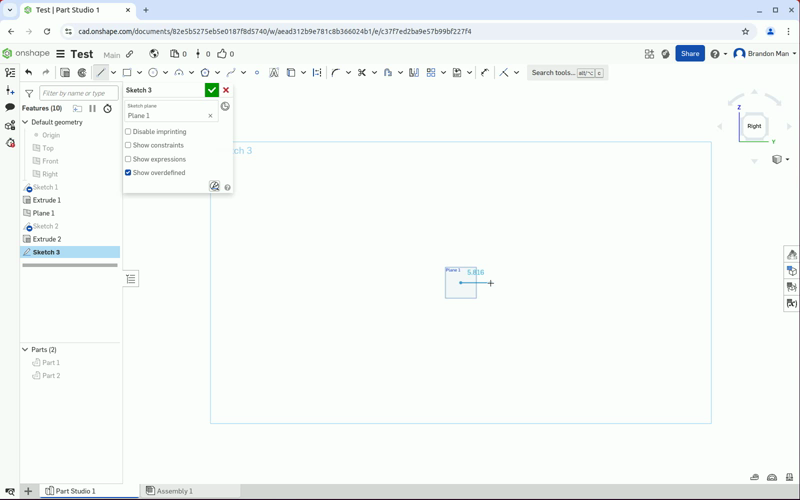
mouse_move(476, 282)
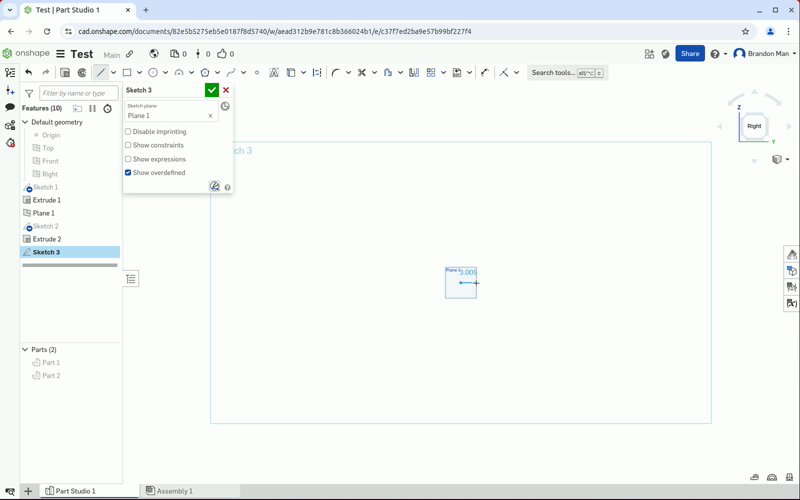
click(476, 282)
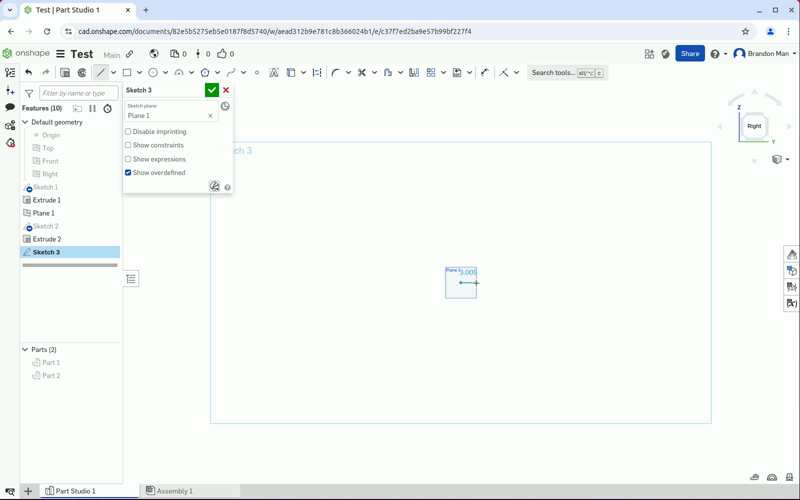
key_up(shift)
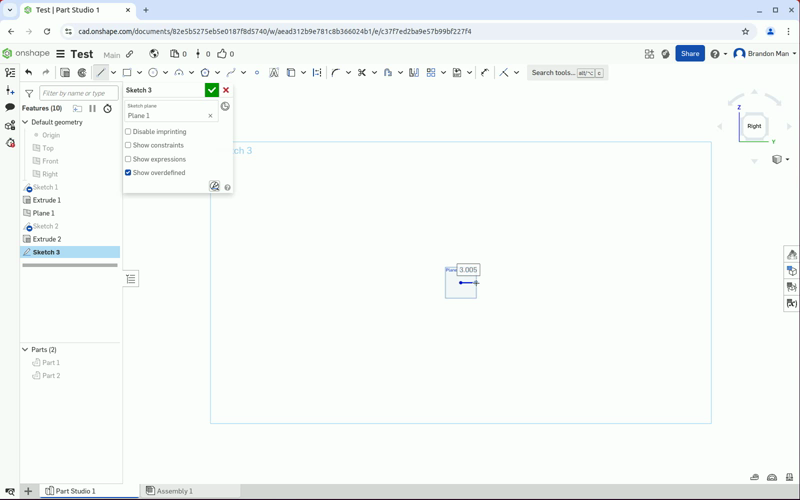
key_down(shift)
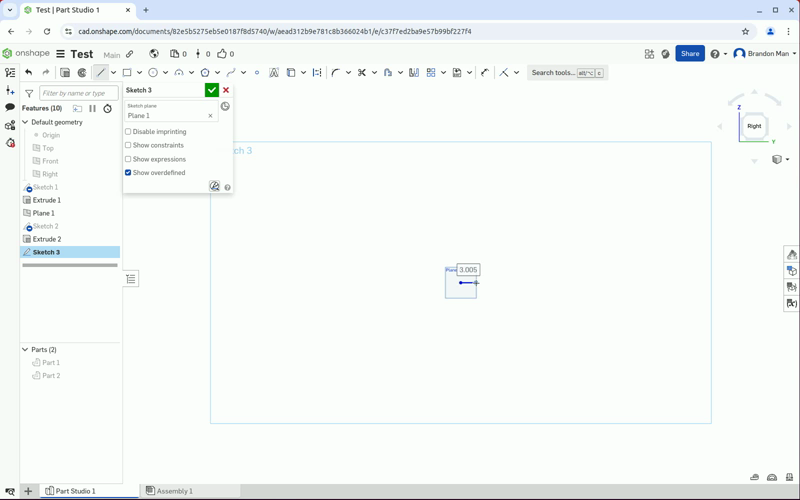
mouse_move(506, 282)
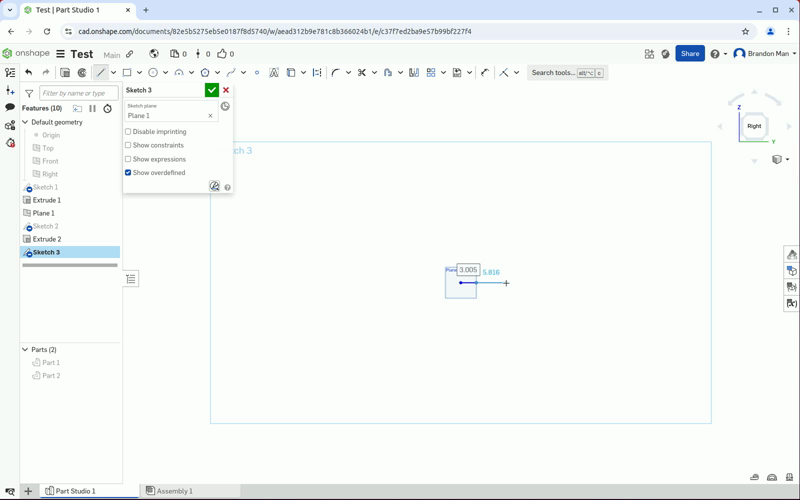
mouse_move(476, 259)
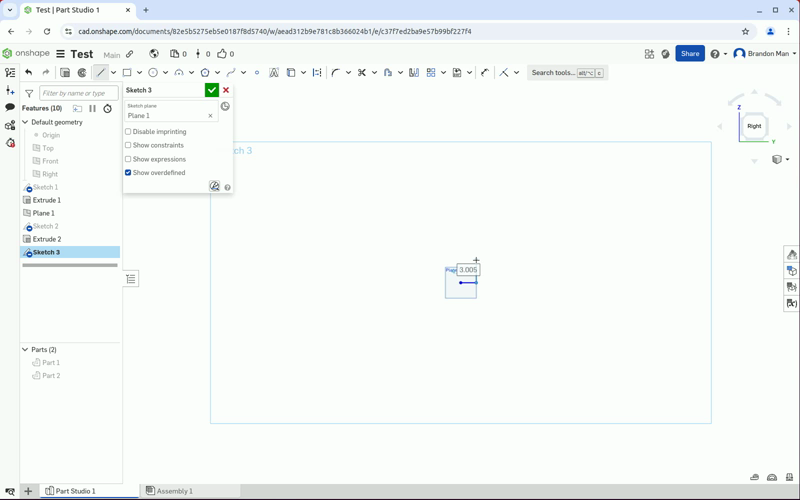
click(476, 259)
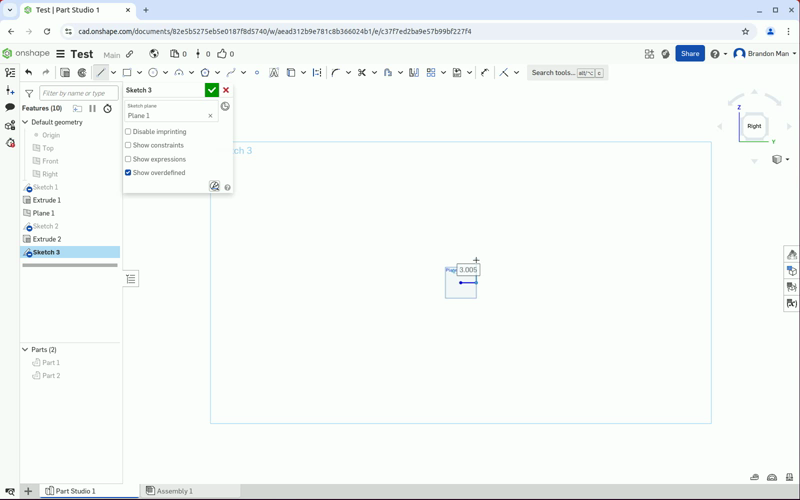
key_up(shift)
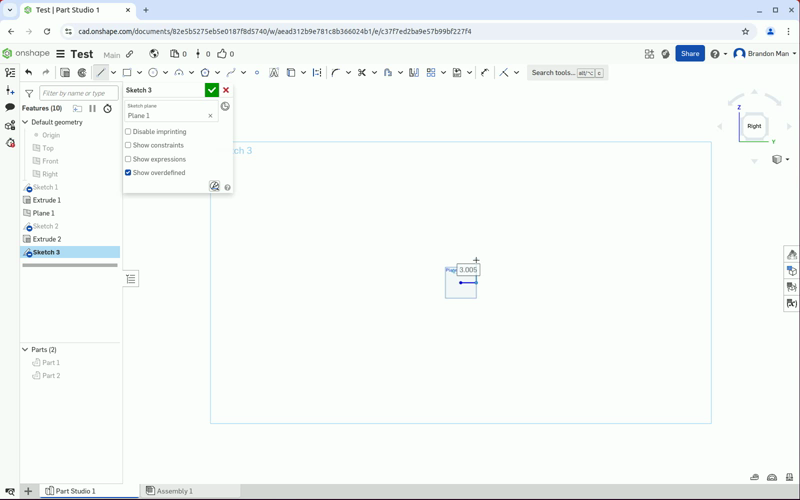
key_down(shift)
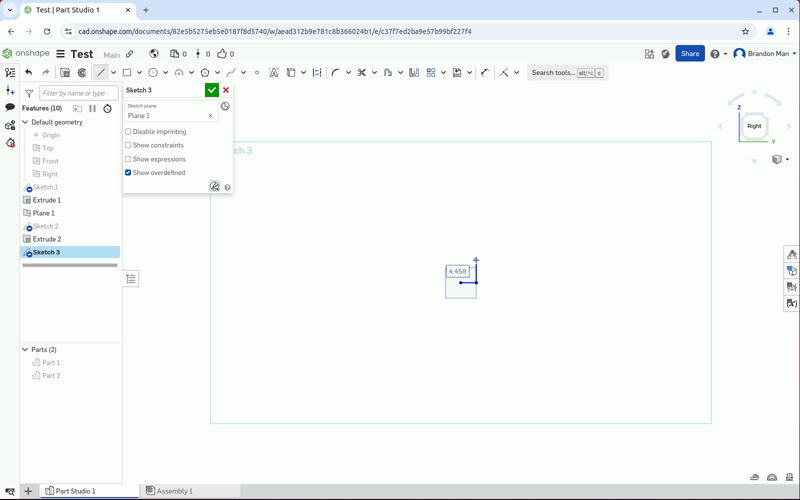
mouse_move(506, 259)
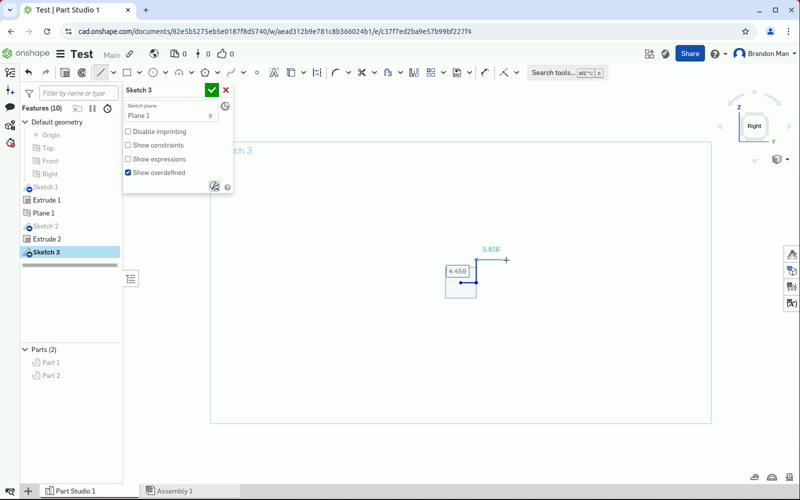
mouse_move(460, 259)
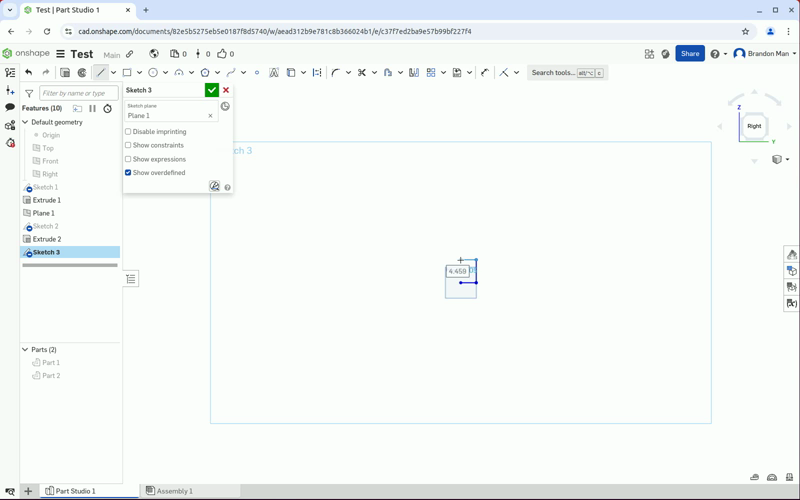
click(460, 259)
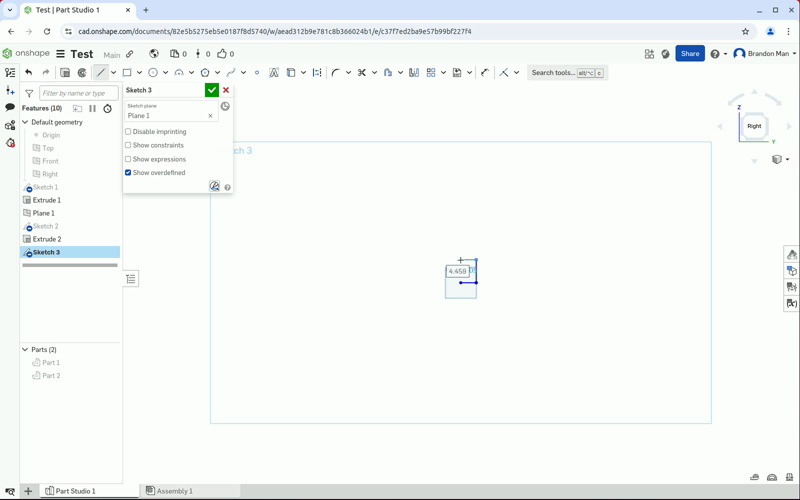
key_up(shift)
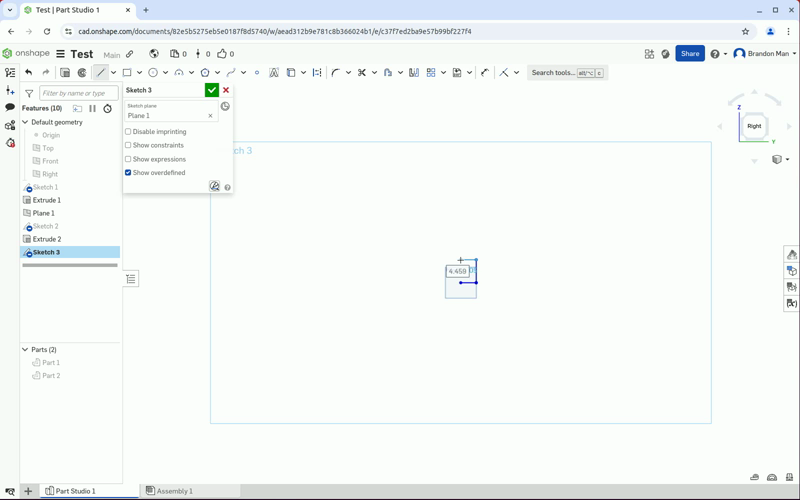
mouse_move(490, 259)
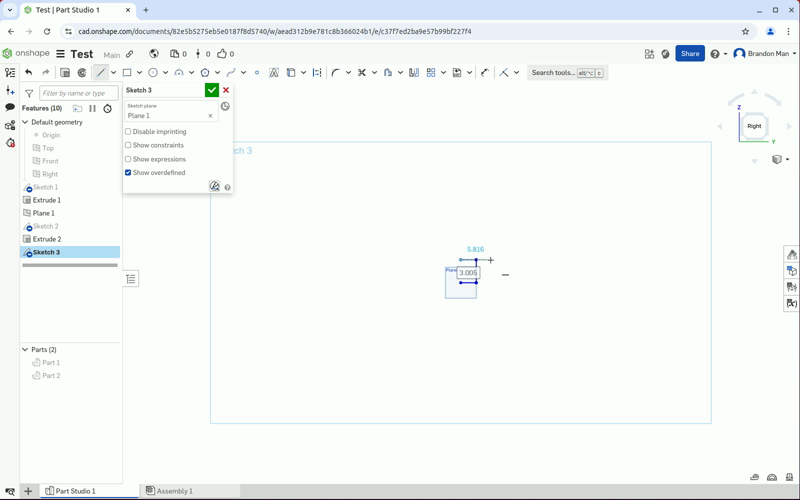
key_down(shift)
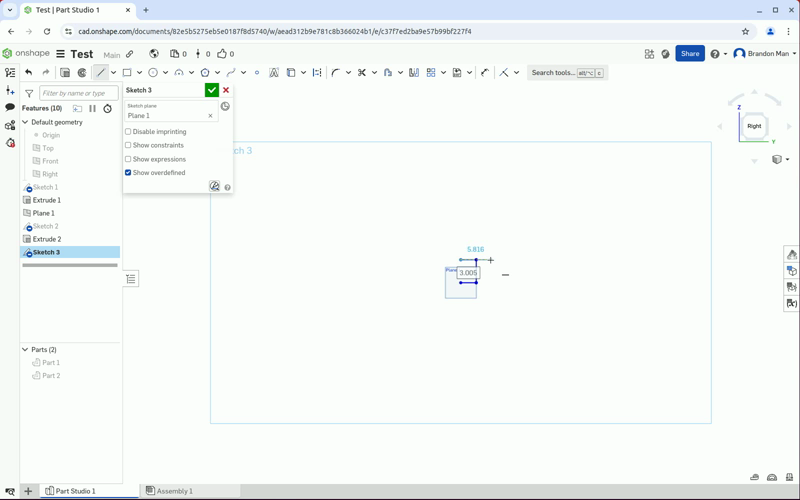
mouse_move(460, 282)
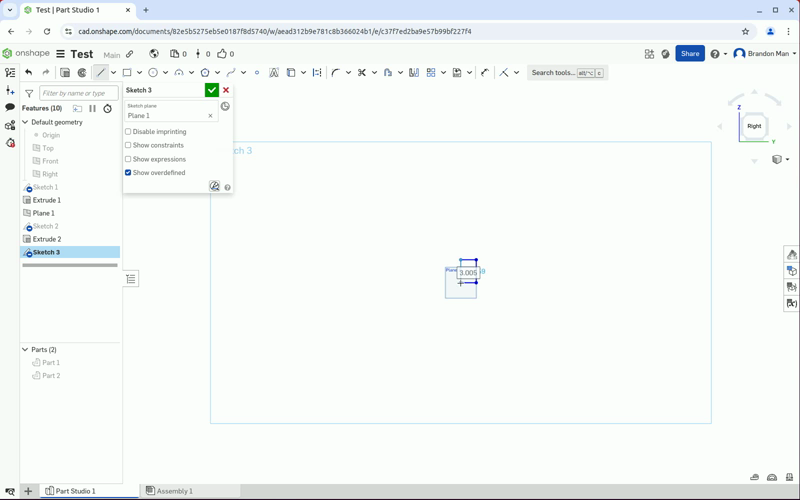
key_up(shift)
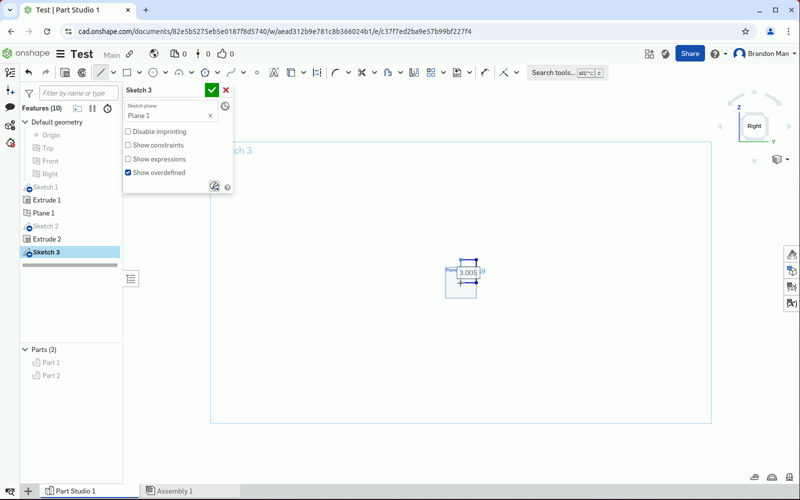
click(460, 282)
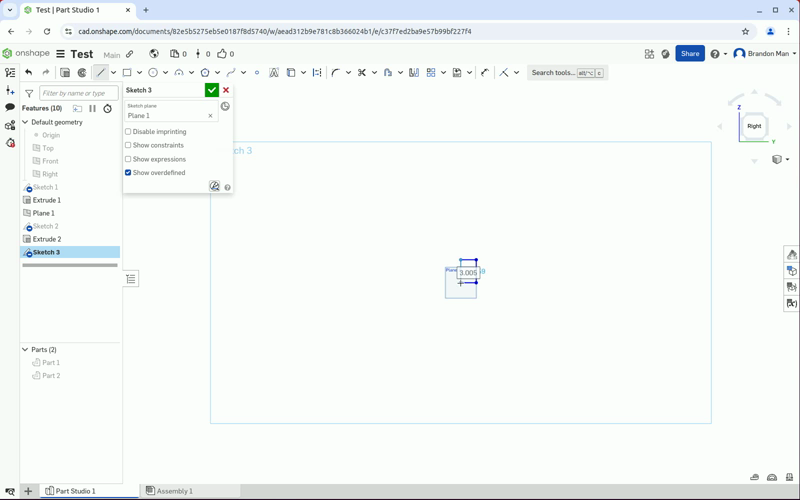
key(esc)
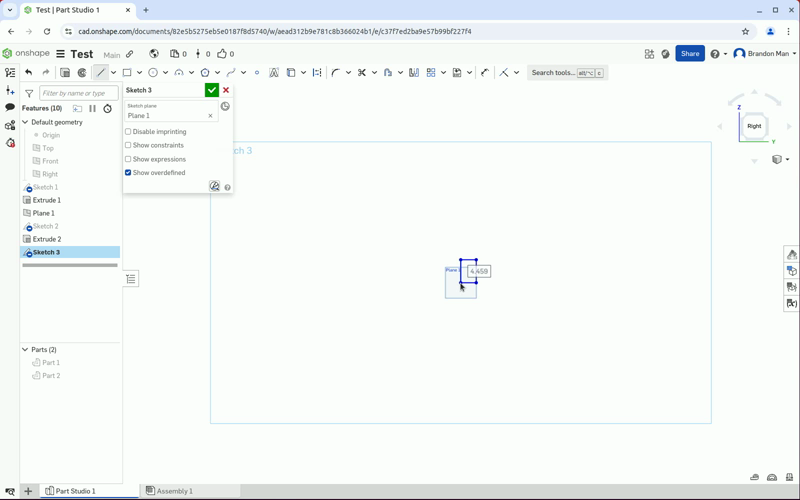
mouse_move(468, 264)
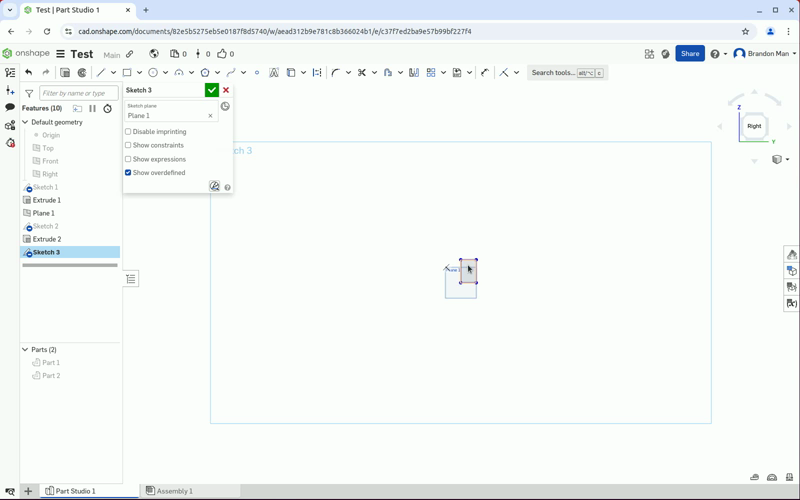
scroll(6)
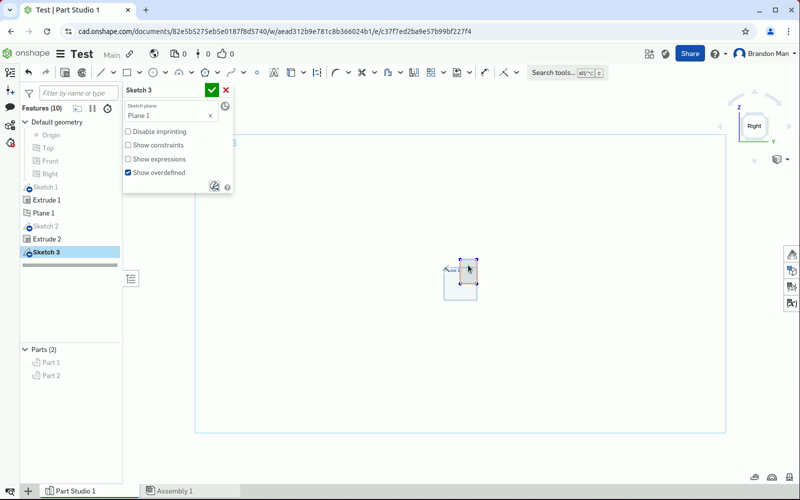
scroll(6)
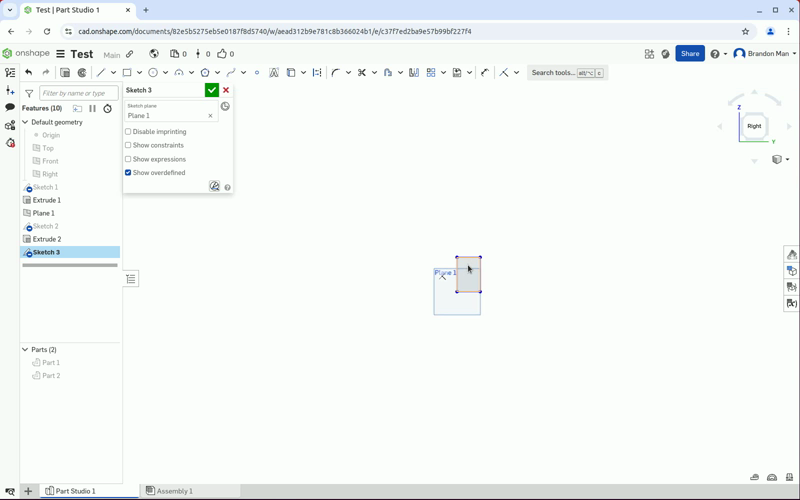
scroll(6)
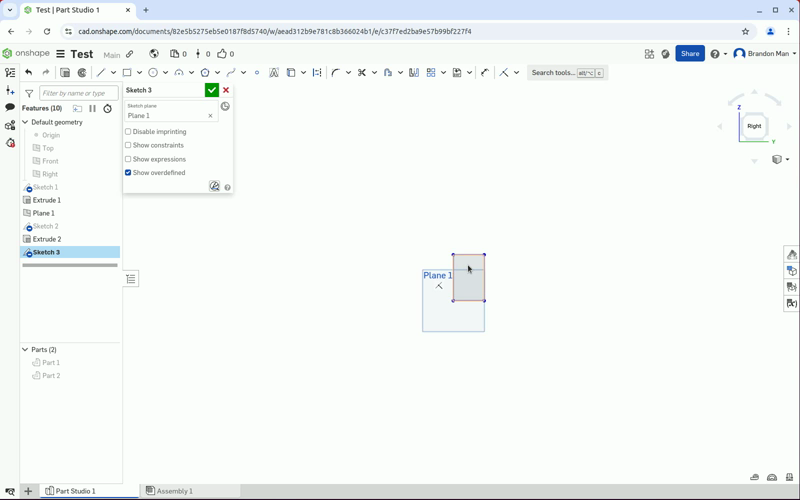
scroll(6)
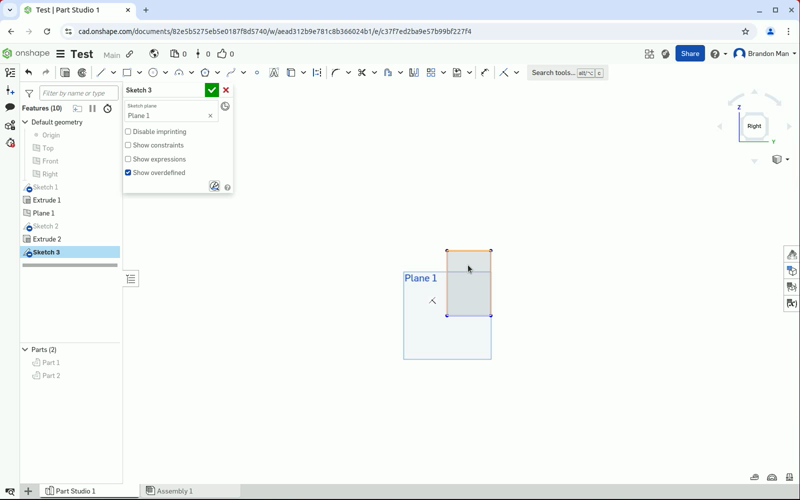
scroll(6)
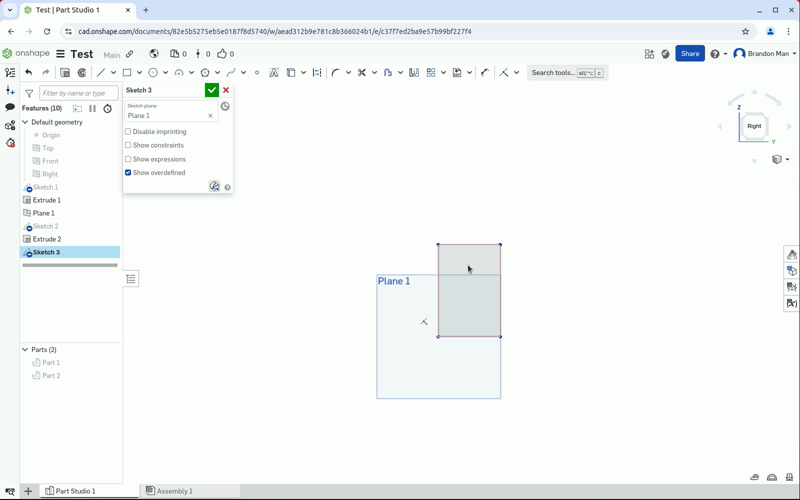
scroll(6)
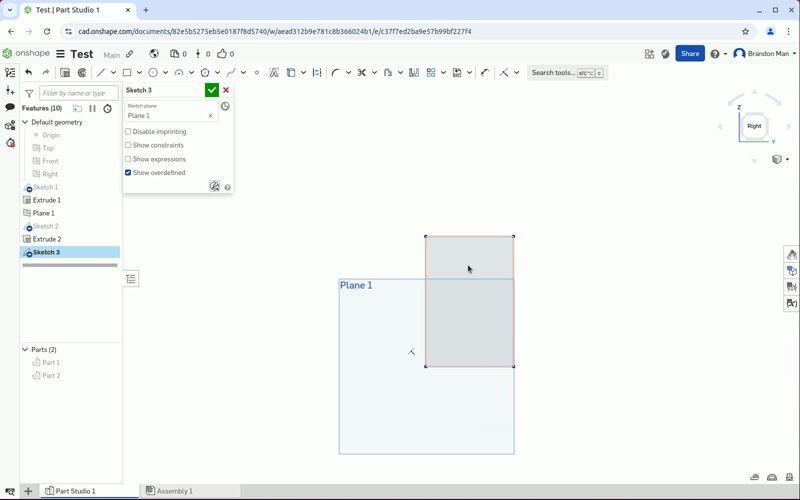
scroll(6)
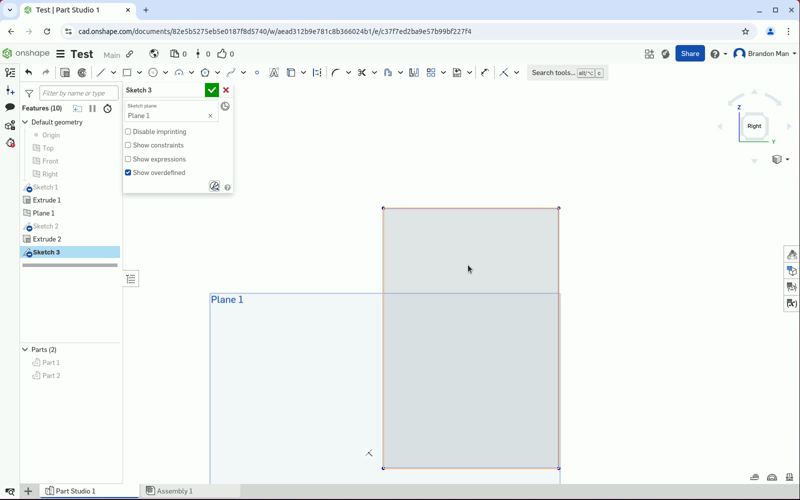
click(468, 264)
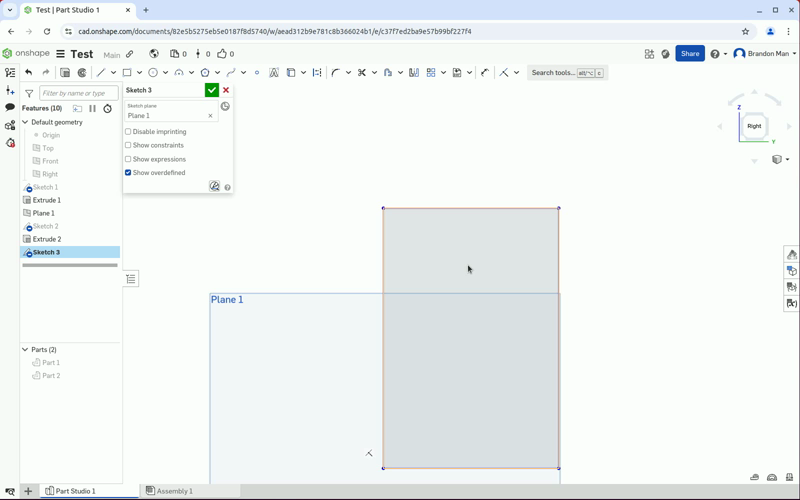
scroll(-6)
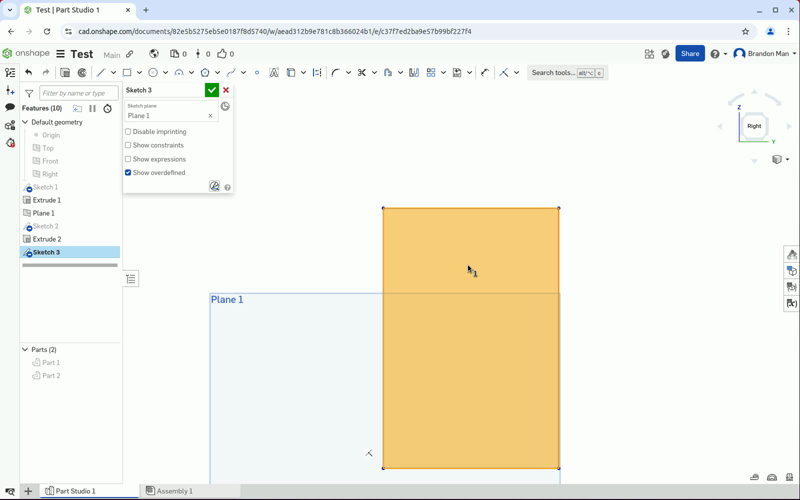
scroll(-6)
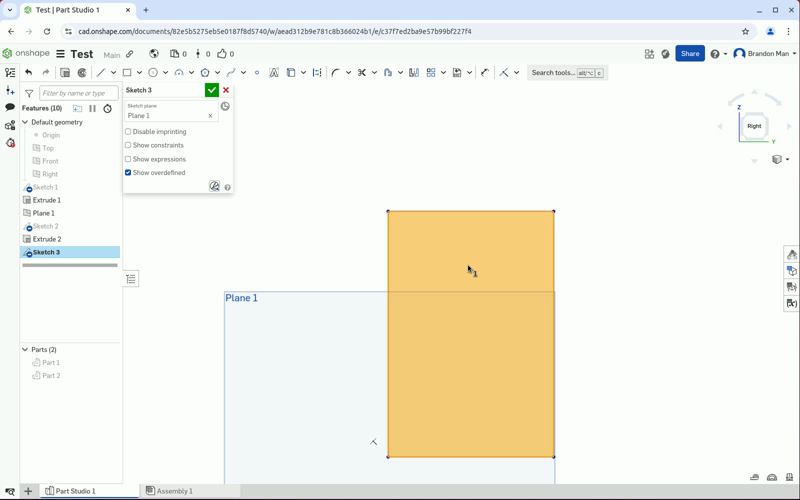
scroll(-6)
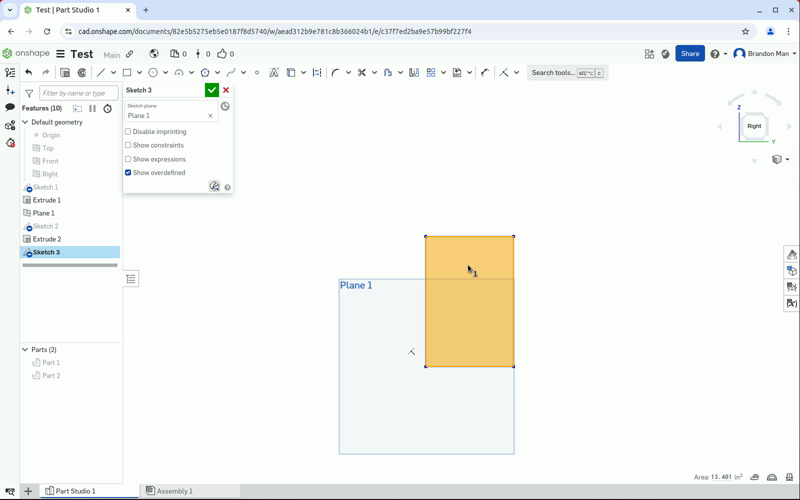
scroll(-6)
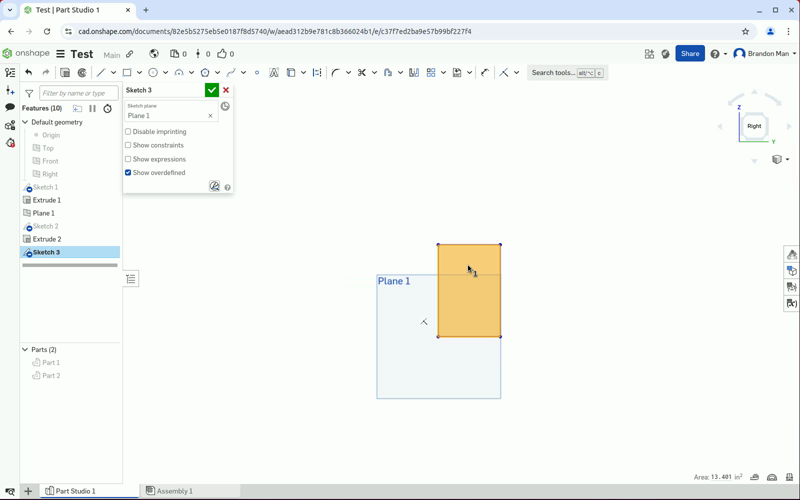
scroll(-6)
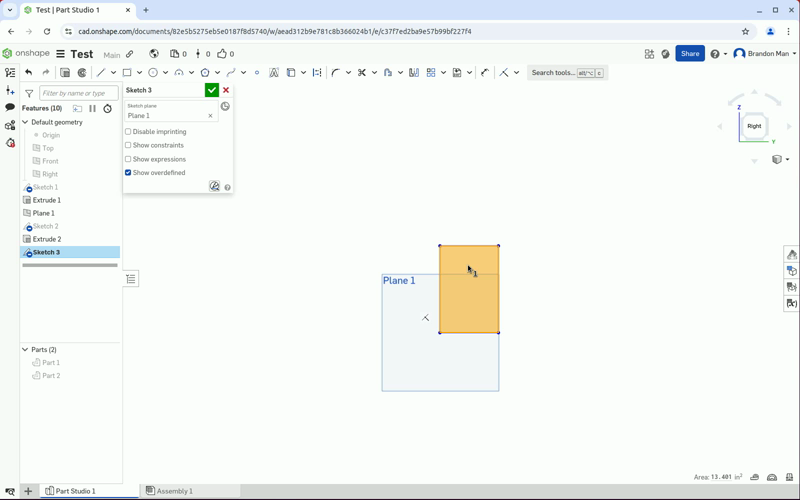
scroll(-6)
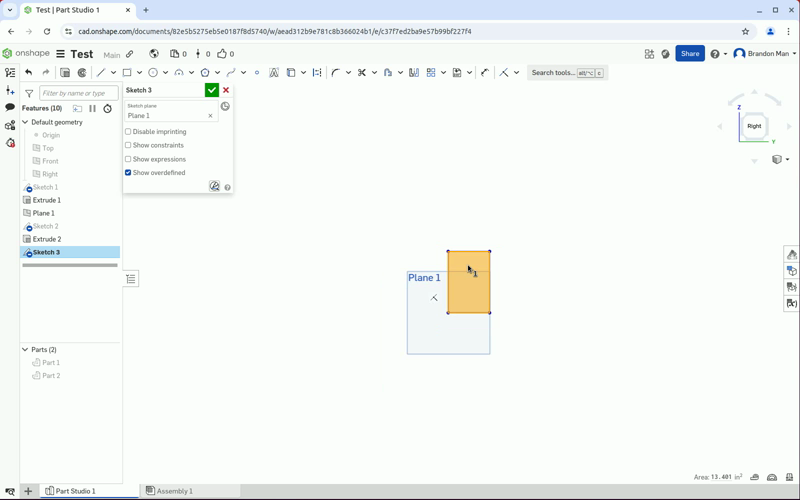
scroll(-6)
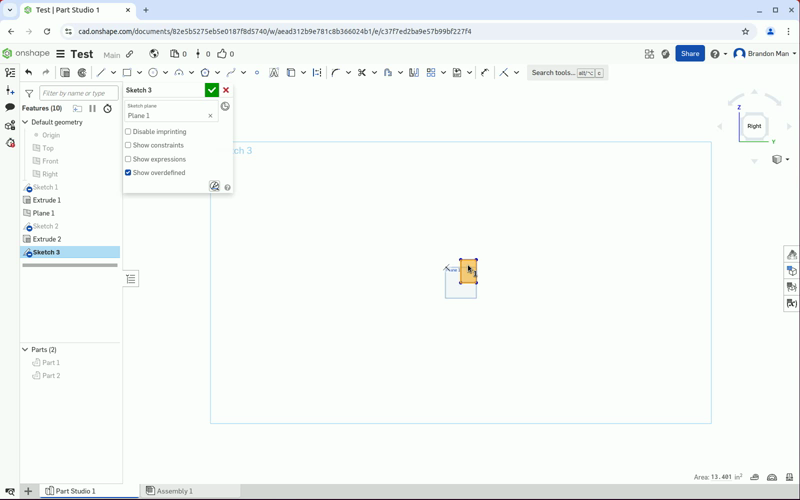
mouse_move(73, 352)
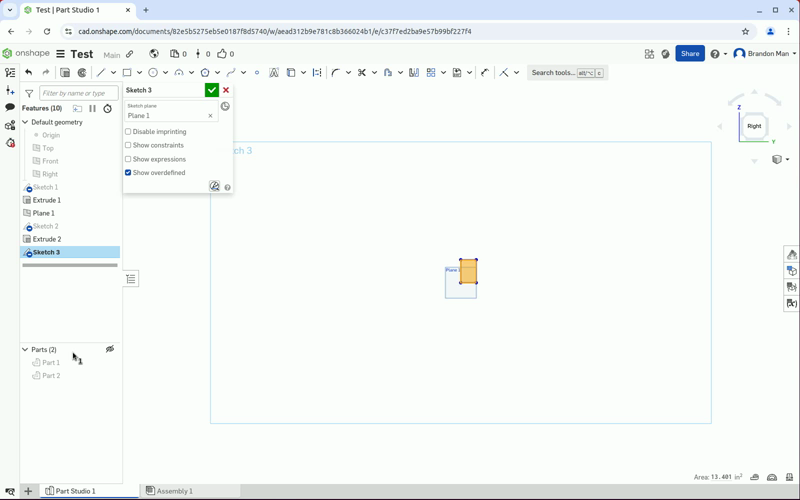
key(shift+y)
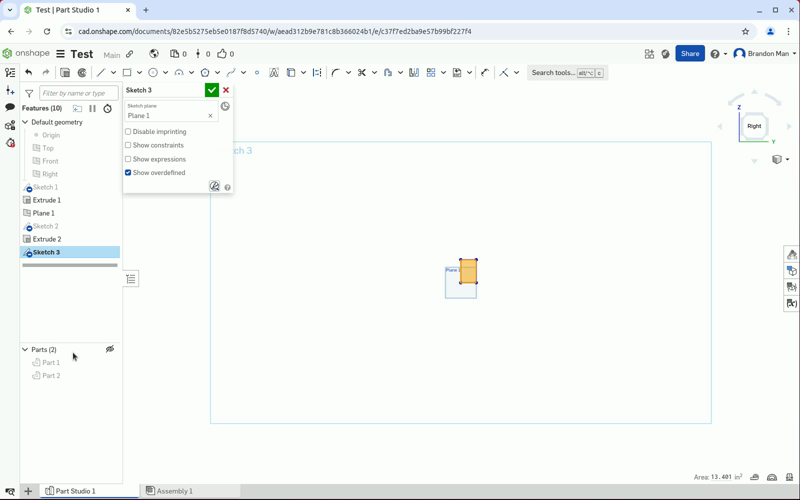
key(shift+e)
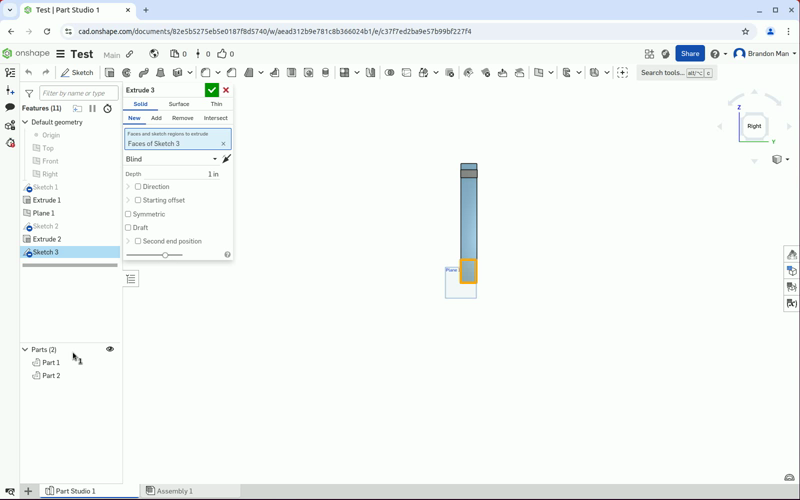
mouse_move(143, 106)
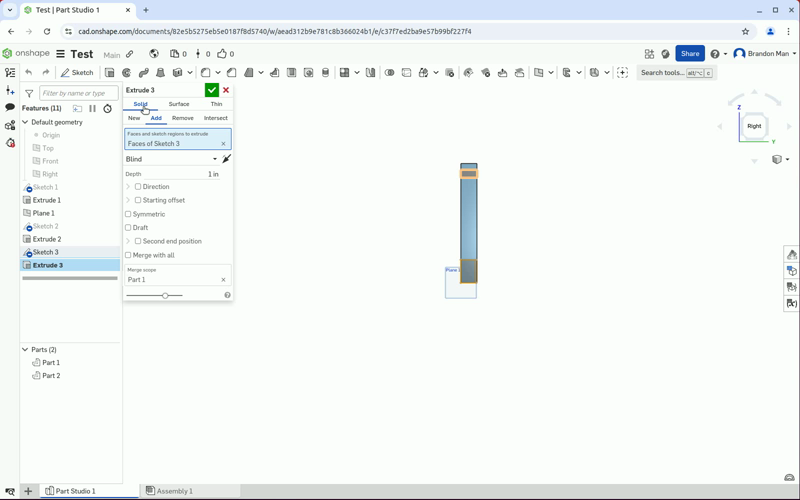
click(143, 106)
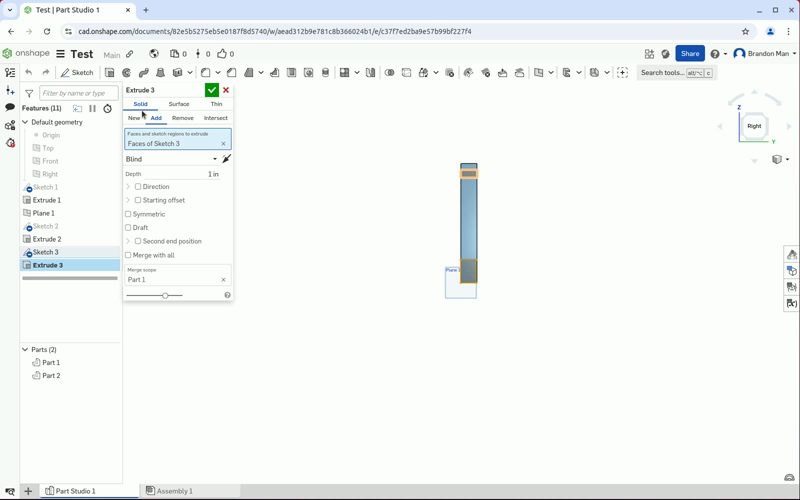
mouse_move(137, 120)
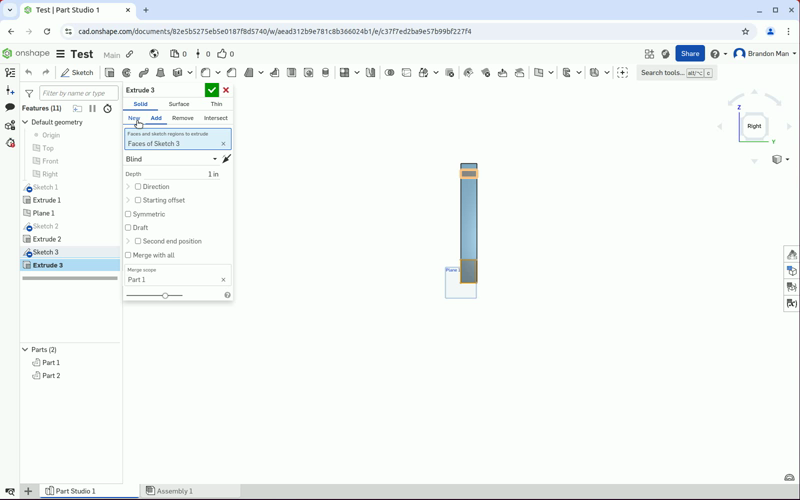
click(137, 120)
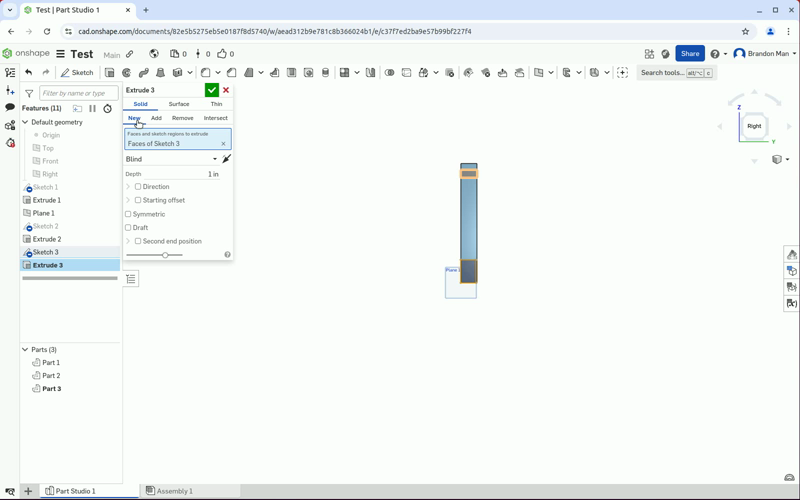
key(tab, 4)
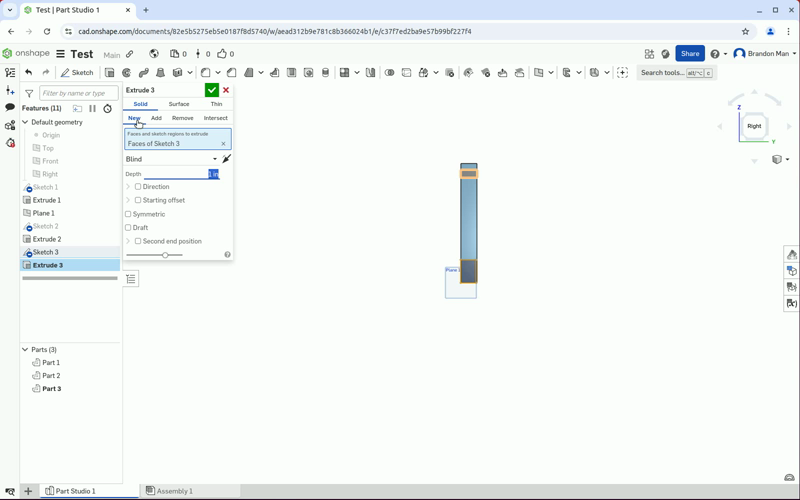
text(0.241)
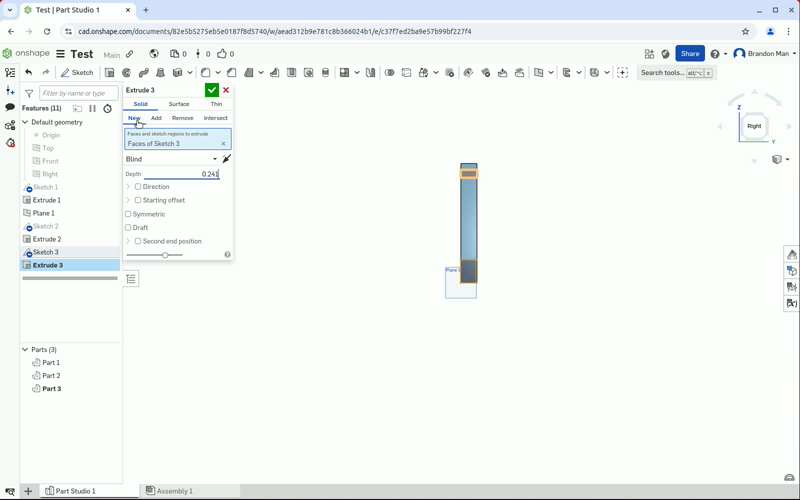
key(enter)
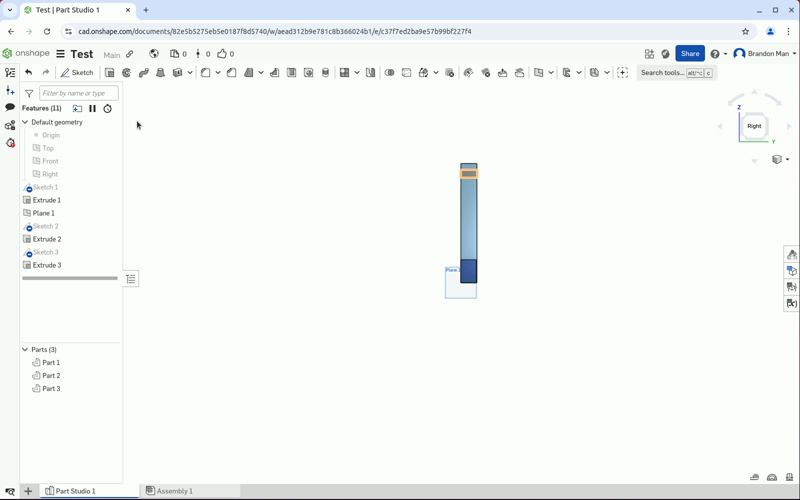
key(shift+h)
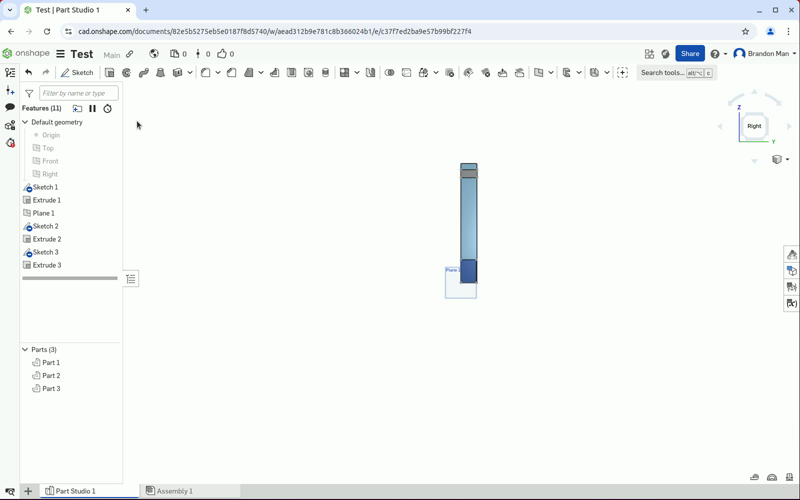
key(shift+h)
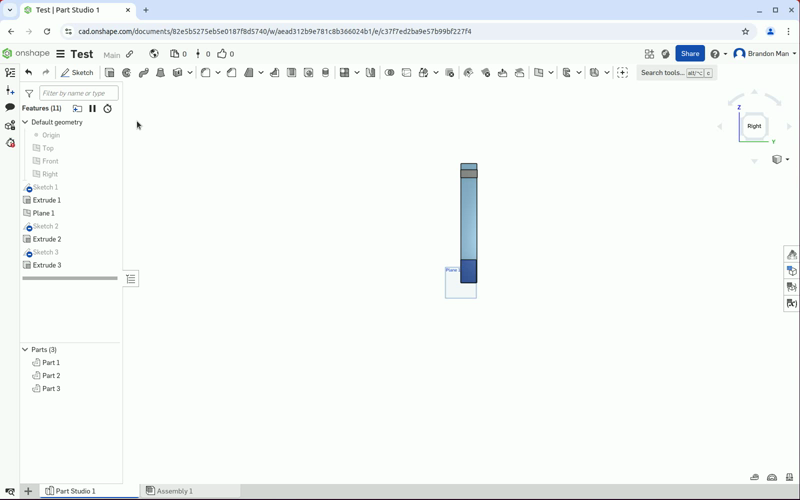
mouse_move(73, 189)
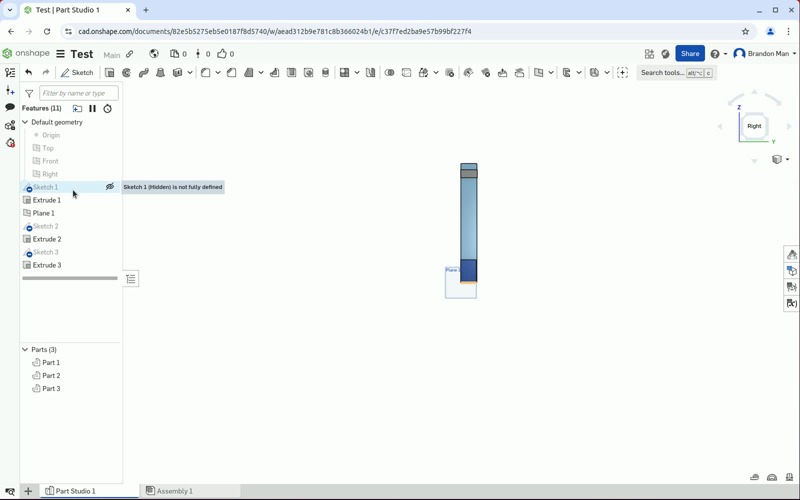
click(73, 189)
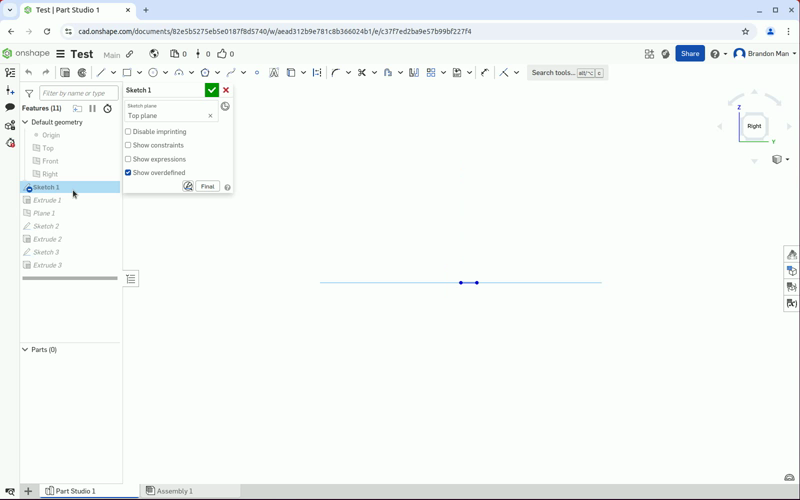
mouse_move(229, 92)
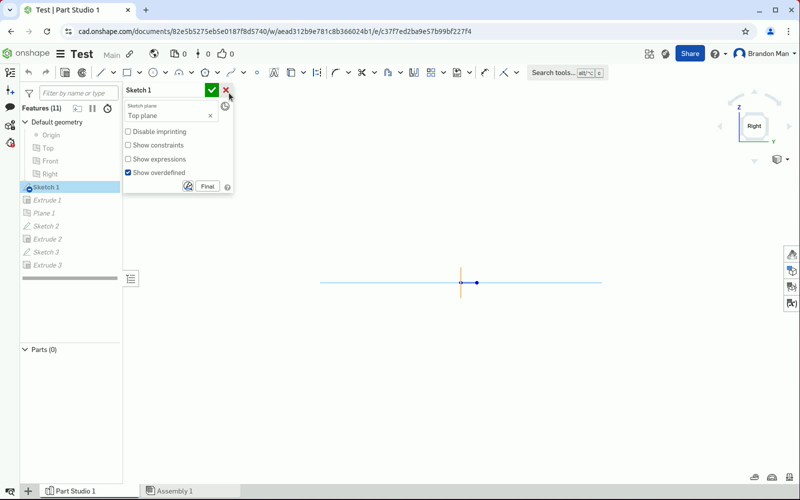
click(229, 92)
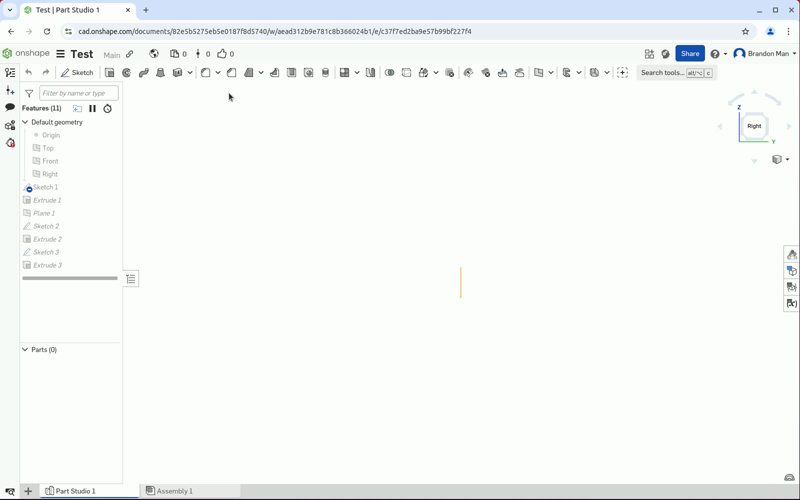
key(shift+s)
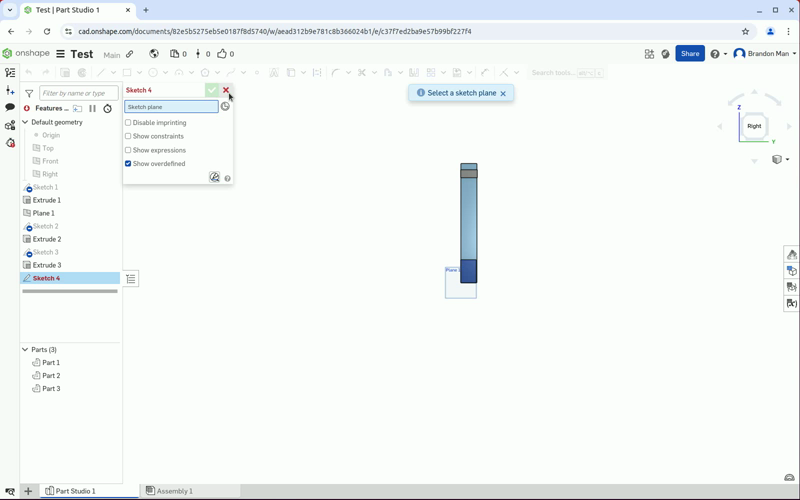
mouse_move(73, 215)
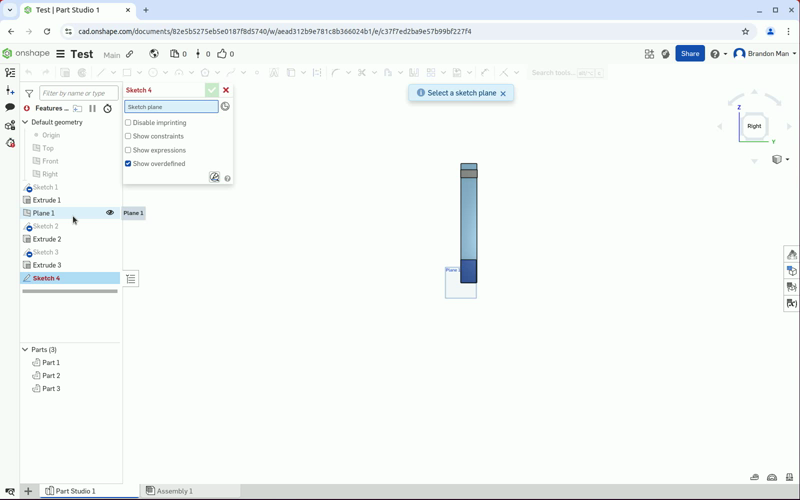
click(73, 215)
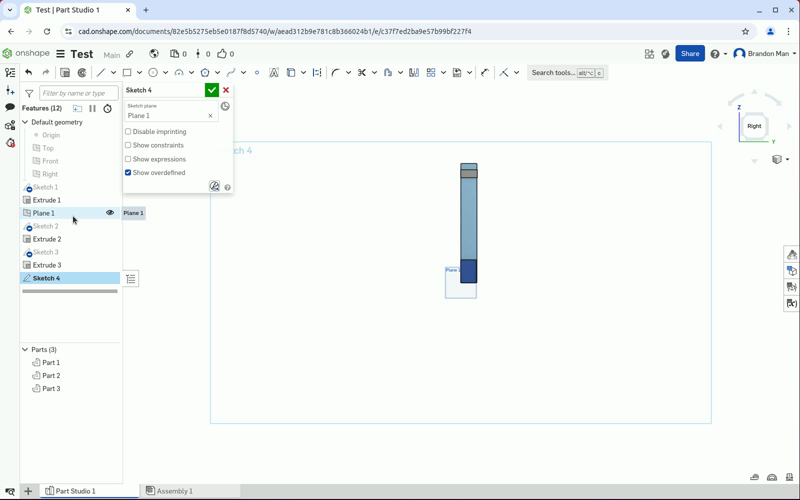
mouse_move(73, 352)
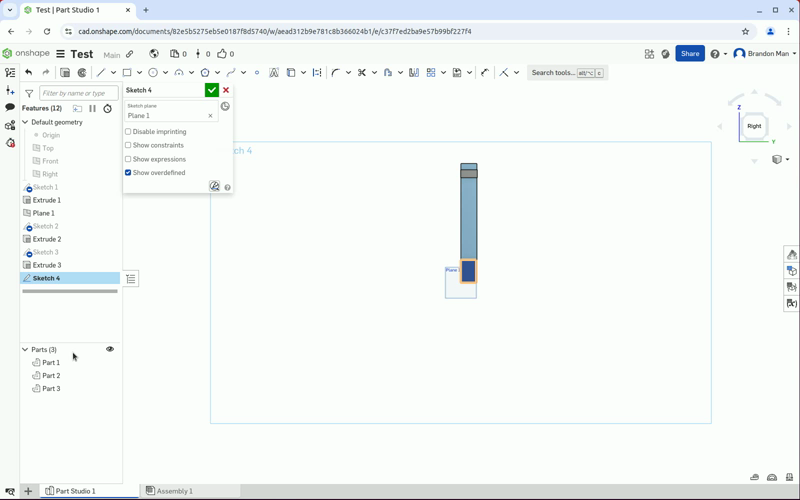
key(y)
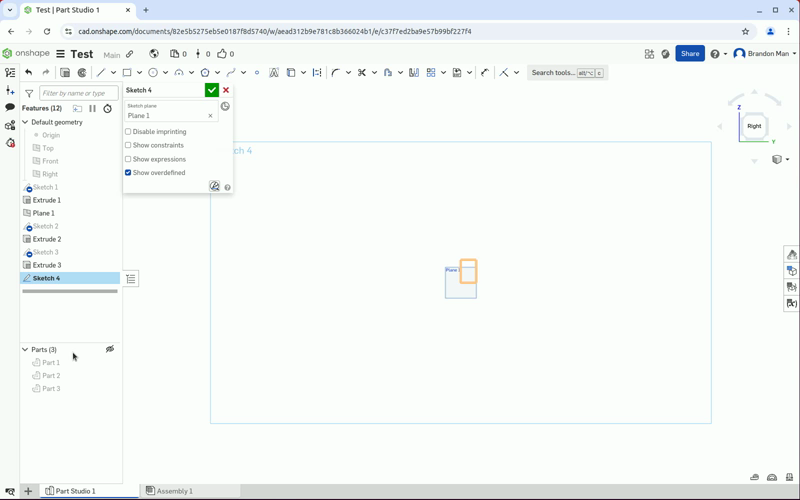
key(l)
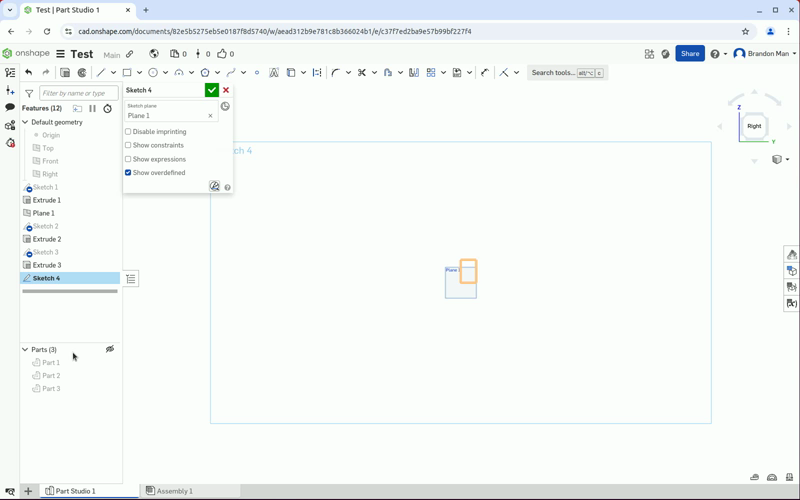
key_down(shift)
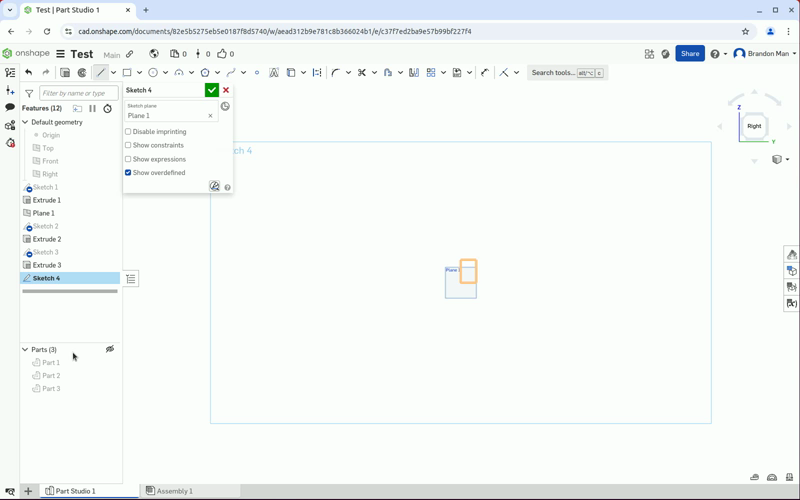
mouse_move(460, 215)
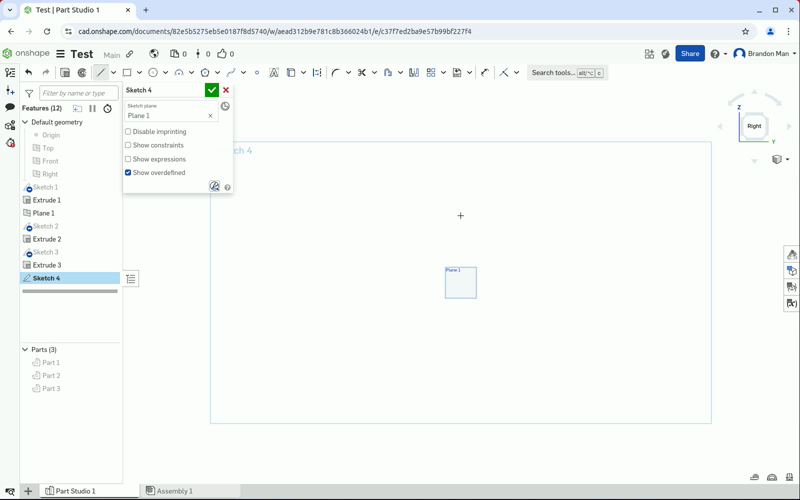
click(460, 215)
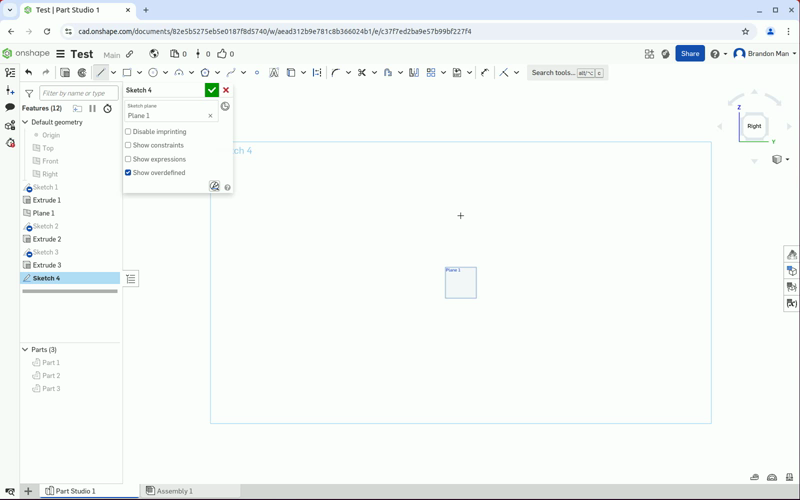
key_up(shift)
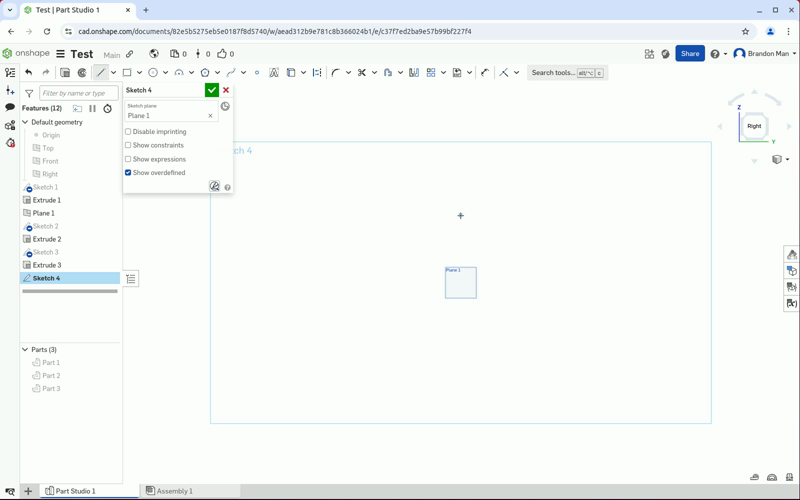
key_down(shift)
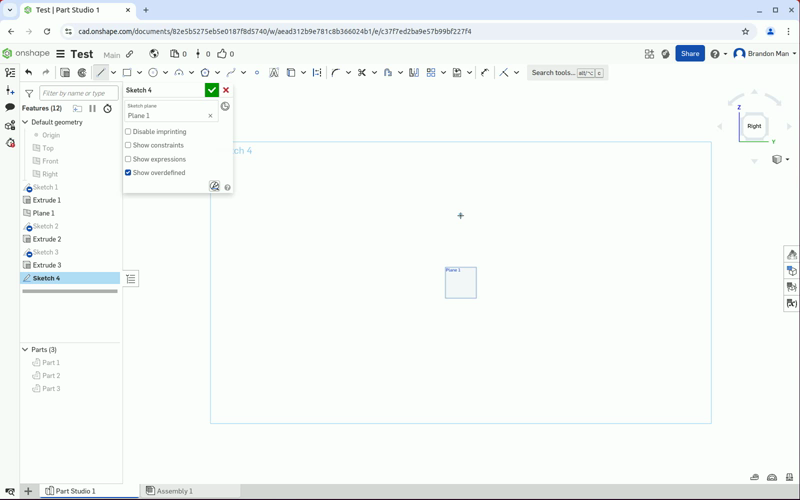
mouse_move(490, 215)
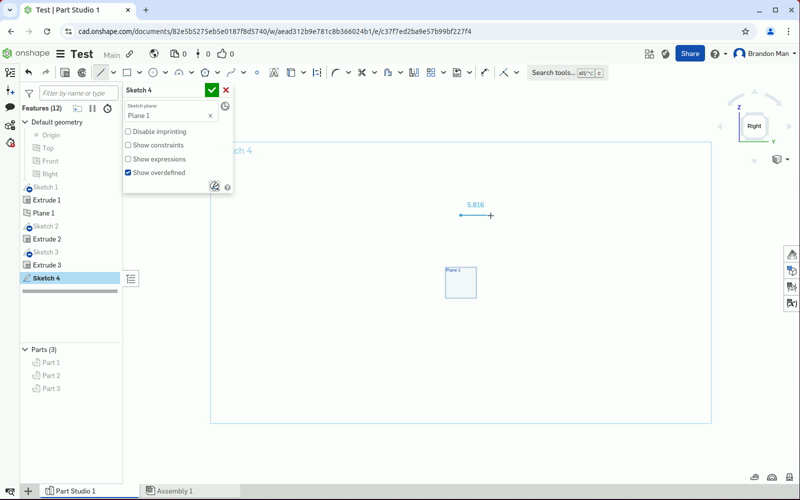
mouse_move(476, 215)
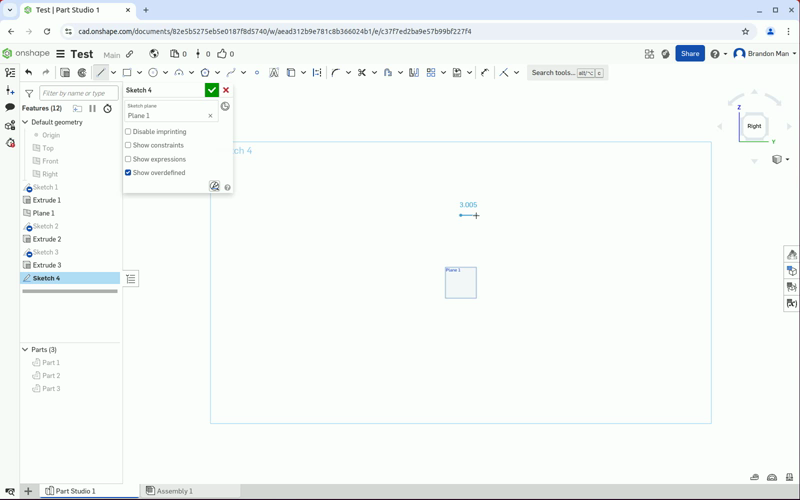
click(476, 215)
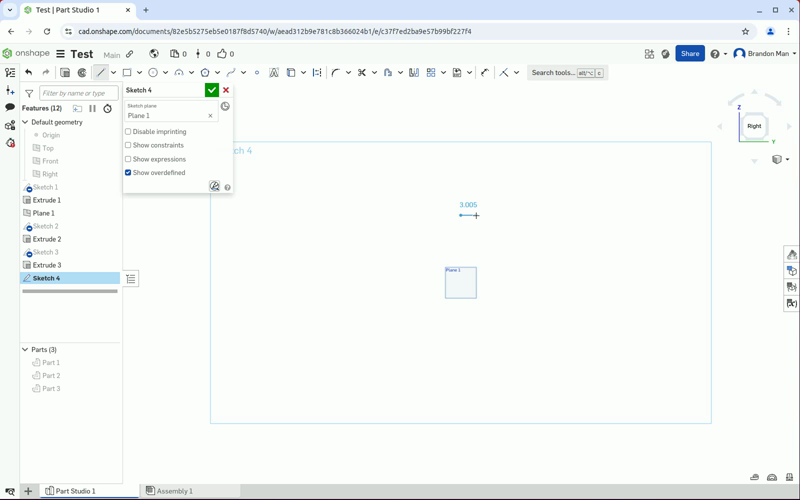
key_up(shift)
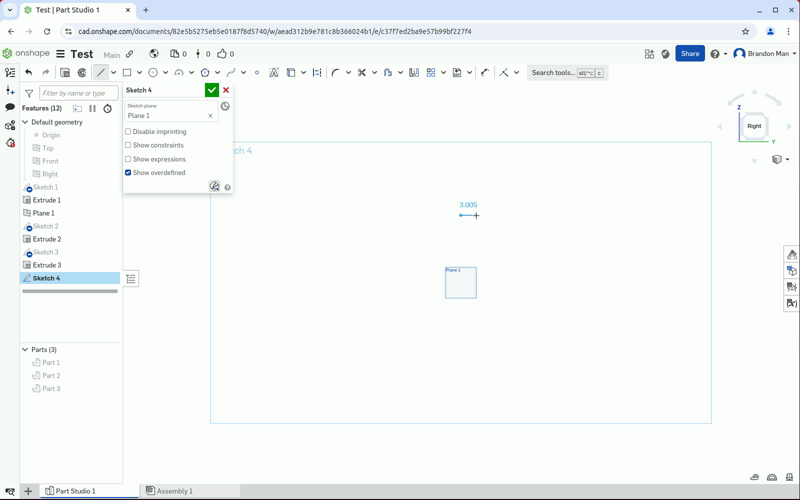
key_down(shift)
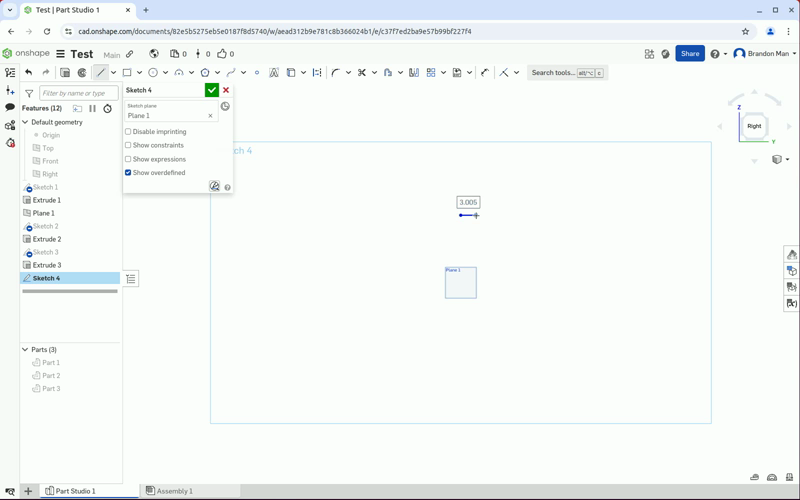
mouse_move(506, 215)
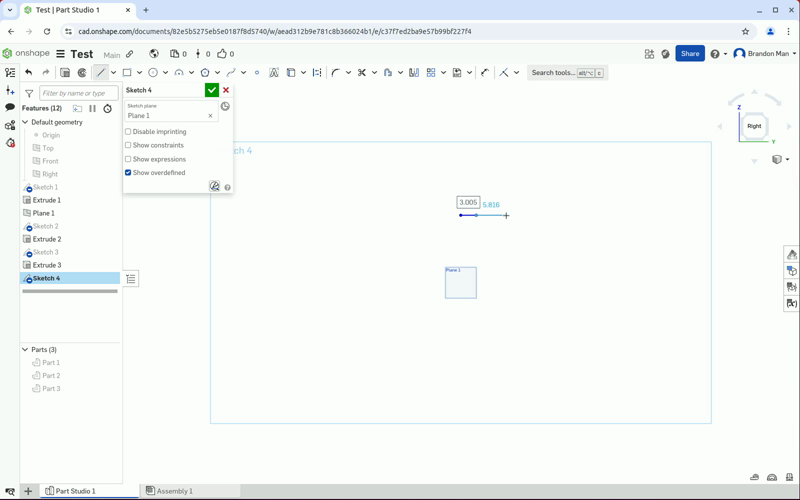
mouse_move(476, 184)
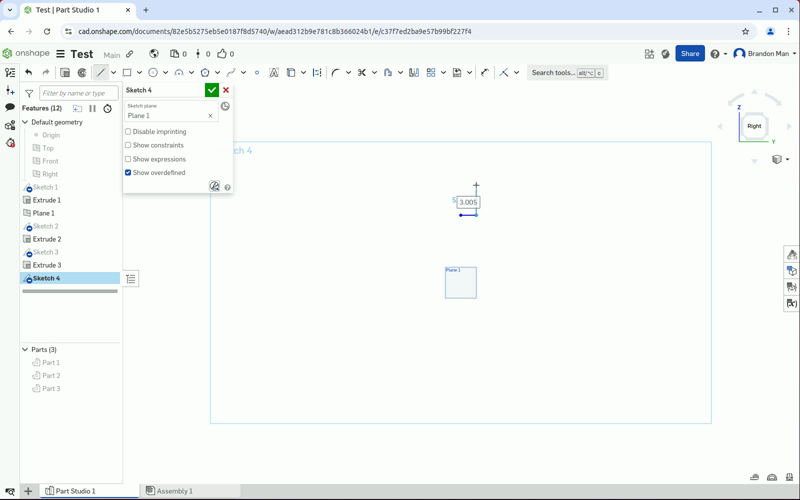
click(476, 184)
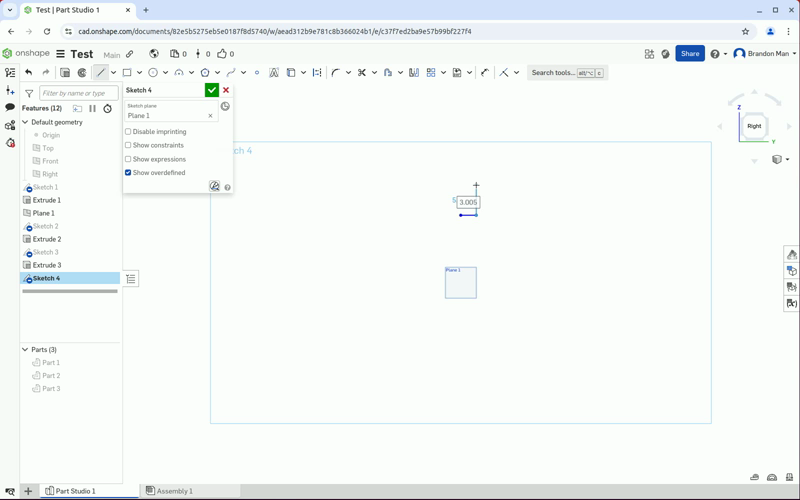
key_up(shift)
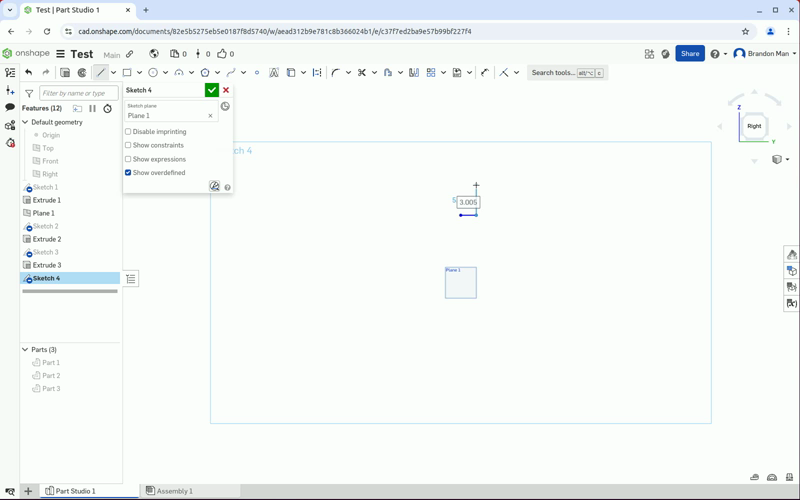
key_down(shift)
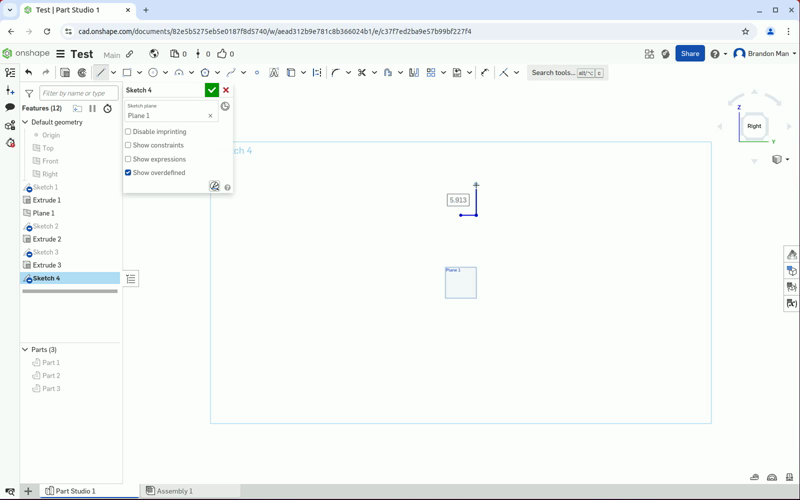
mouse_move(506, 184)
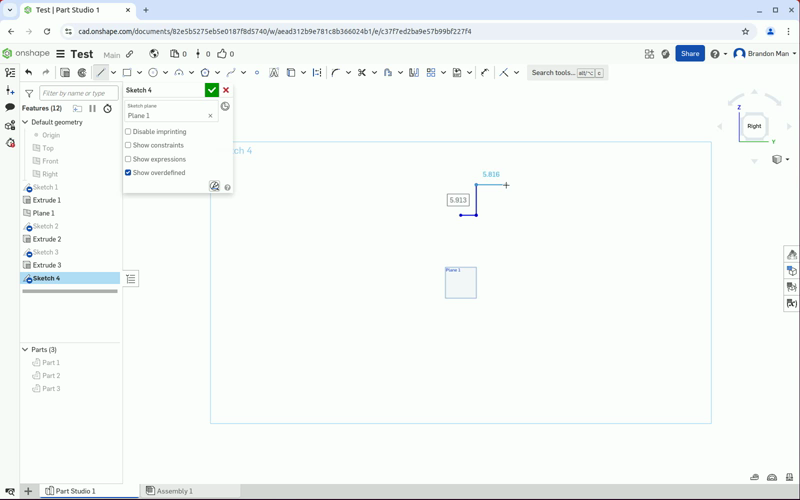
mouse_move(460, 184)
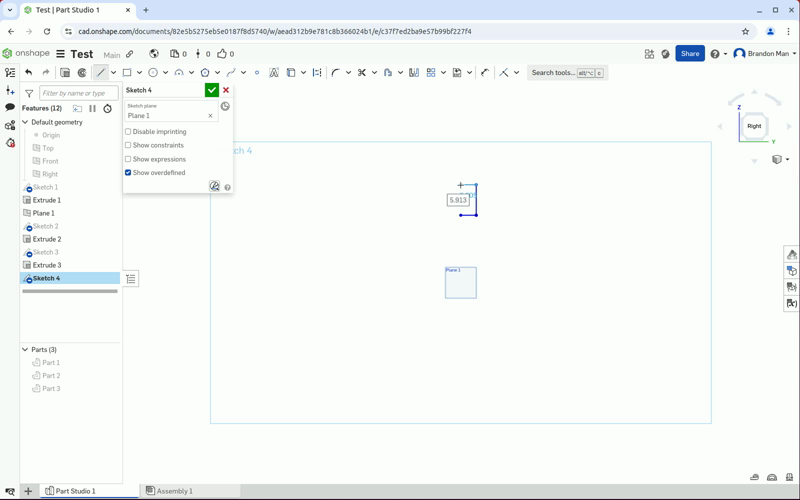
click(460, 184)
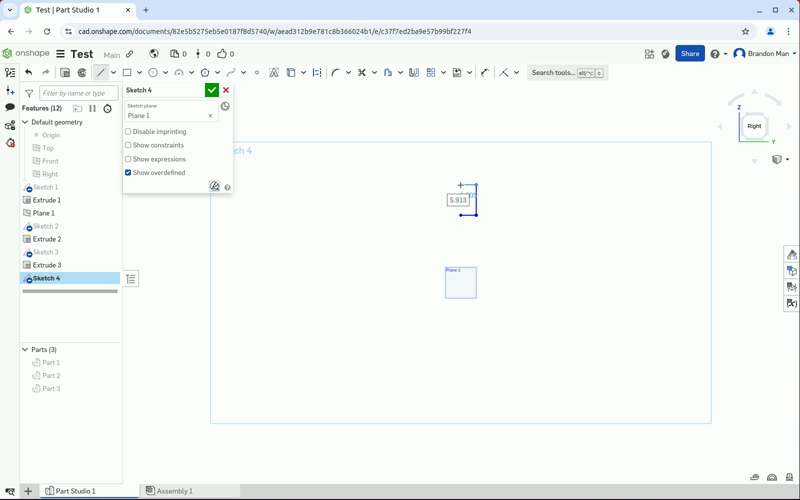
key_up(shift)
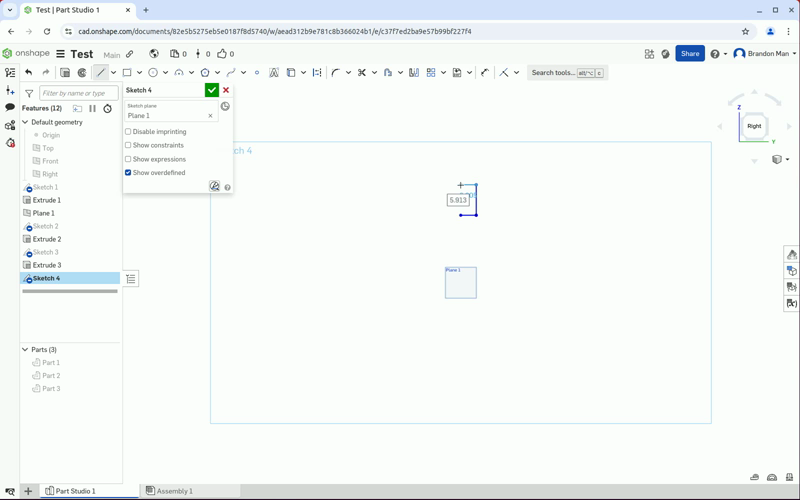
mouse_move(490, 184)
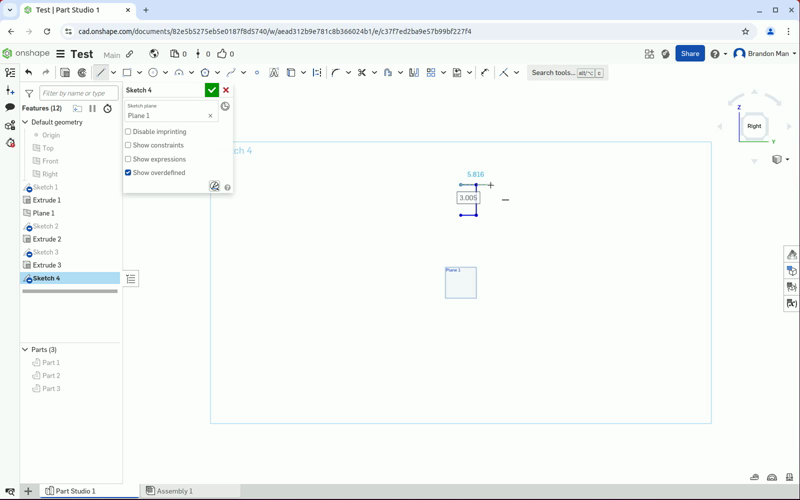
key_down(shift)
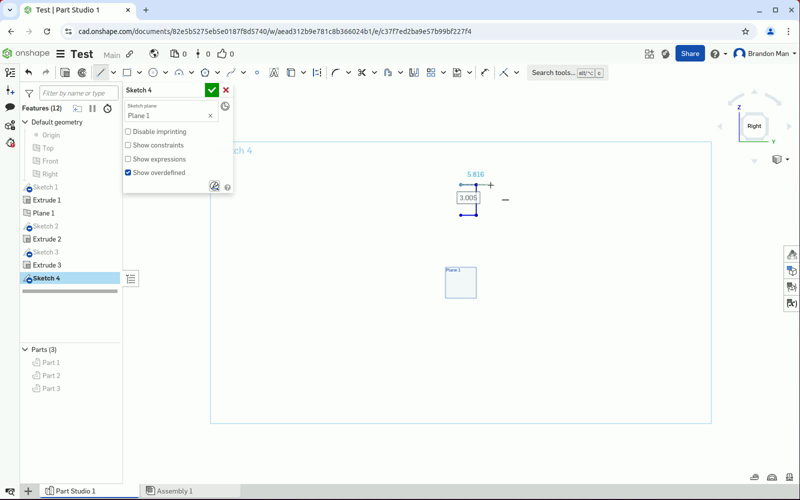
mouse_move(460, 215)
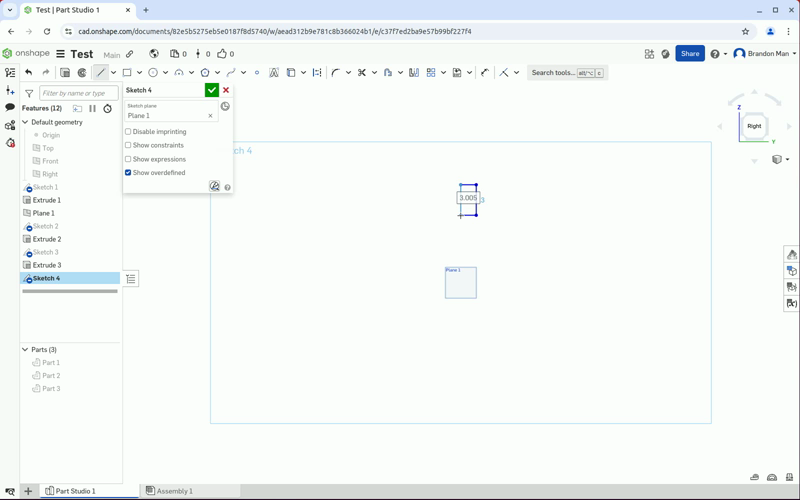
key_up(shift)
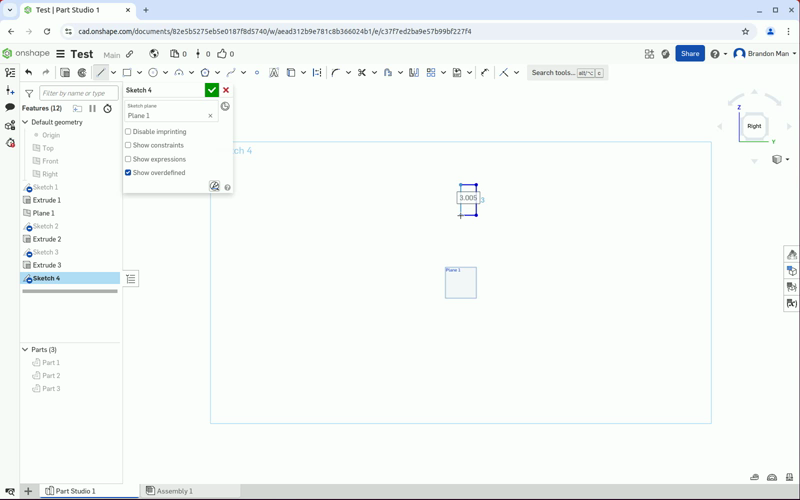
click(460, 215)
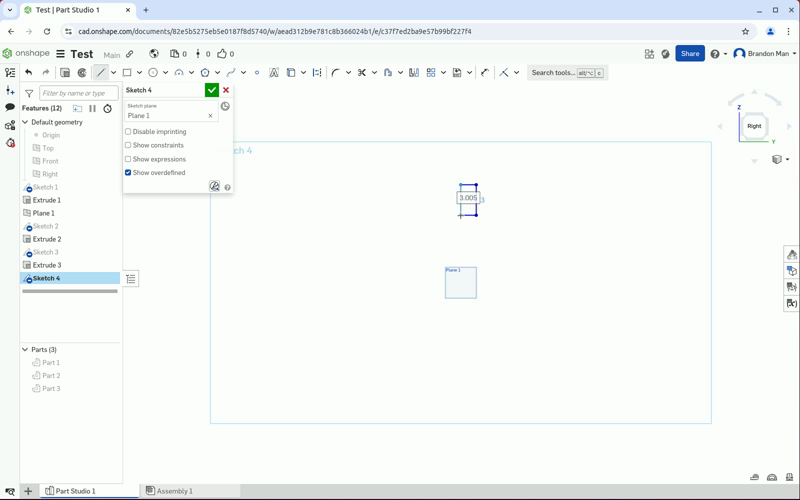
key(esc)
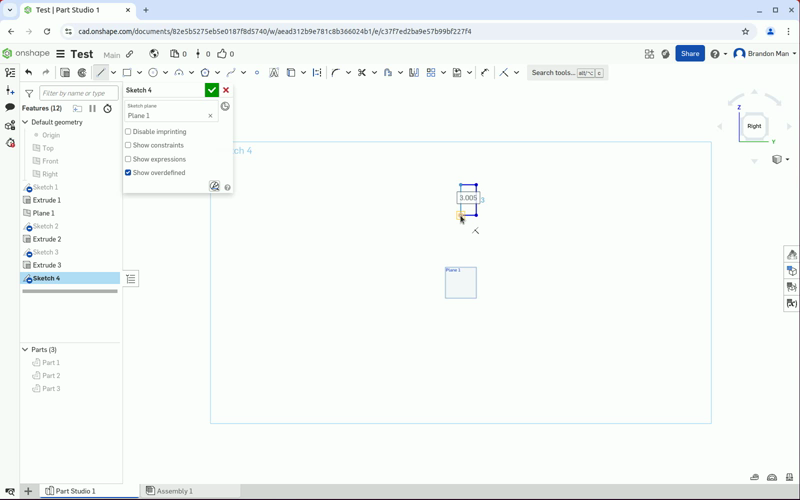
mouse_move(464, 206)
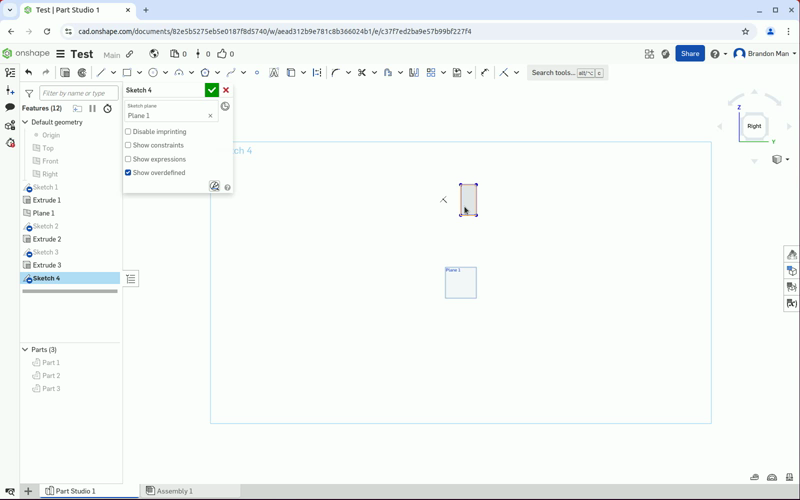
scroll(6)
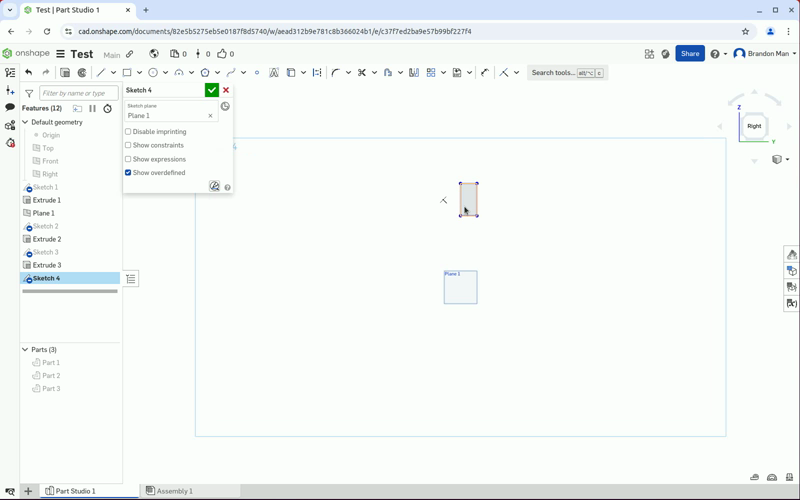
scroll(6)
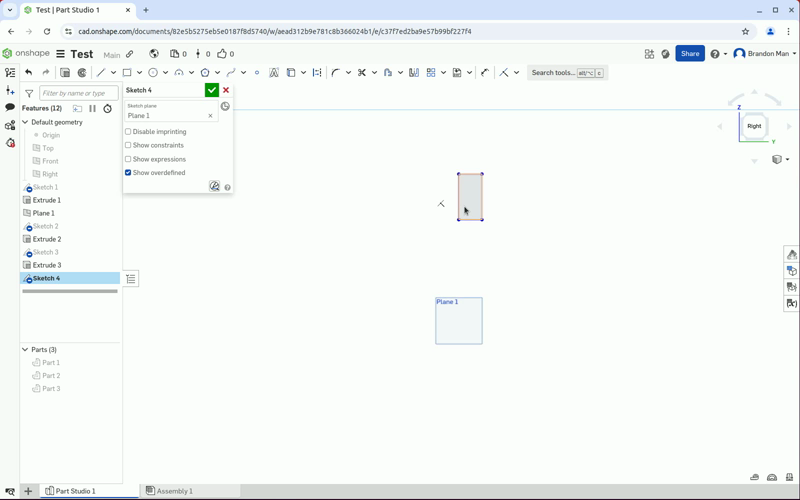
scroll(6)
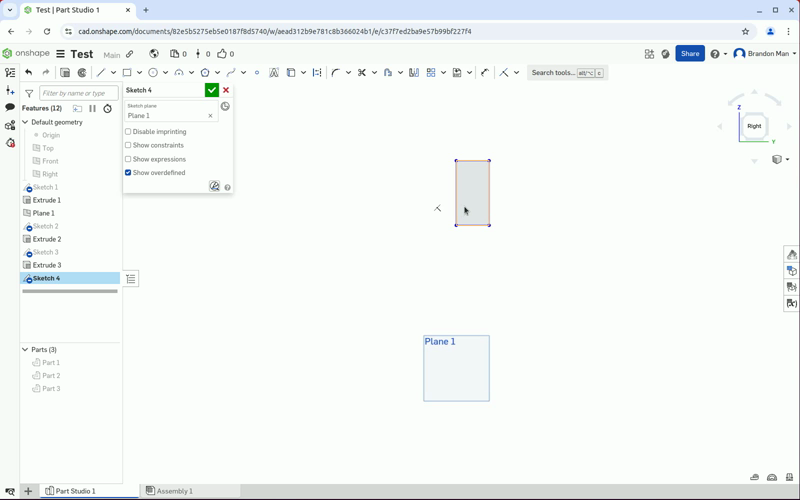
scroll(6)
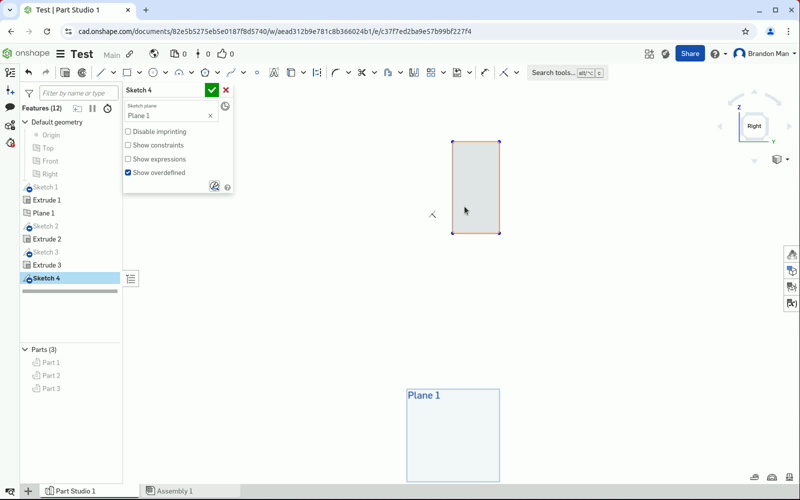
scroll(6)
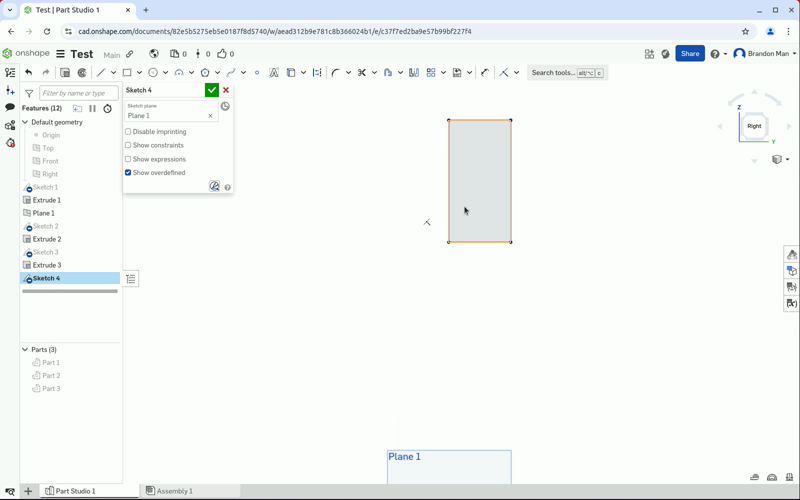
scroll(6)
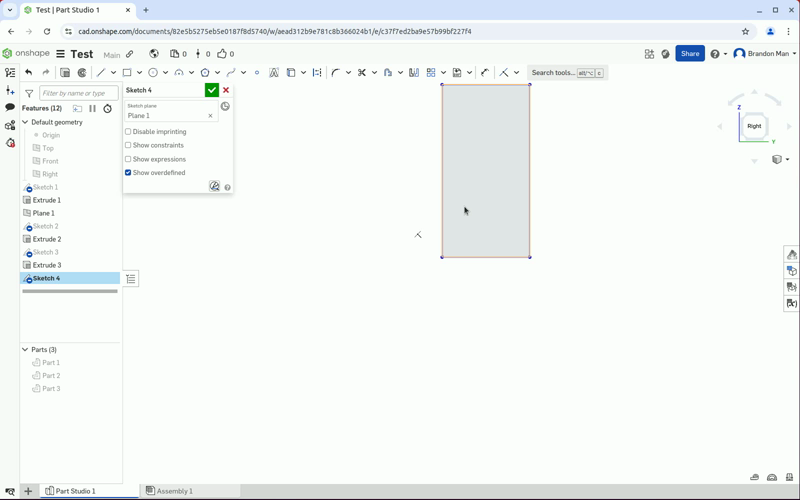
scroll(6)
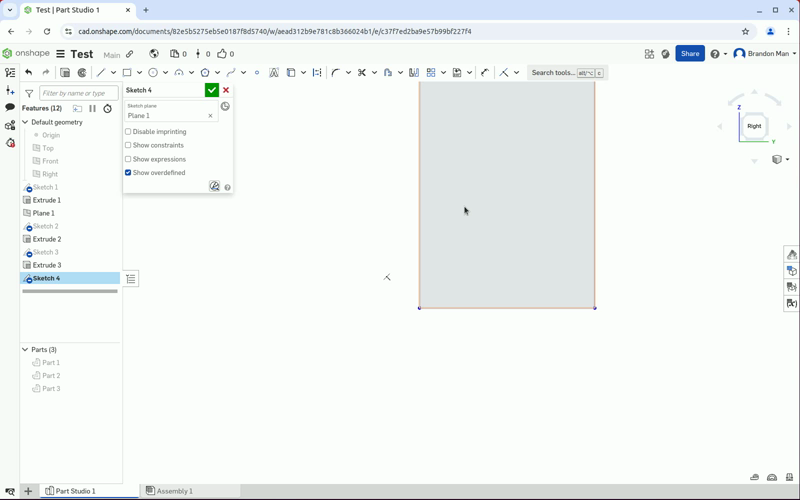
click(464, 206)
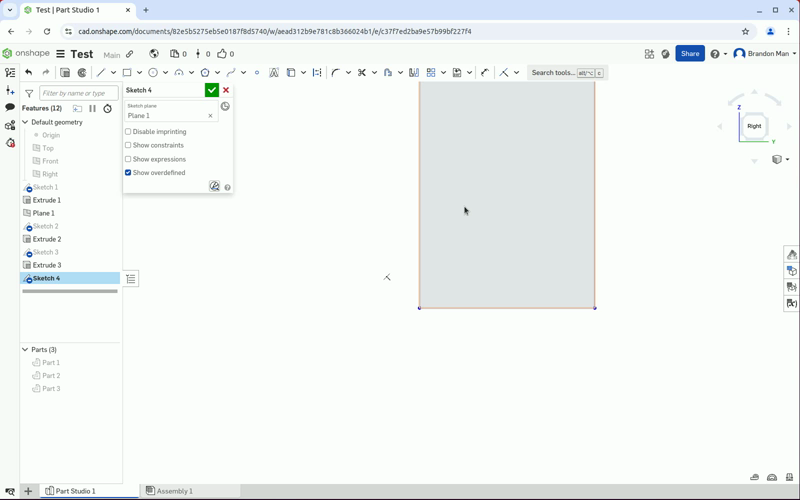
scroll(-6)
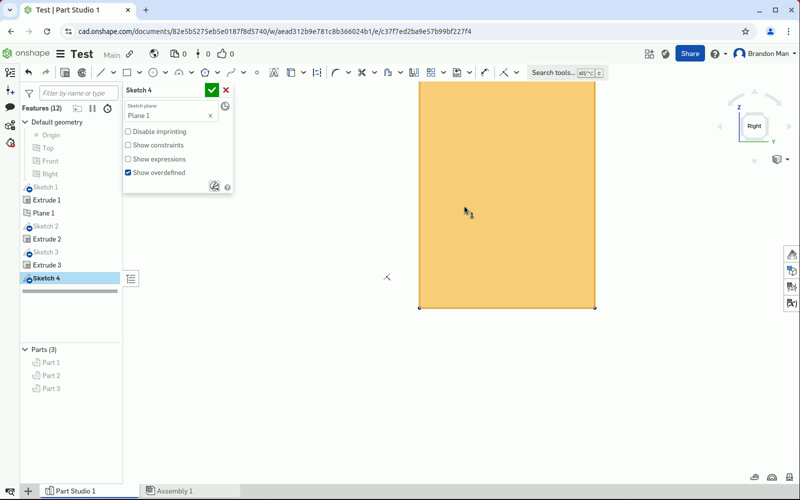
scroll(-6)
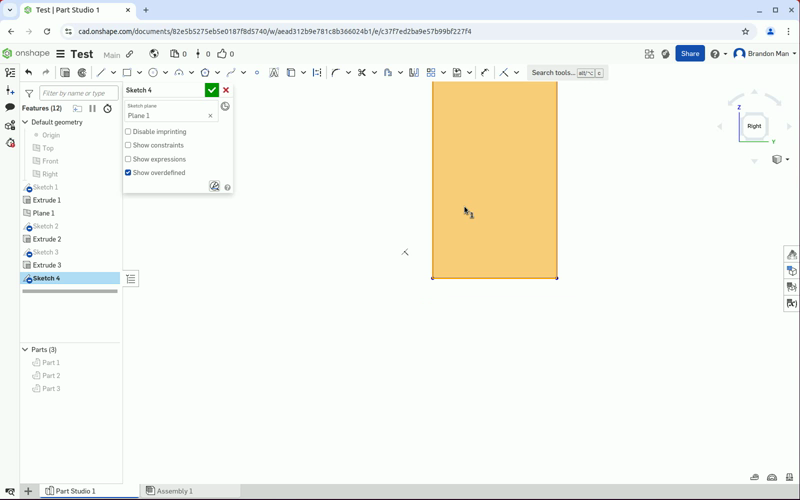
scroll(-6)
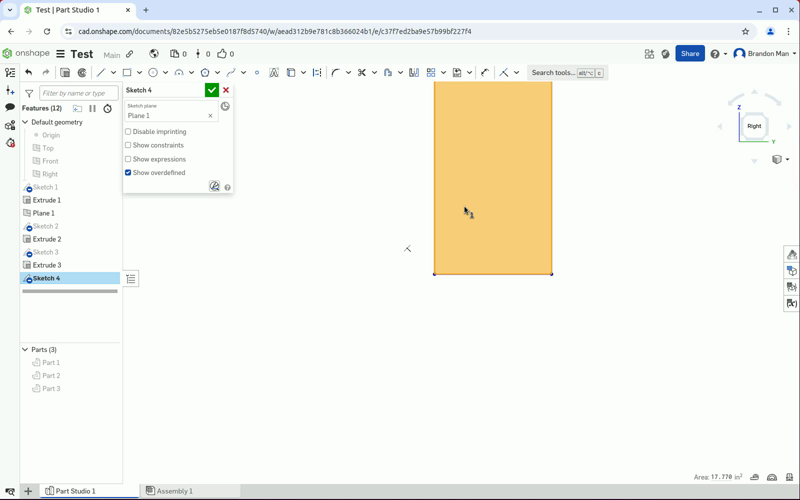
scroll(-6)
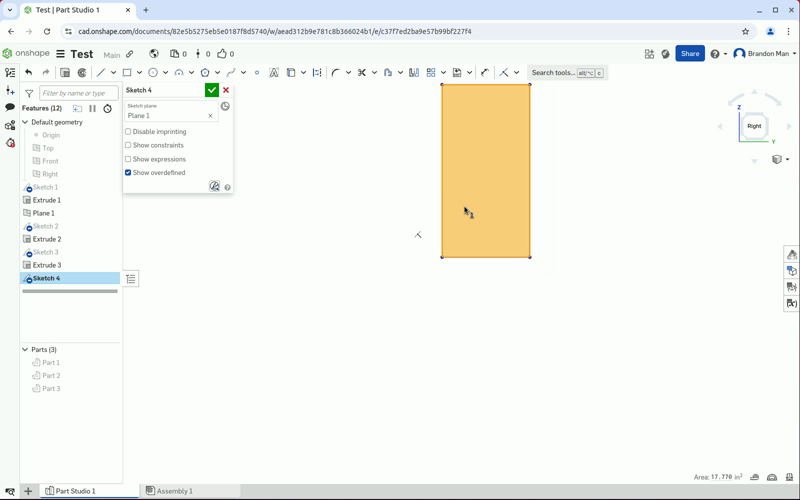
scroll(-6)
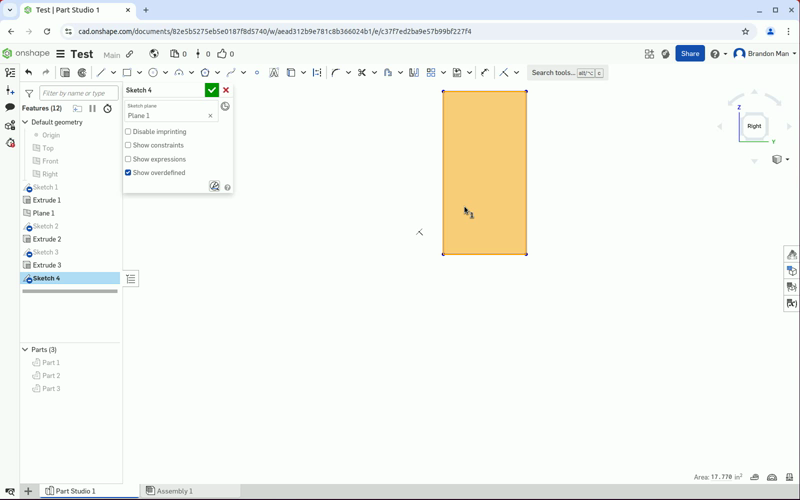
scroll(-6)
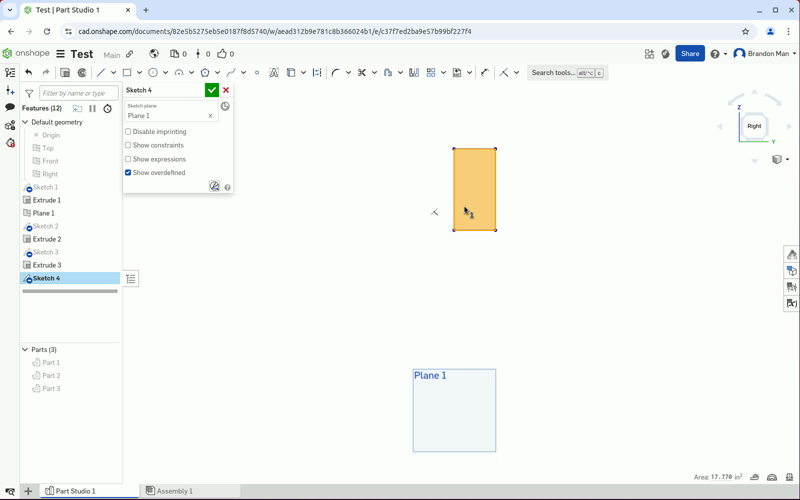
scroll(-6)
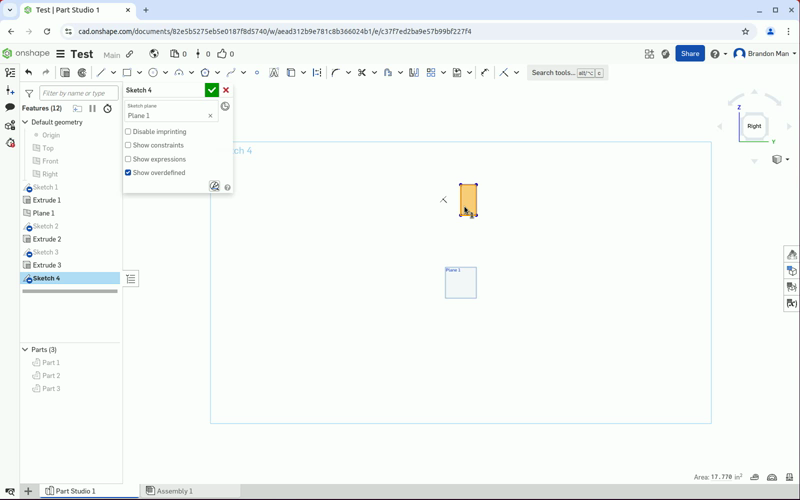
mouse_move(73, 352)
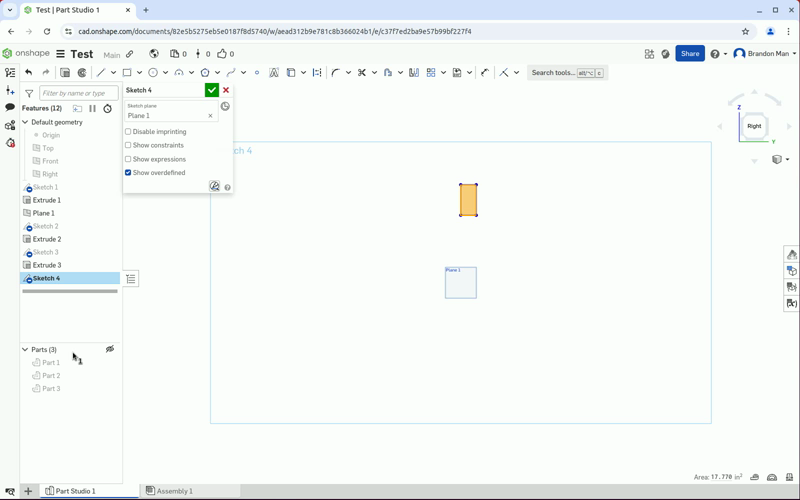
key(shift+y)
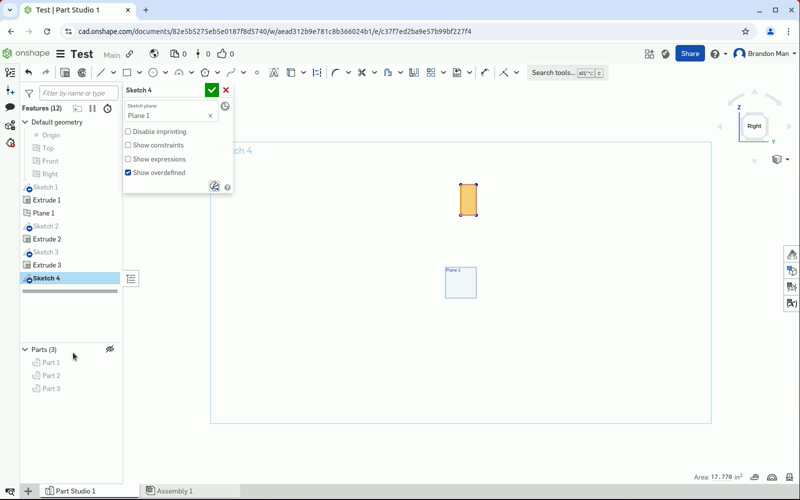
key(shift+e)
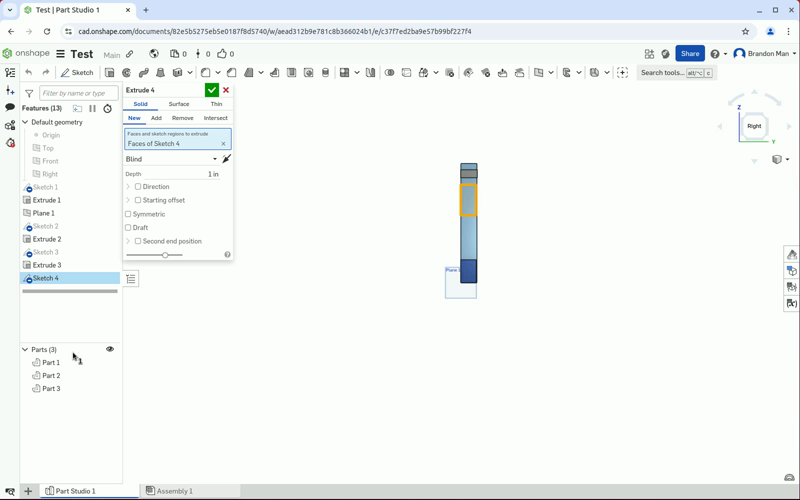
mouse_move(143, 106)
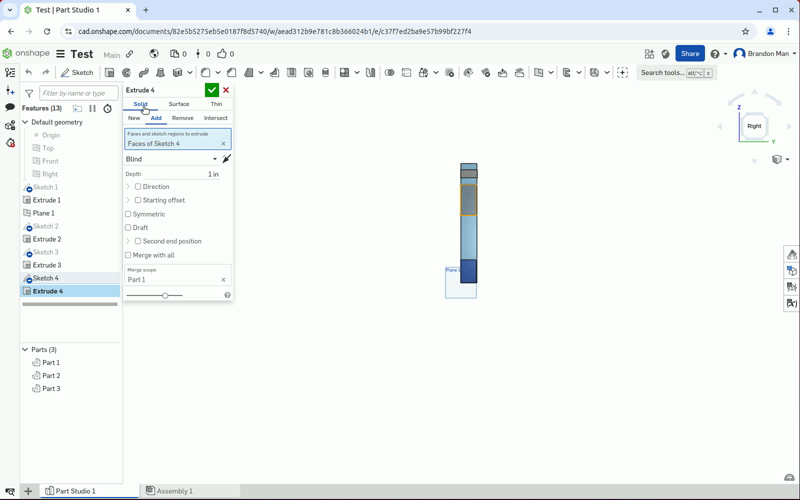
click(143, 106)
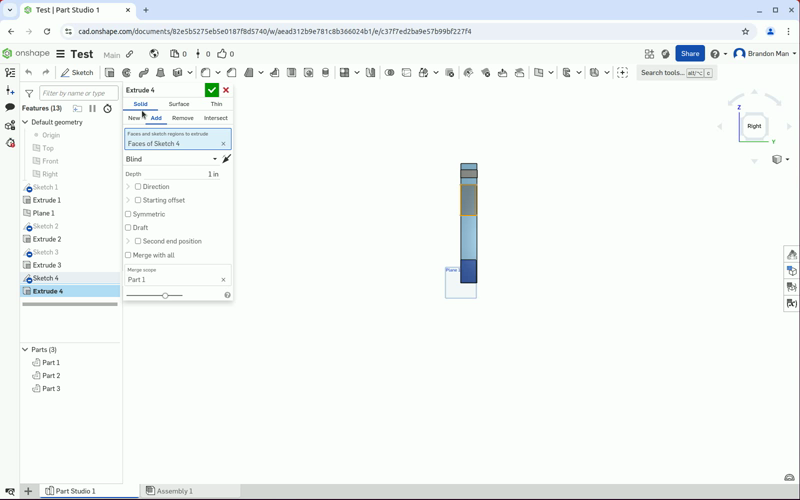
mouse_move(137, 120)
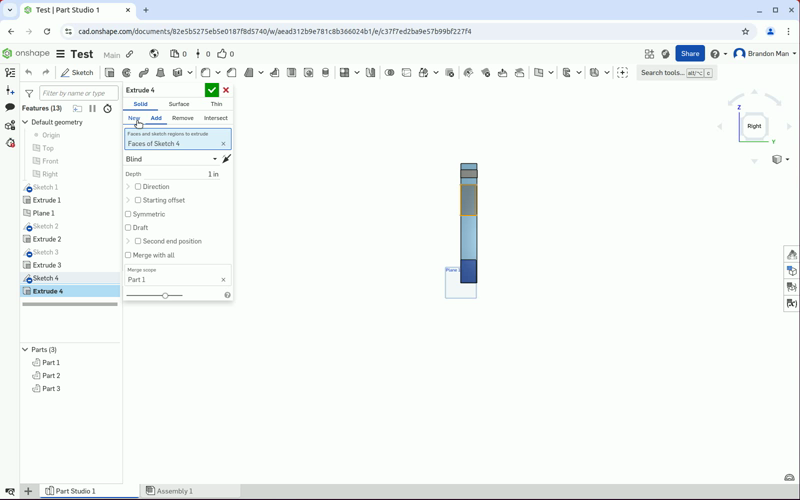
click(137, 120)
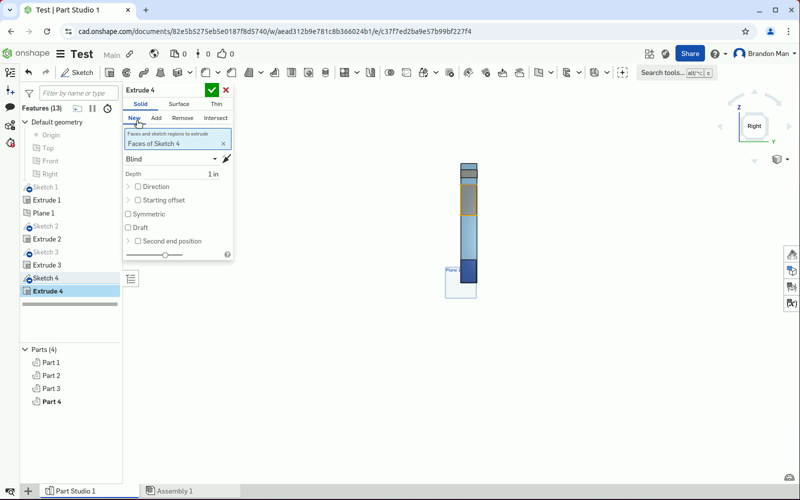
key(tab, 4)
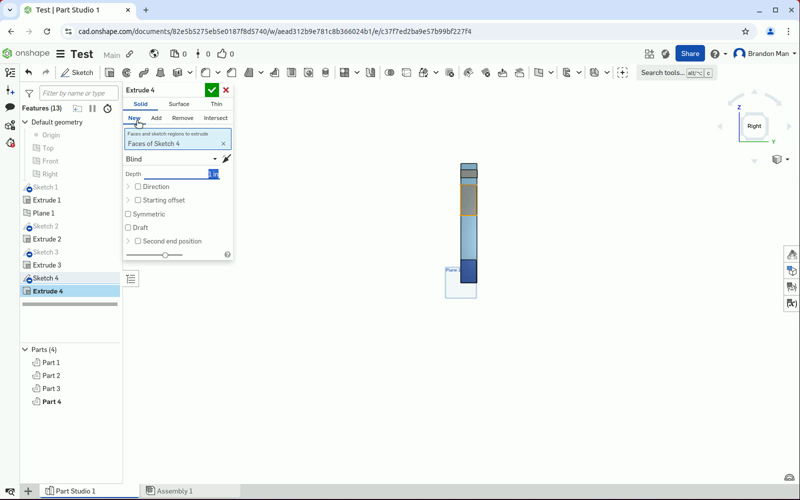
text(0.241)
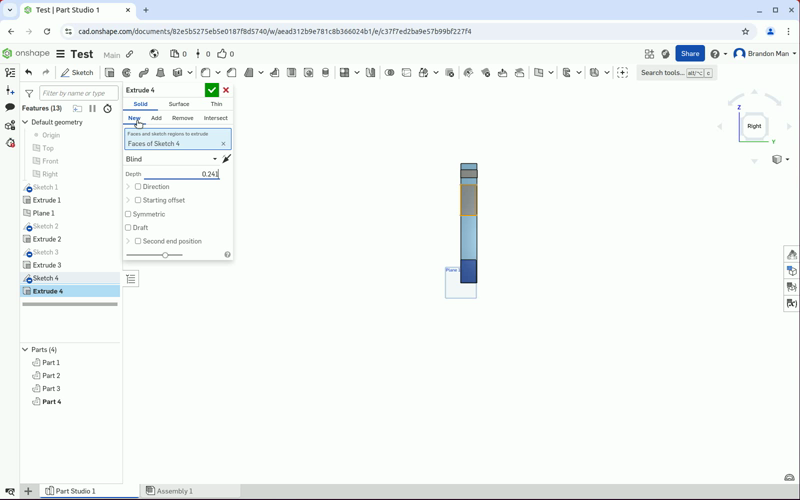
key(enter)
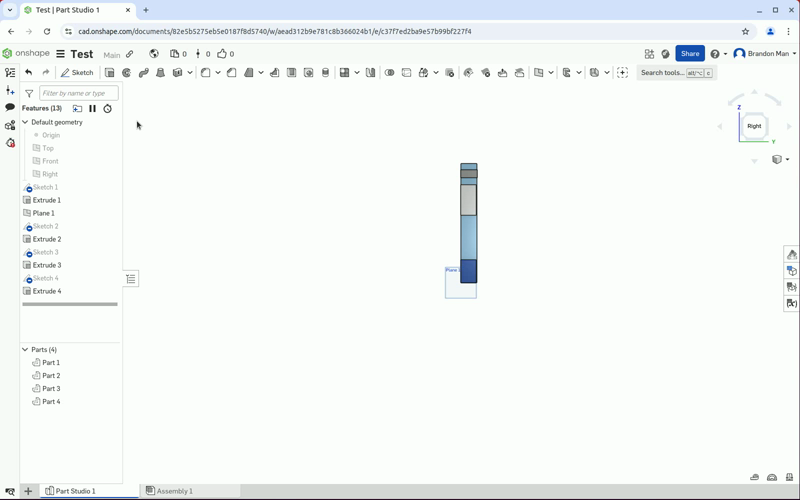
key(shift+h)
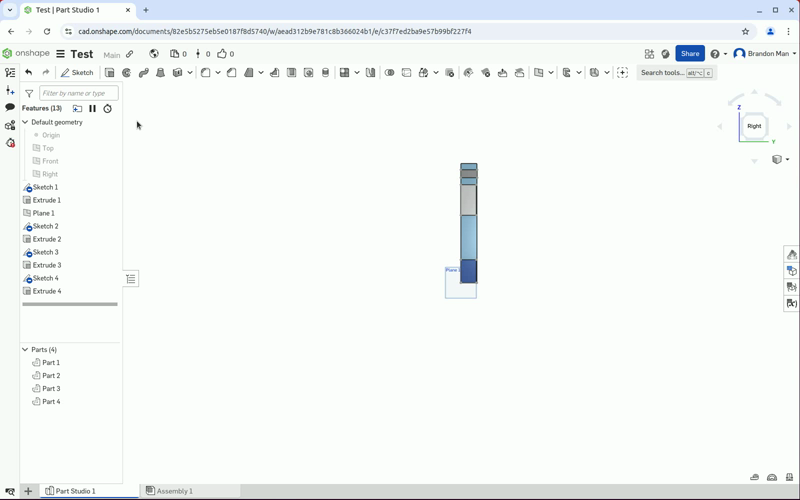
key(shift+h)
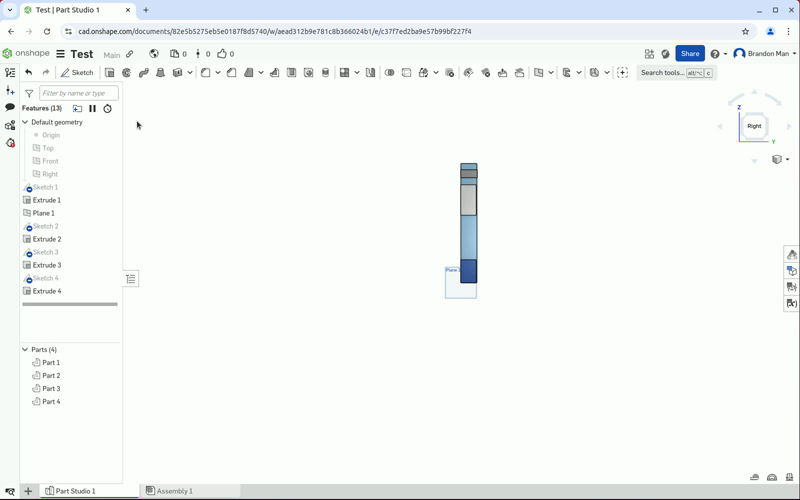
mouse_move(73, 189)
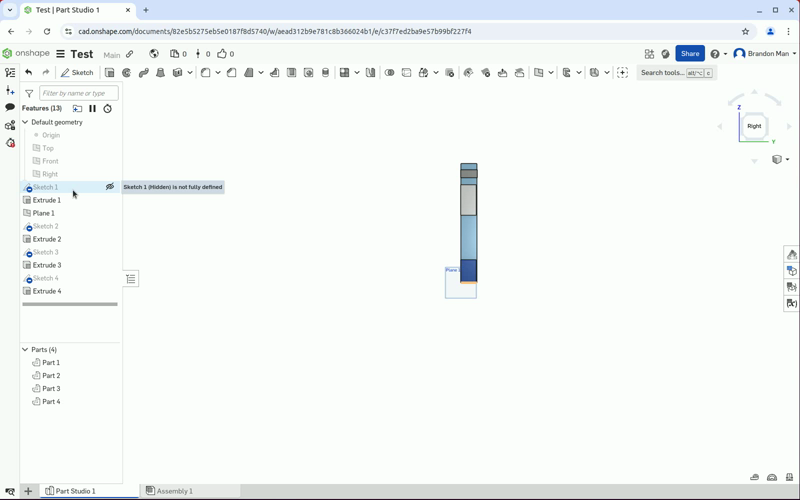
click(73, 189)
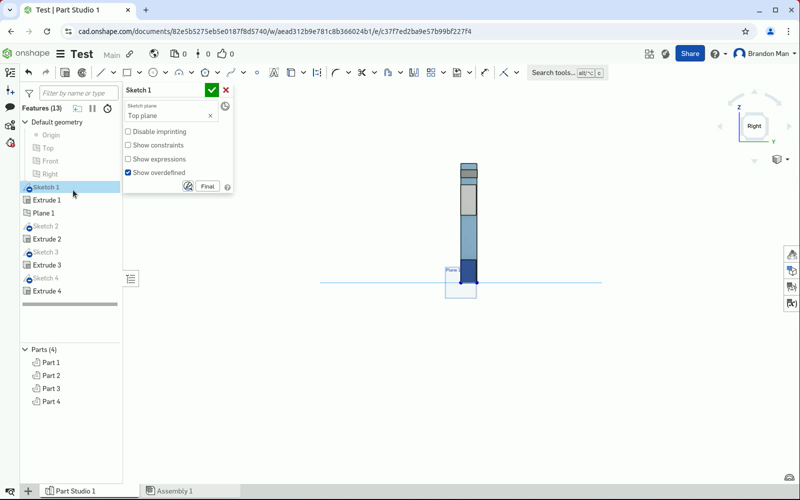
mouse_move(229, 92)
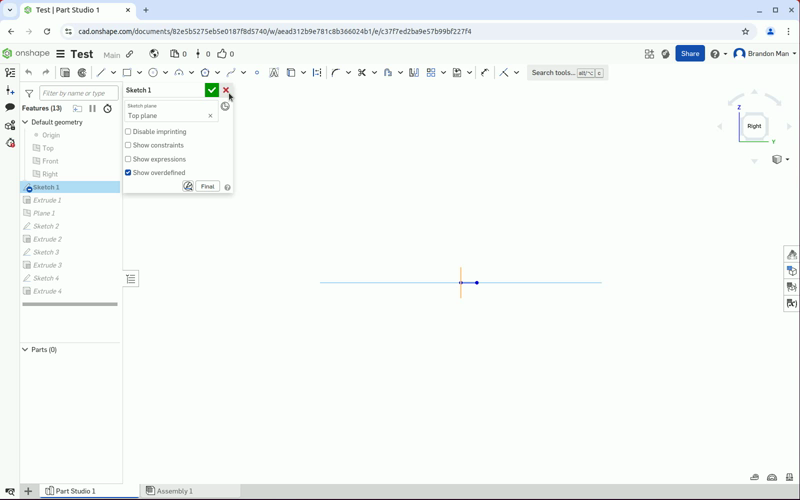
click(229, 92)
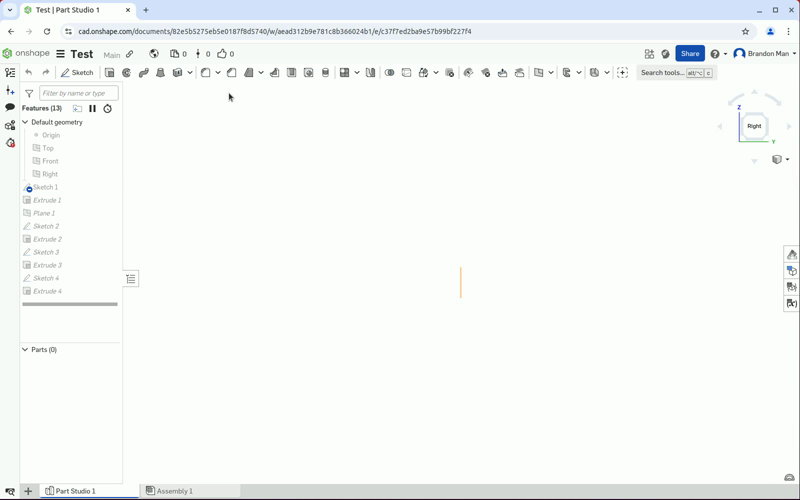
key(shift+s)
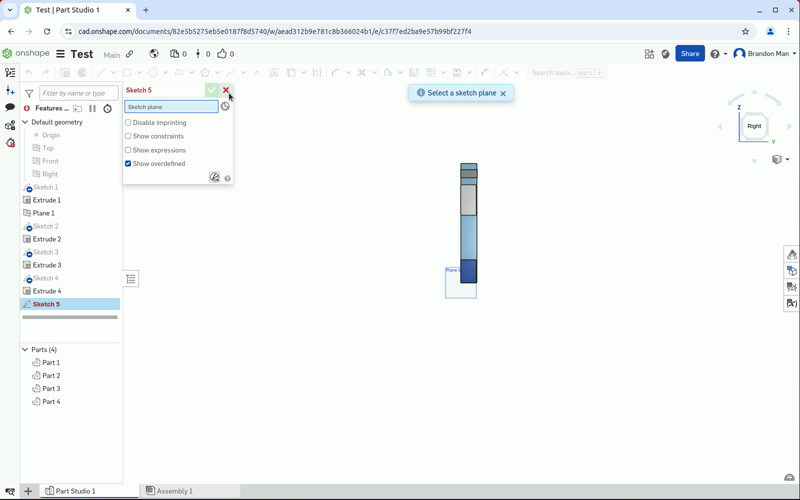
mouse_move(73, 215)
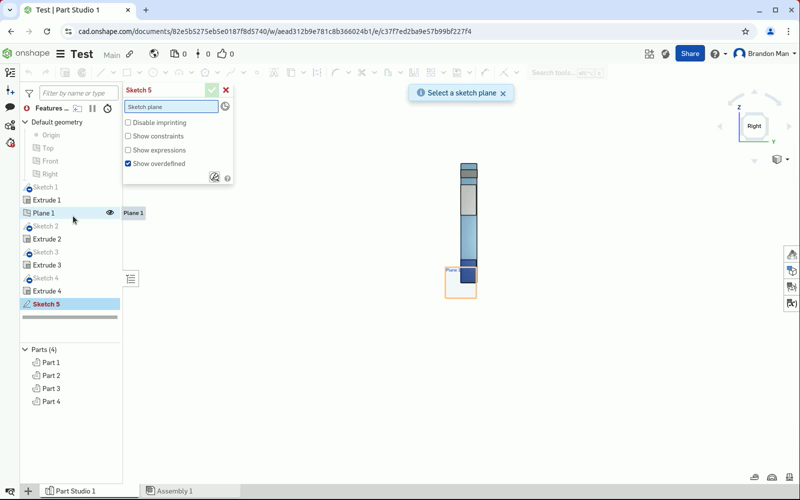
click(73, 215)
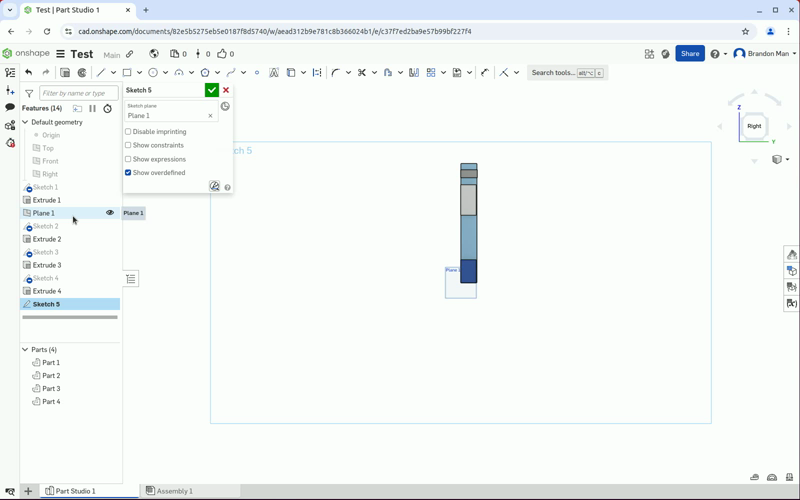
mouse_move(73, 352)
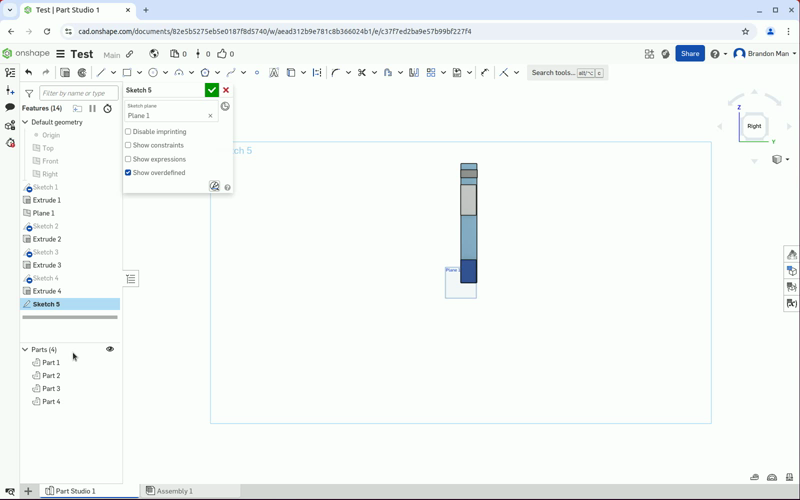
key(y)
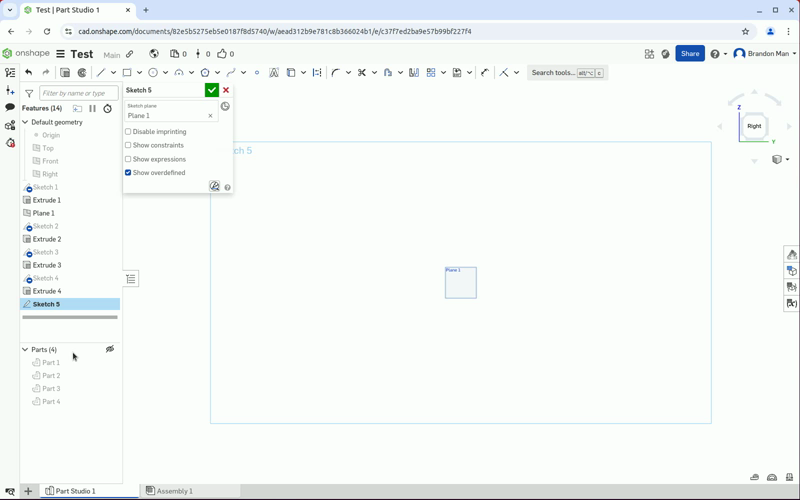
key(l)
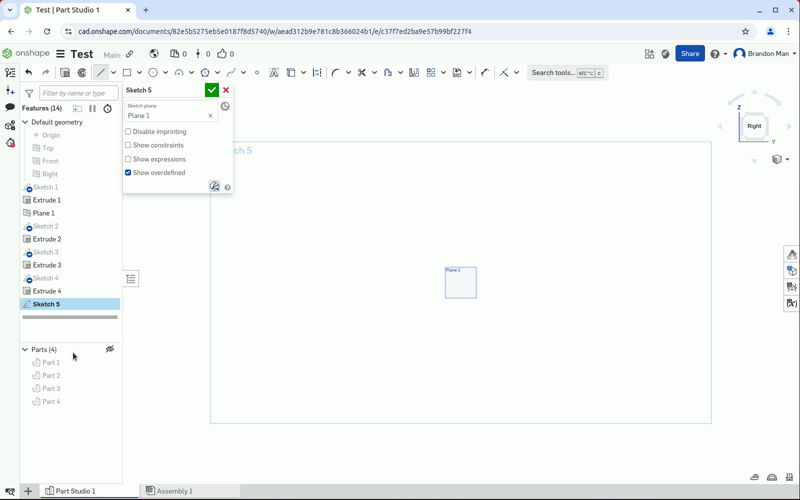
key_down(shift)
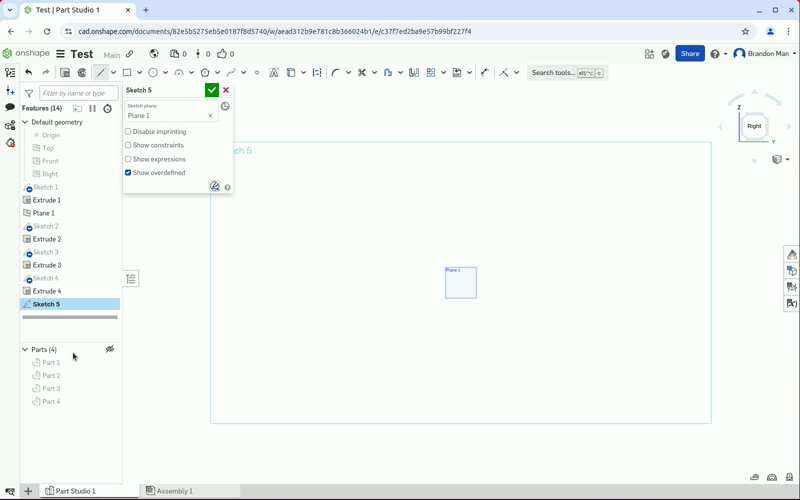
mouse_move(460, 252)
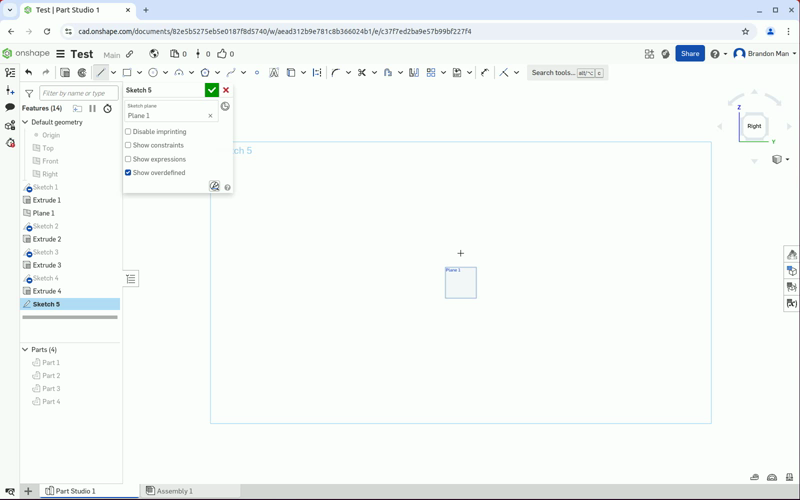
click(460, 252)
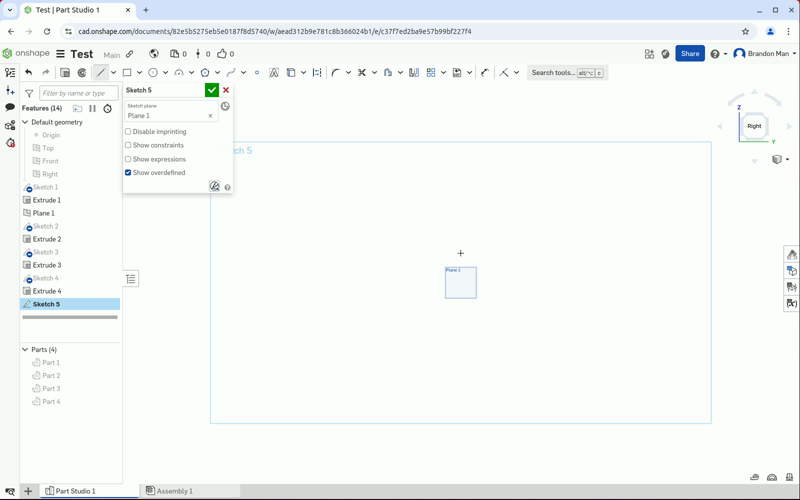
key_up(shift)
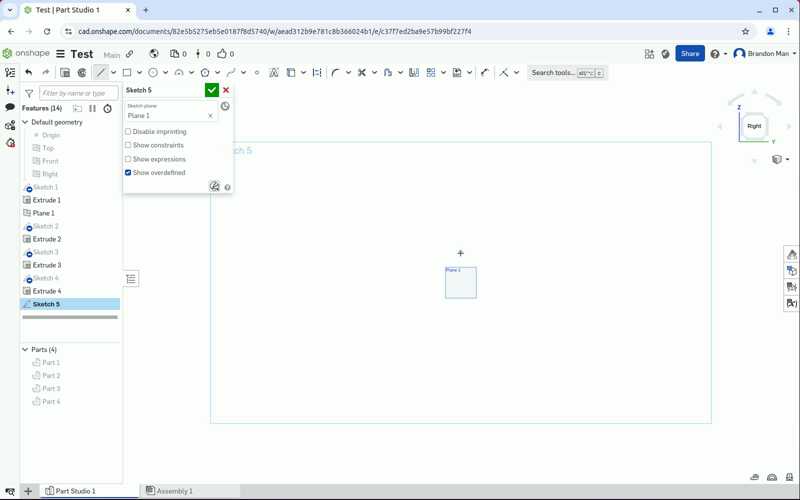
key_down(shift)
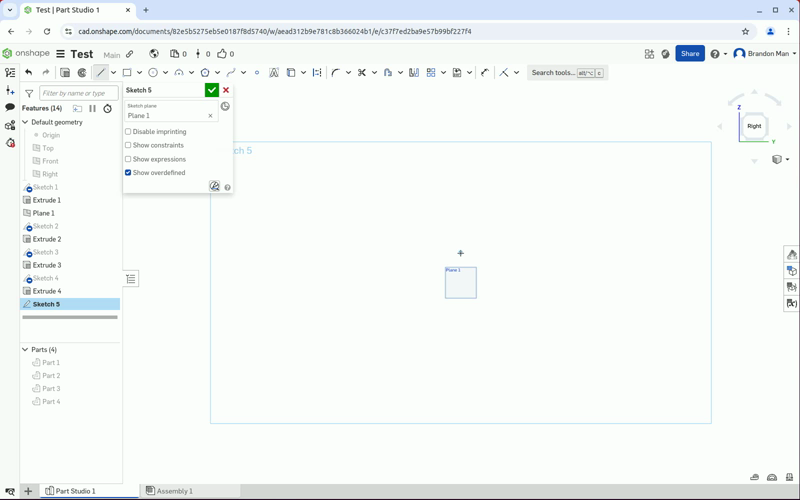
mouse_move(490, 252)
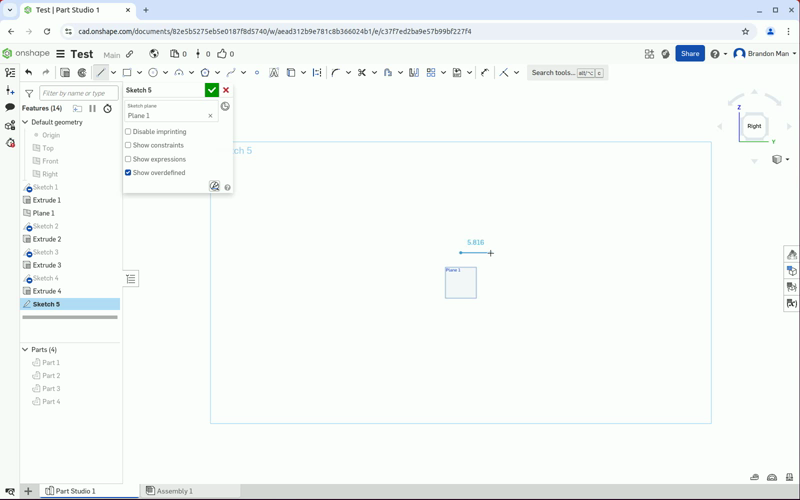
mouse_move(476, 252)
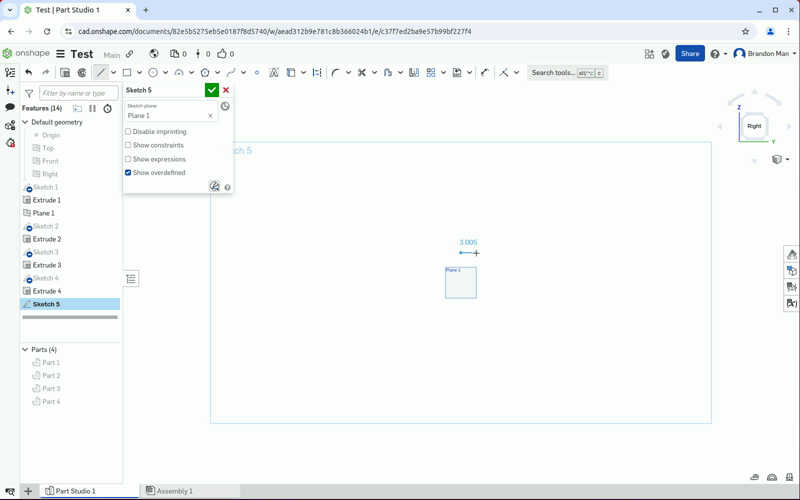
click(476, 252)
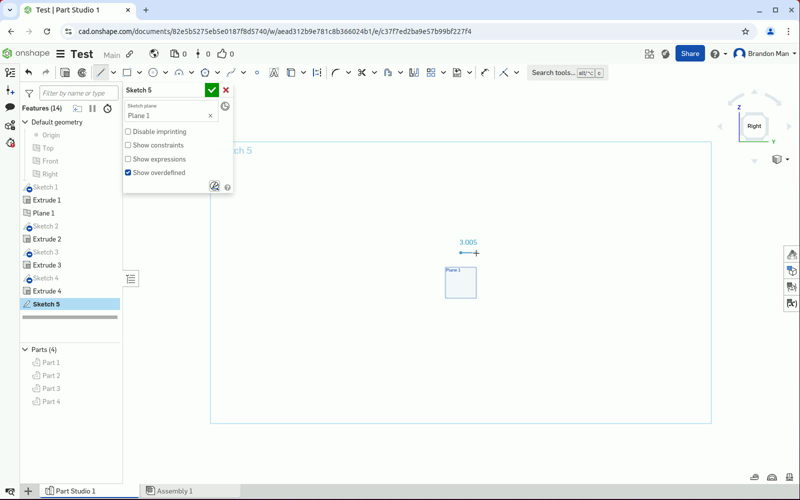
key_up(shift)
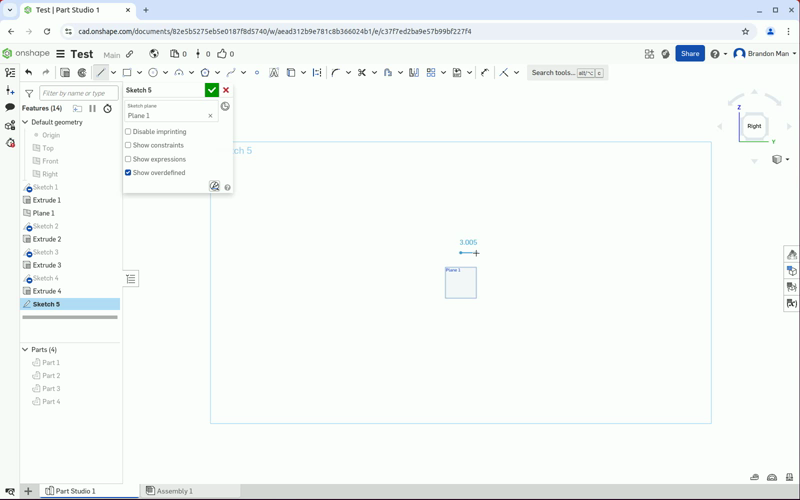
key_down(shift)
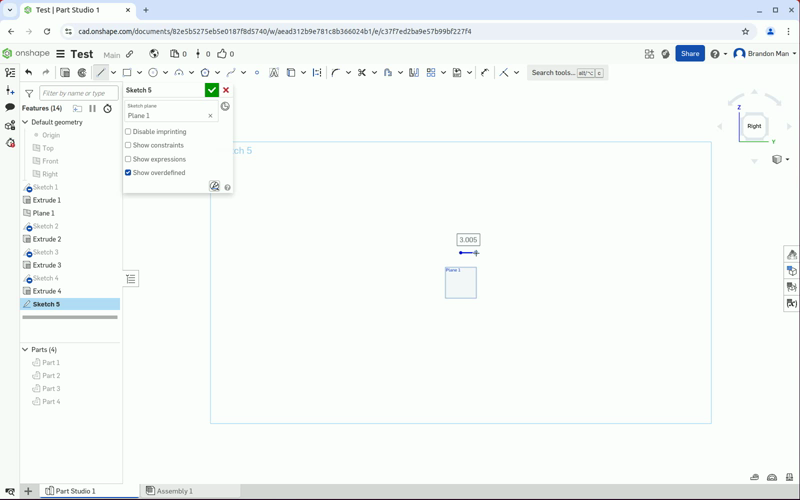
mouse_move(506, 252)
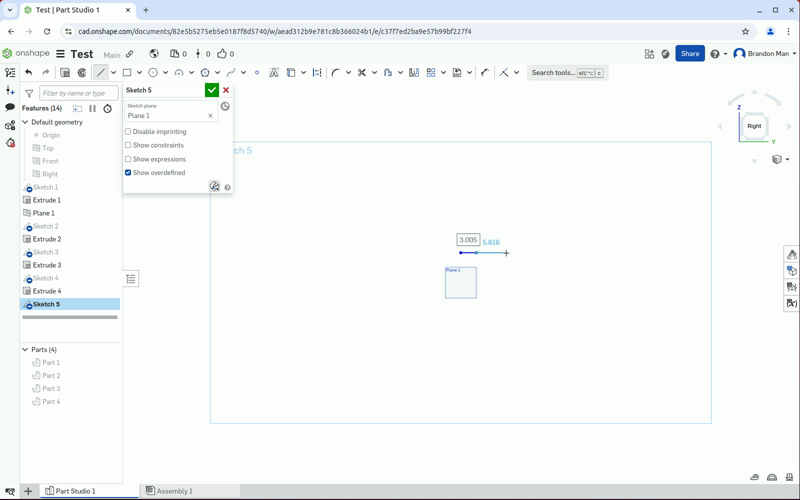
mouse_move(476, 222)
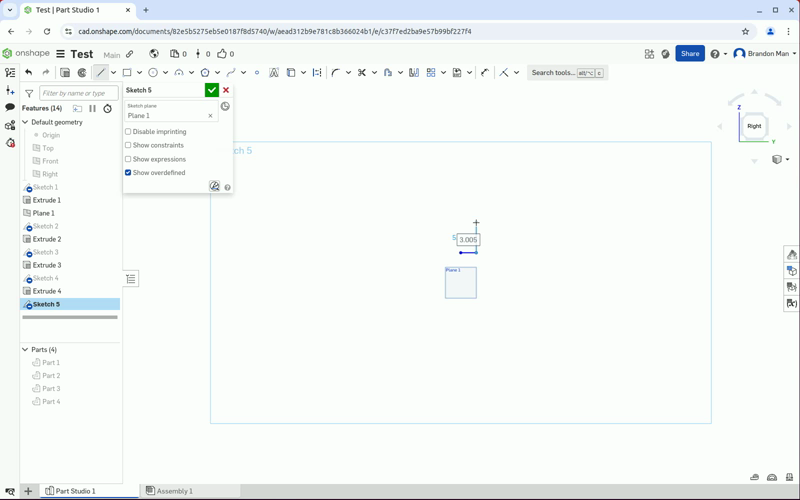
click(476, 222)
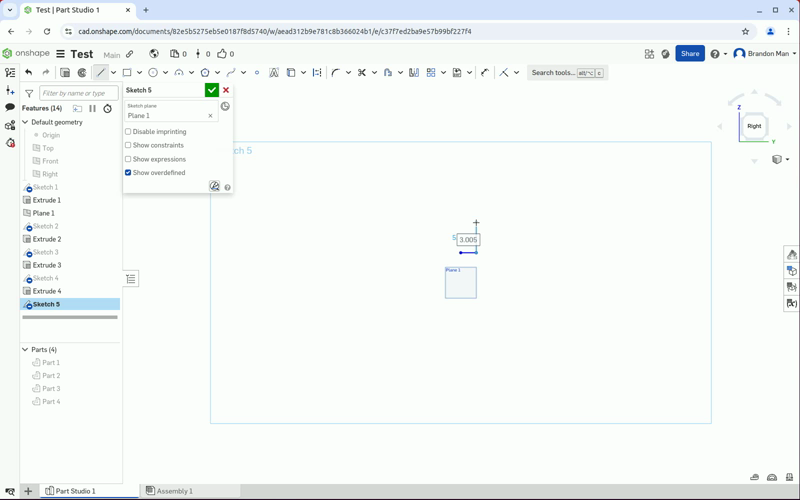
key_up(shift)
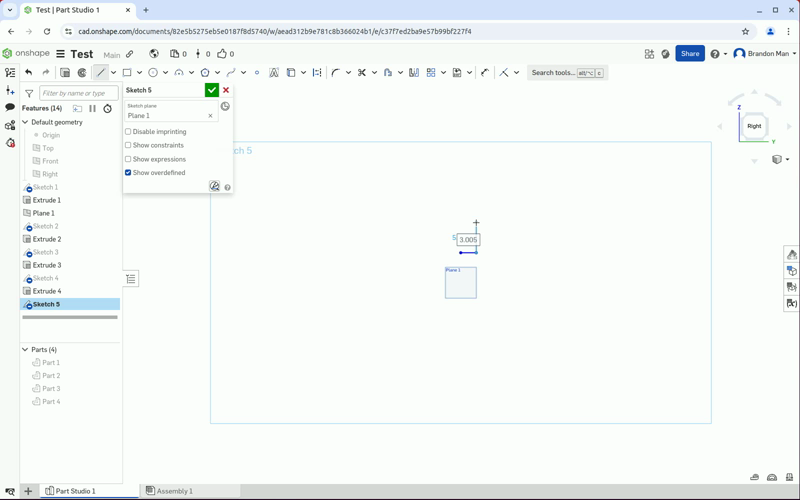
key_down(shift)
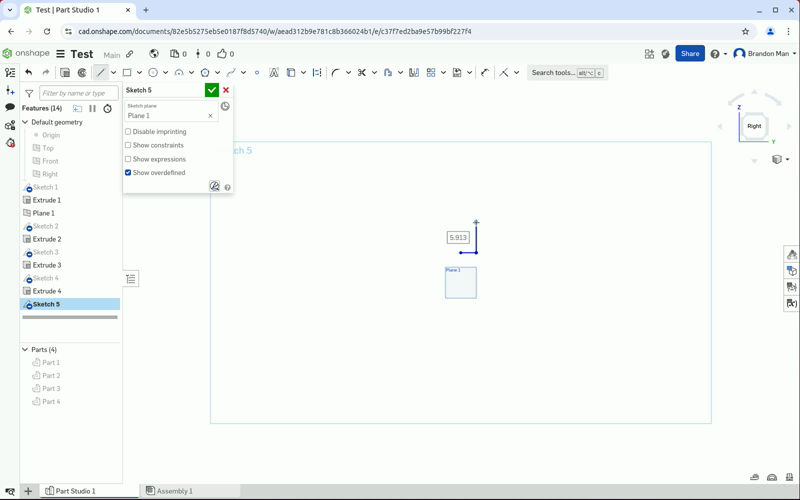
mouse_move(506, 222)
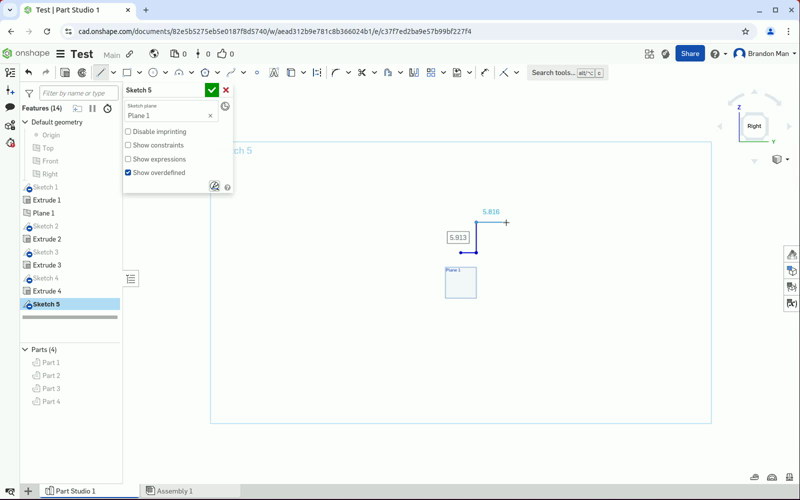
mouse_move(460, 222)
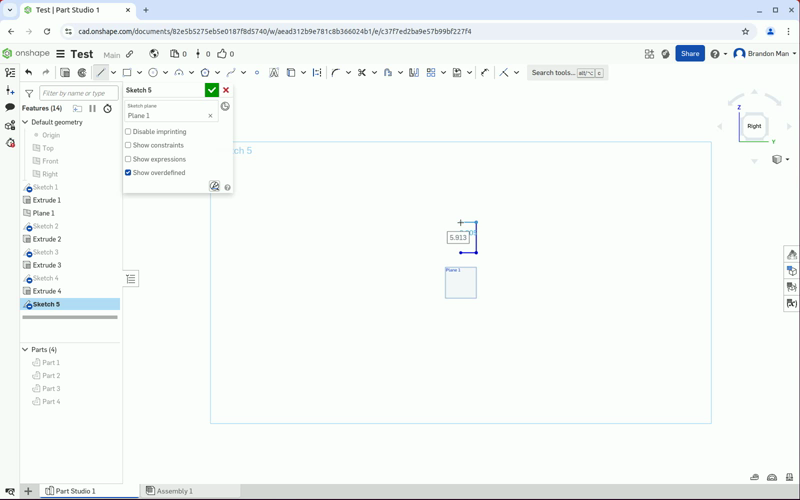
click(460, 222)
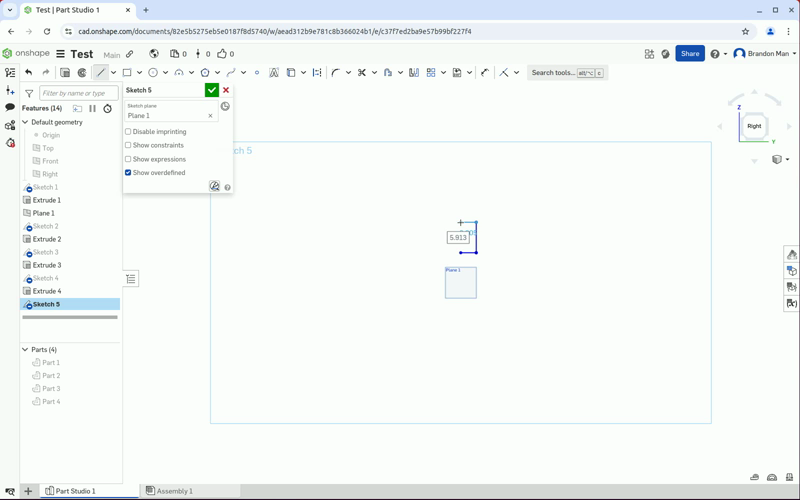
key_up(shift)
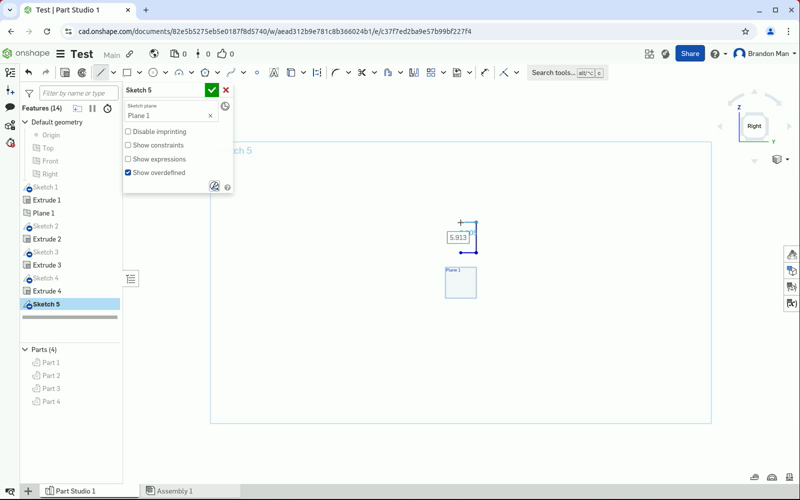
mouse_move(490, 222)
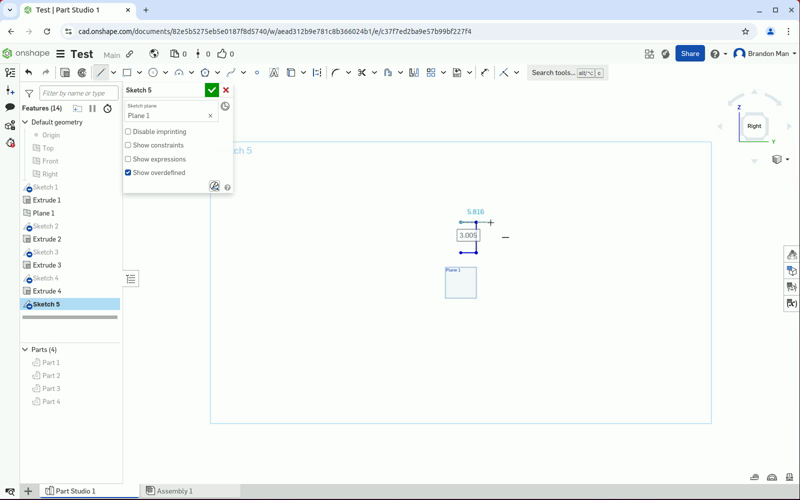
key_down(shift)
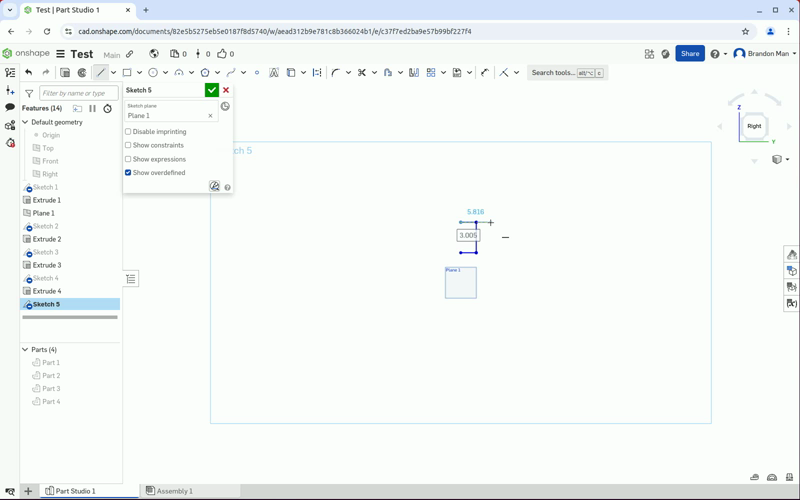
mouse_move(460, 252)
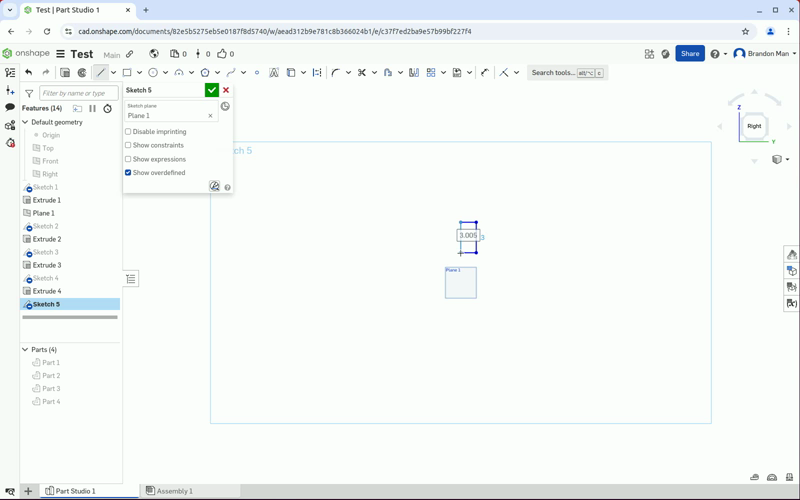
key_up(shift)
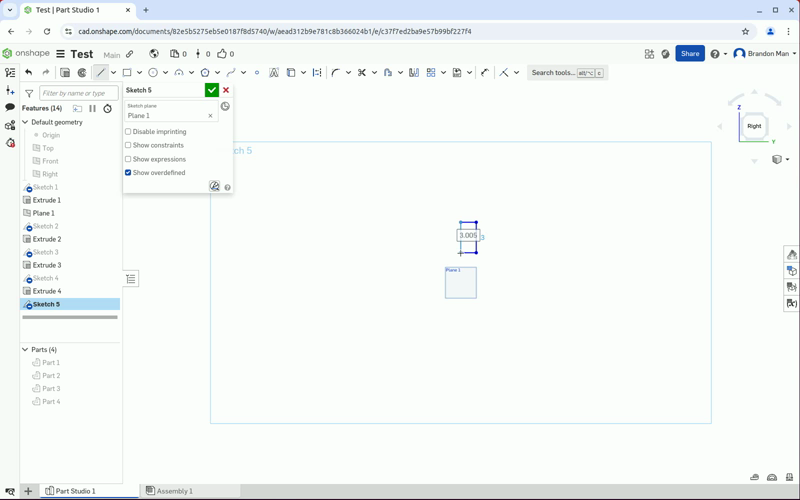
click(460, 252)
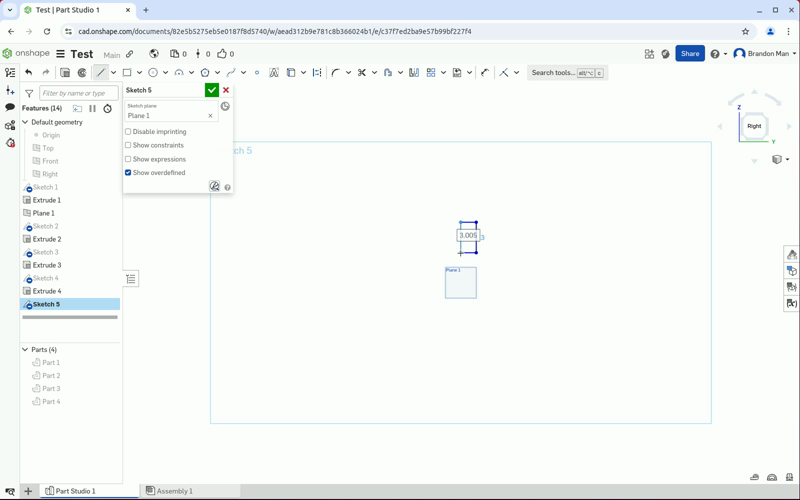
key(esc)
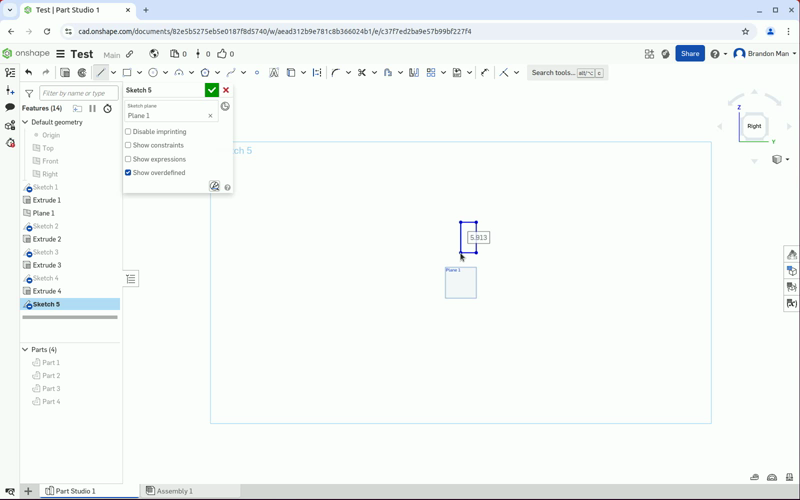
mouse_move(464, 250)
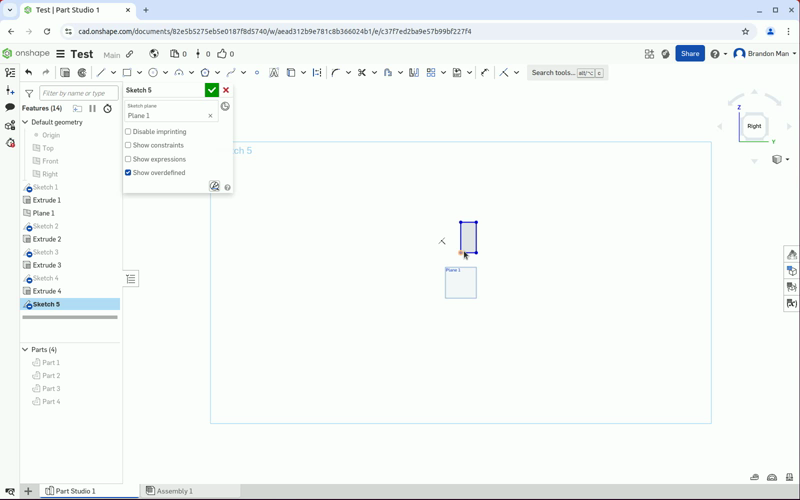
scroll(6)
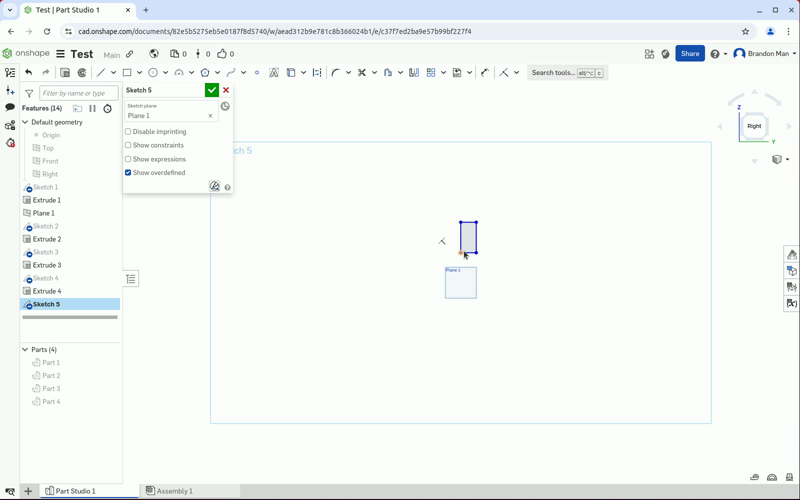
scroll(6)
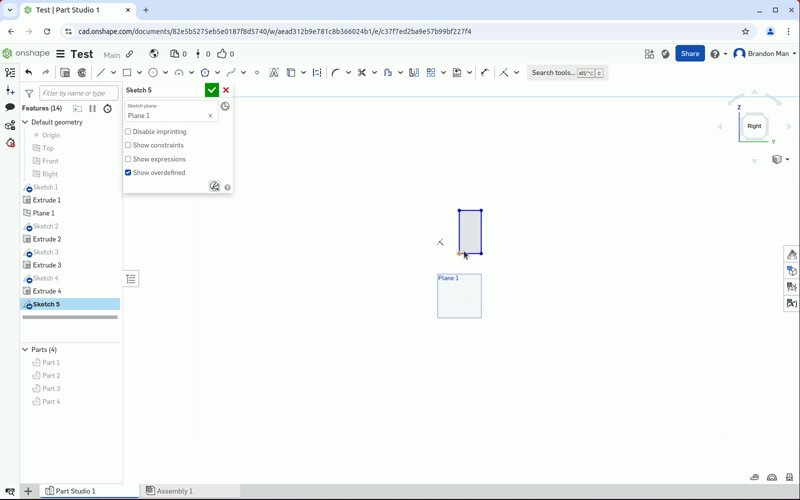
scroll(6)
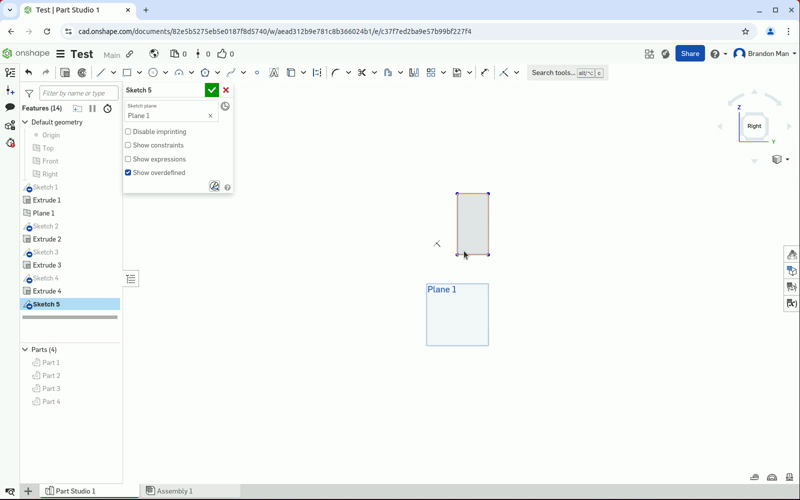
scroll(6)
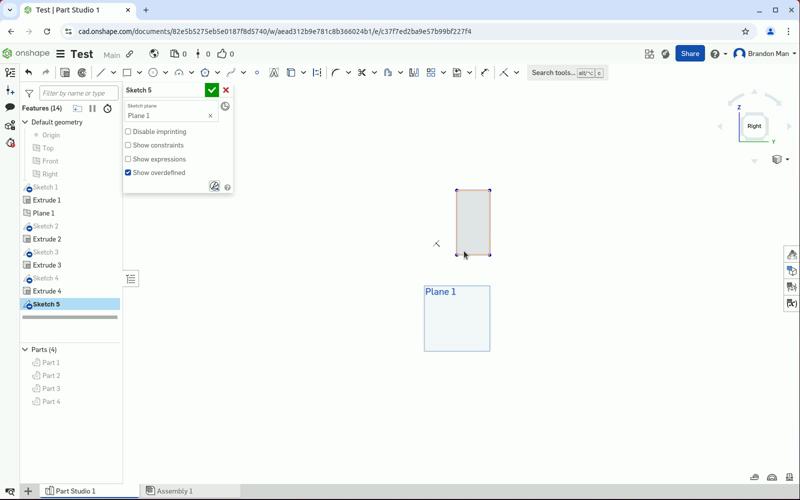
scroll(6)
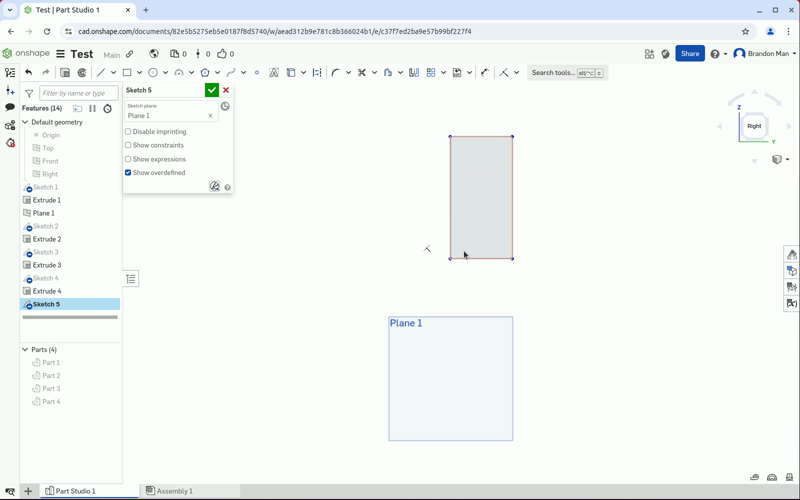
scroll(6)
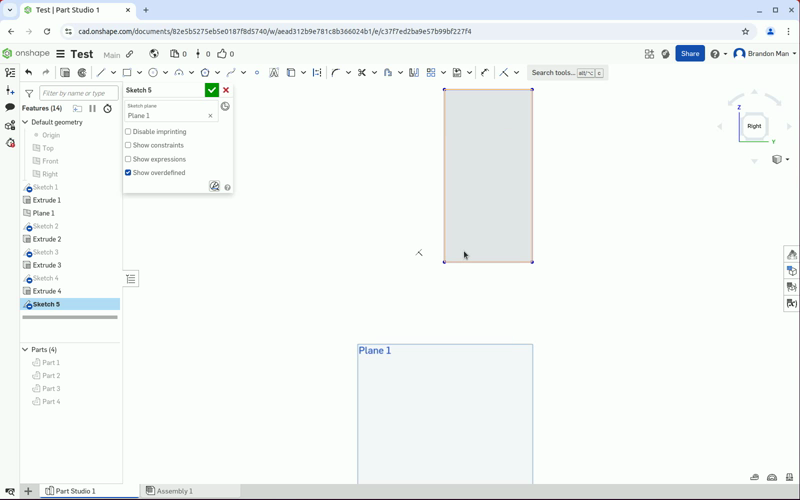
scroll(6)
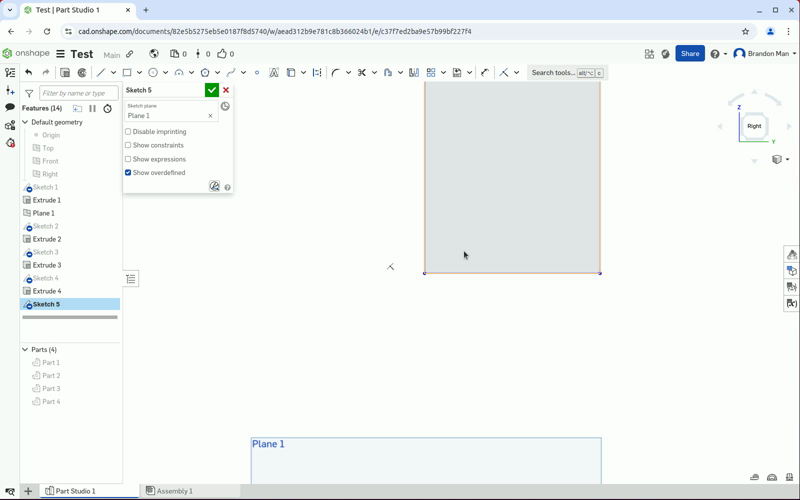
click(464, 250)
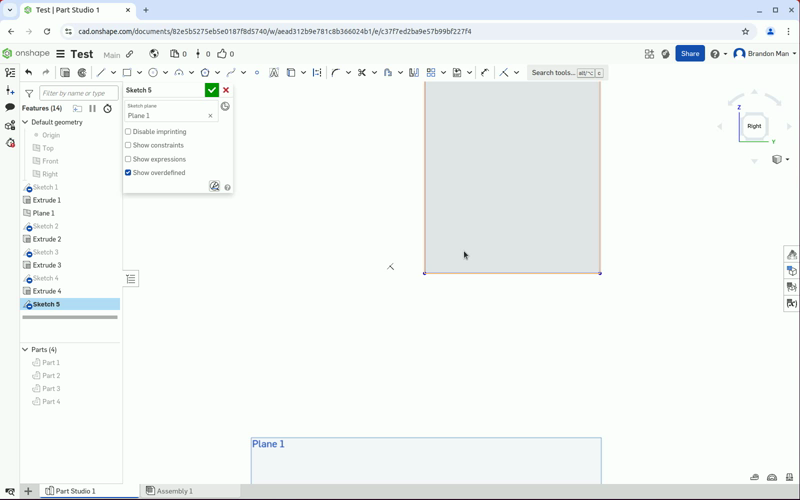
scroll(-6)
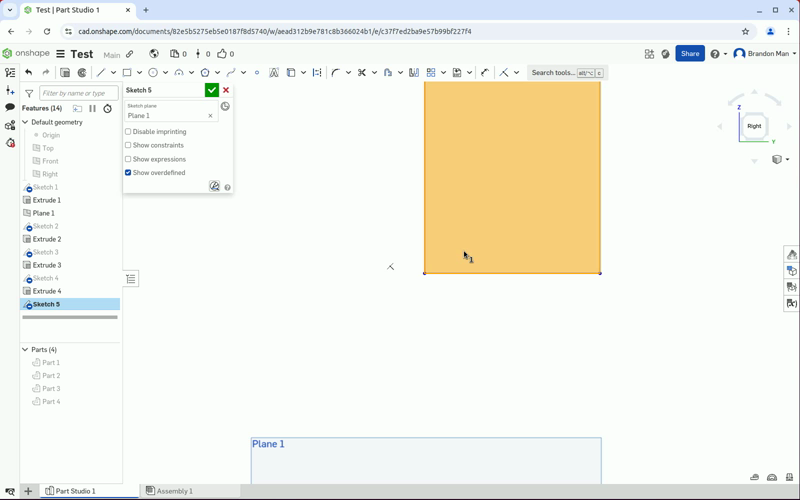
scroll(-6)
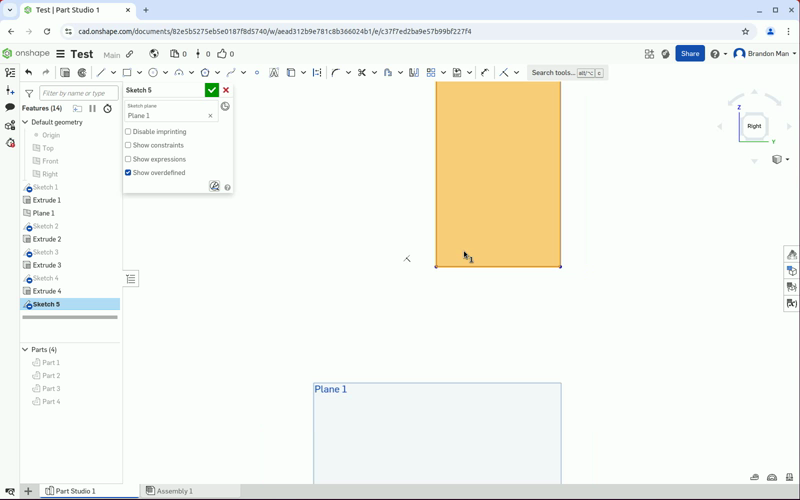
scroll(-6)
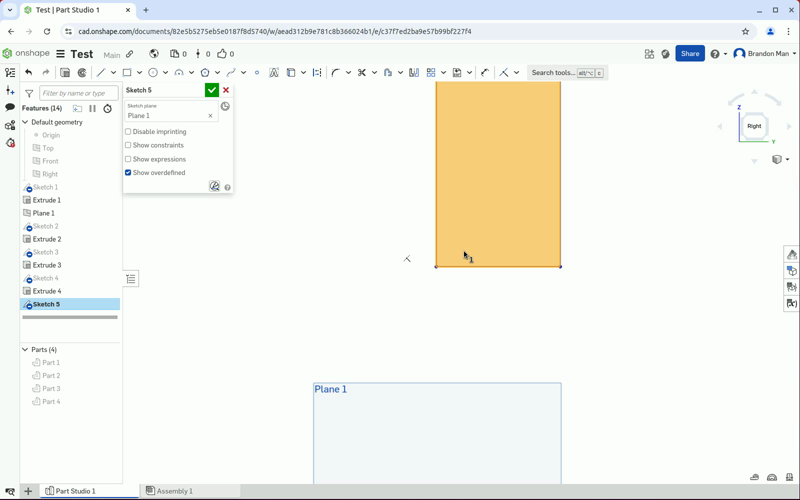
scroll(-6)
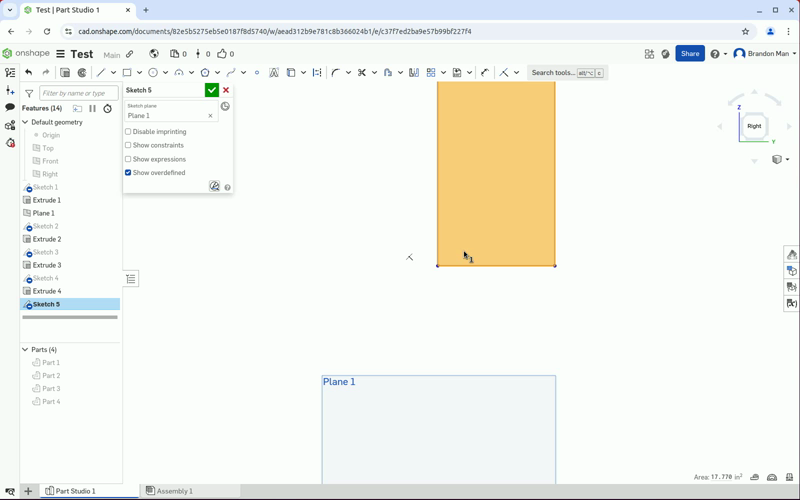
scroll(-6)
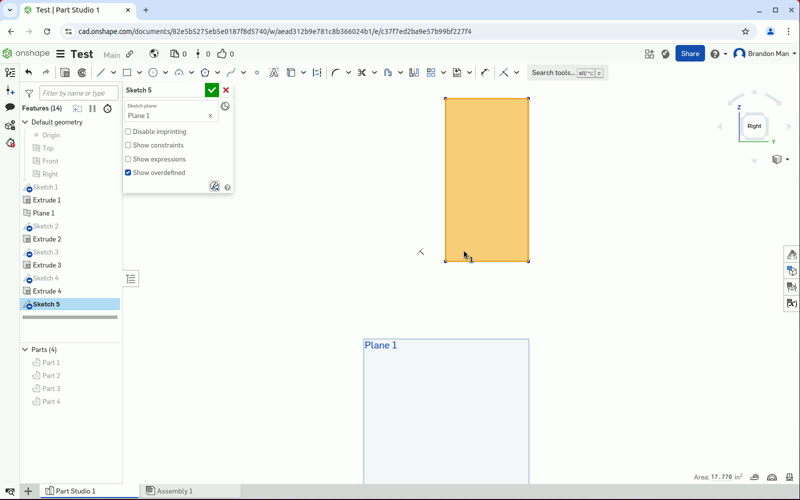
scroll(-6)
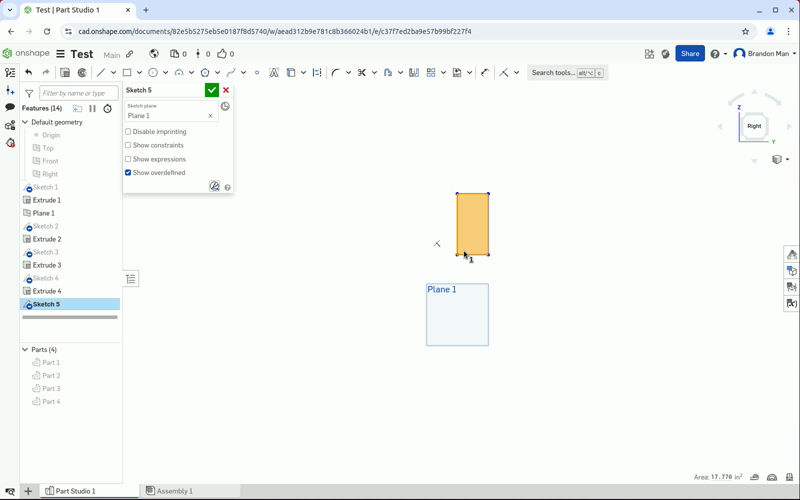
scroll(-6)
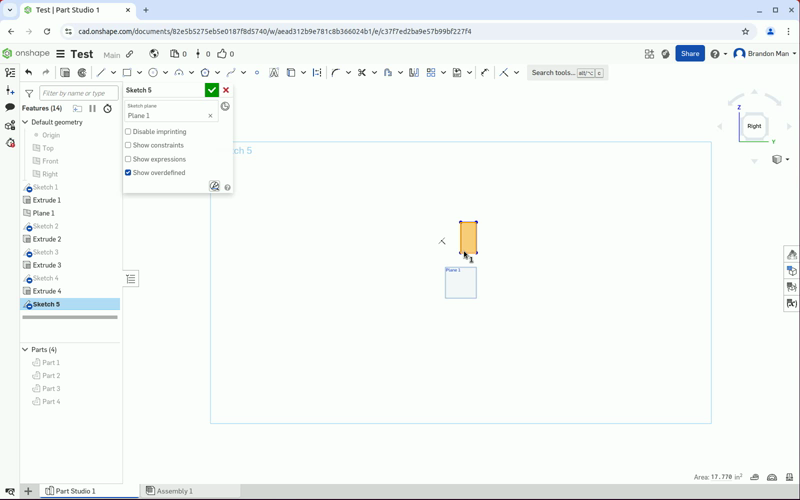
mouse_move(73, 352)
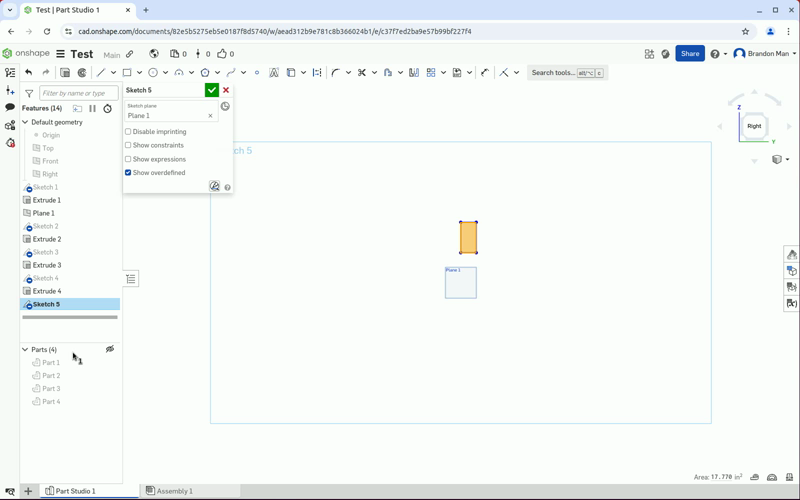
key(shift+y)
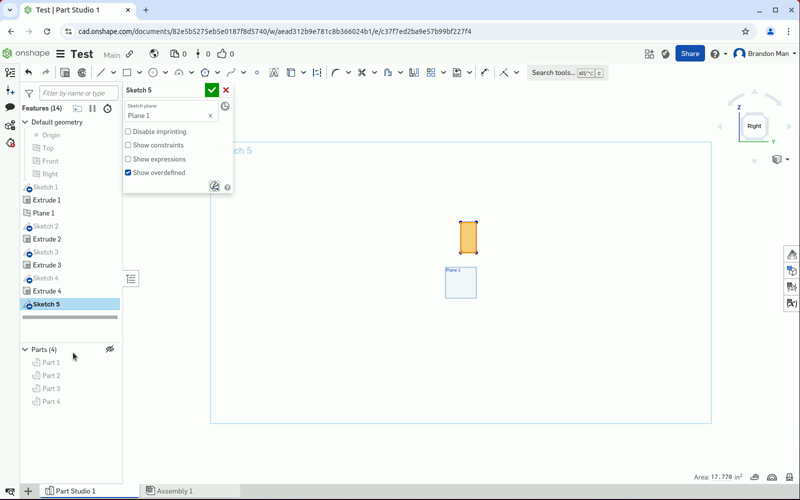
key(shift+e)
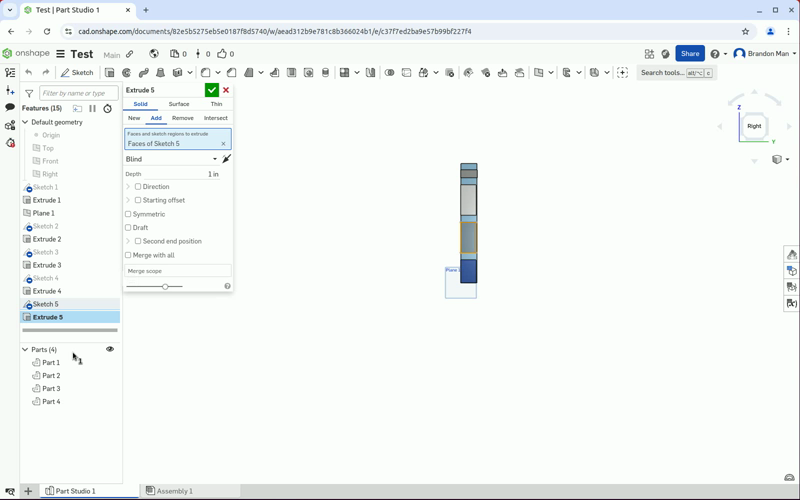
mouse_move(143, 106)
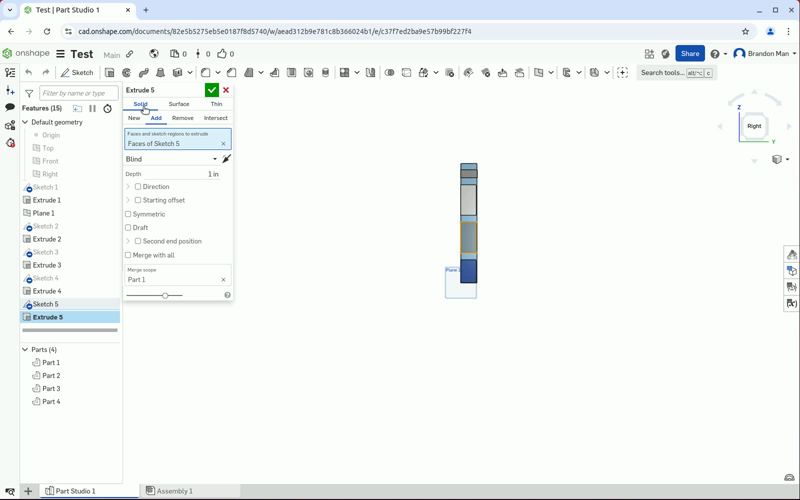
click(143, 106)
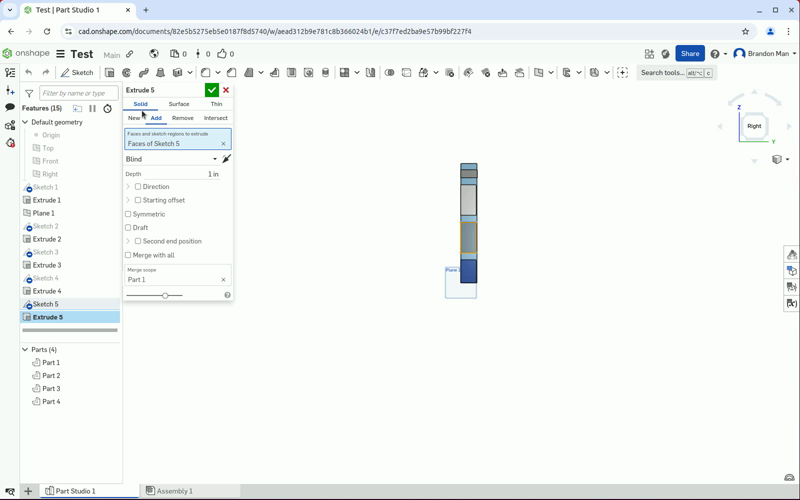
mouse_move(137, 120)
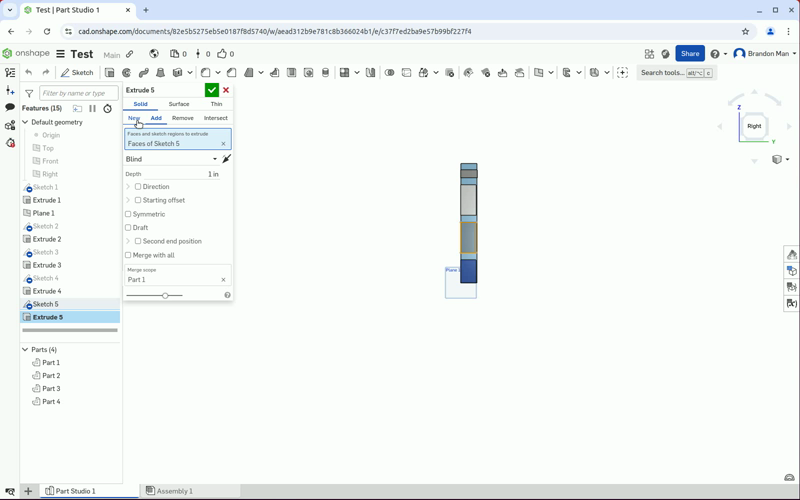
click(137, 120)
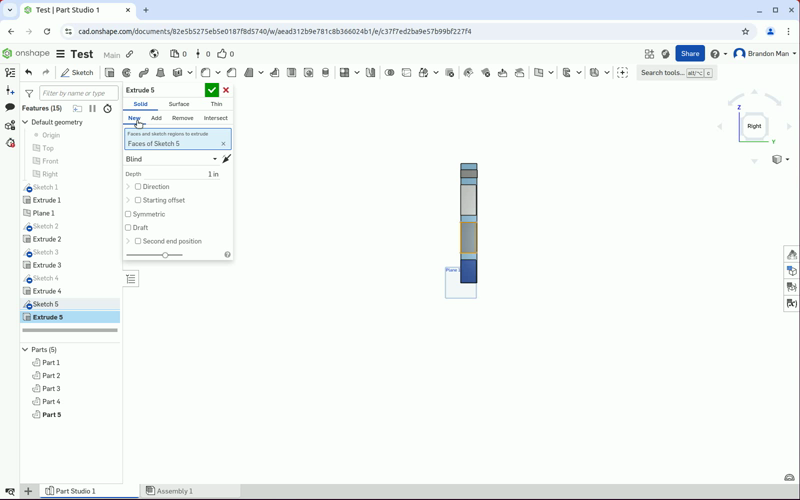
key(tab, 4)
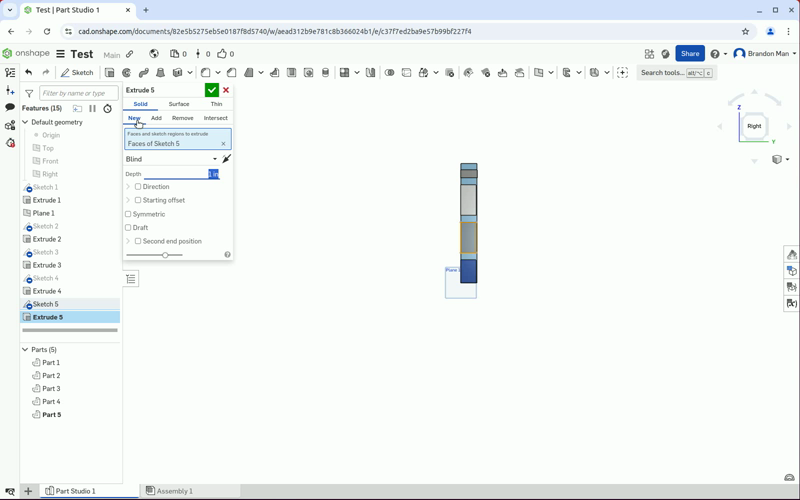
text(0.241)
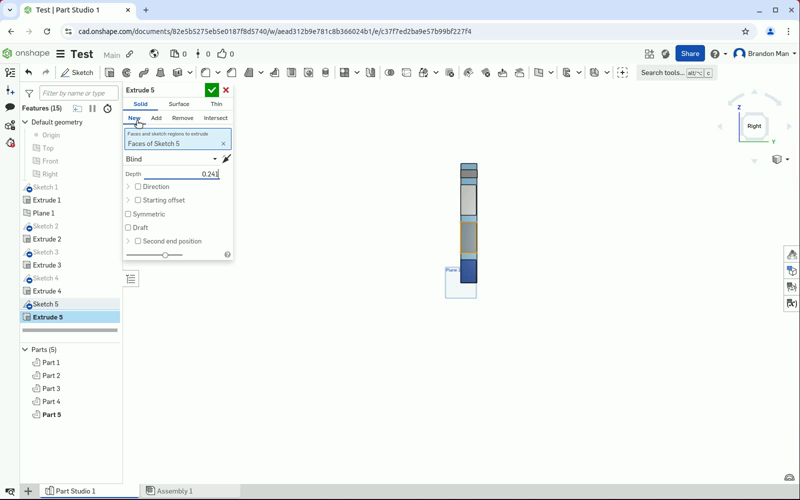
key(enter)
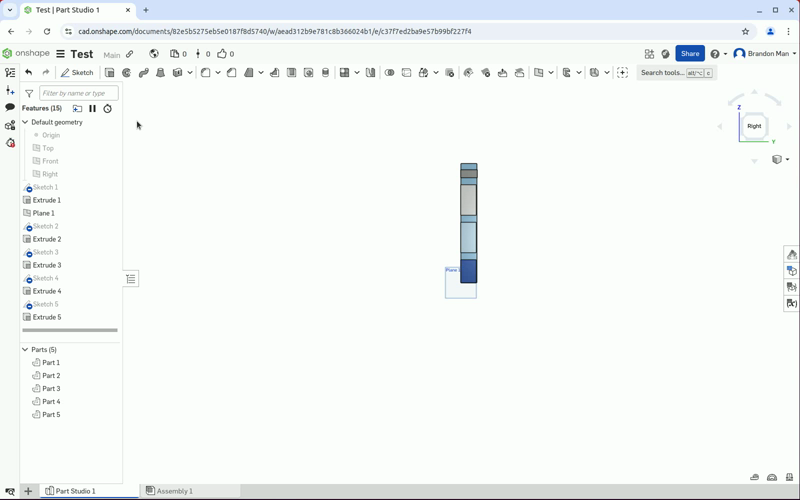
key(shift+h)
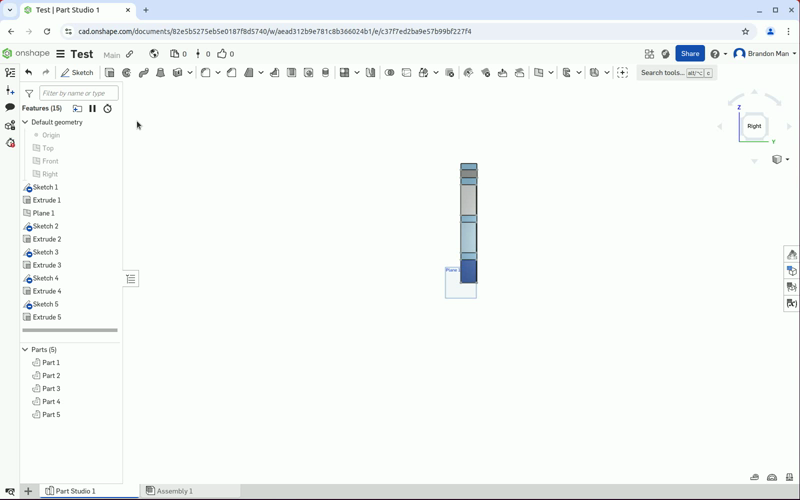
key(shift+h)
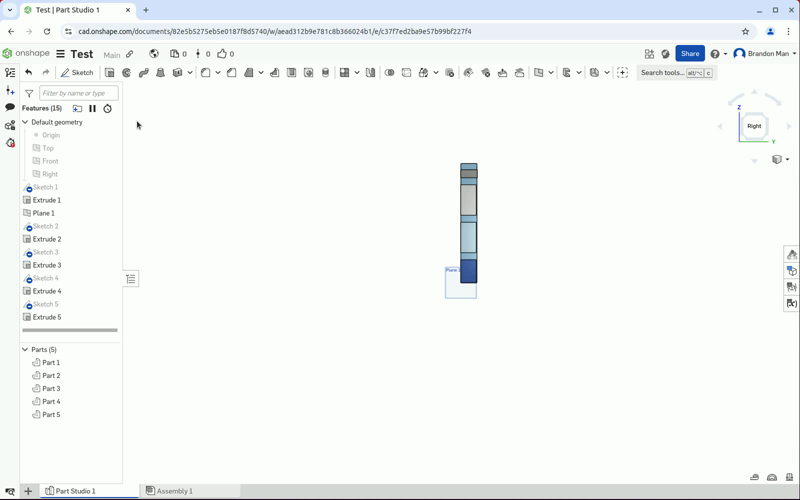
mouse_move(73, 189)
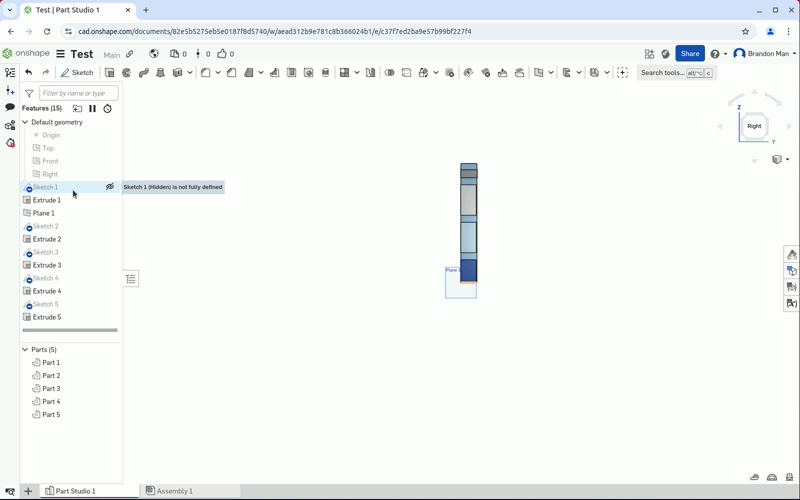
click(73, 189)
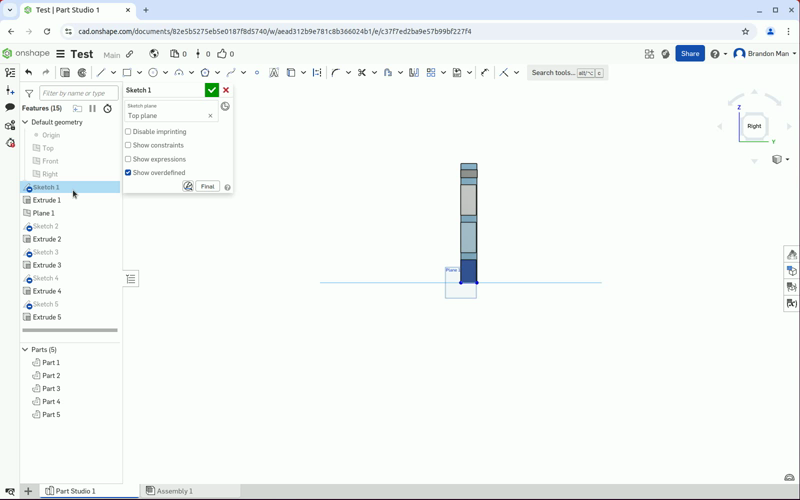
mouse_move(229, 92)
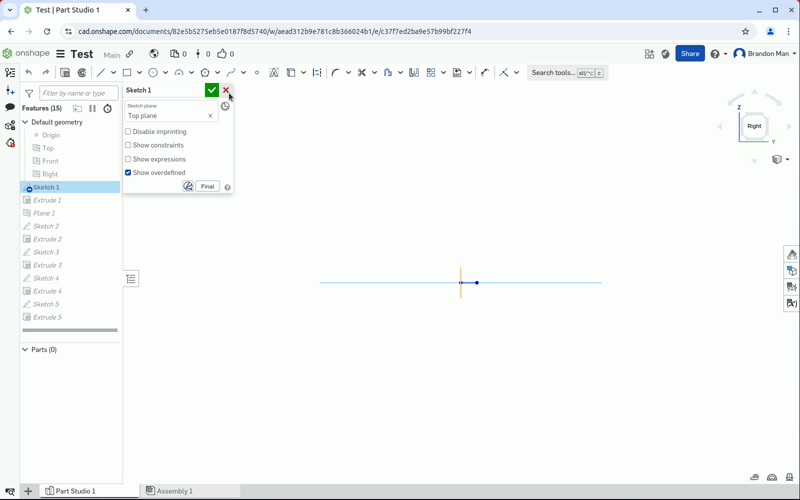
click(229, 92)
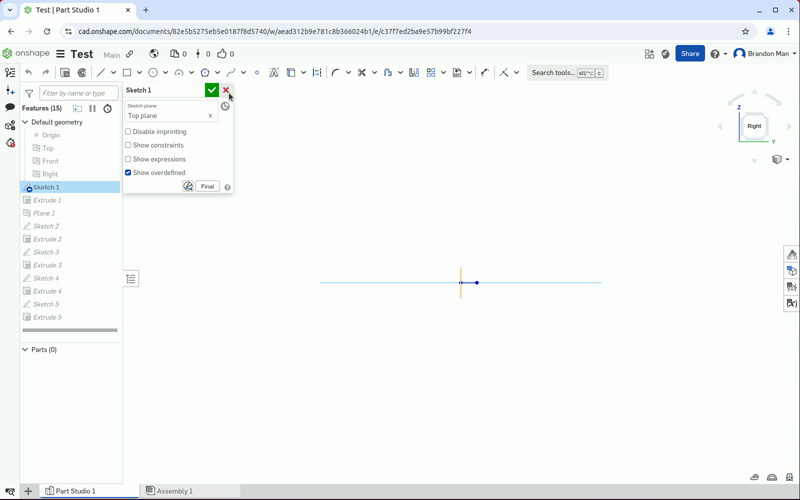
key(shift+s)
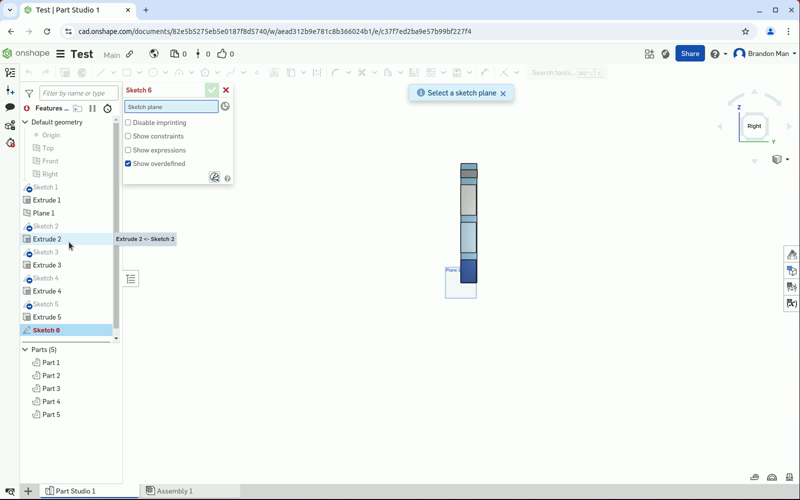
scroll(3)
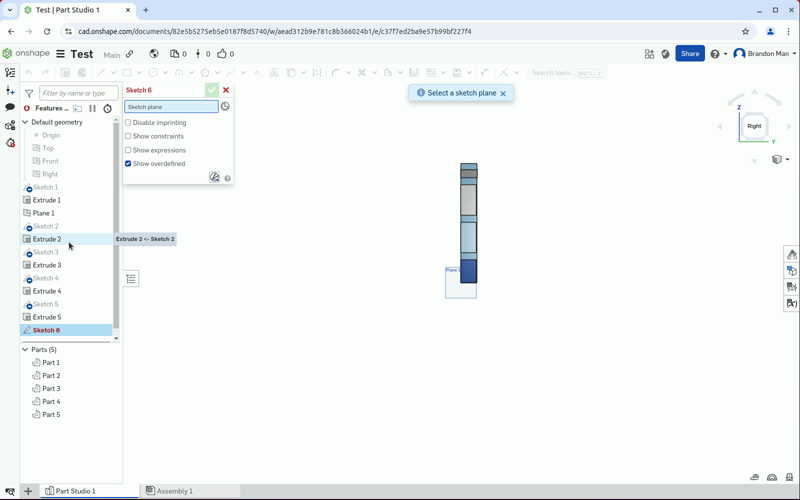
mouse_move(69, 176)
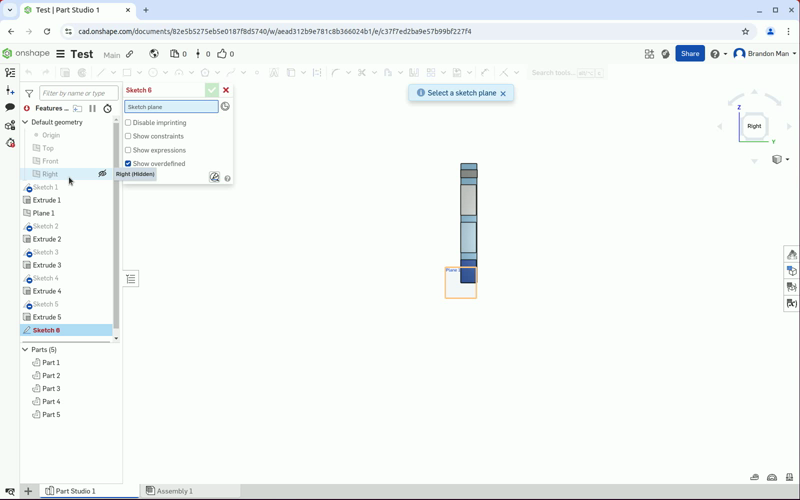
click(69, 176)
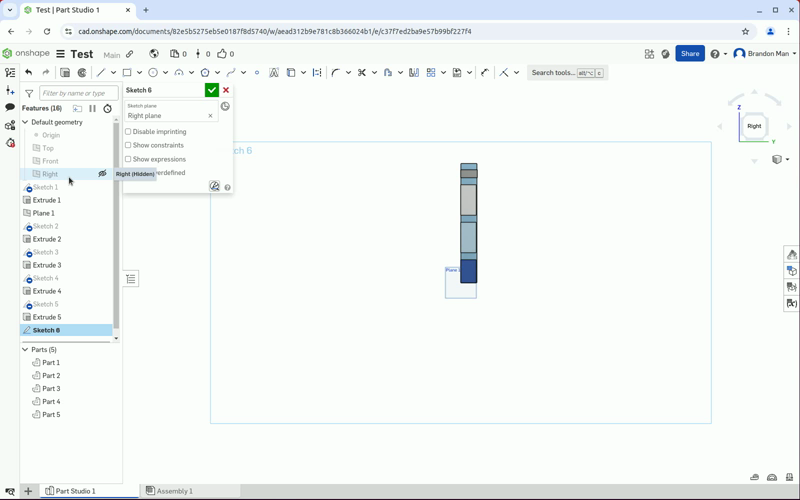
mouse_move(73, 352)
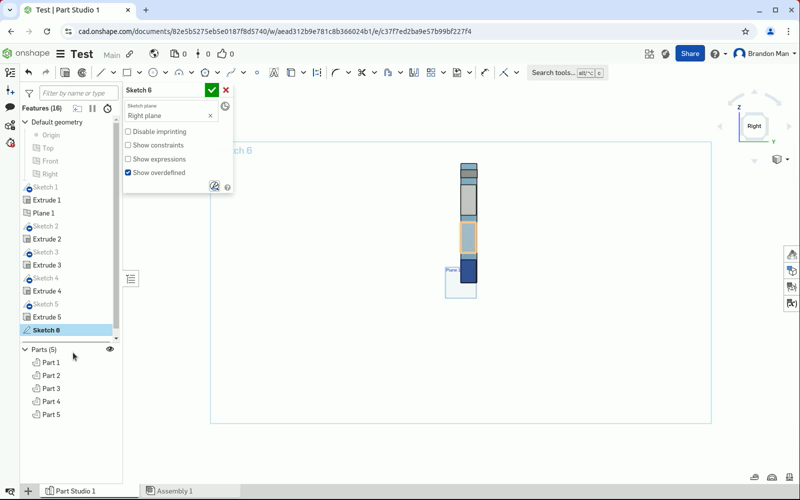
key(y)
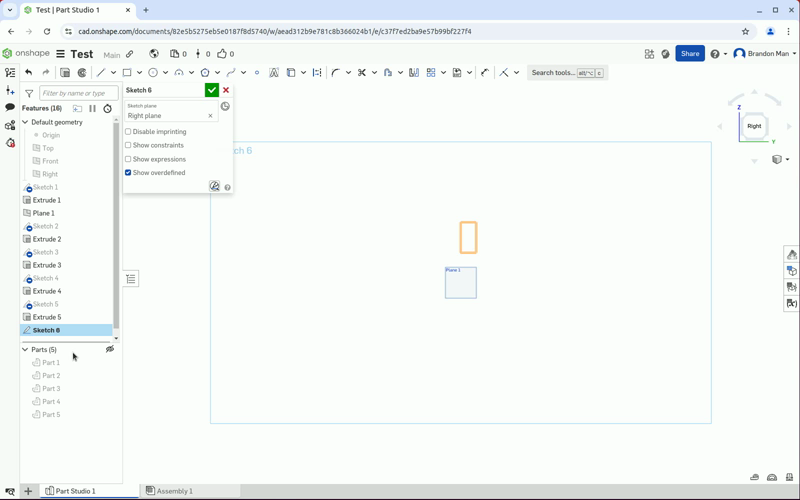
key(l)
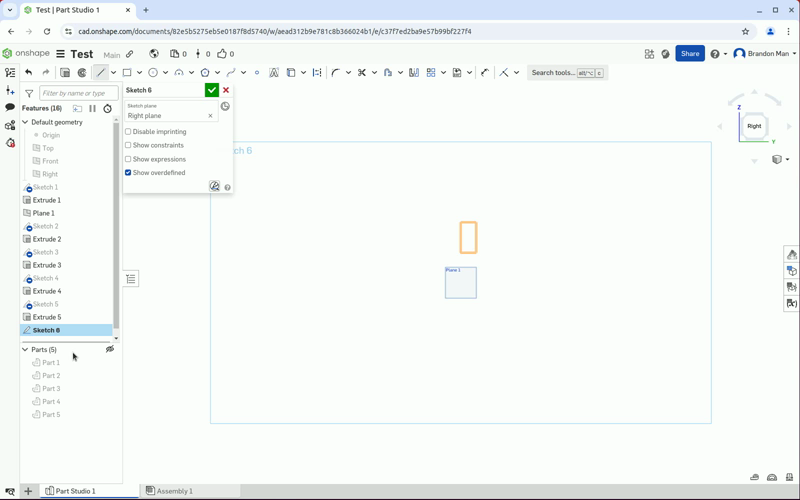
key_down(shift)
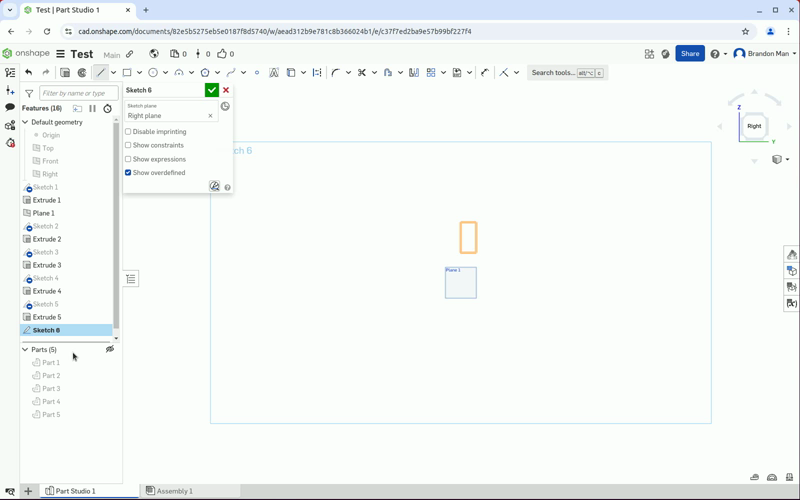
mouse_move(465, 200)
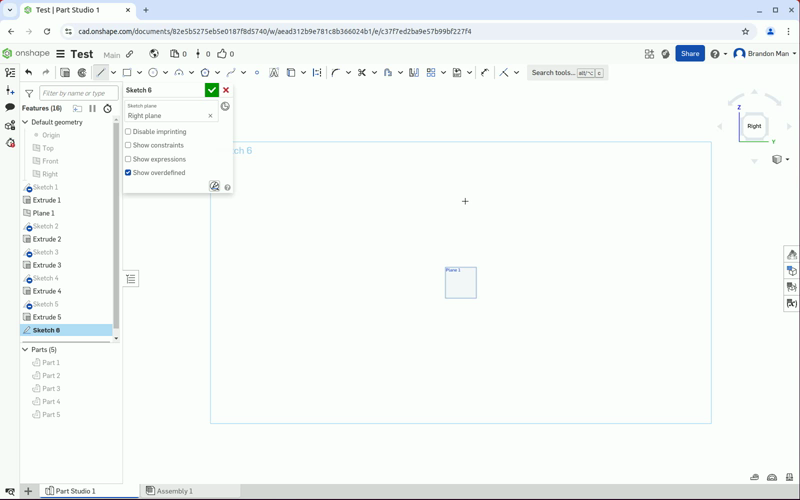
click(465, 200)
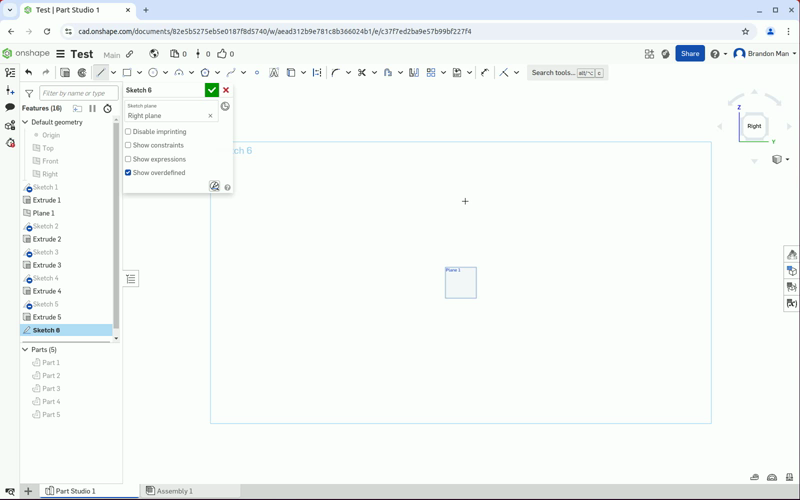
key_up(shift)
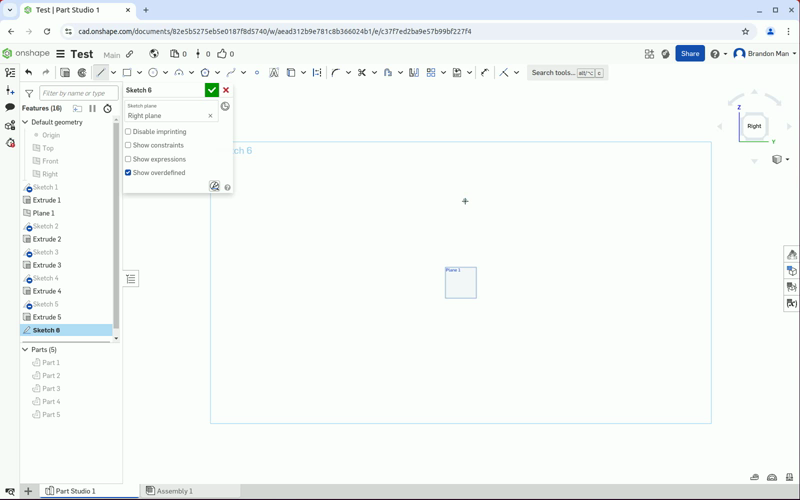
key_down(shift)
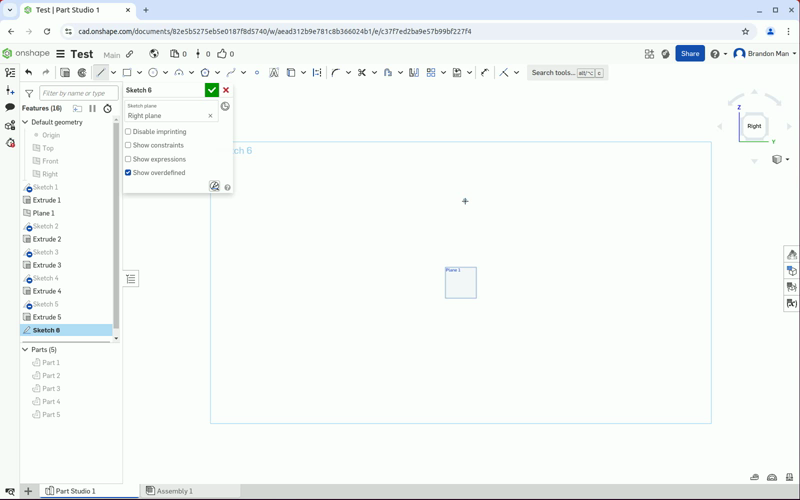
mouse_move(495, 200)
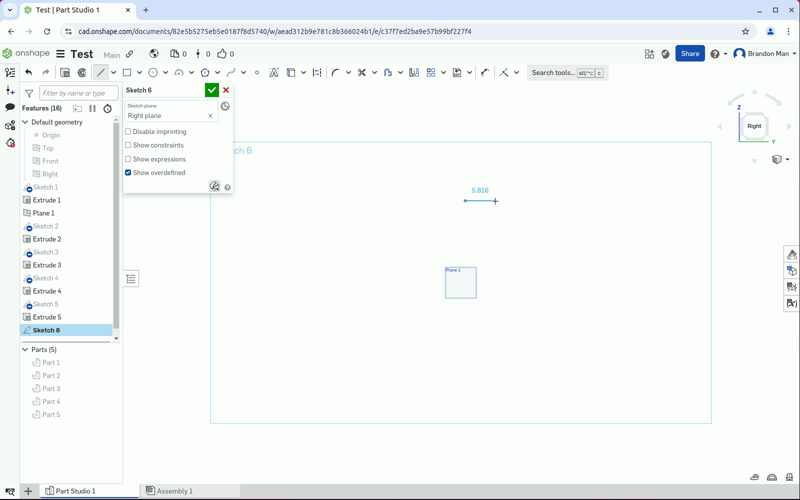
mouse_move(471, 200)
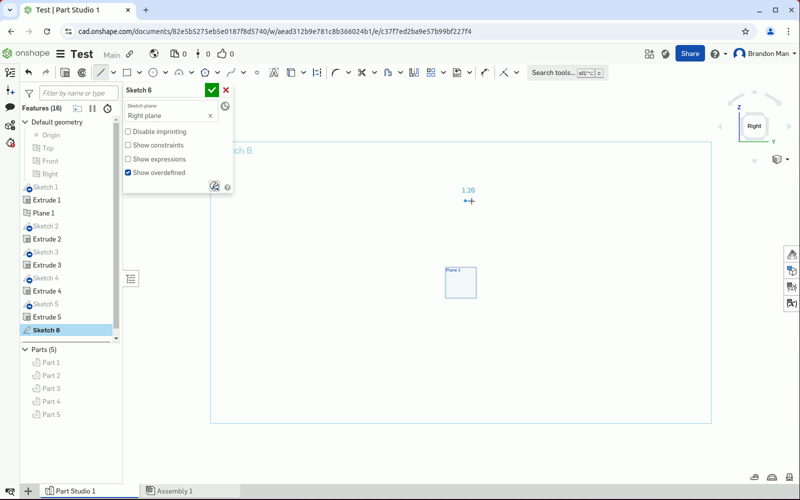
scroll(6)
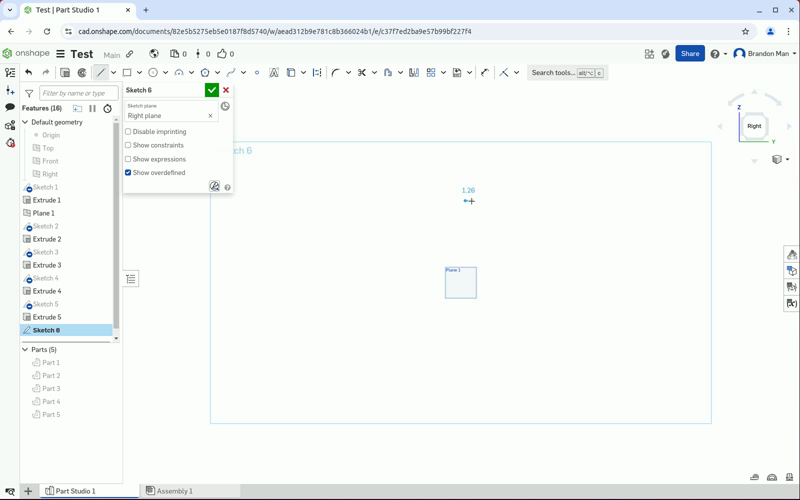
scroll(6)
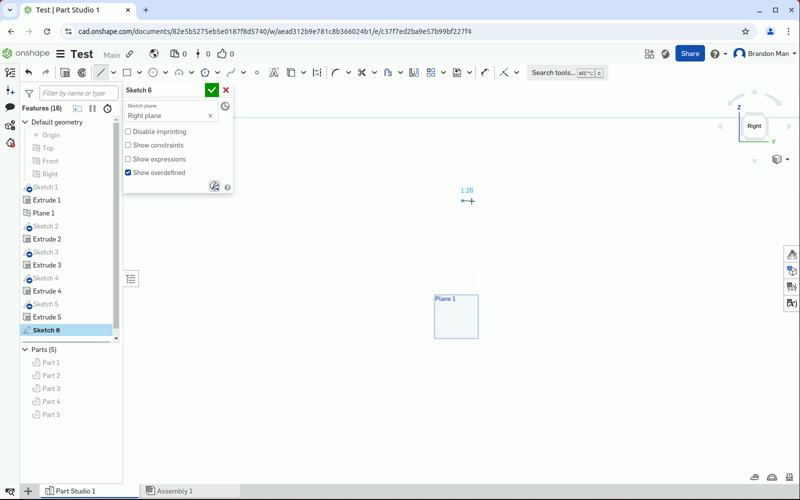
scroll(6)
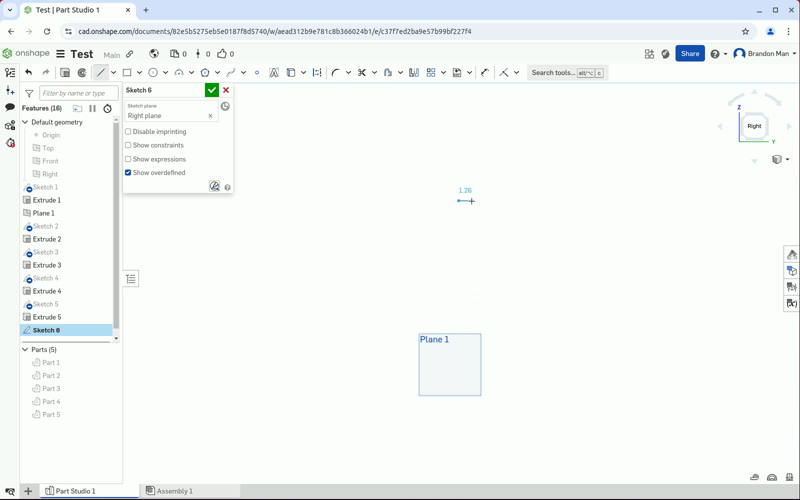
scroll(6)
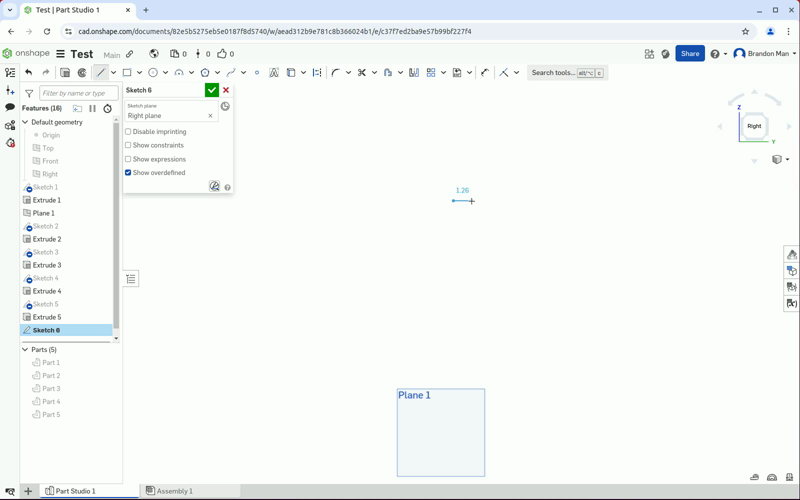
scroll(6)
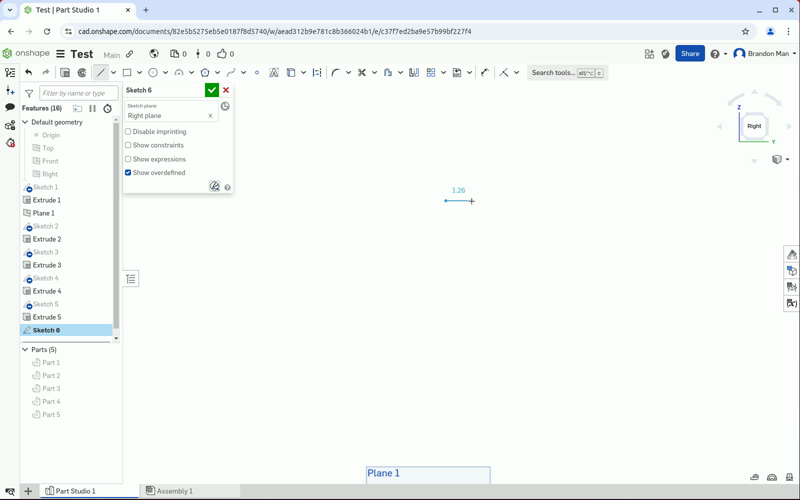
scroll(6)
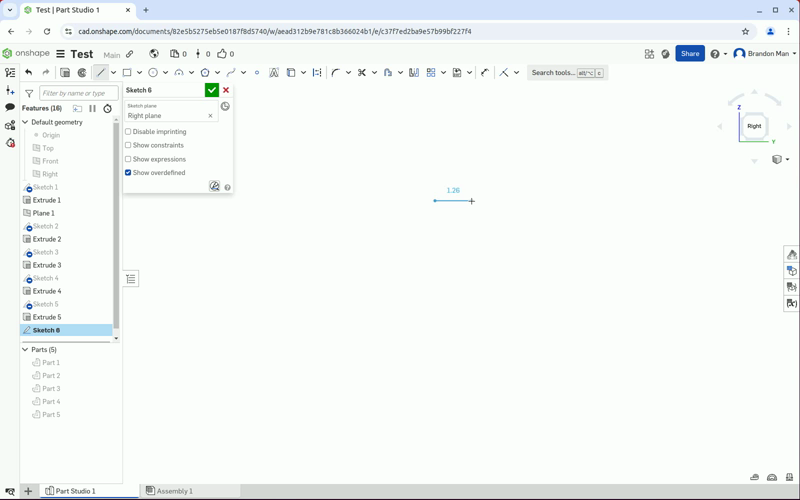
scroll(6)
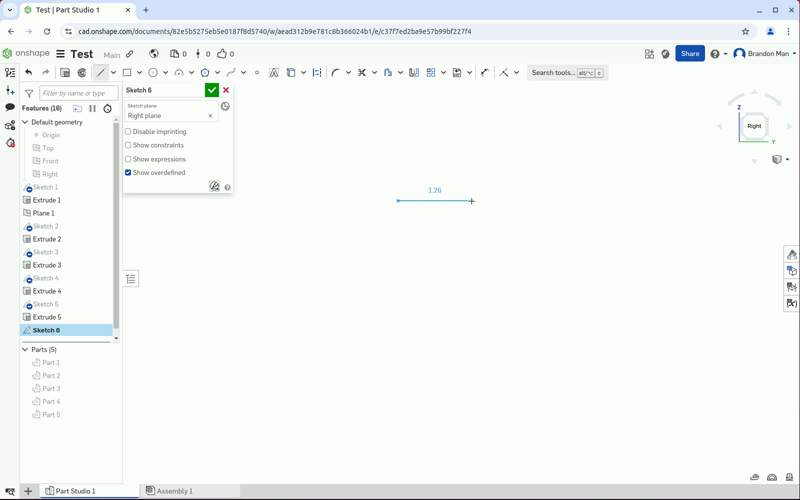
click(471, 200)
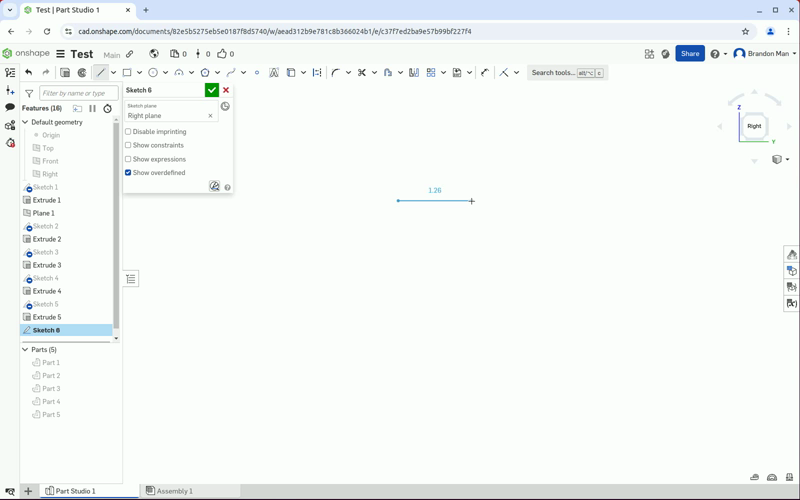
scroll(-6)
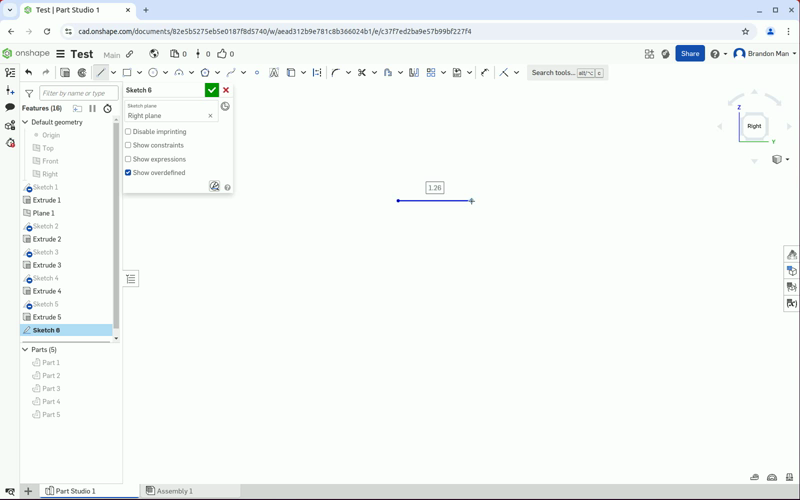
scroll(-6)
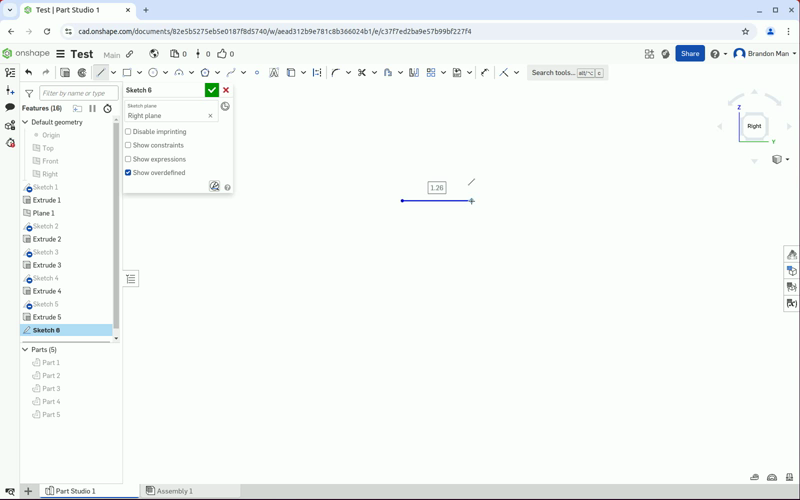
scroll(-6)
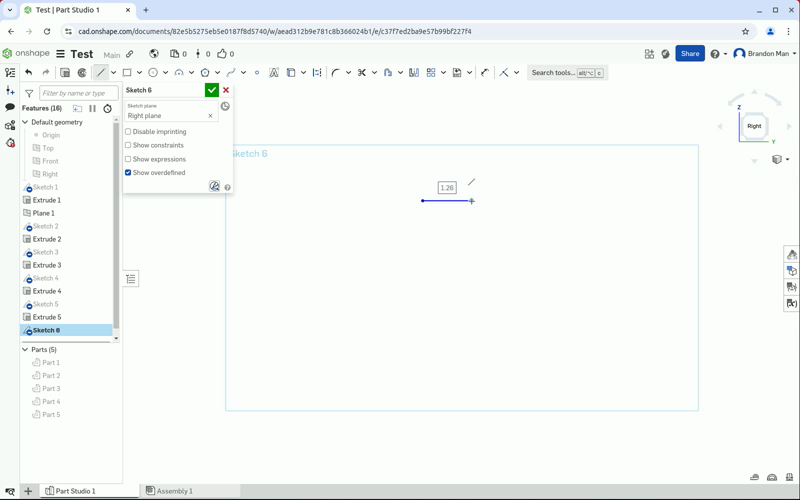
scroll(-6)
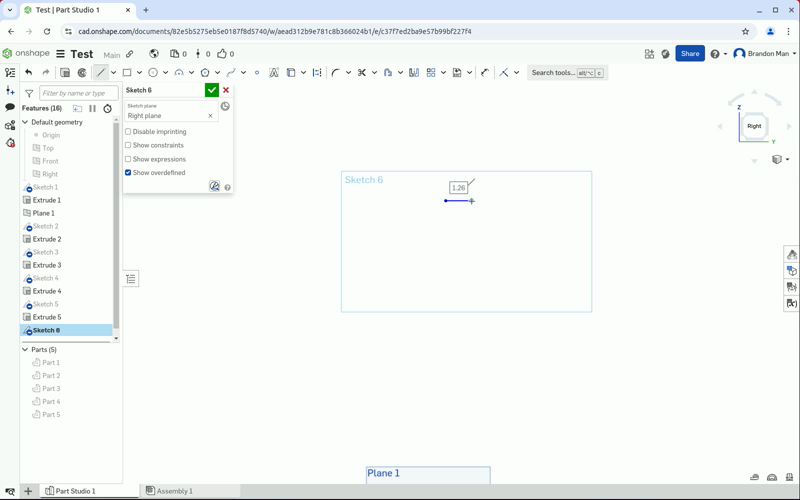
scroll(-6)
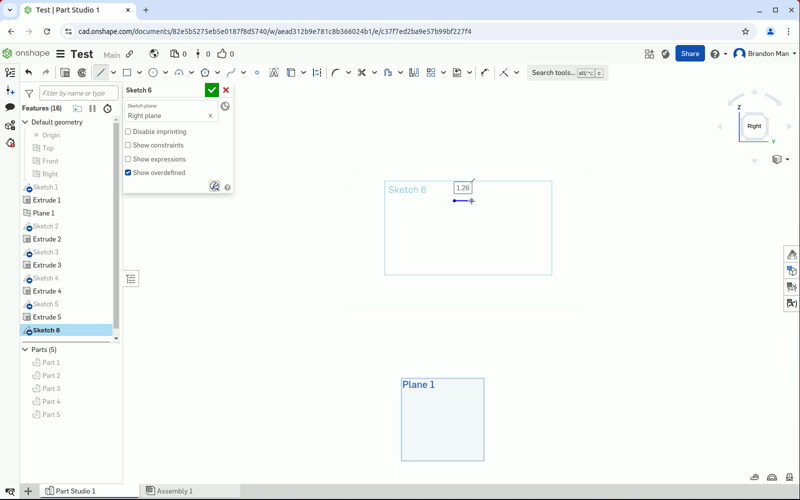
scroll(-6)
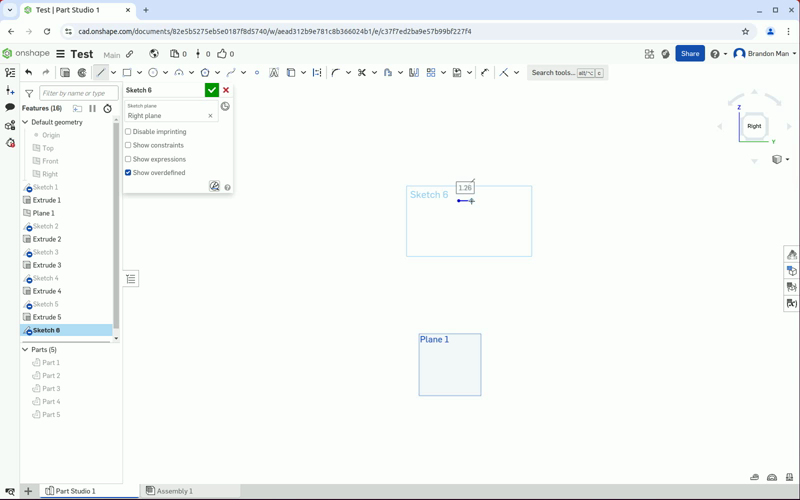
scroll(-6)
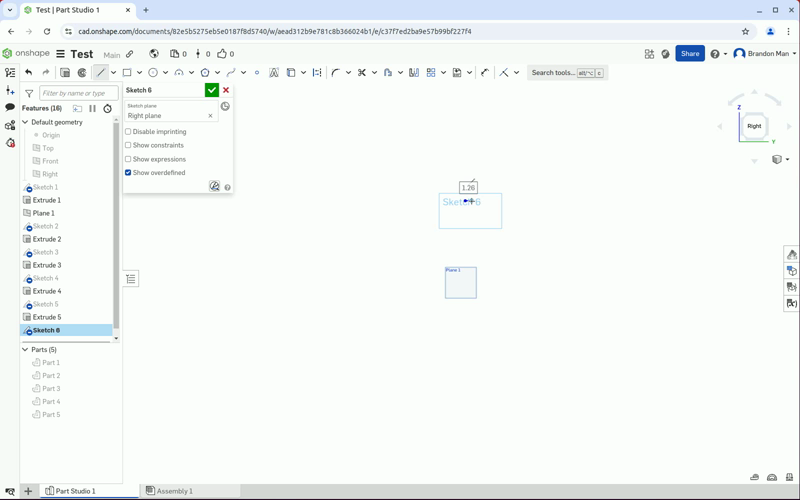
key_up(shift)
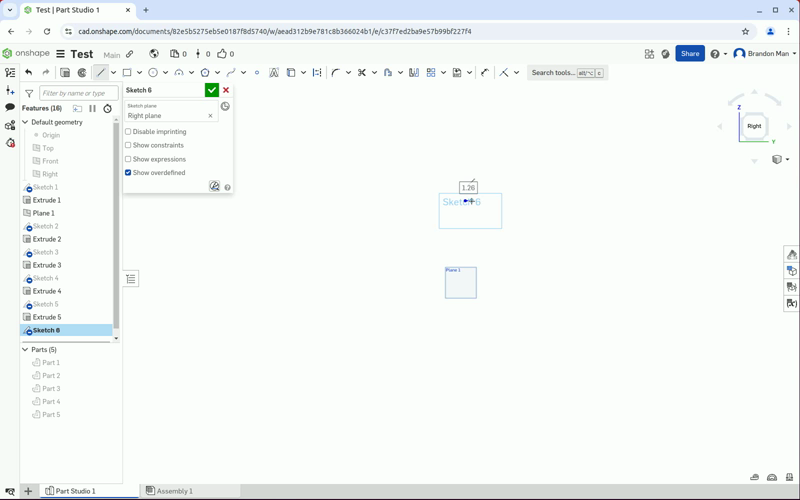
key_down(shift)
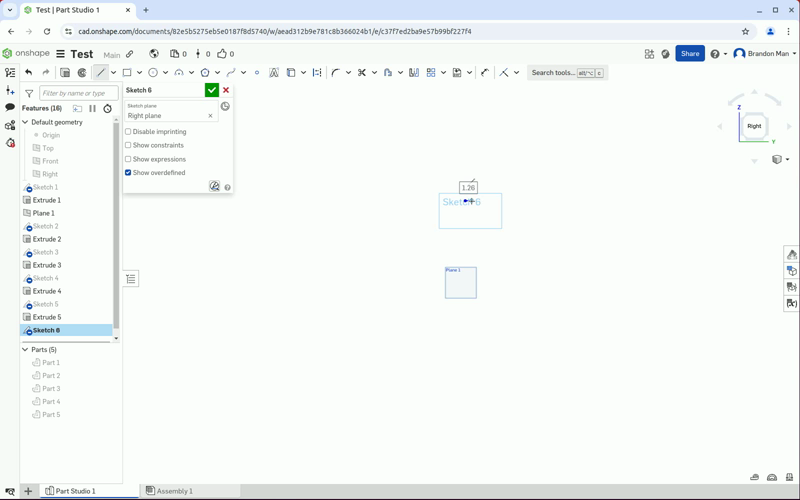
mouse_move(501, 200)
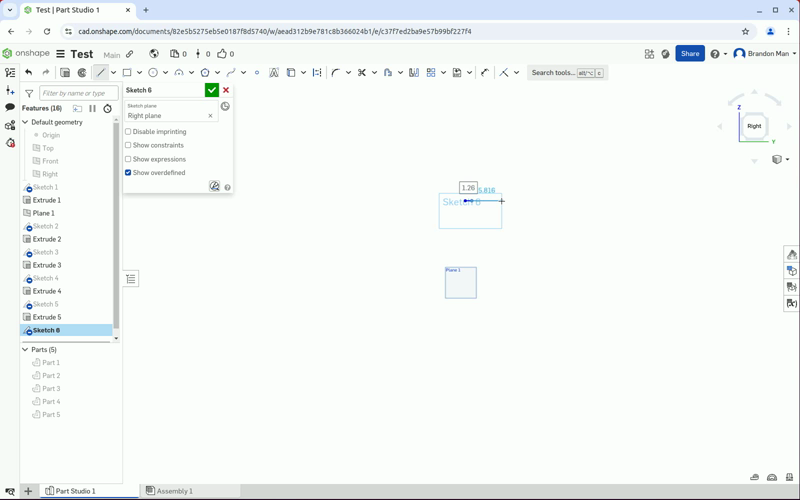
mouse_move(471, 192)
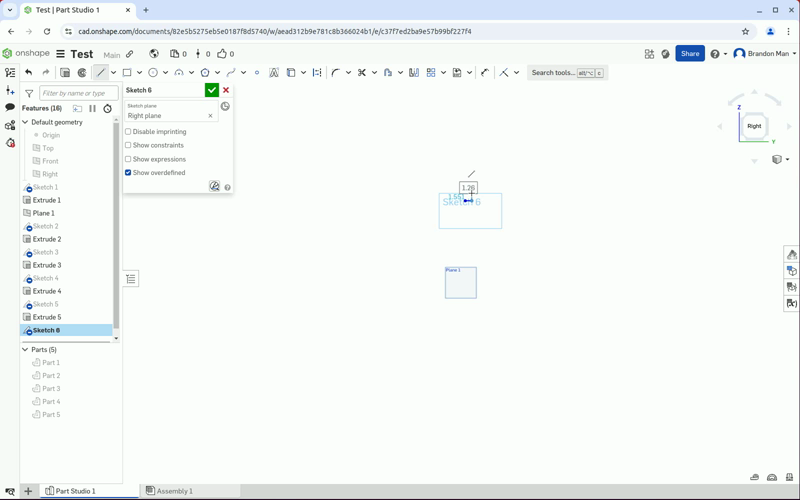
click(471, 192)
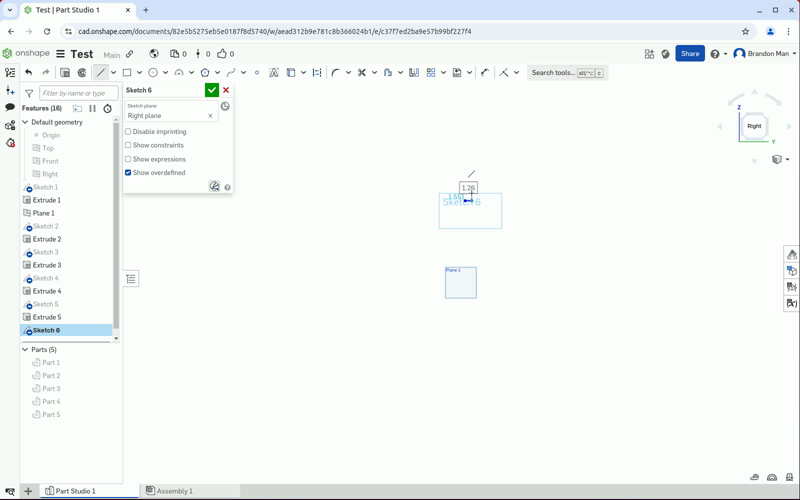
key_up(shift)
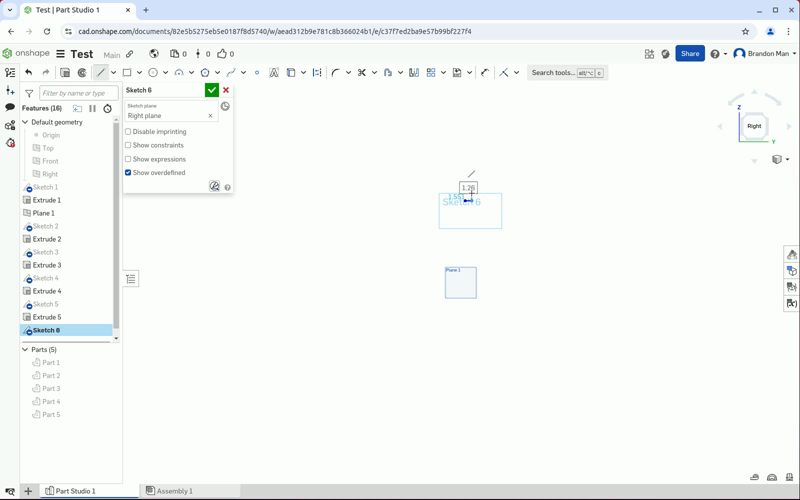
key_down(shift)
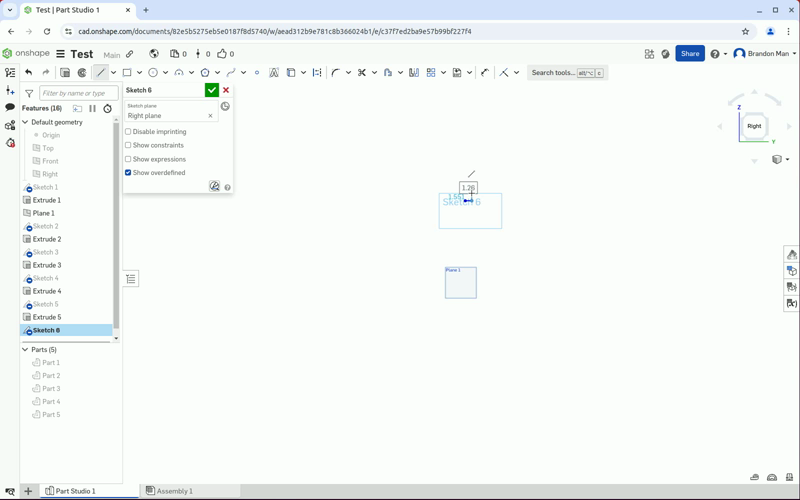
mouse_move(501, 192)
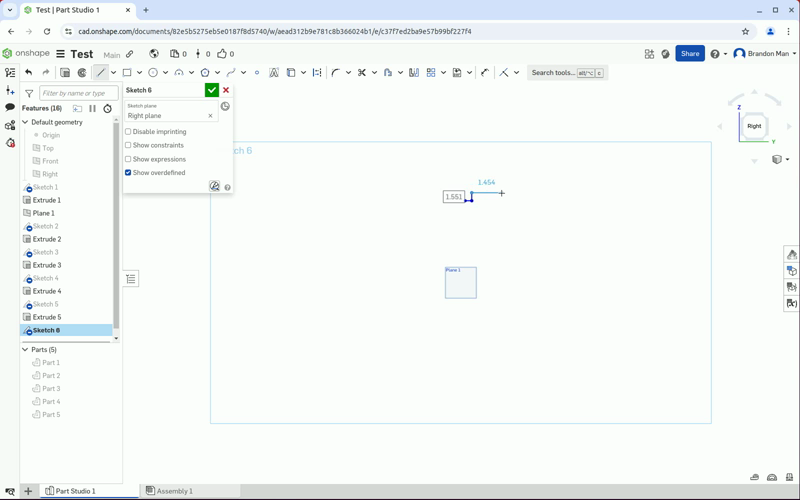
mouse_move(465, 192)
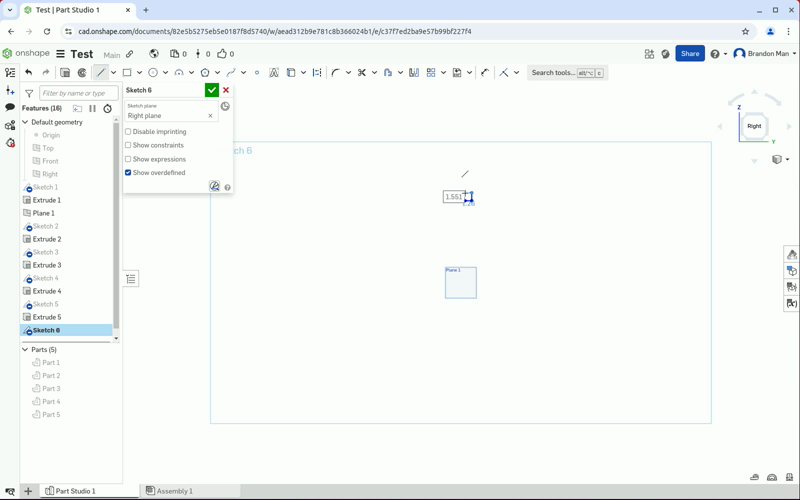
scroll(6)
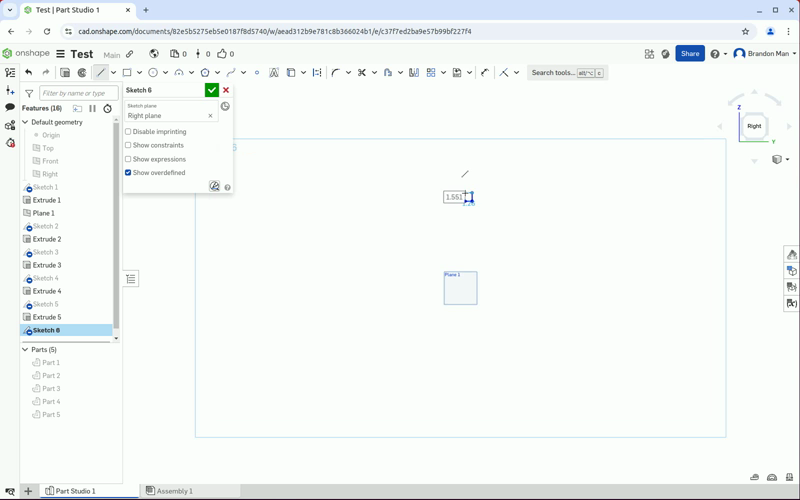
scroll(6)
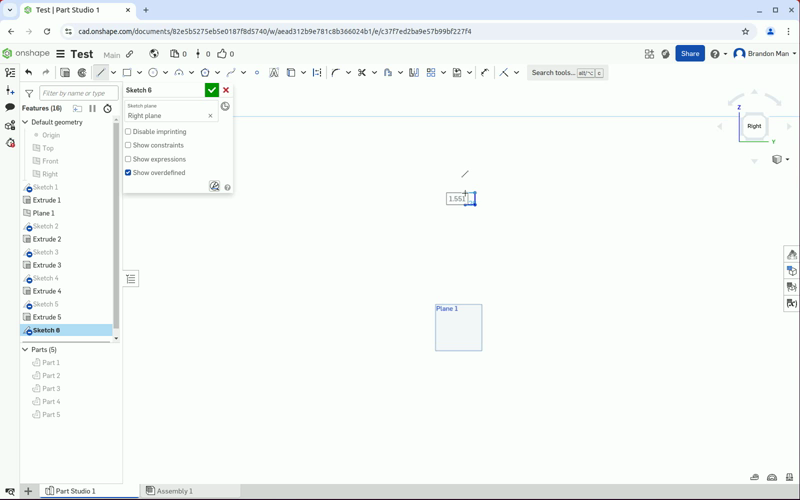
scroll(6)
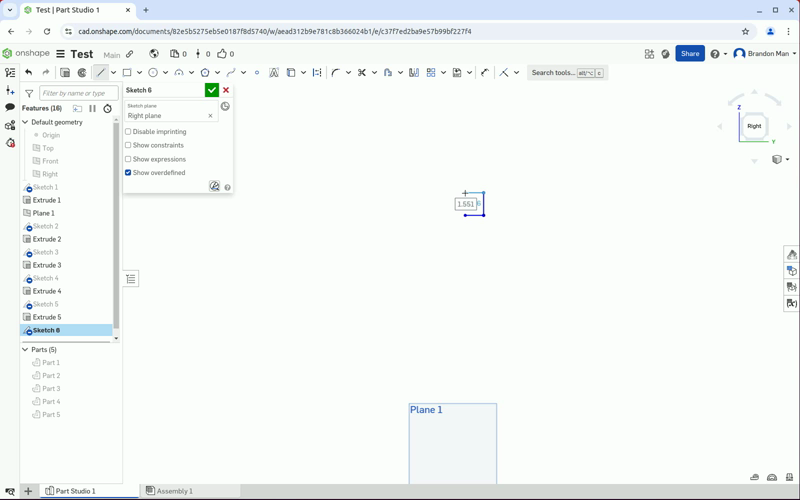
scroll(6)
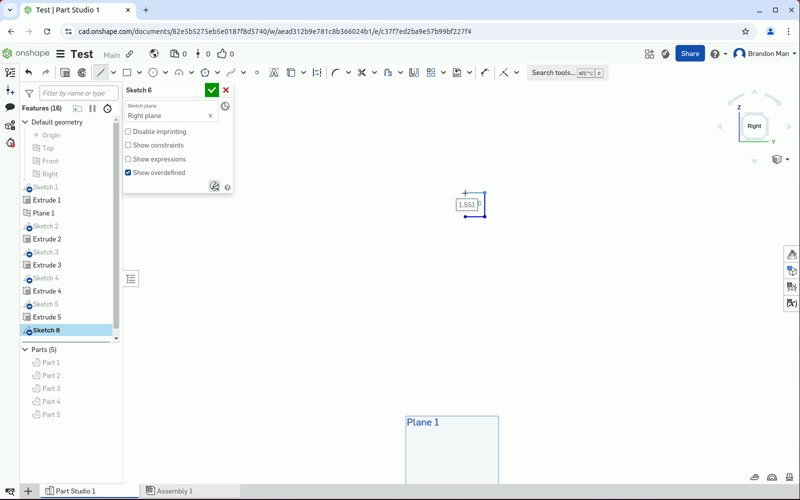
scroll(6)
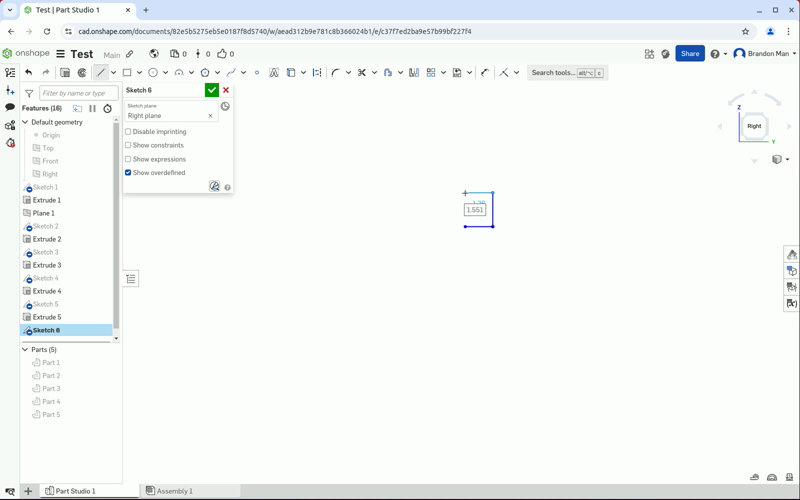
scroll(6)
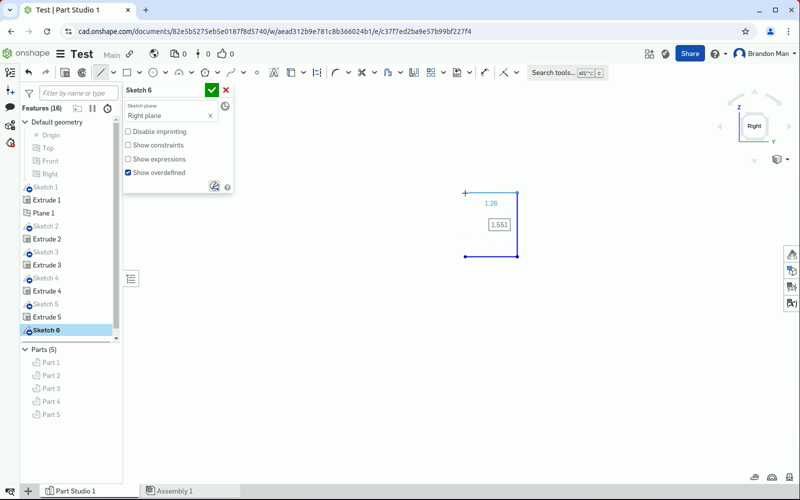
scroll(6)
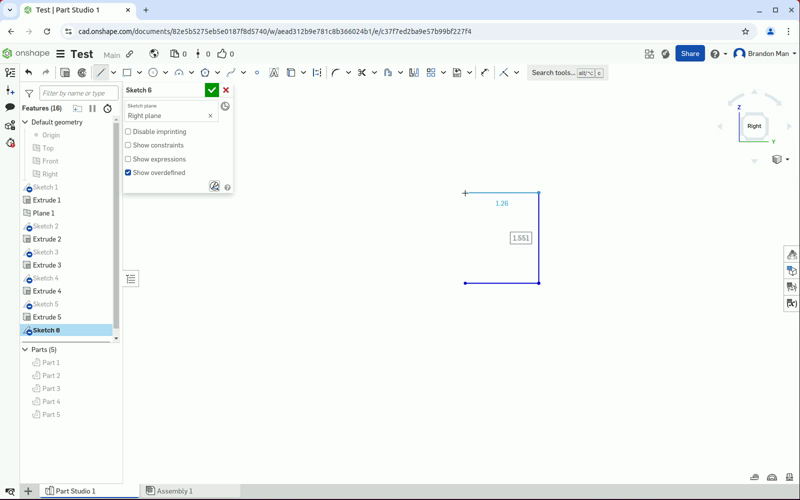
click(465, 192)
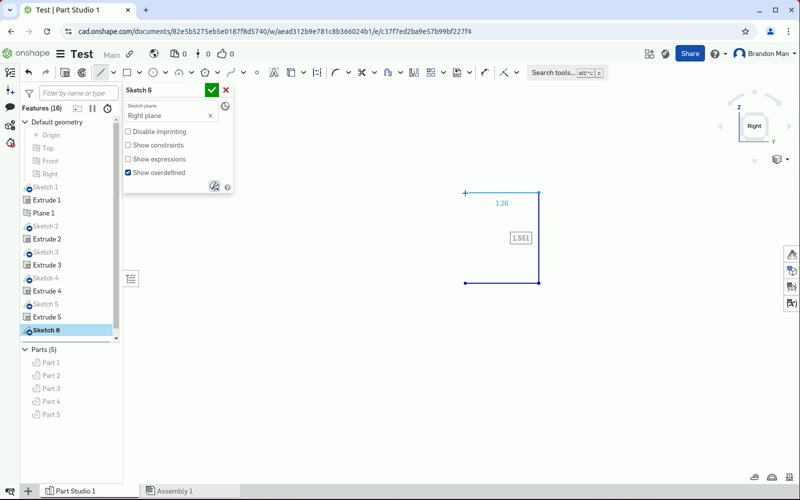
scroll(-6)
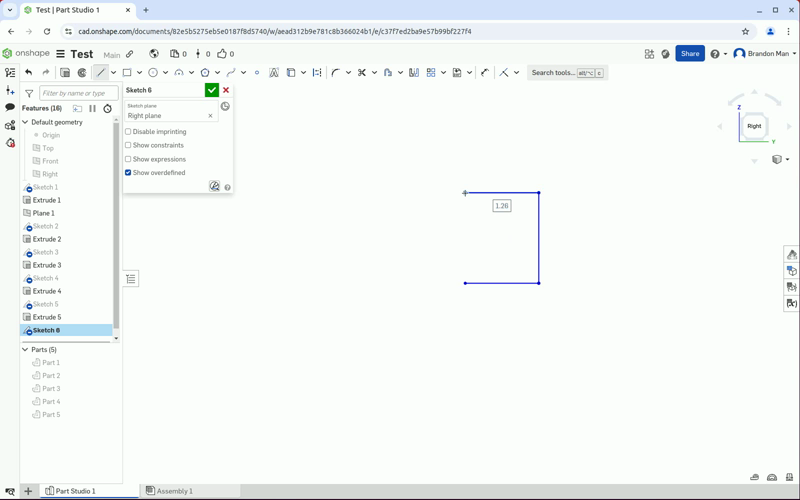
scroll(-6)
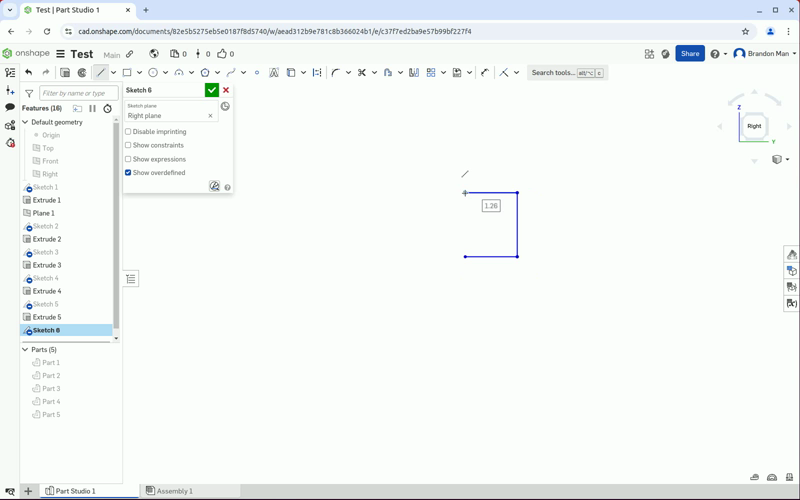
scroll(-6)
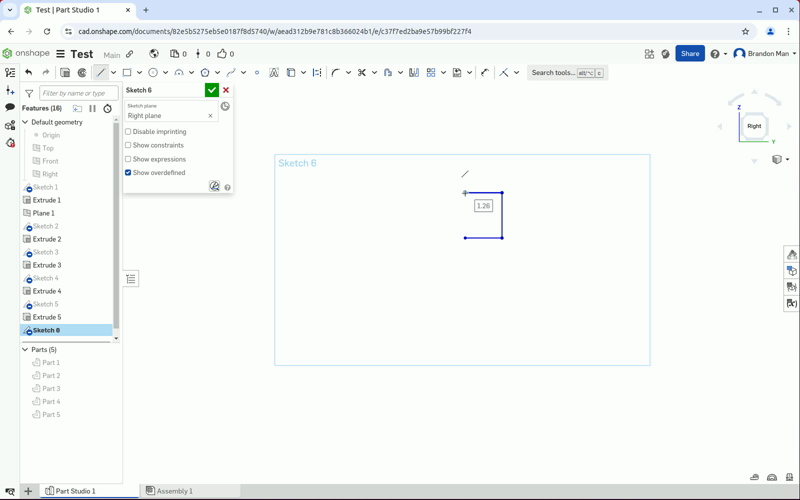
scroll(-6)
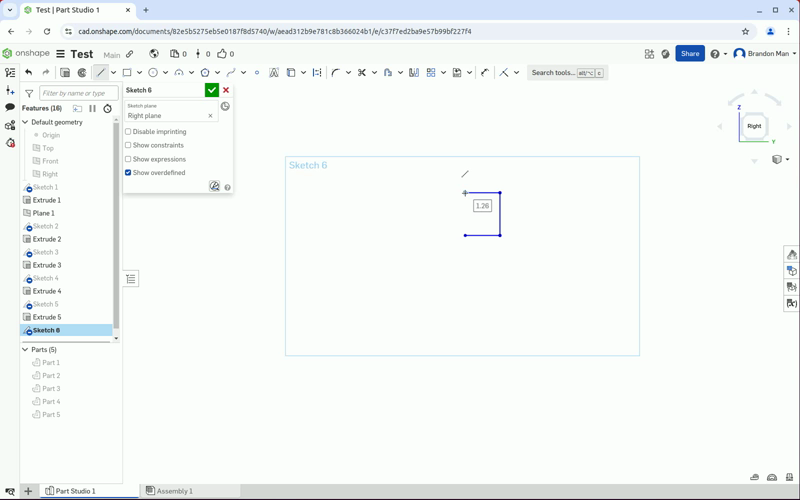
scroll(-6)
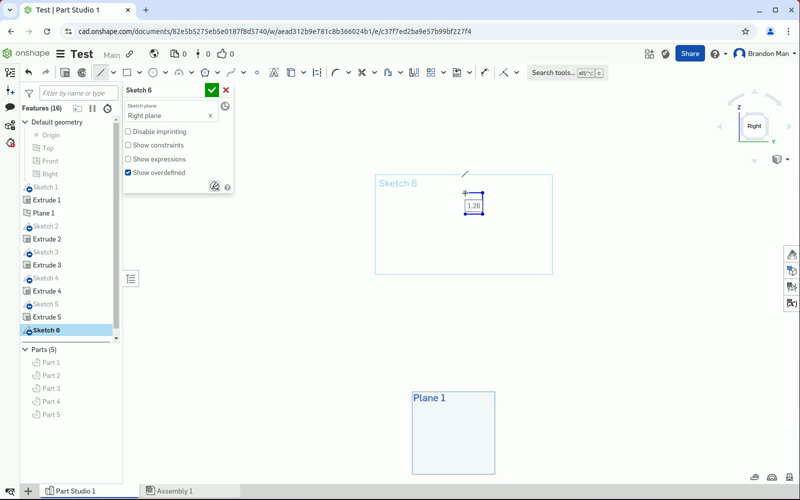
scroll(-6)
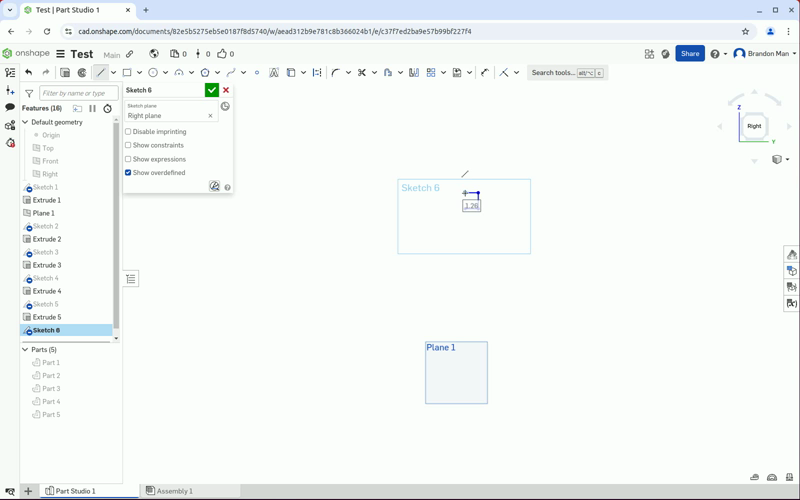
scroll(-6)
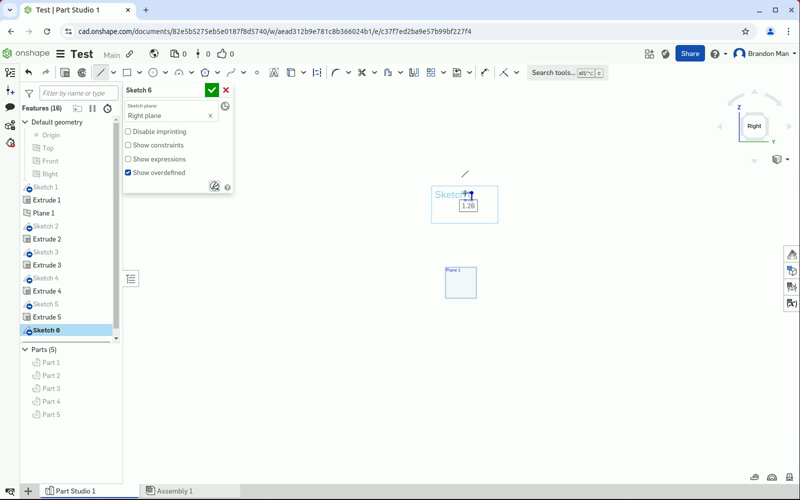
key_up(shift)
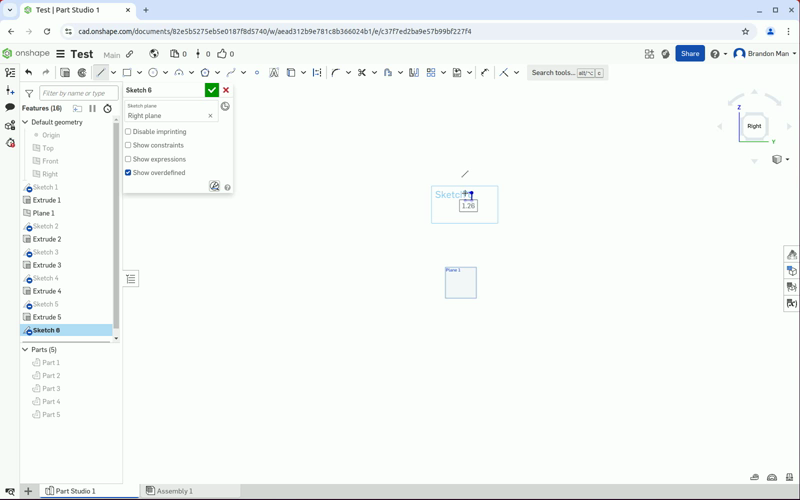
mouse_move(495, 192)
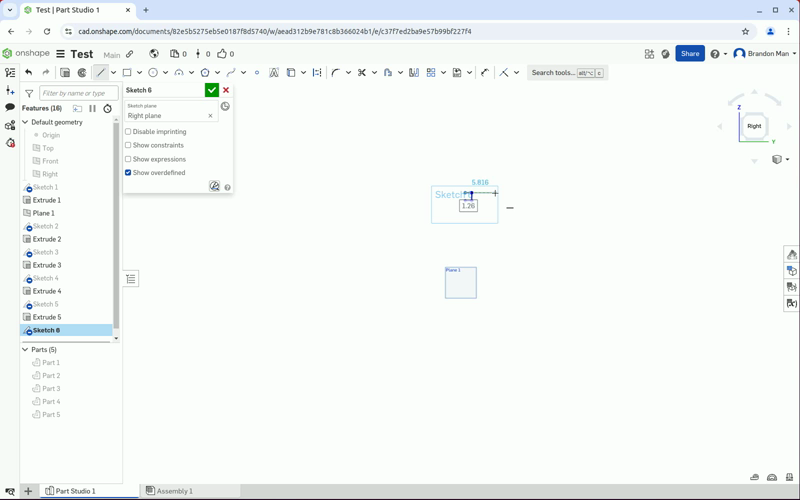
key_down(shift)
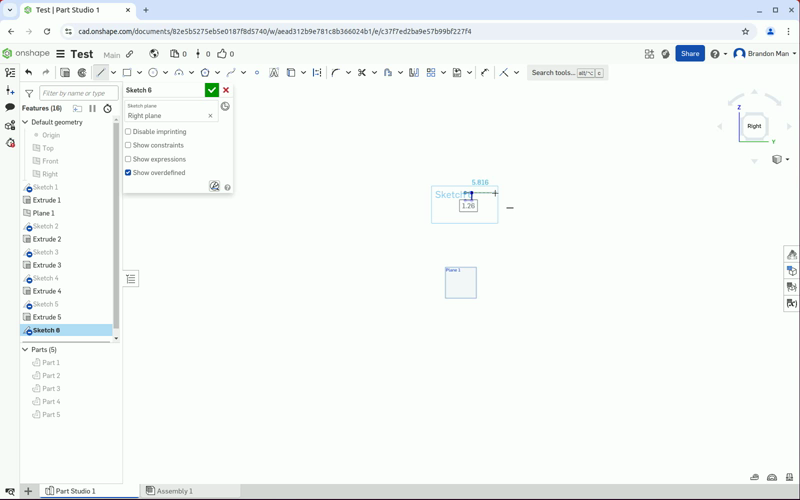
mouse_move(465, 200)
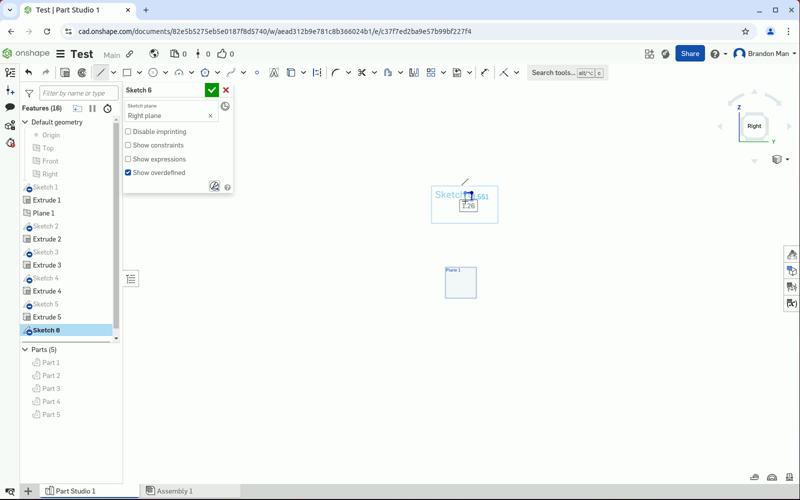
key_up(shift)
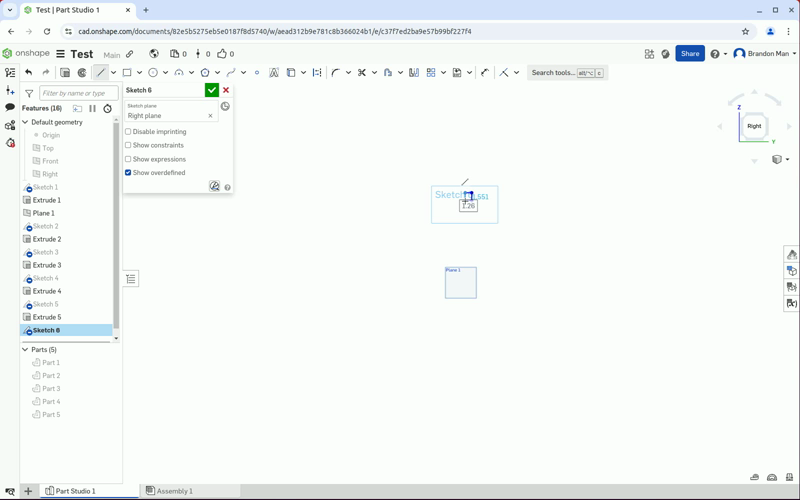
click(465, 200)
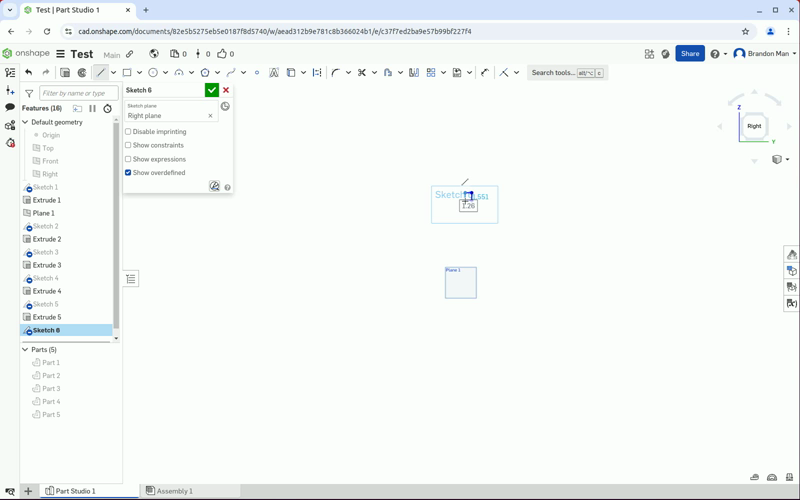
key(esc)
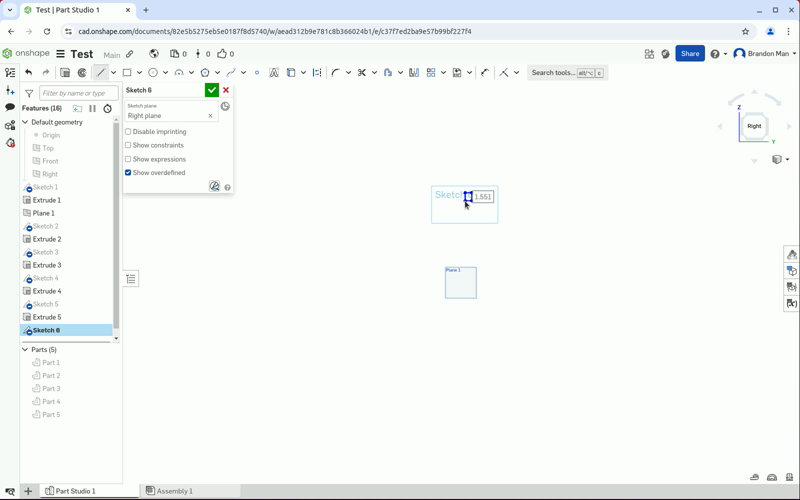
mouse_move(466, 199)
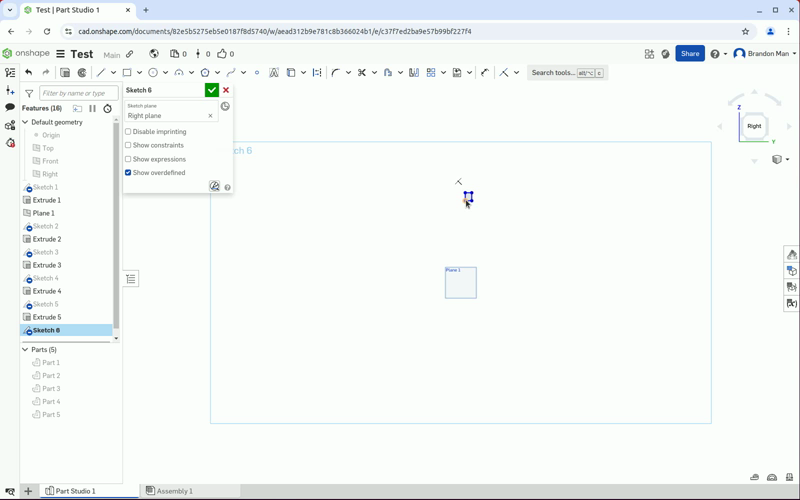
scroll(6)
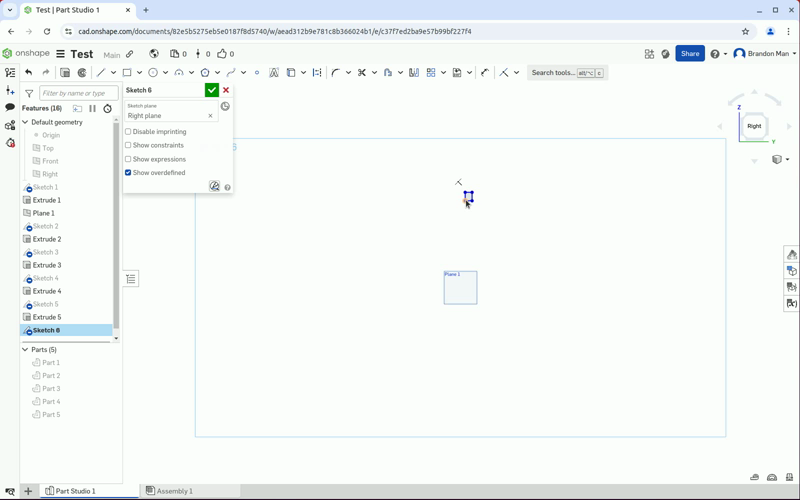
scroll(6)
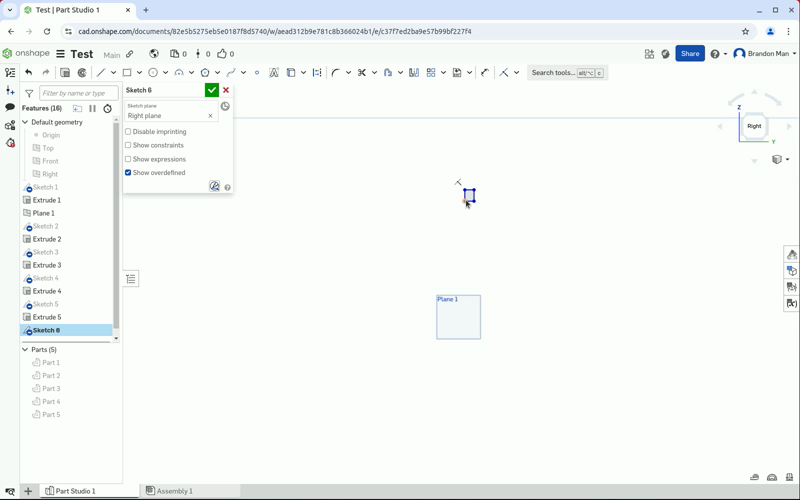
scroll(6)
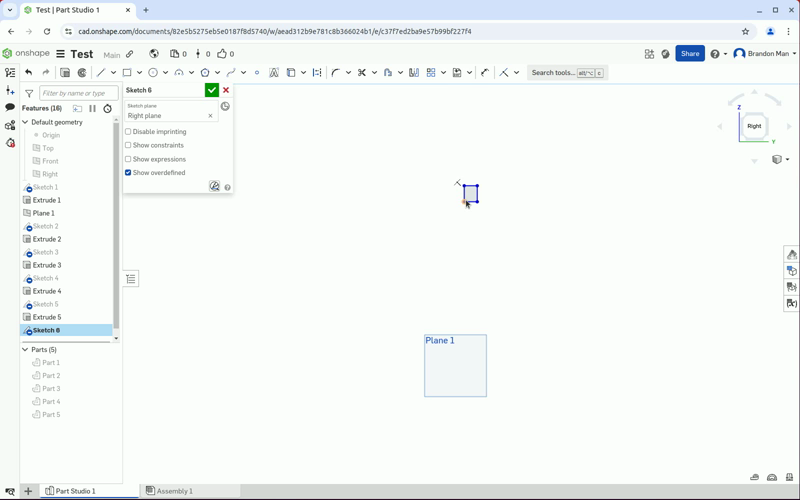
scroll(6)
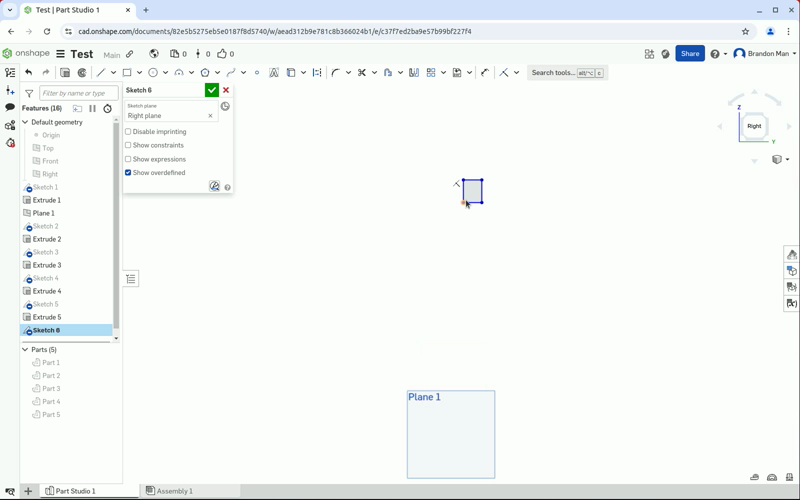
scroll(6)
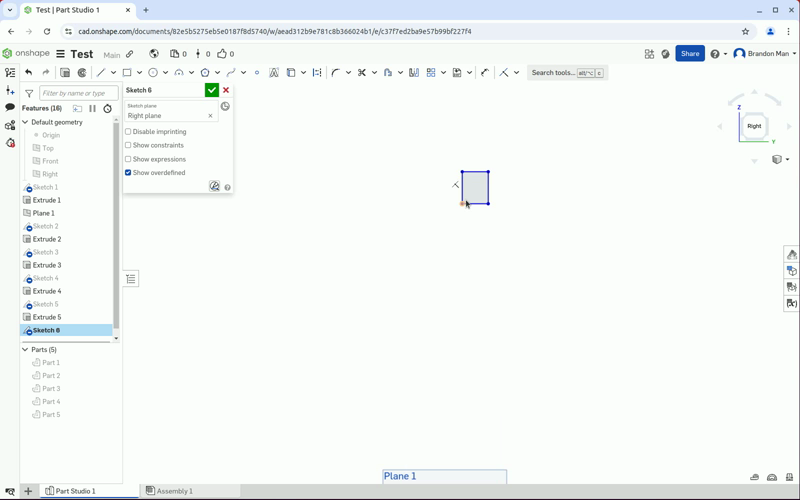
scroll(6)
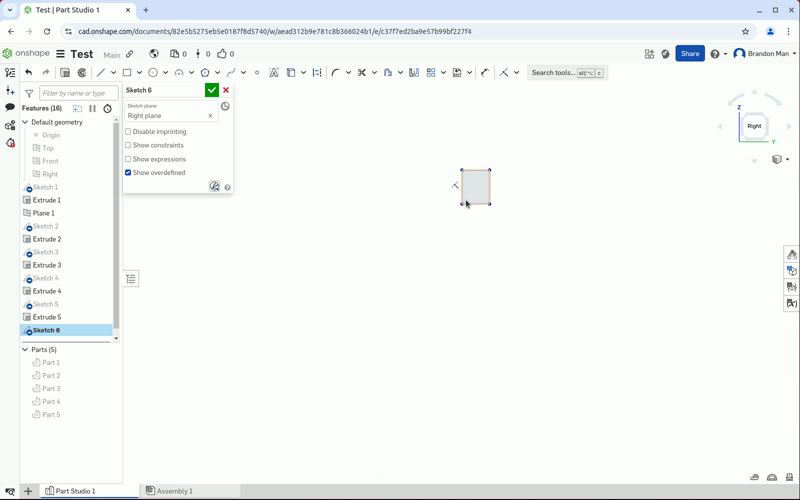
scroll(6)
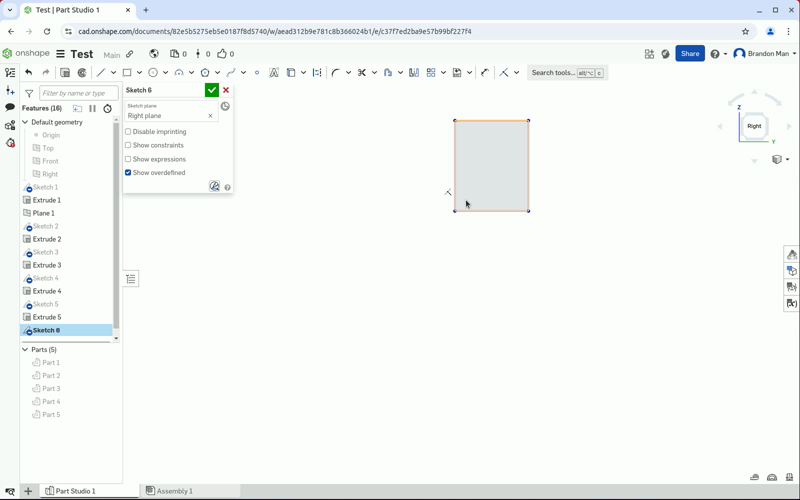
click(466, 199)
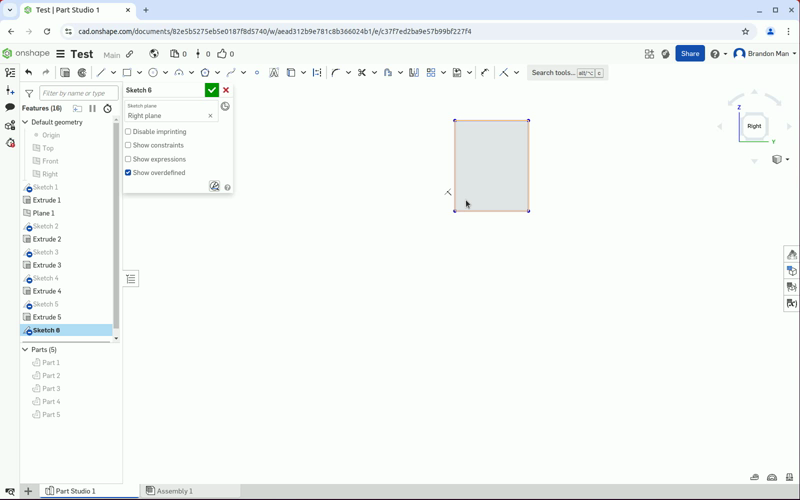
scroll(-6)
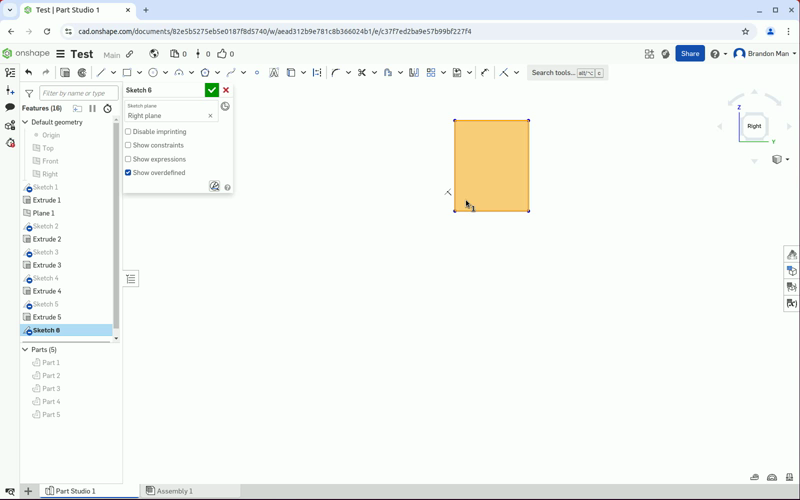
scroll(-6)
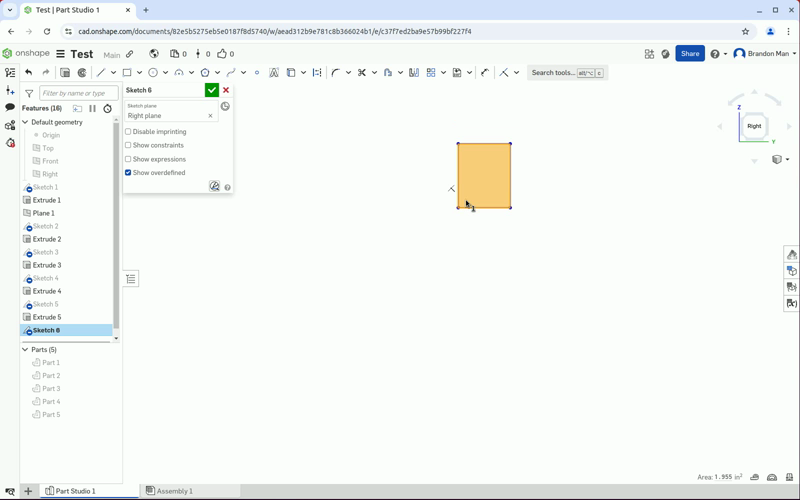
scroll(-6)
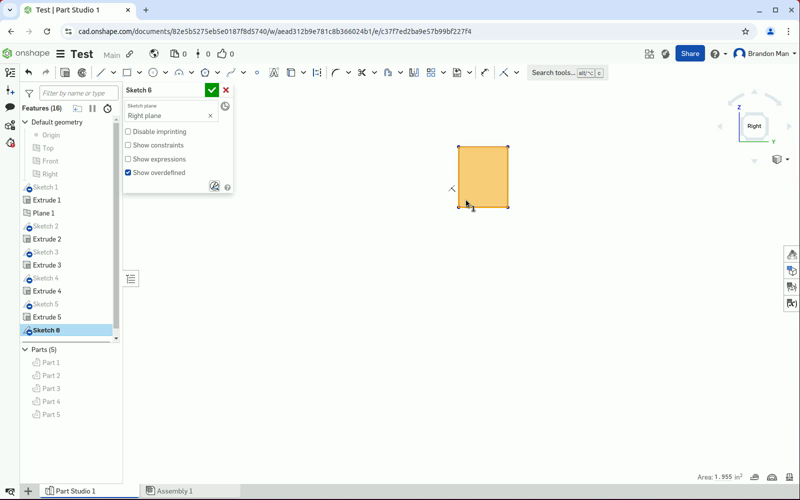
scroll(-6)
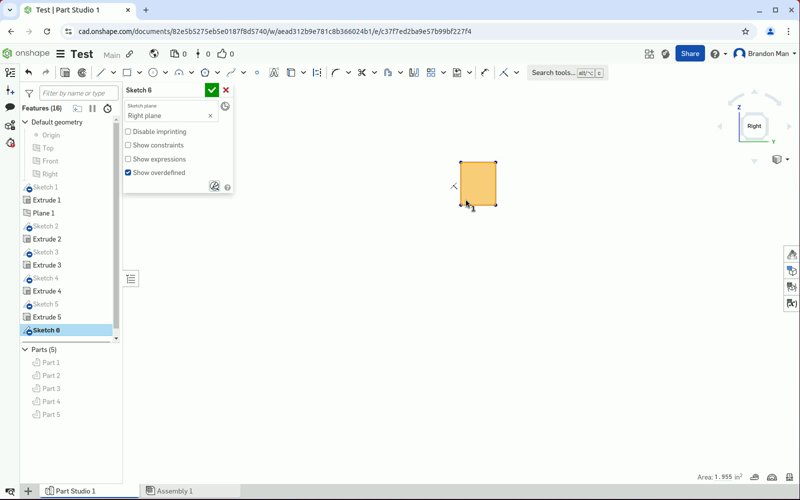
scroll(-6)
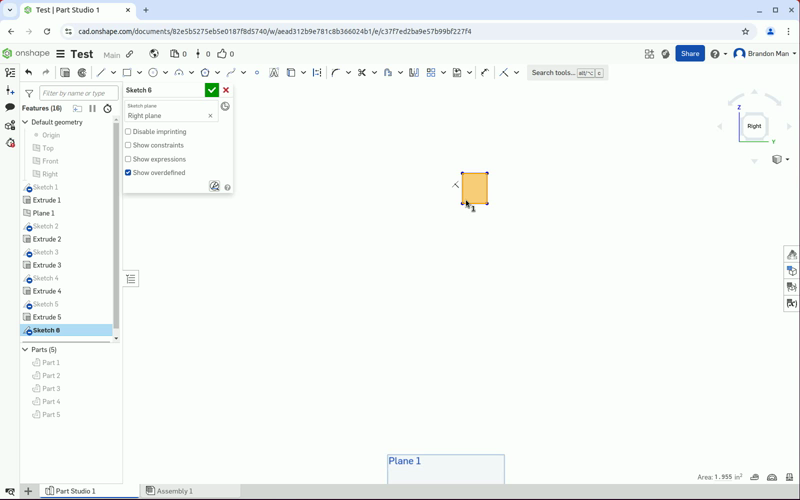
scroll(-6)
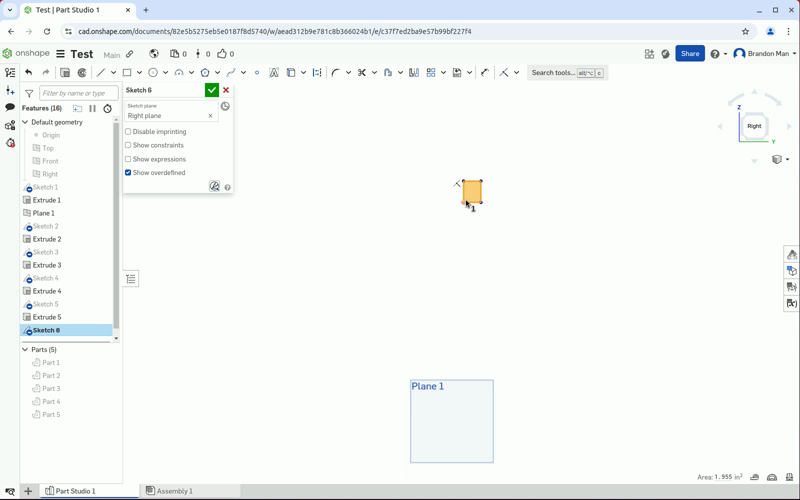
scroll(-6)
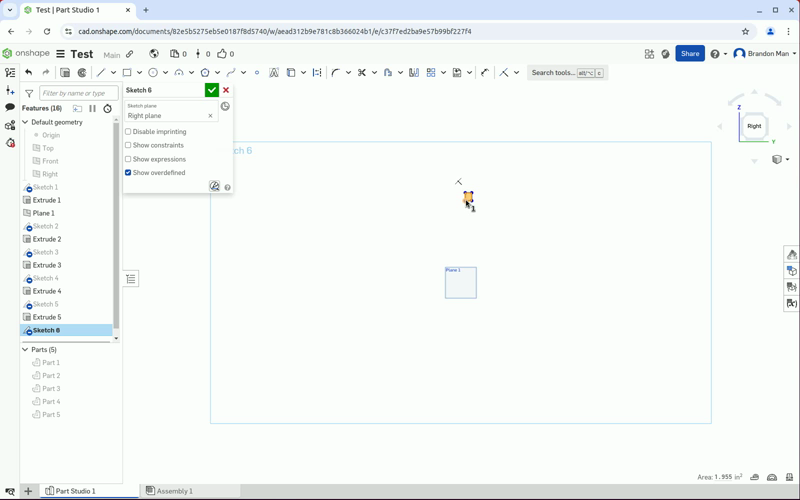
mouse_move(73, 352)
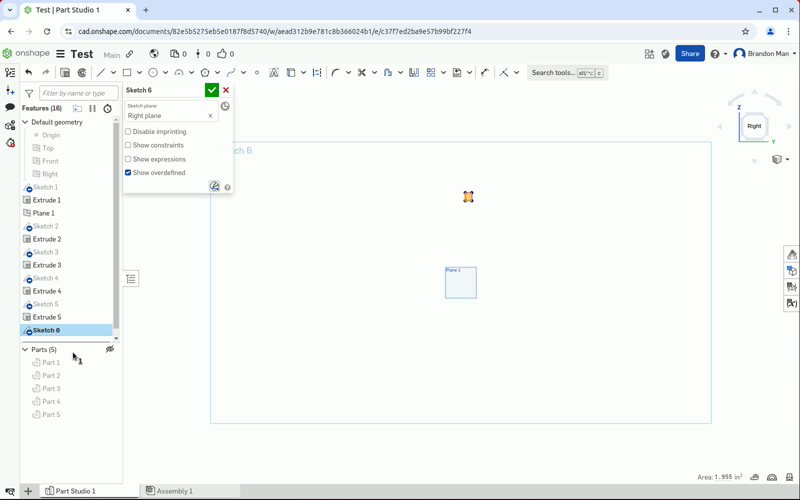
key(shift+y)
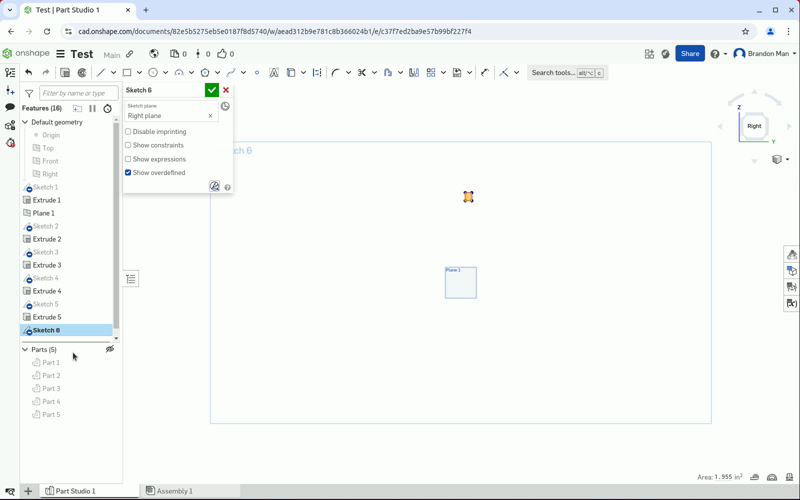
key(shift+e)
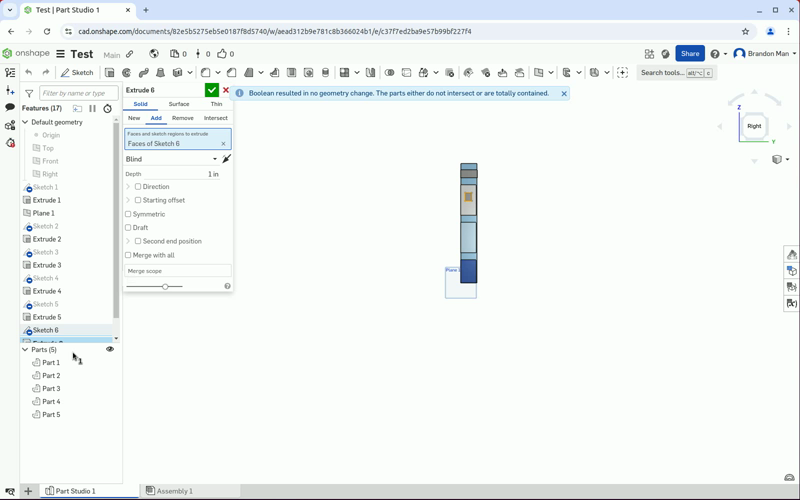
mouse_move(143, 106)
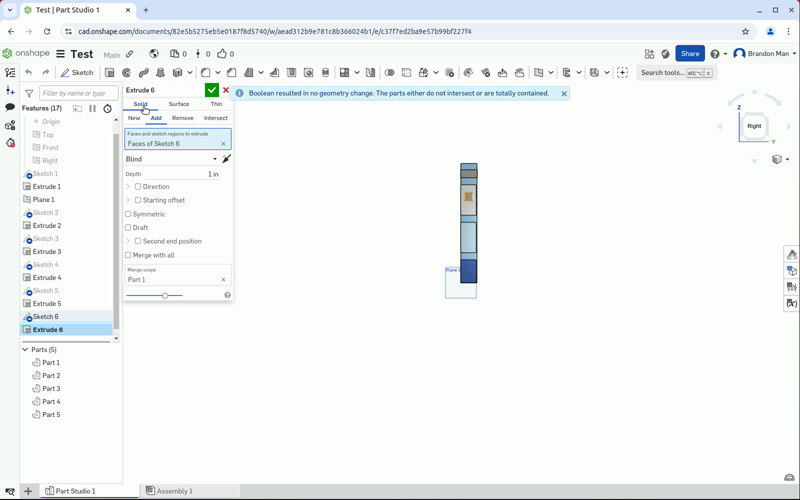
click(143, 106)
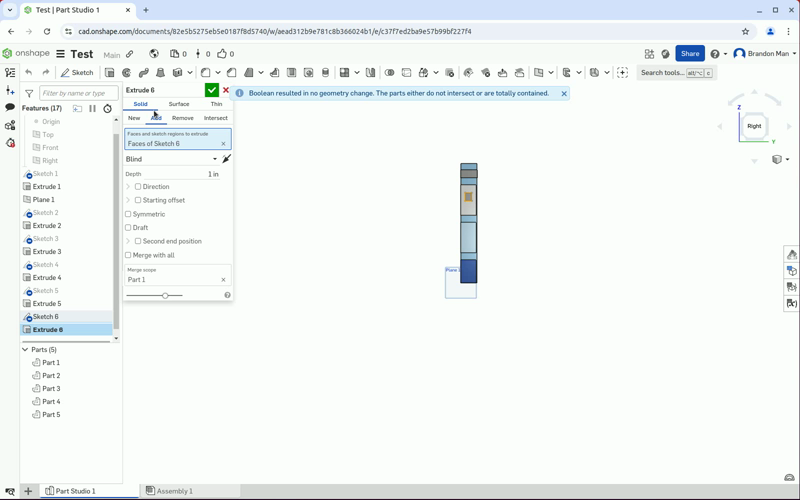
mouse_move(186, 120)
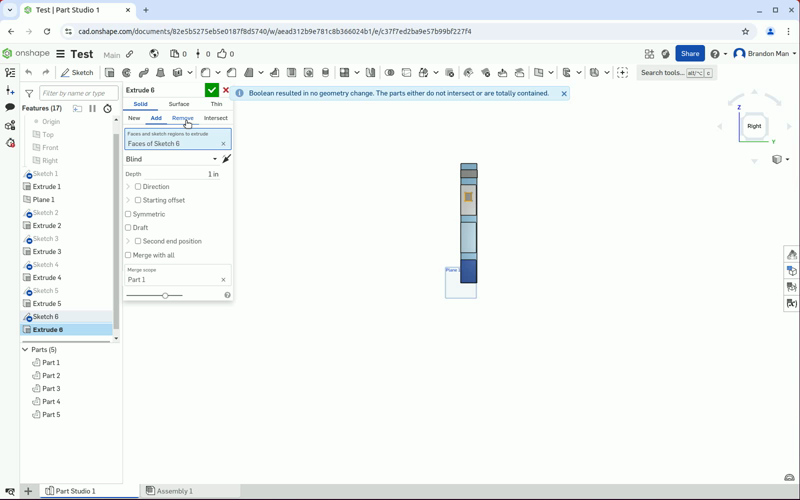
click(186, 120)
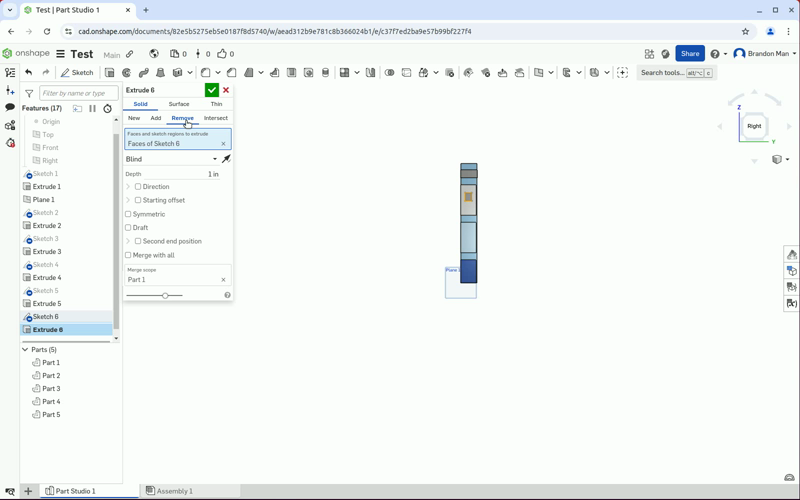
key(tab, 4)
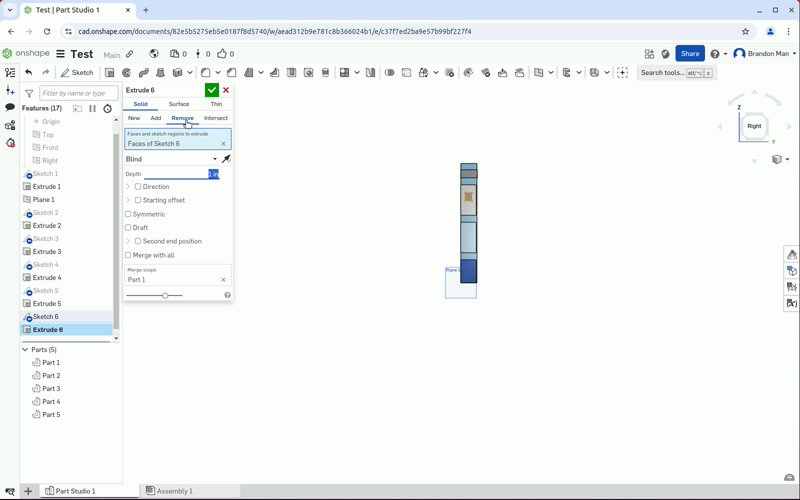
text(0.241)
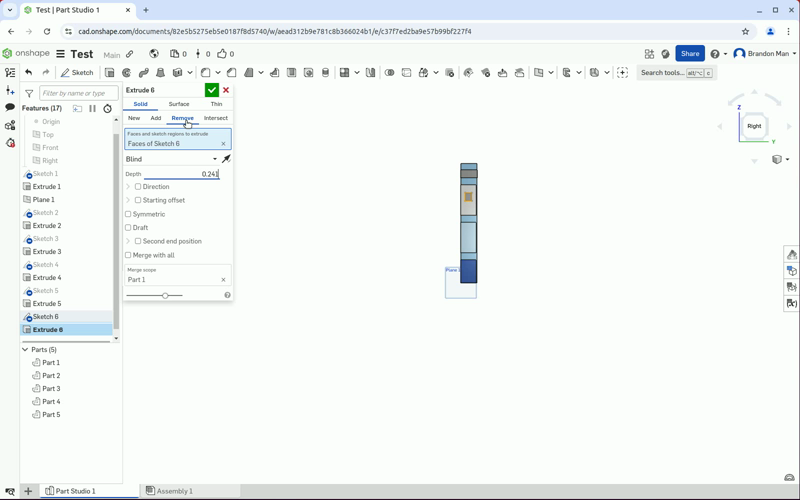
key(tab, 6)
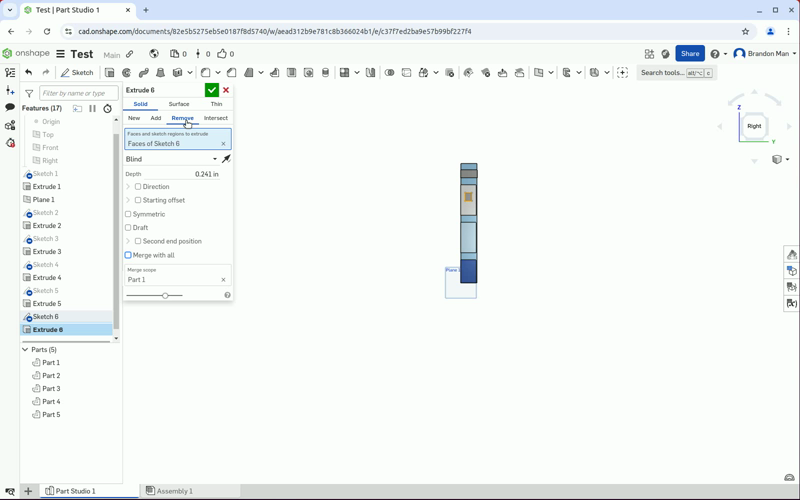
key(space)
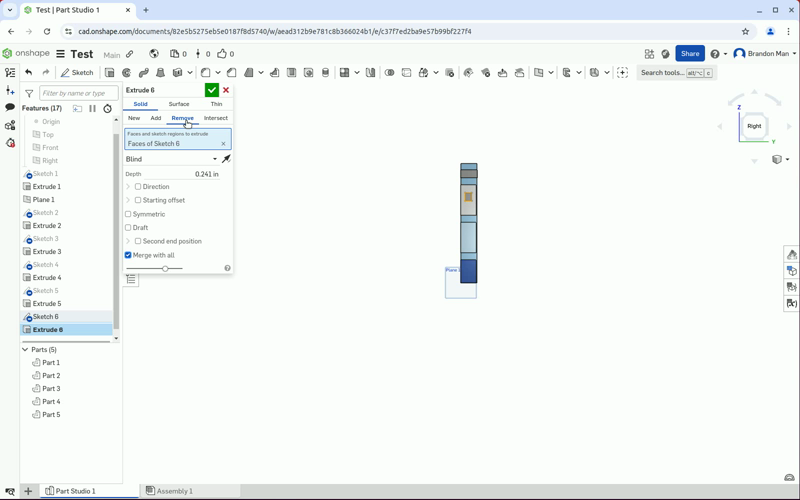
key(enter)
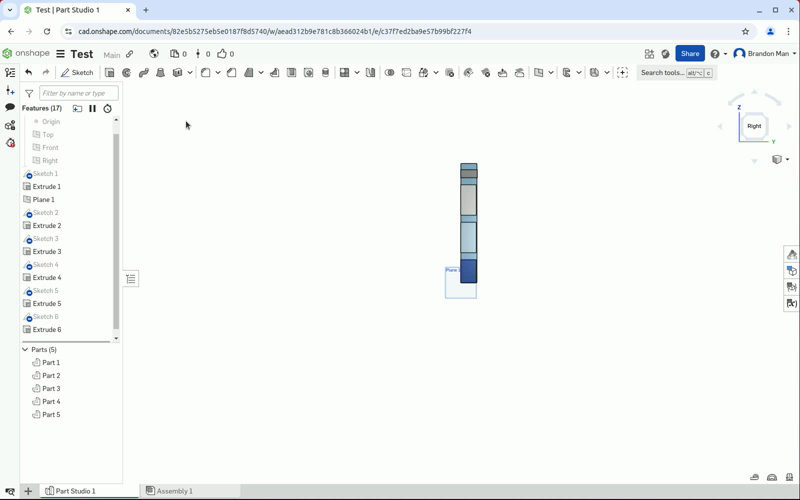
key(shift+h)
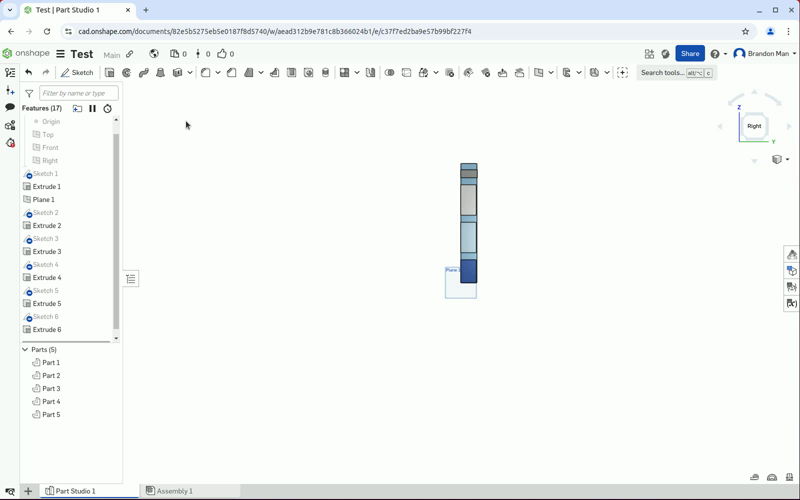
key(shift+h)
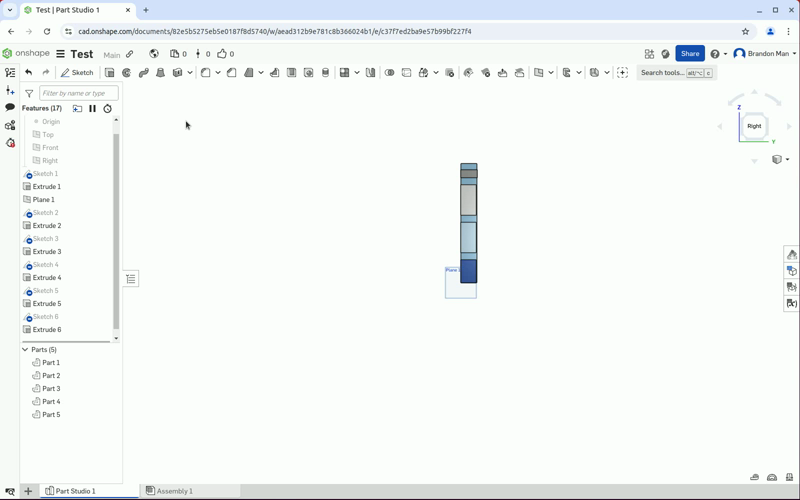
mouse_move(69, 176)
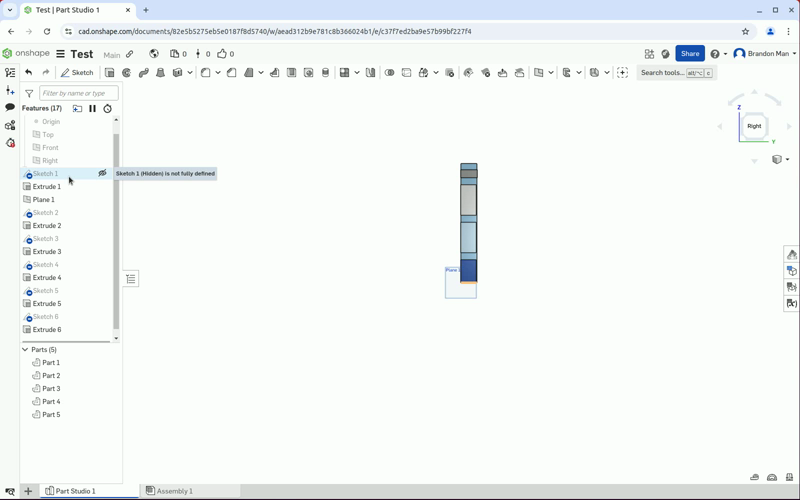
click(69, 176)
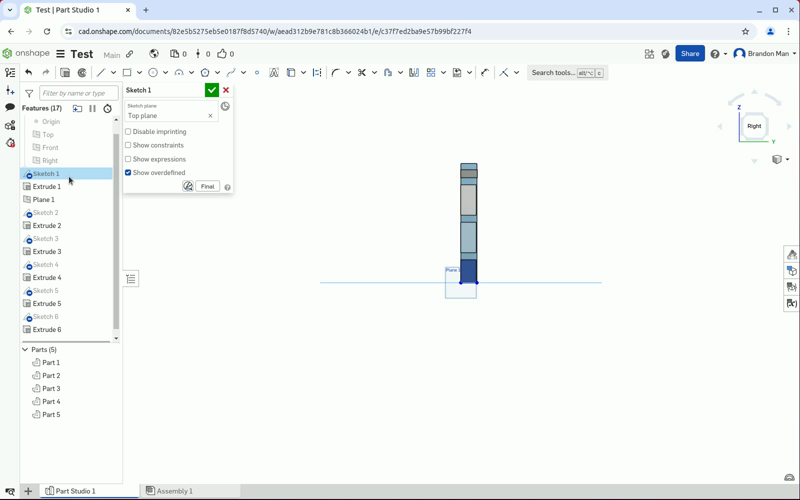
mouse_move(229, 92)
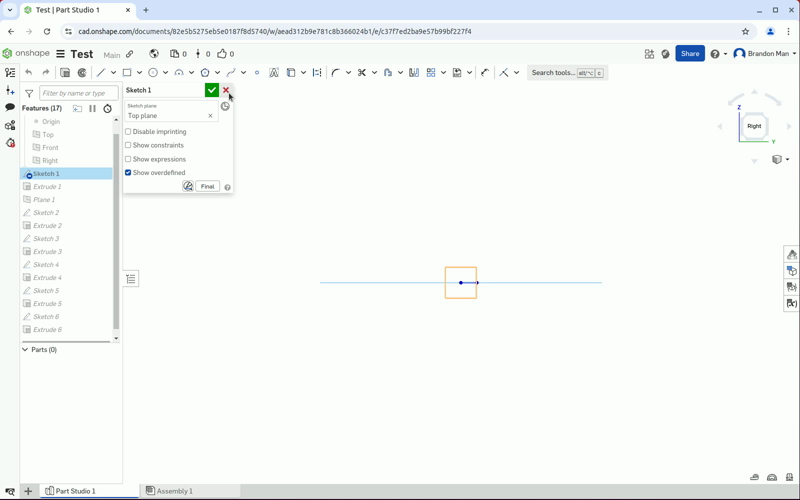
click(229, 92)
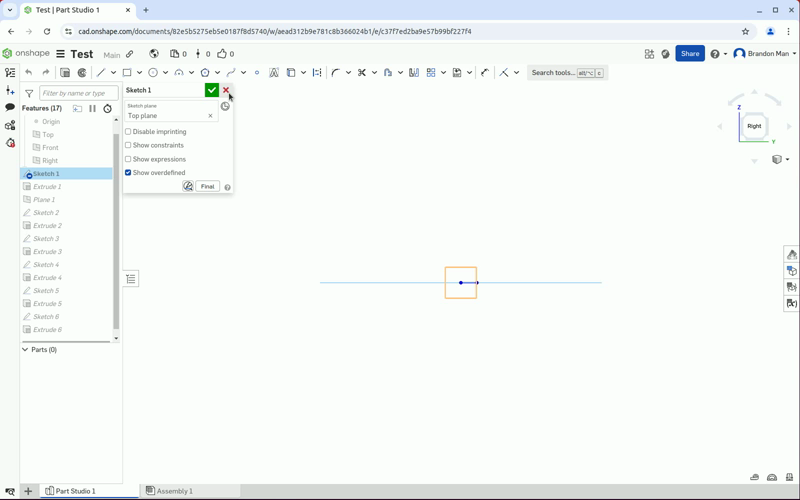
key(shift+s)
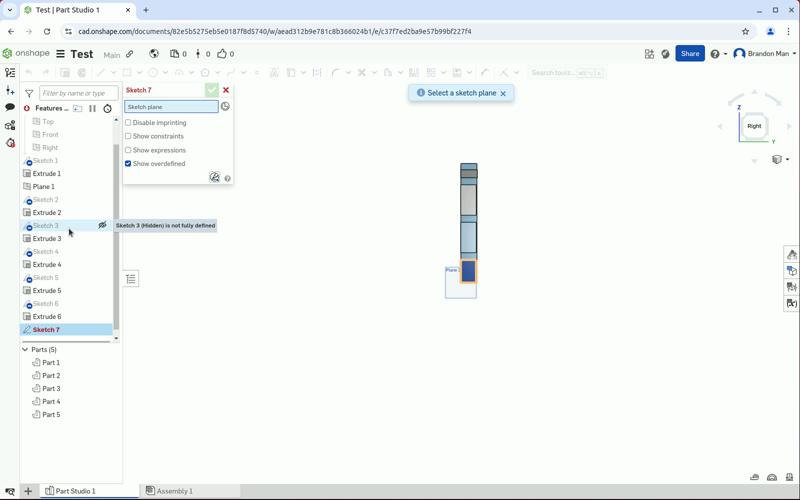
scroll(3)
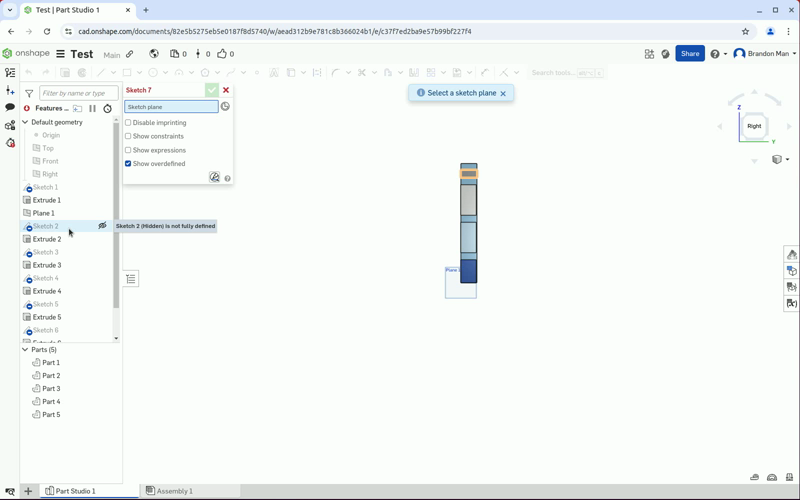
mouse_move(69, 176)
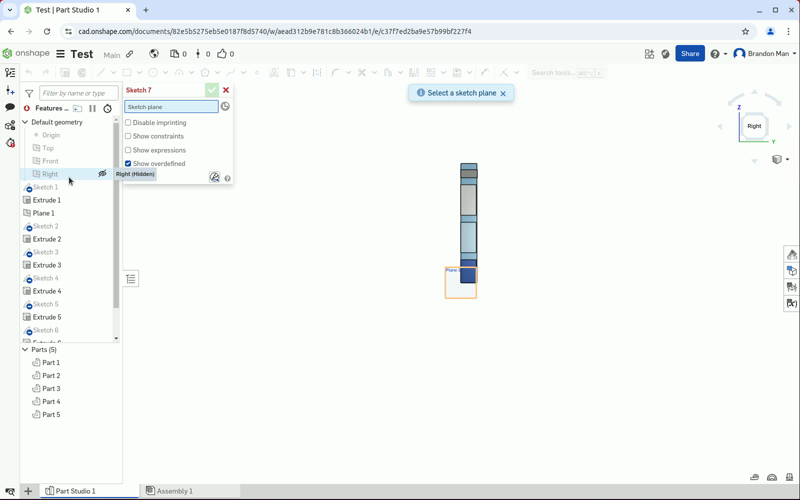
click(69, 176)
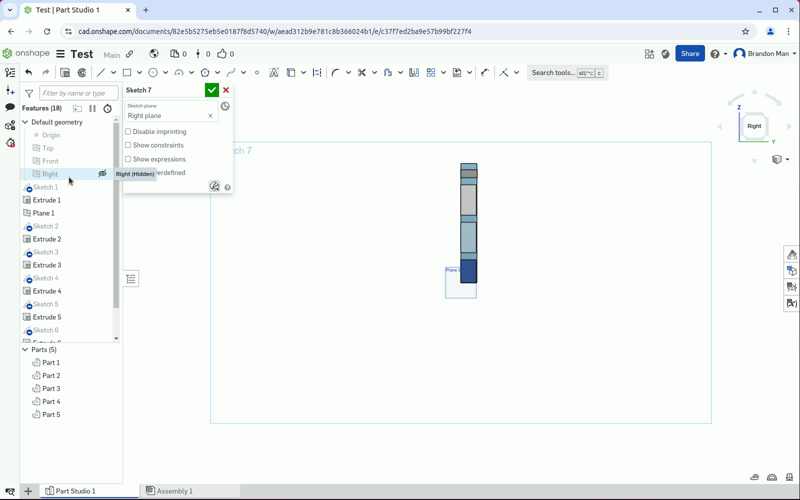
mouse_move(73, 352)
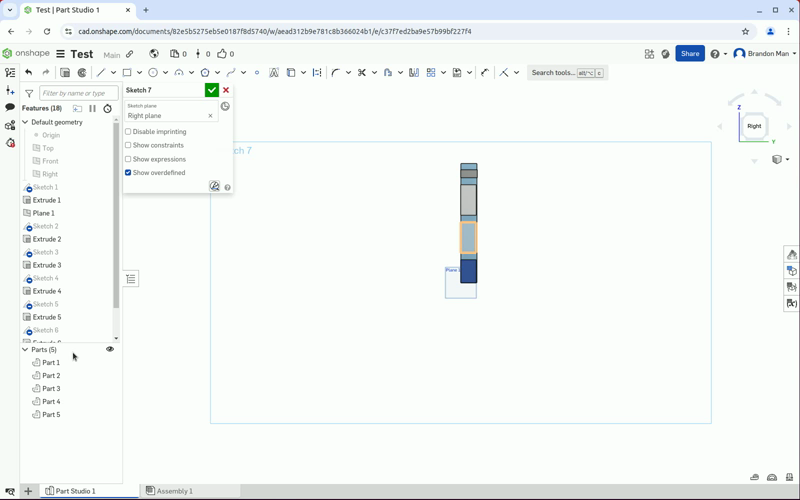
key(y)
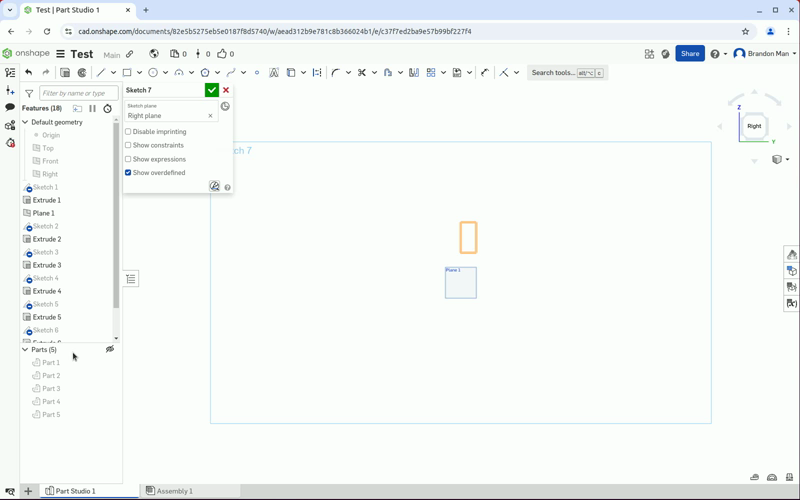
key(l)
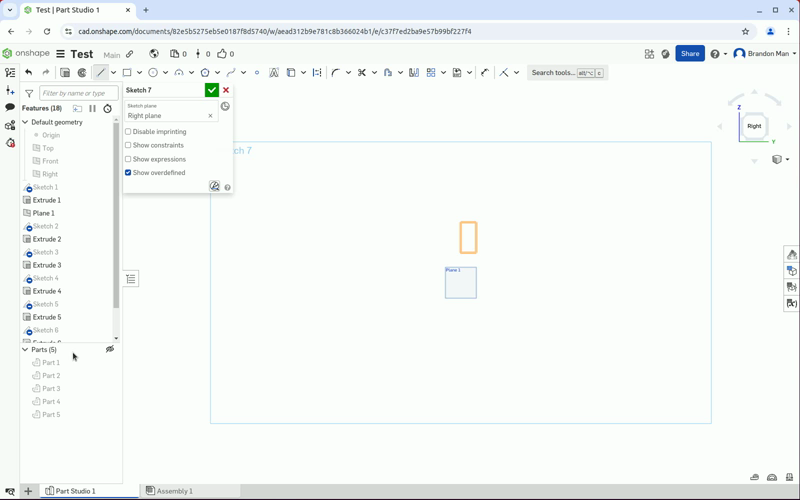
key_down(shift)
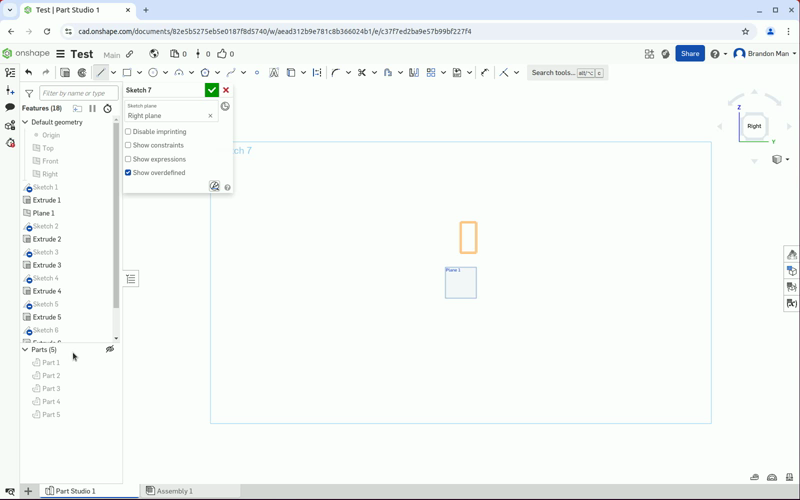
mouse_move(465, 238)
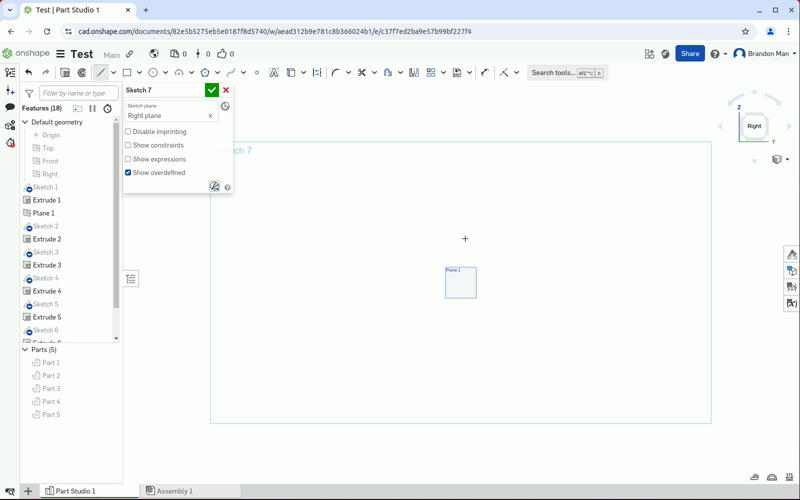
click(465, 238)
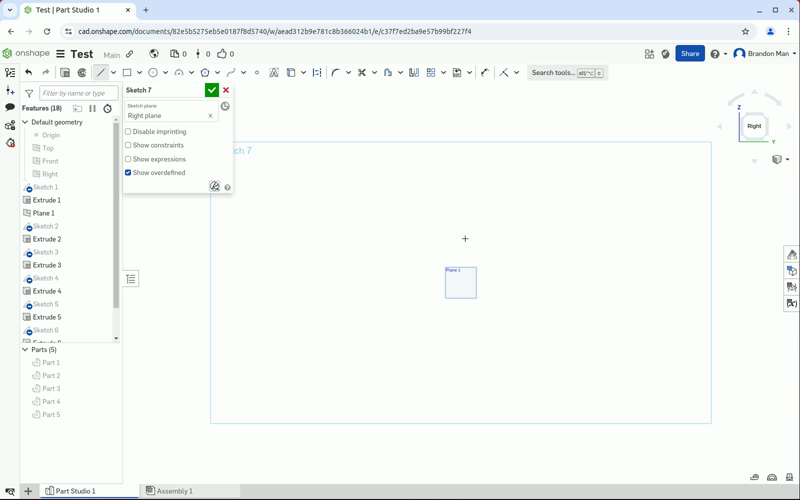
key_up(shift)
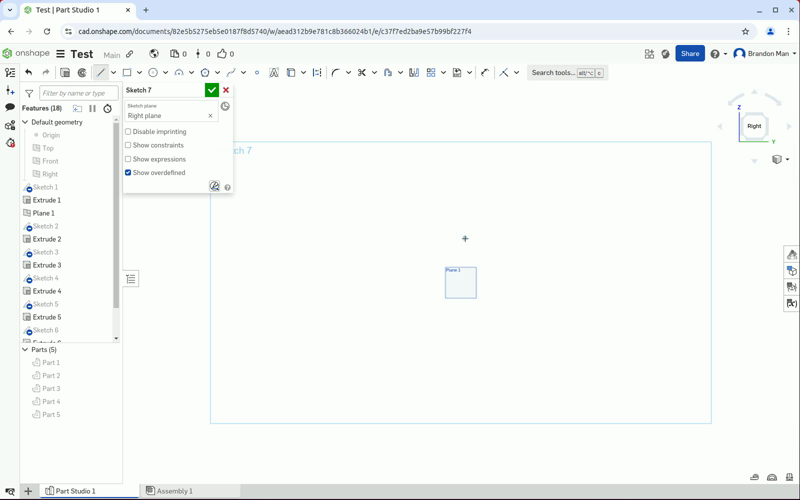
key_down(shift)
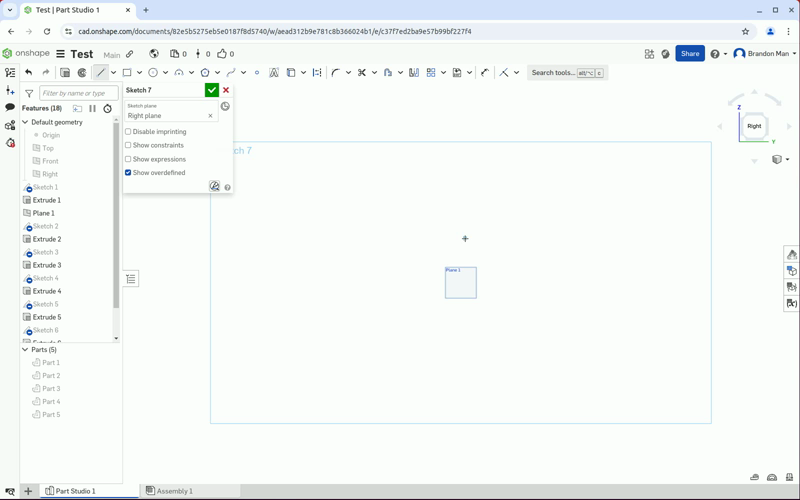
mouse_move(495, 238)
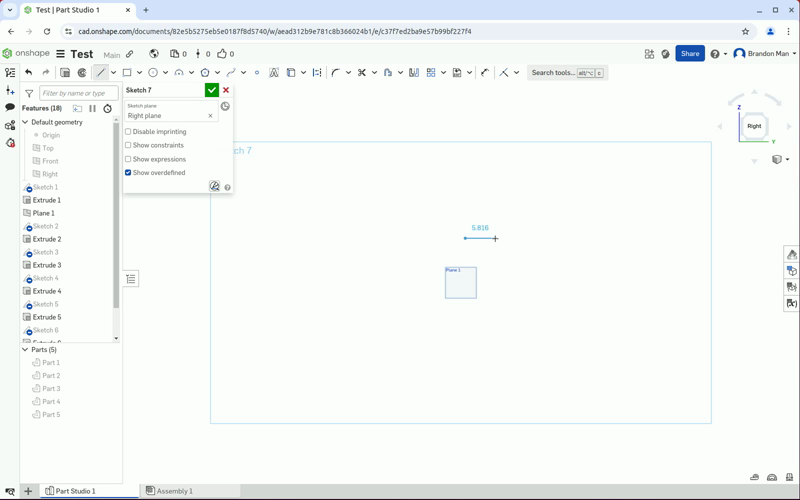
mouse_move(471, 238)
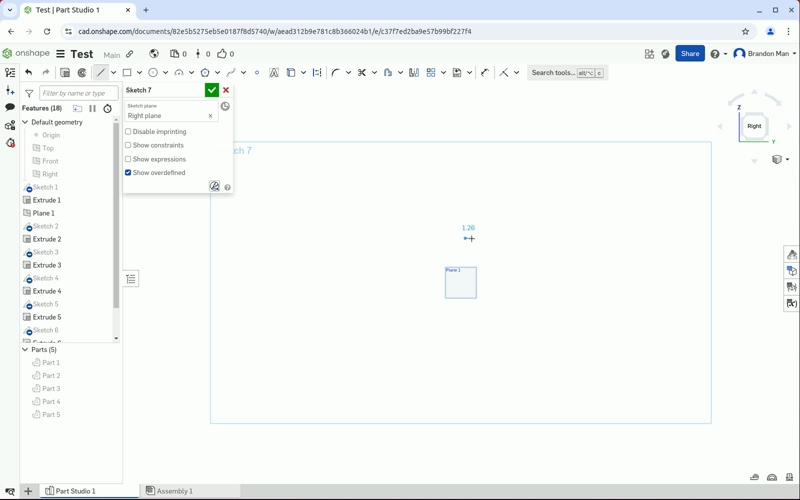
scroll(6)
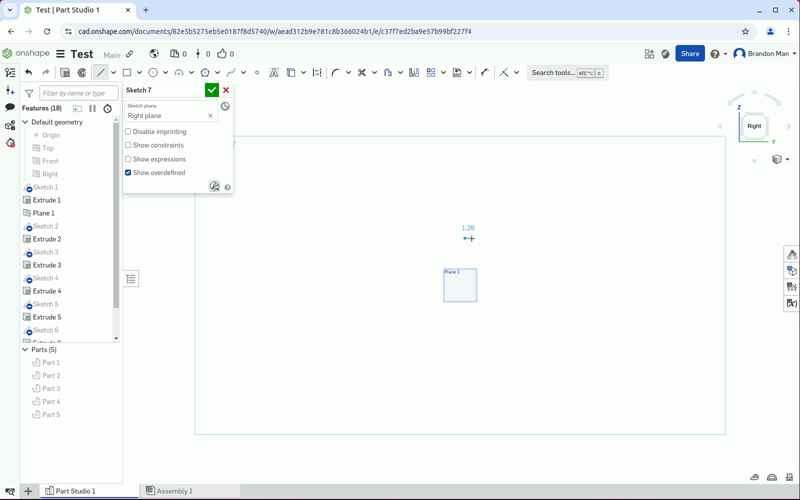
scroll(6)
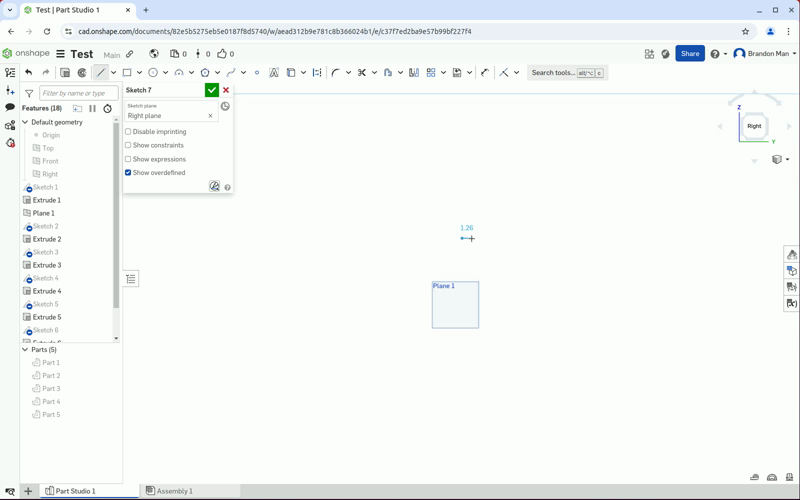
scroll(6)
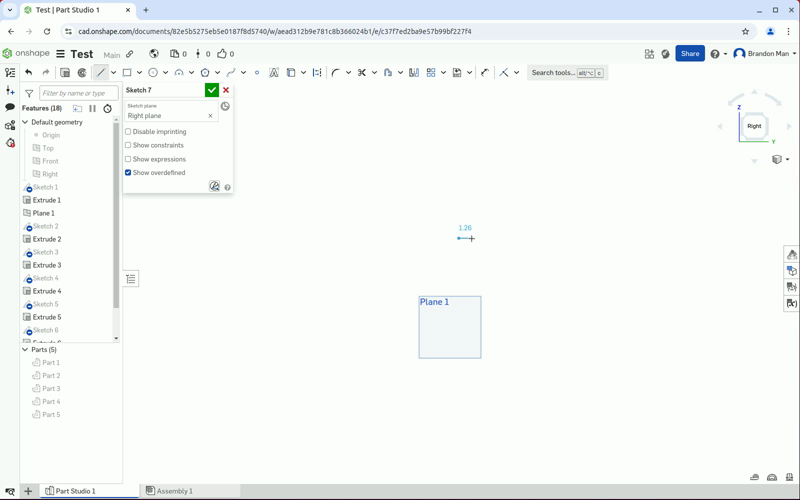
scroll(6)
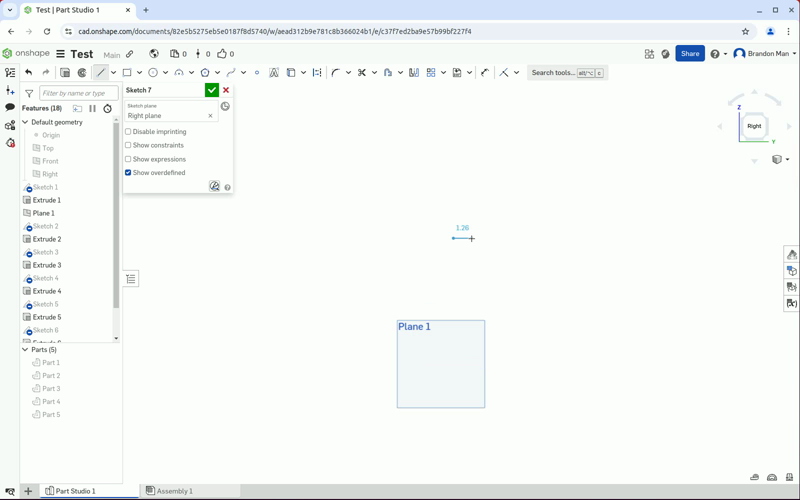
scroll(6)
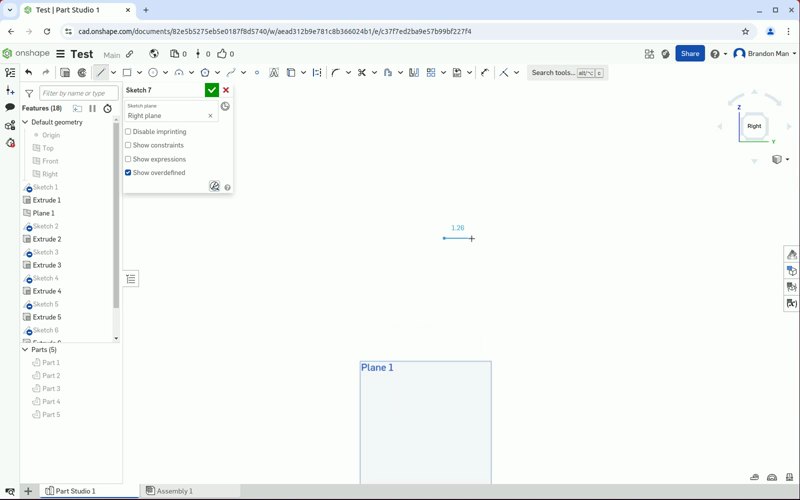
scroll(6)
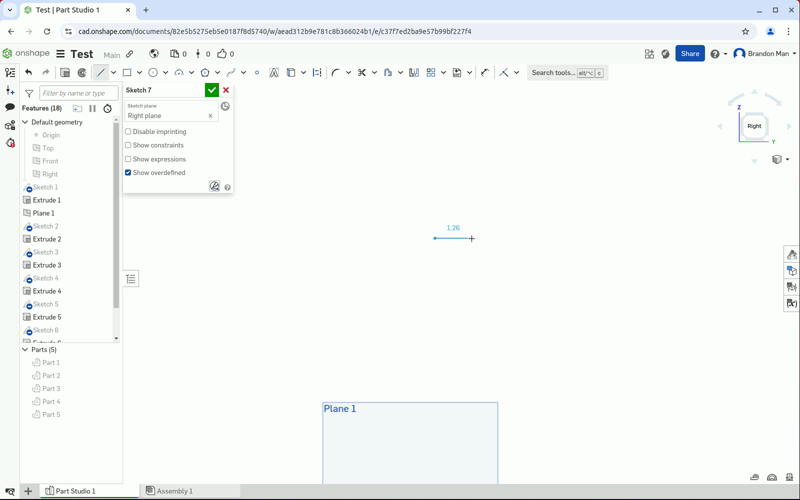
scroll(6)
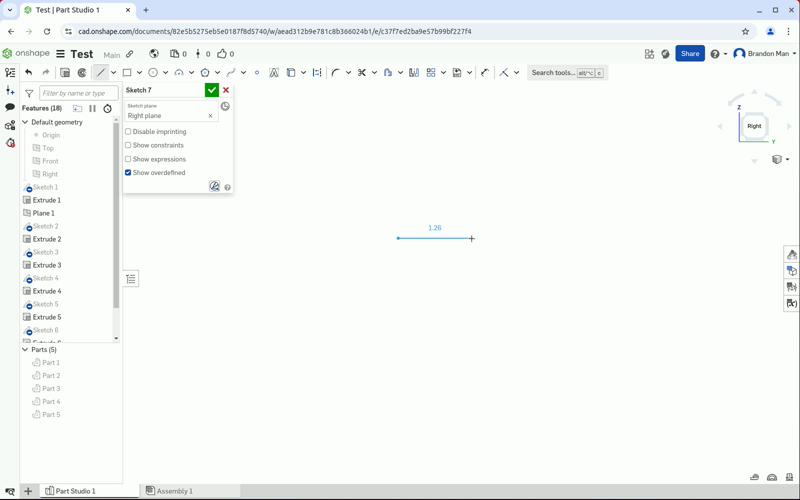
click(471, 238)
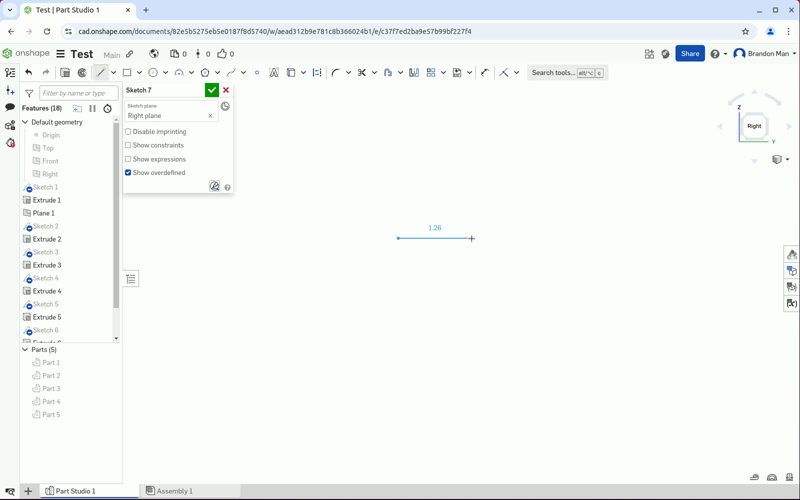
scroll(-6)
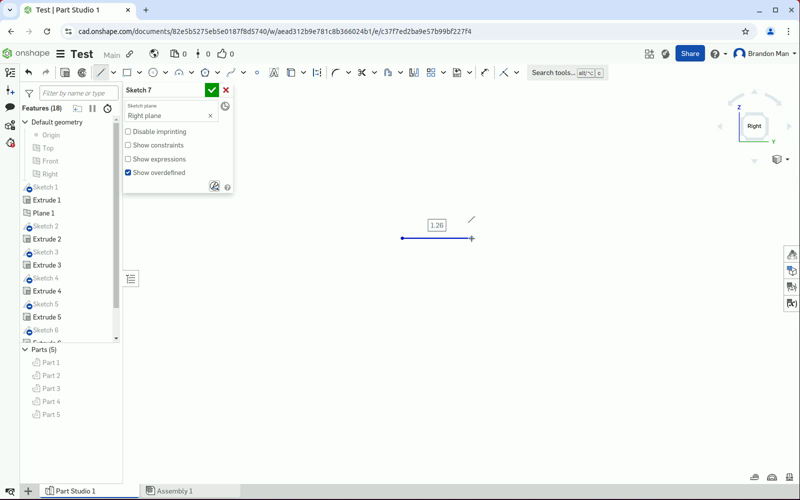
scroll(-6)
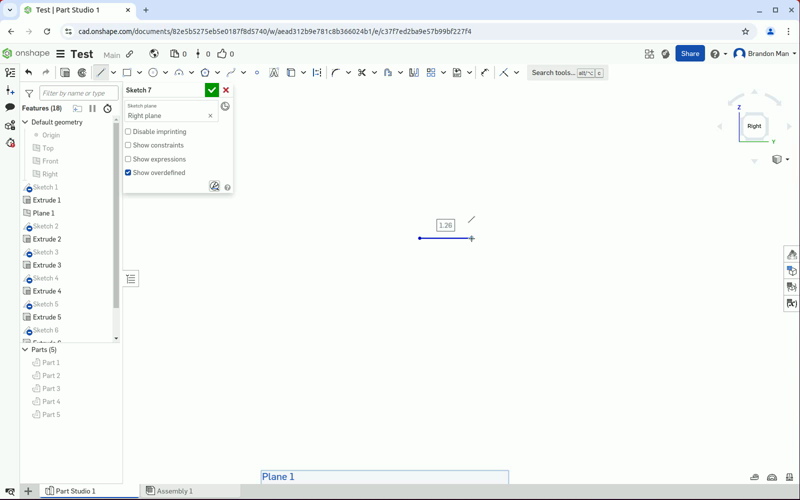
scroll(-6)
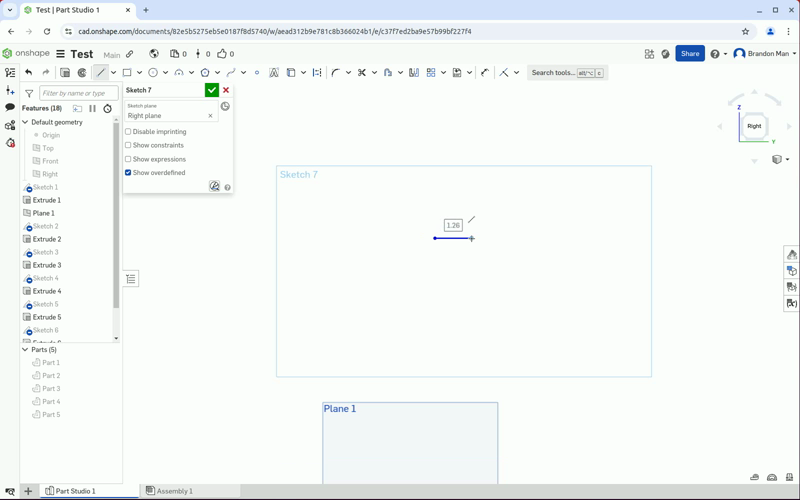
scroll(-6)
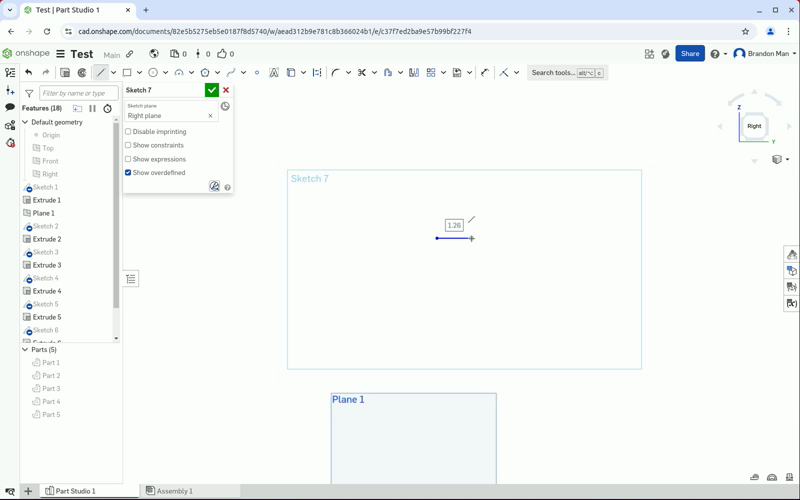
scroll(-6)
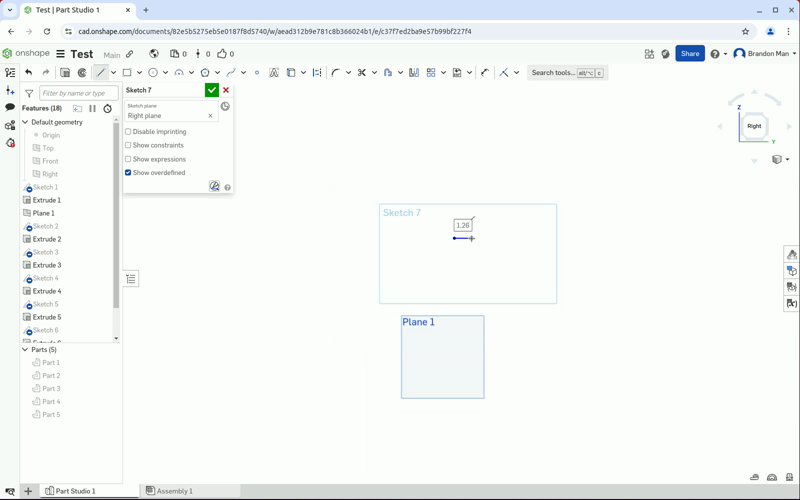
scroll(-6)
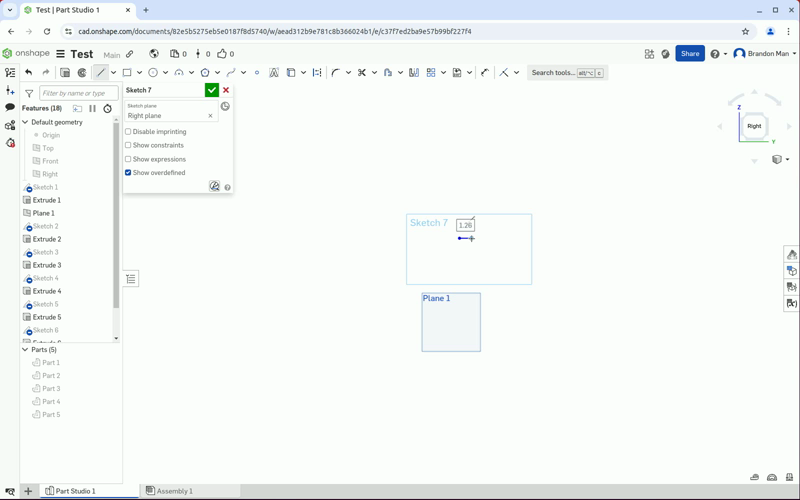
scroll(-6)
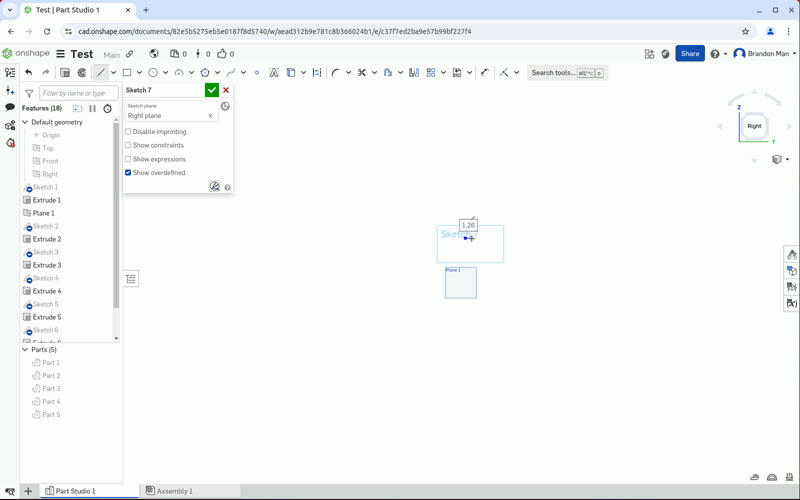
key_up(shift)
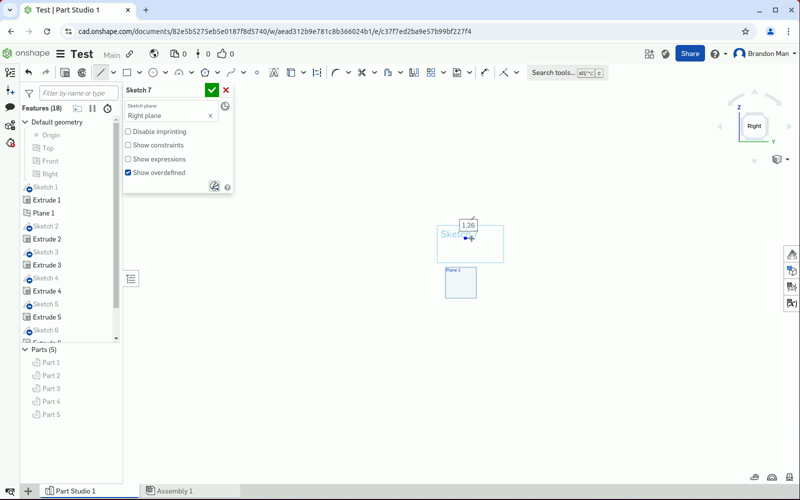
key_down(shift)
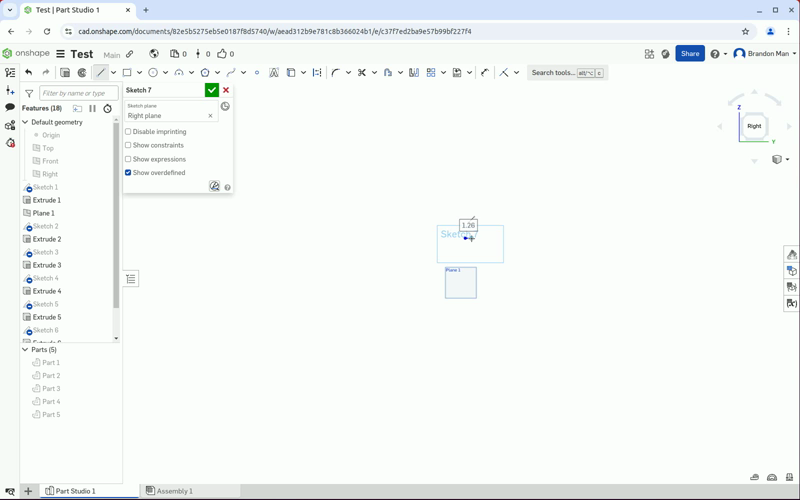
mouse_move(501, 238)
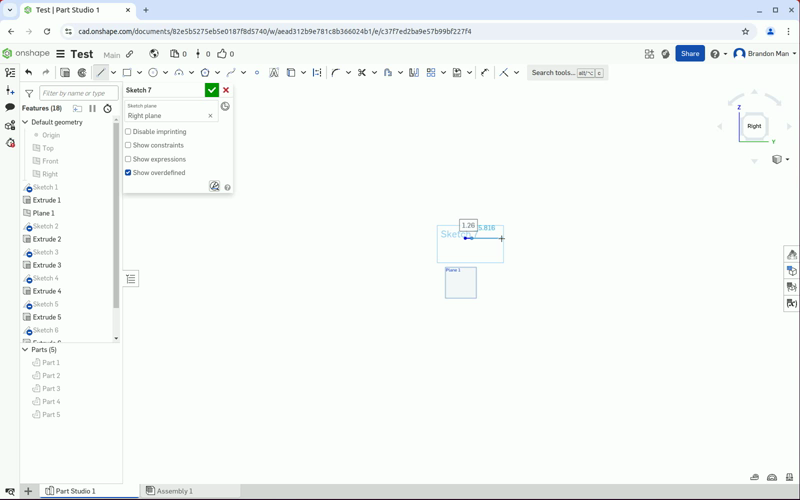
mouse_move(471, 230)
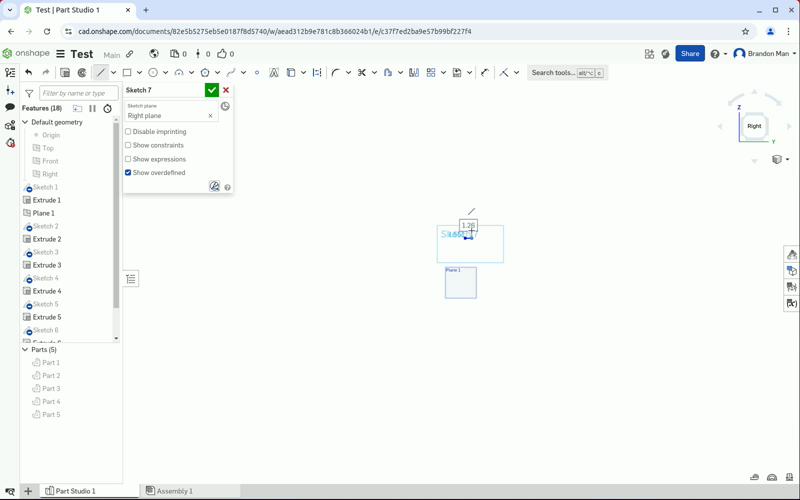
click(471, 230)
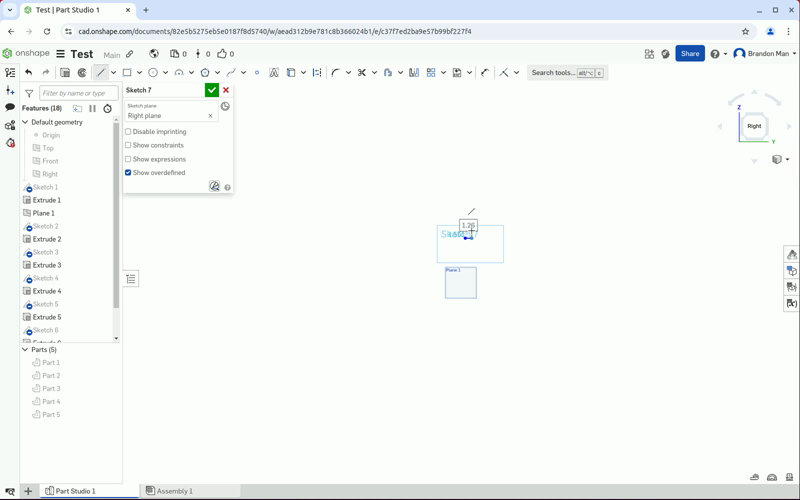
key_up(shift)
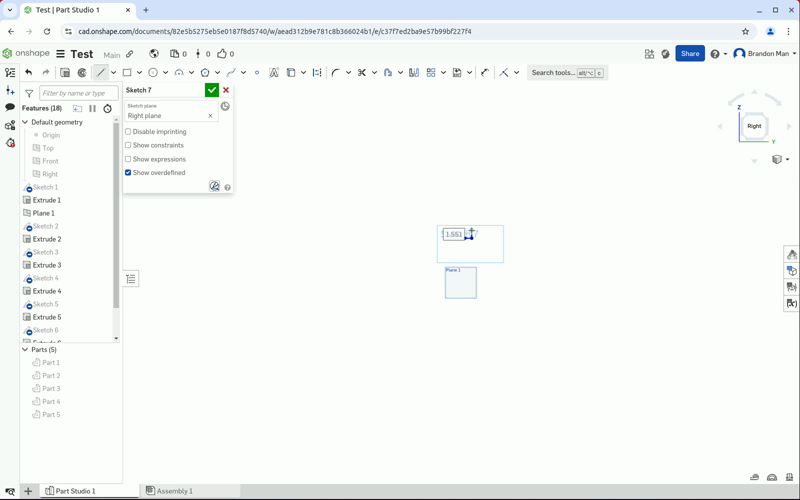
key_down(shift)
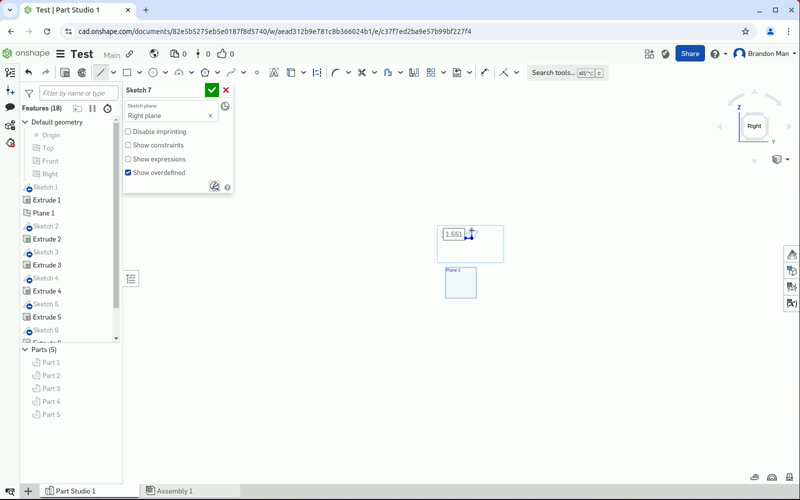
mouse_move(501, 230)
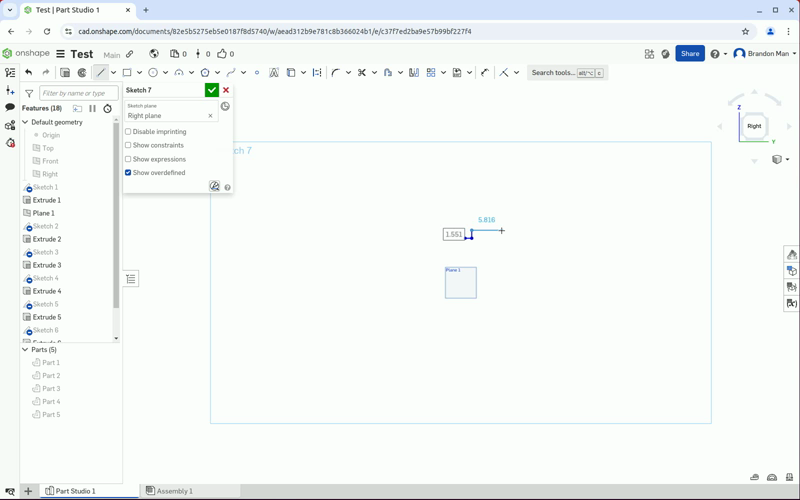
mouse_move(465, 230)
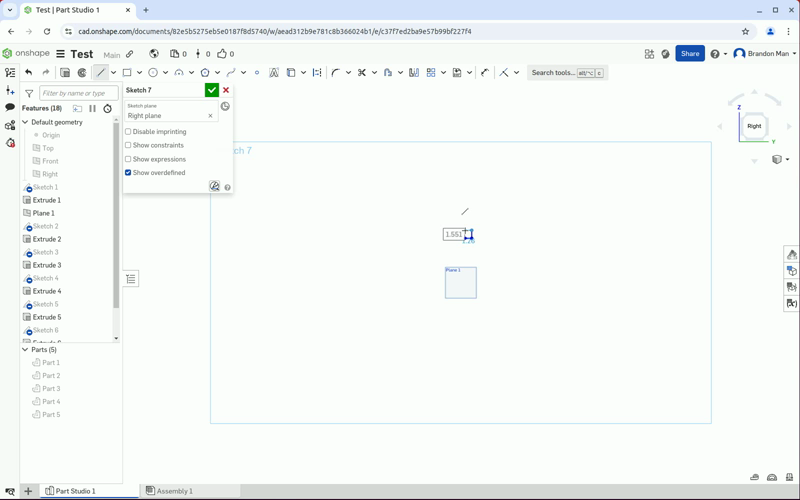
scroll(6)
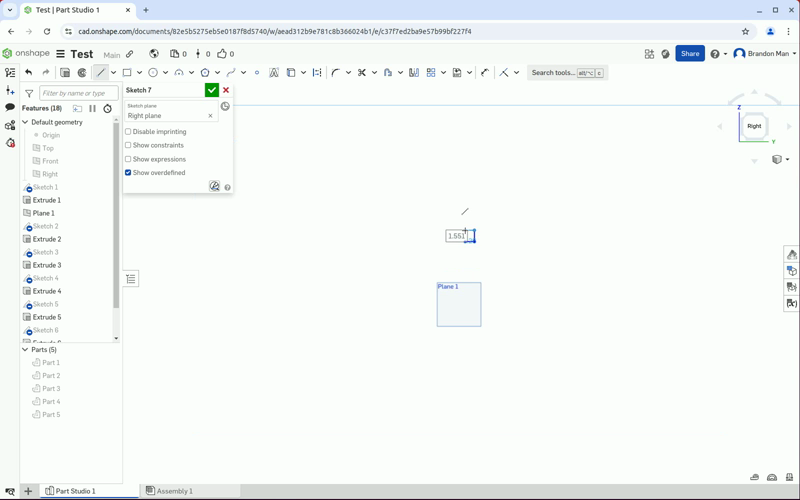
scroll(6)
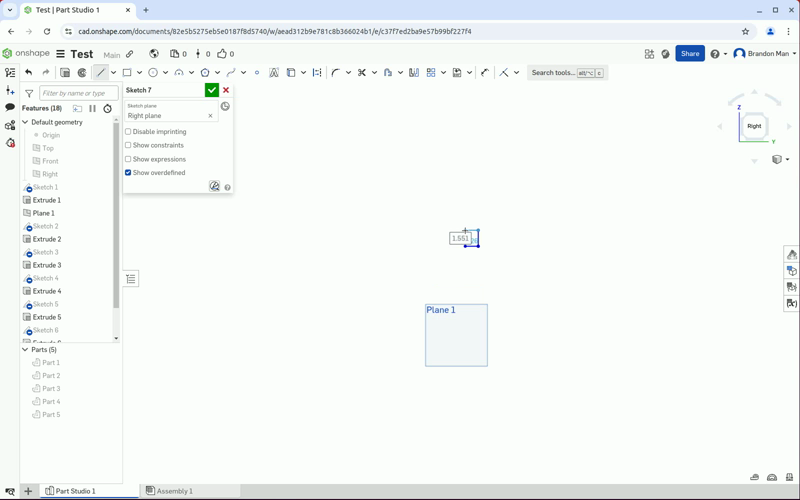
scroll(6)
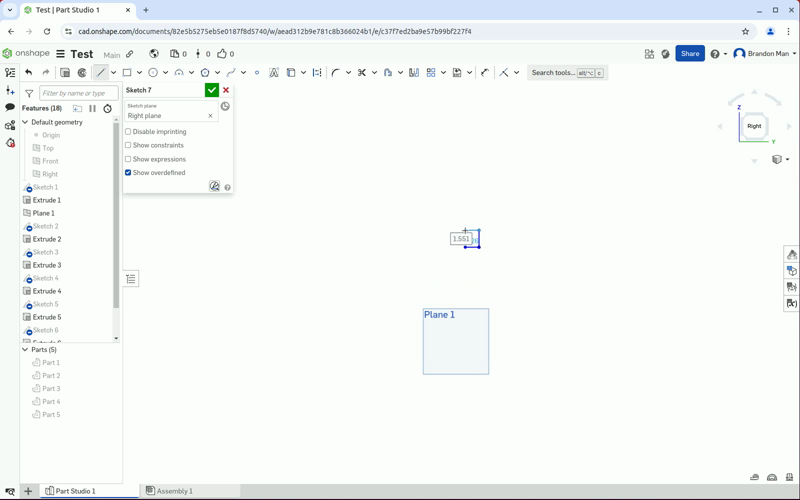
scroll(6)
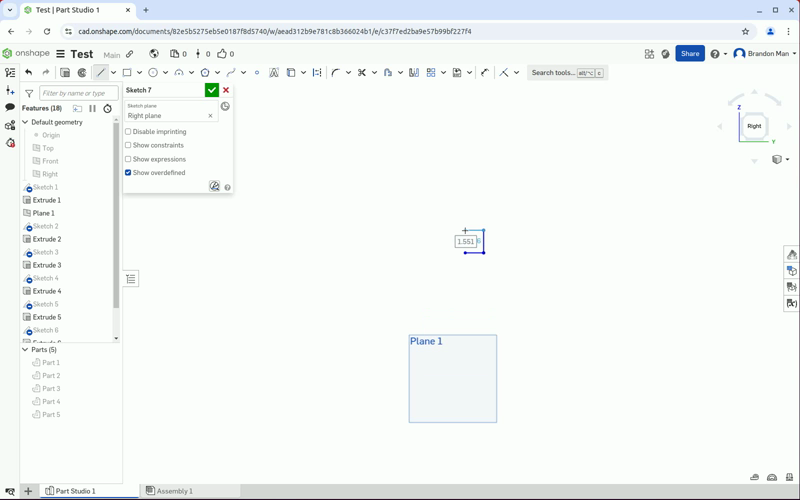
scroll(6)
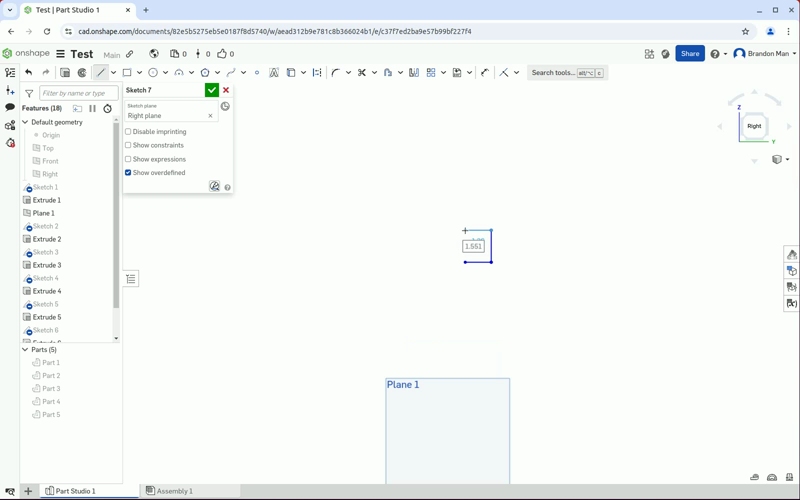
scroll(6)
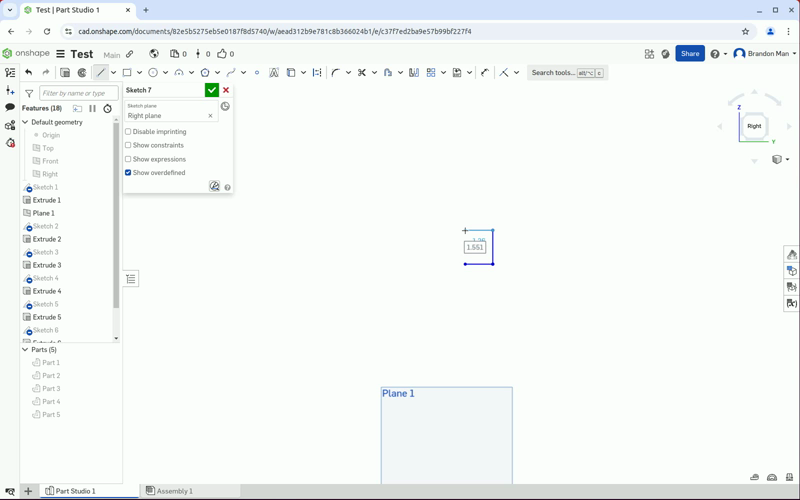
scroll(6)
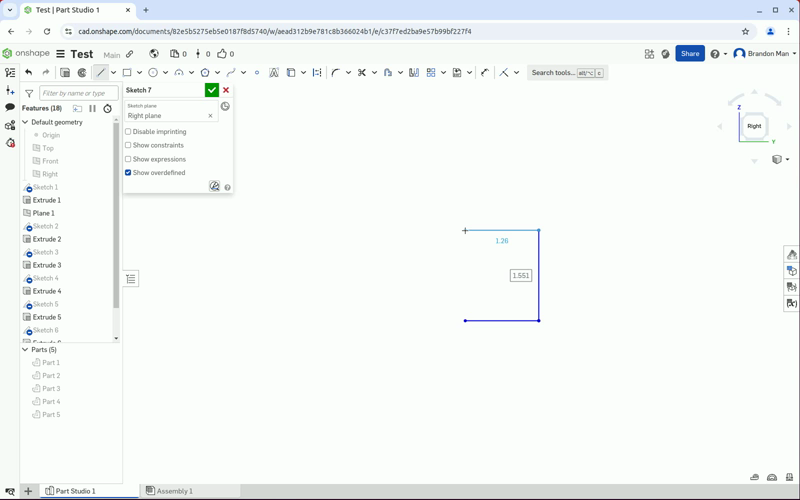
click(465, 230)
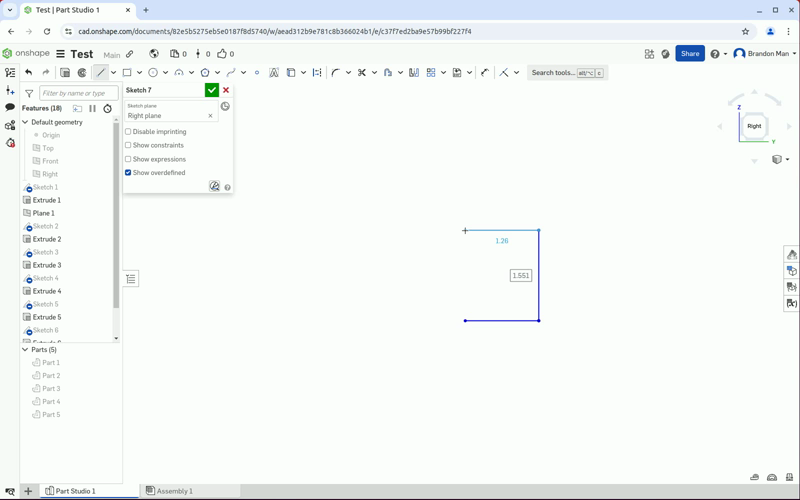
scroll(-6)
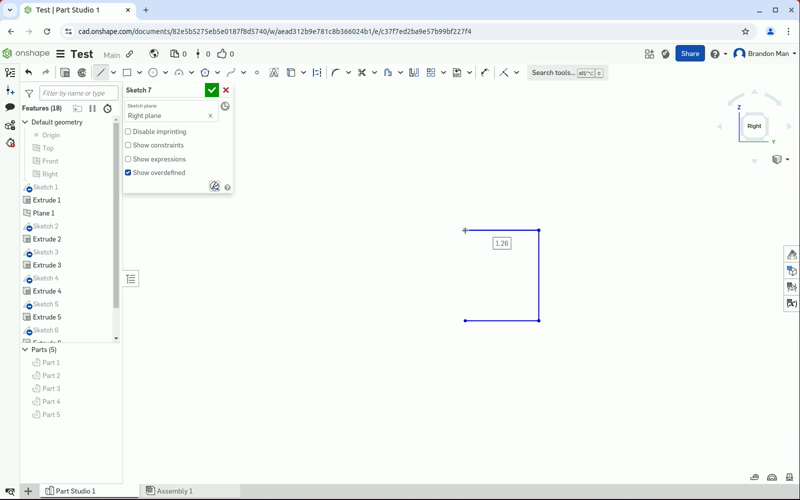
scroll(-6)
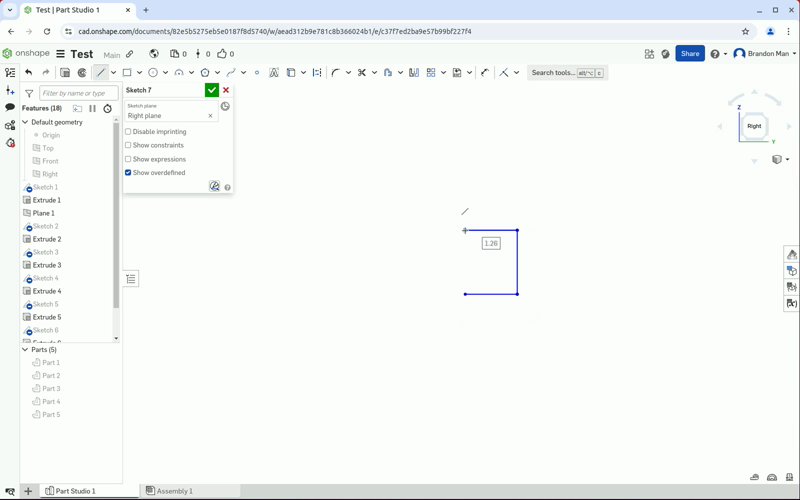
scroll(-6)
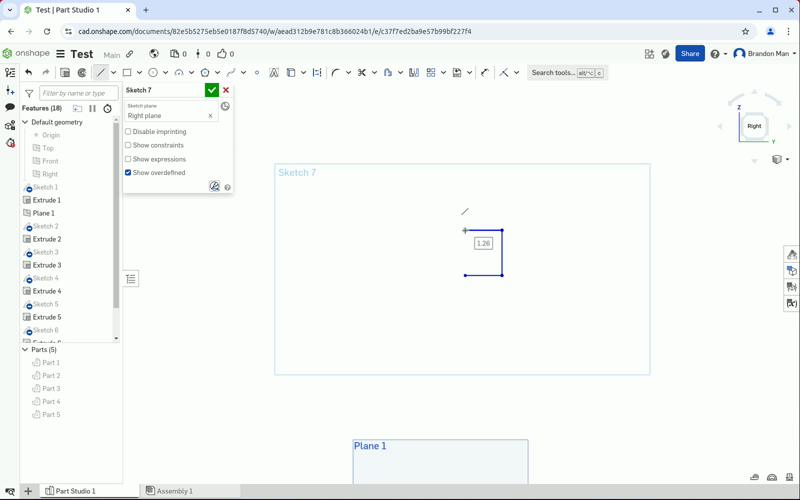
scroll(-6)
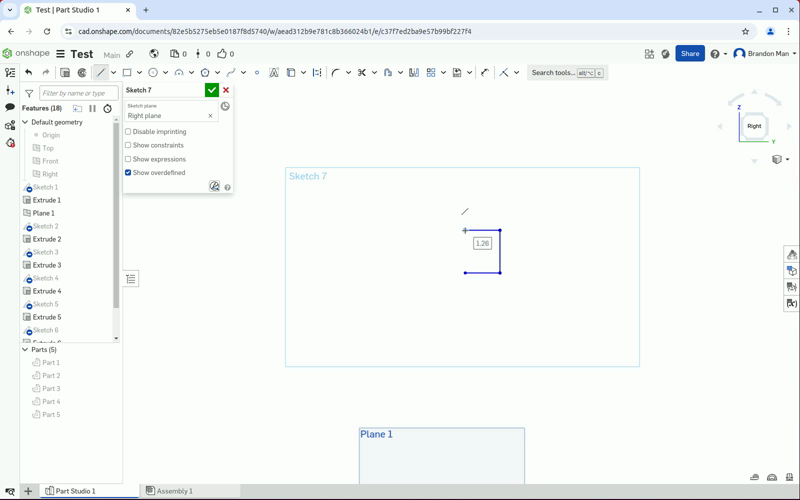
scroll(-6)
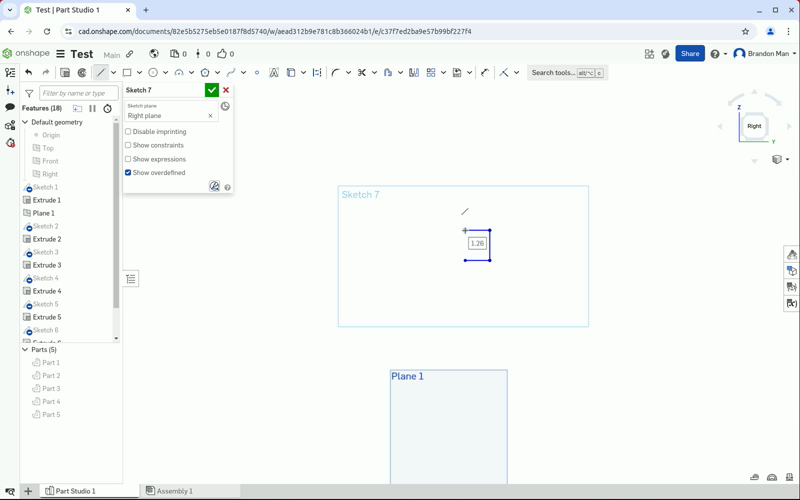
scroll(-6)
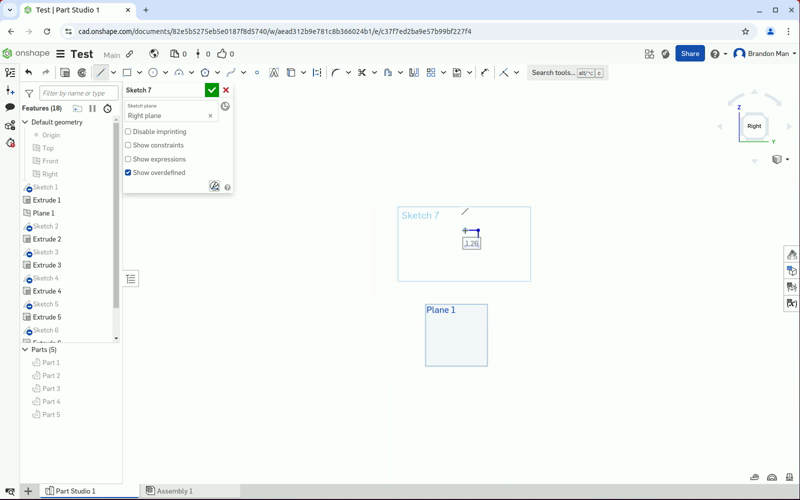
scroll(-6)
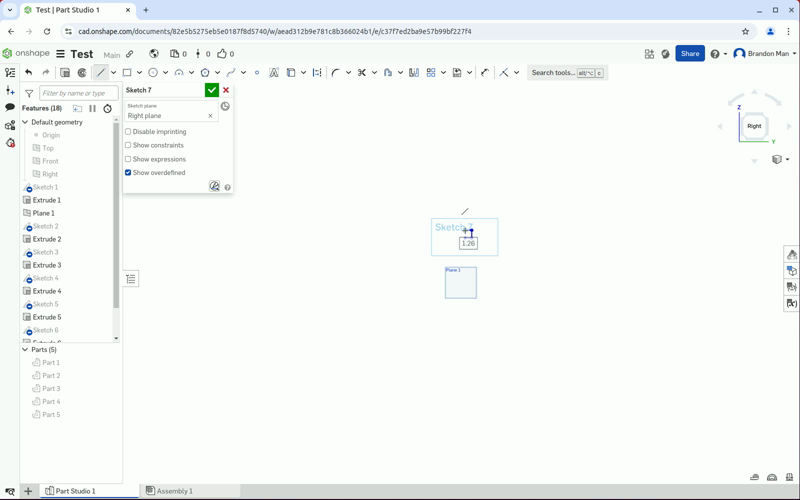
key_up(shift)
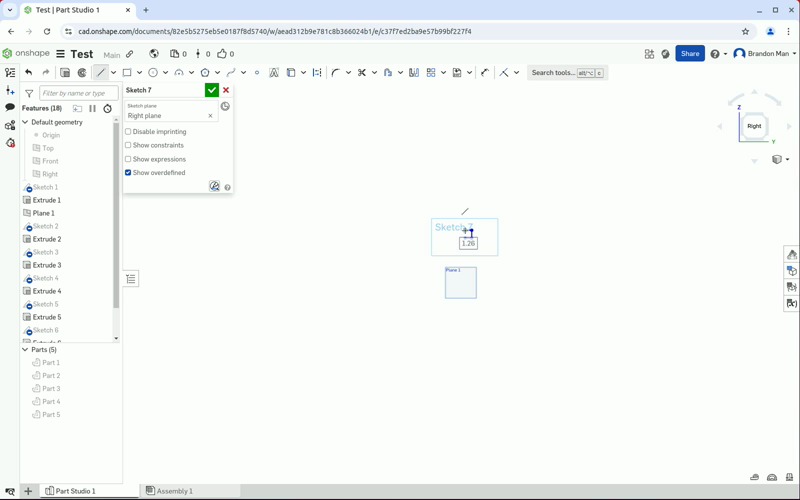
mouse_move(495, 230)
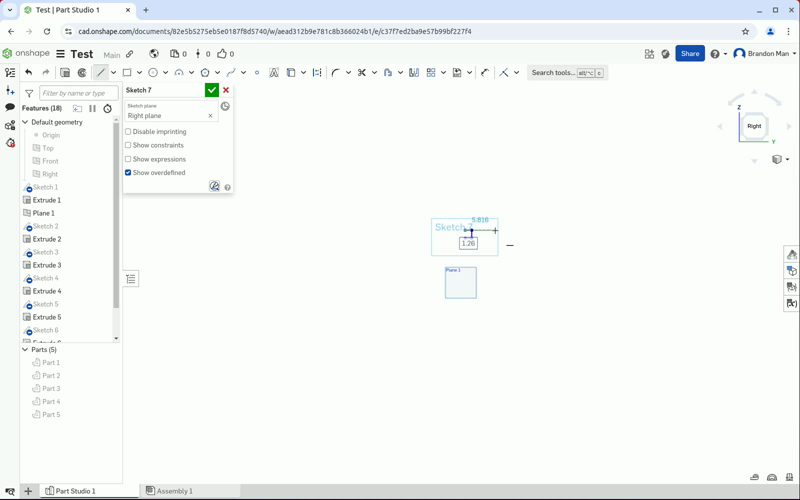
key_down(shift)
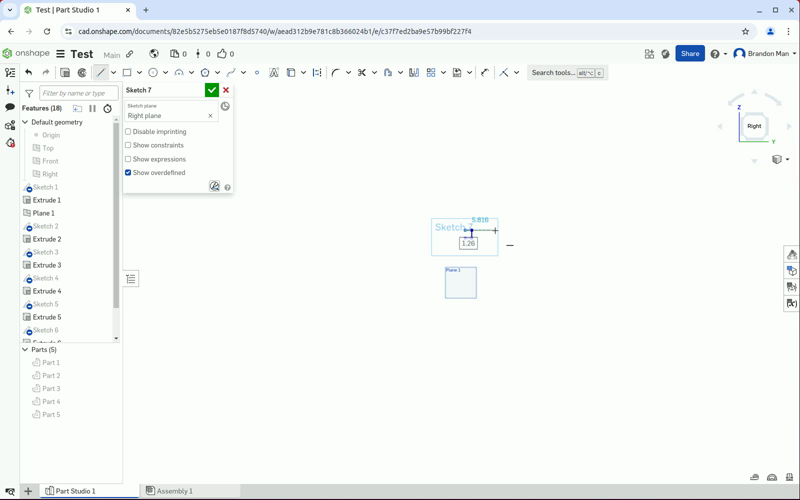
mouse_move(465, 238)
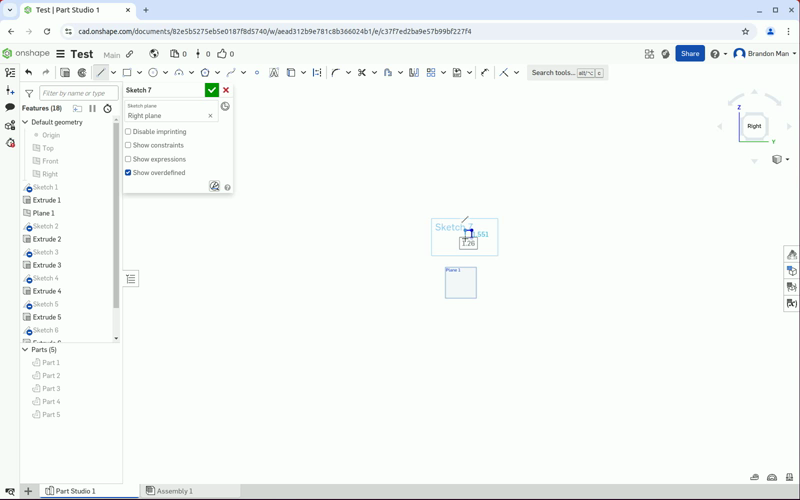
key_up(shift)
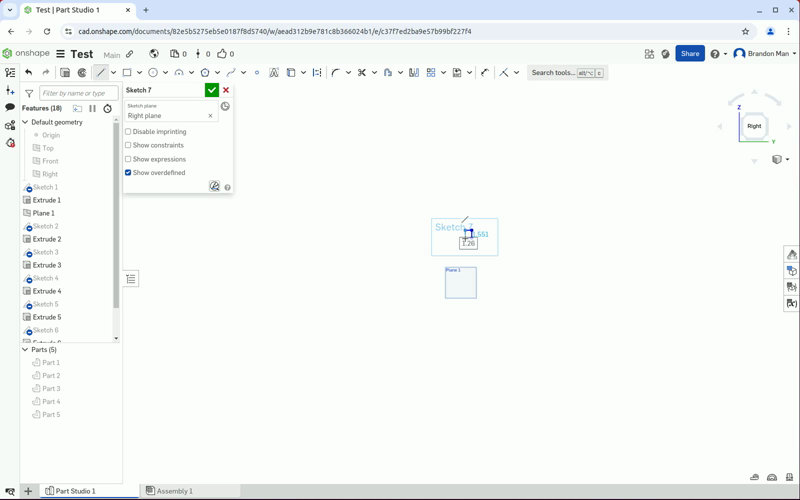
click(465, 238)
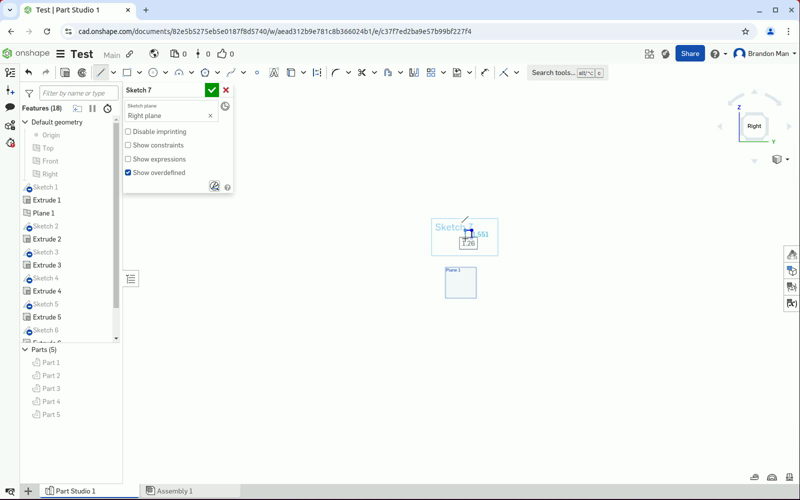
key(esc)
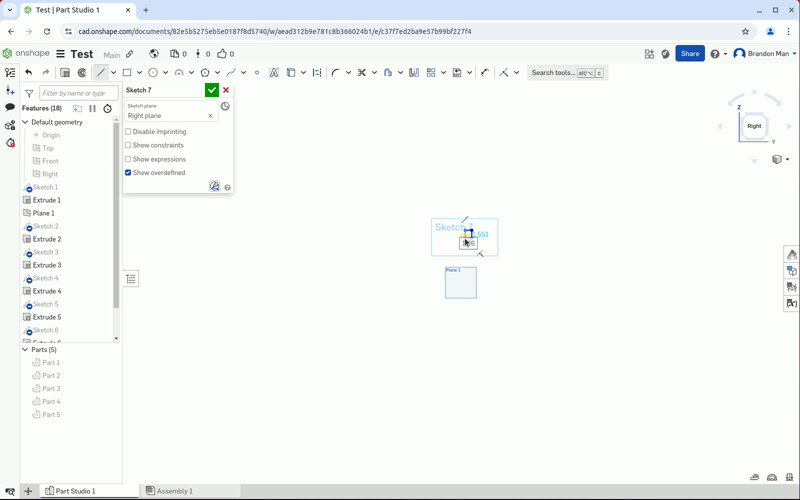
mouse_move(471, 236)
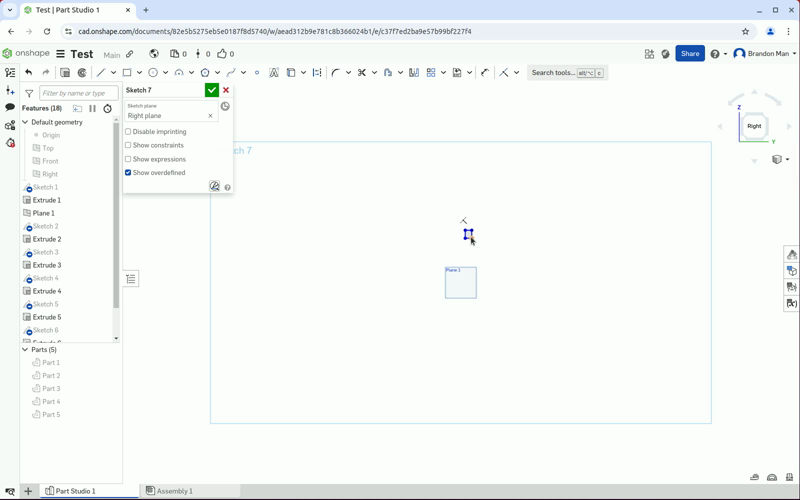
scroll(6)
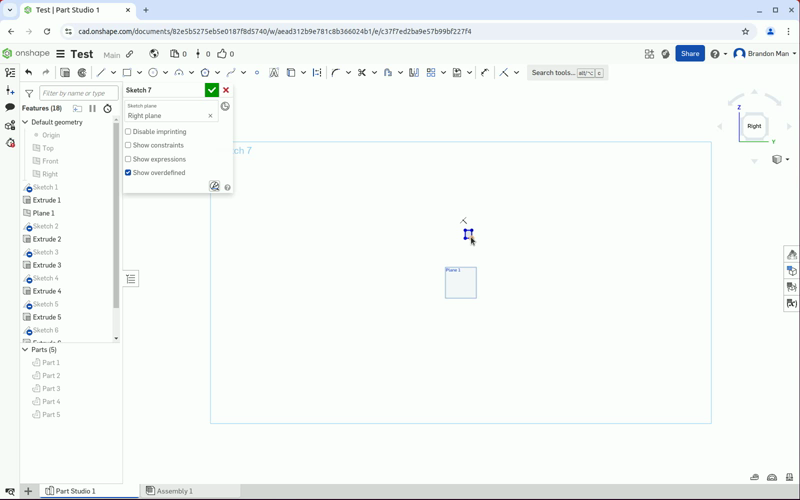
scroll(6)
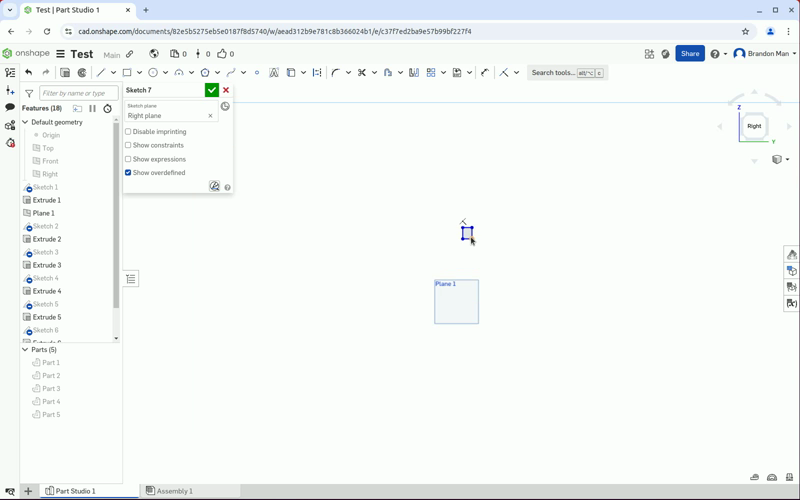
scroll(6)
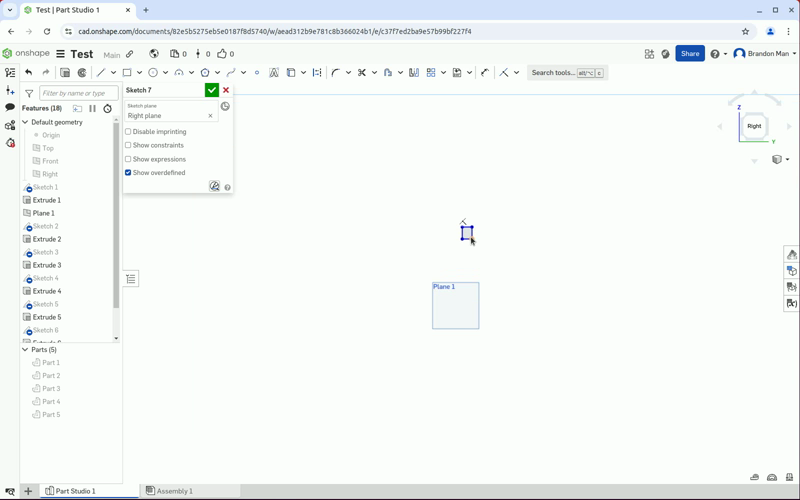
scroll(6)
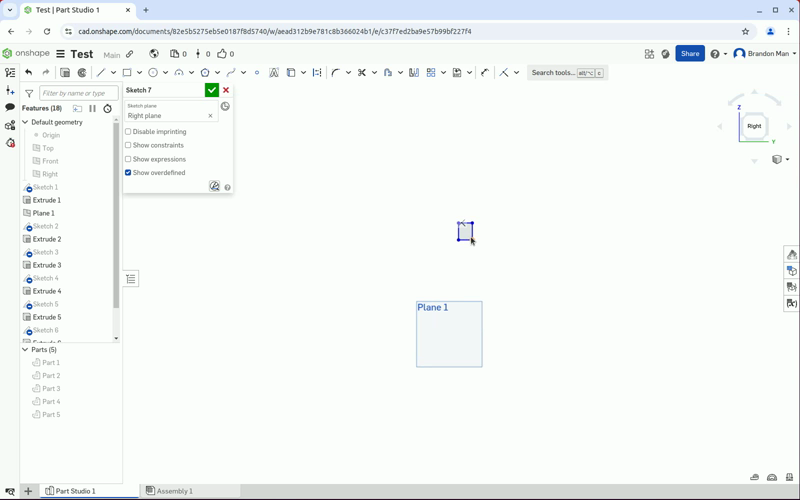
scroll(6)
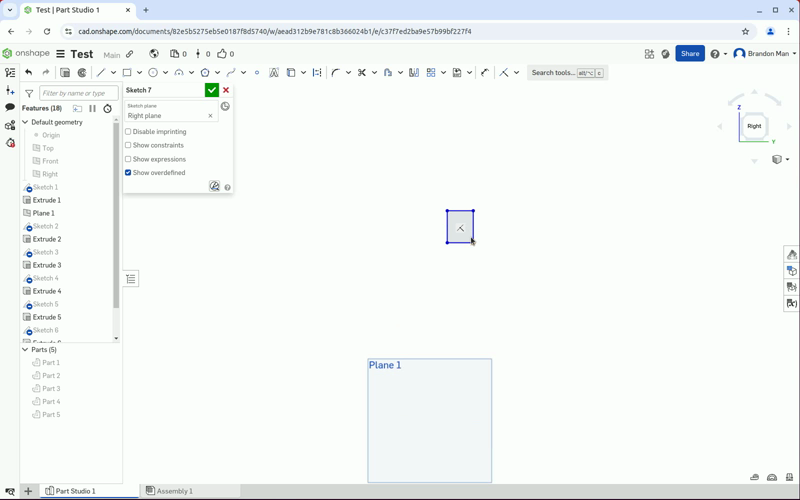
scroll(6)
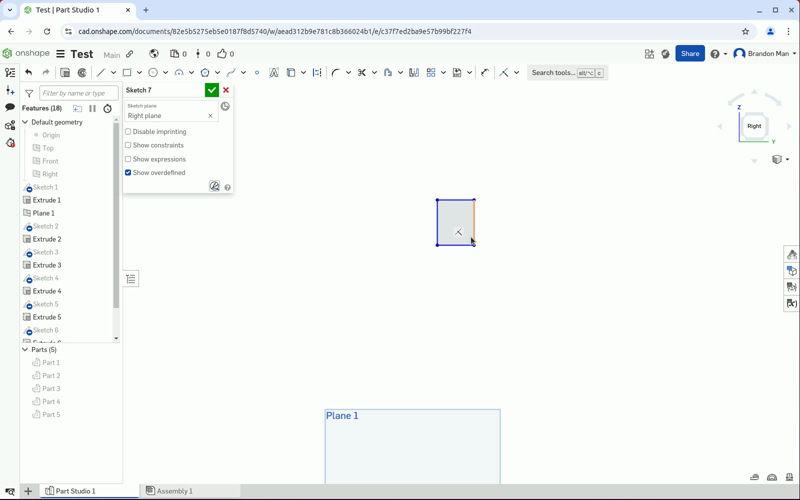
scroll(6)
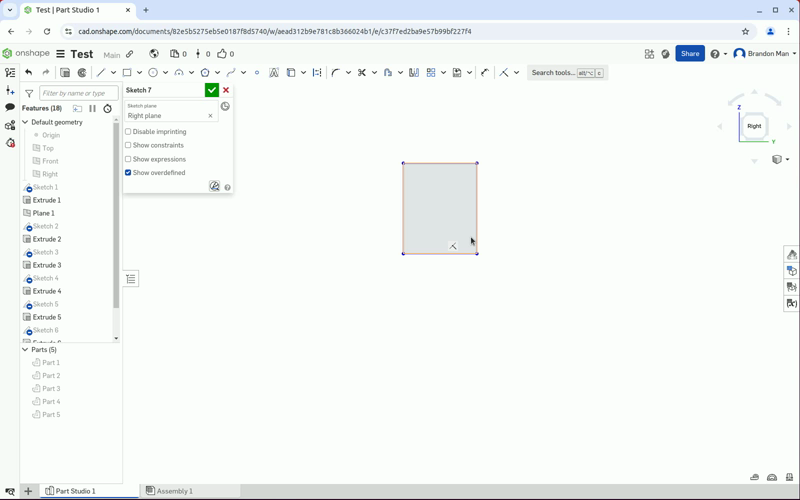
click(471, 236)
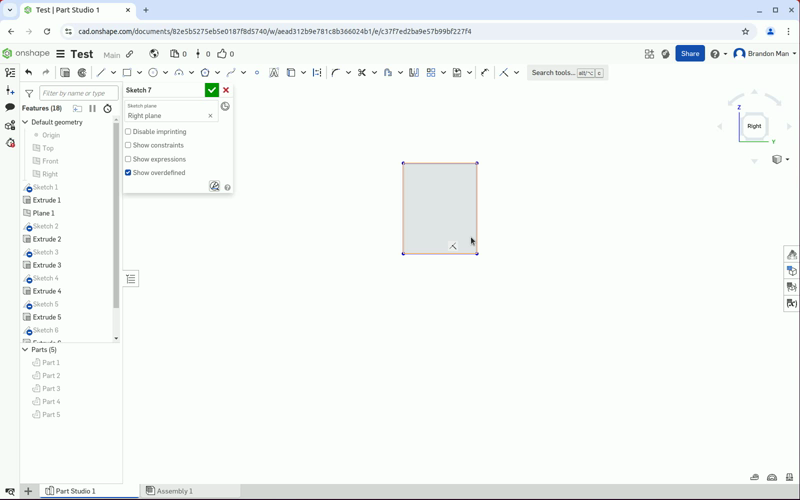
scroll(-6)
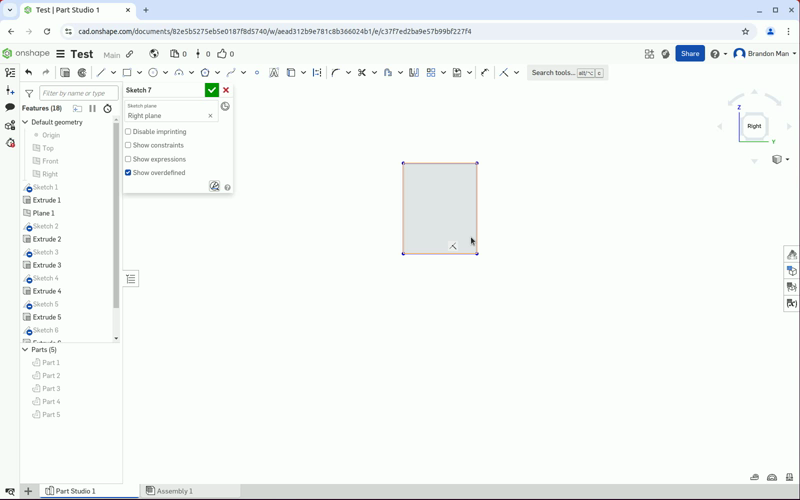
scroll(-6)
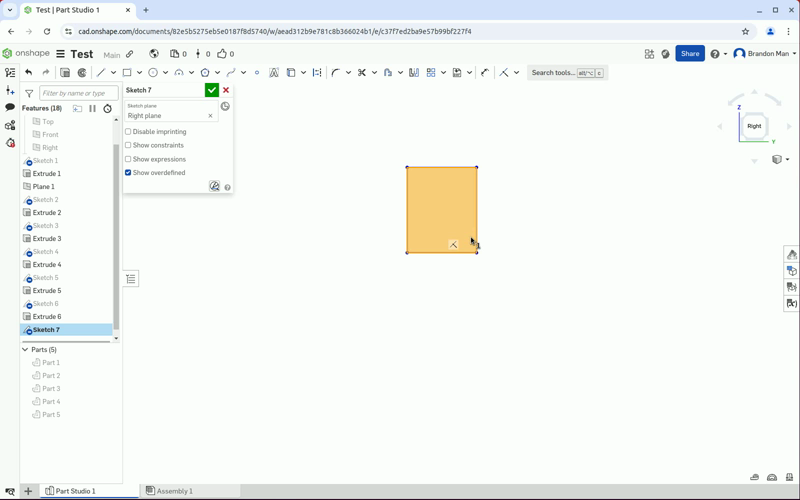
scroll(-6)
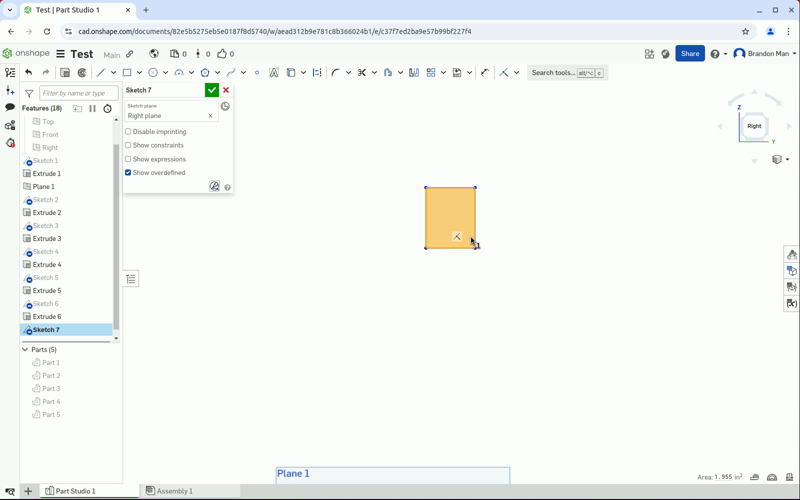
scroll(-6)
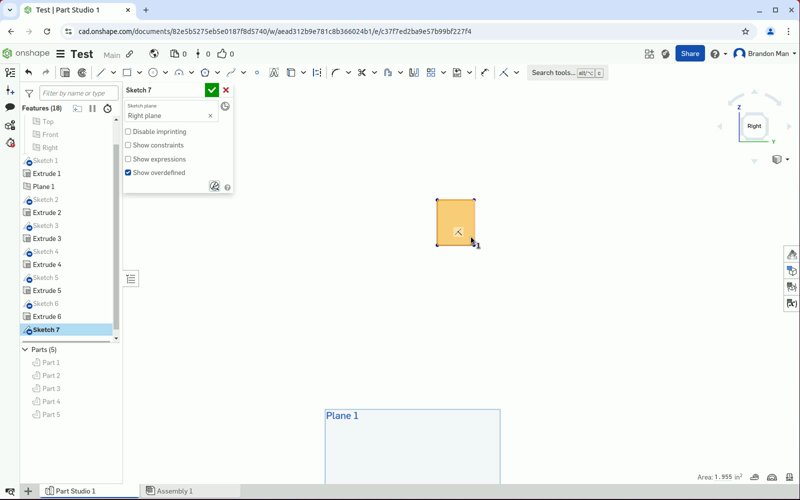
scroll(-6)
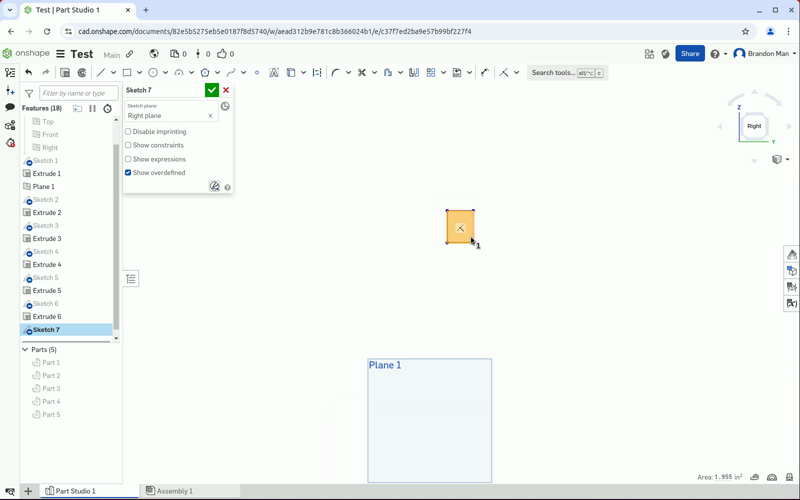
scroll(-6)
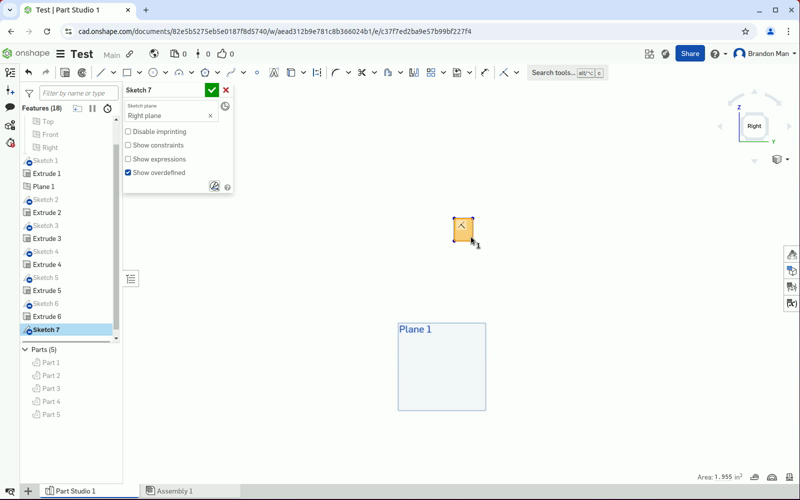
scroll(-6)
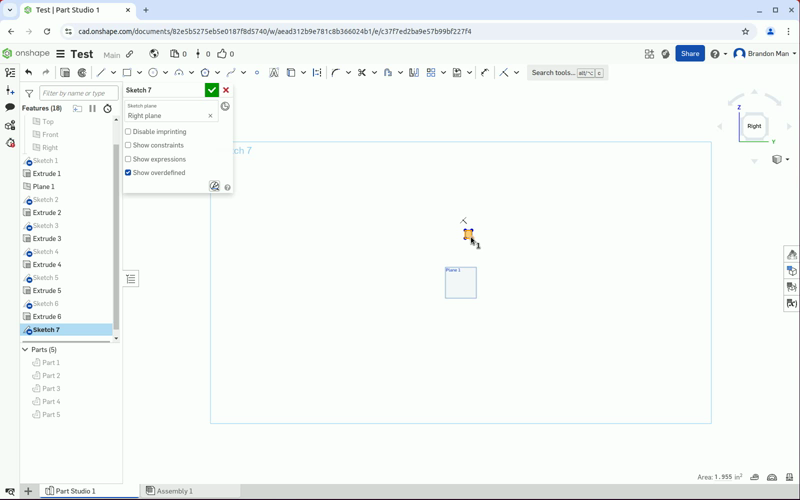
mouse_move(73, 352)
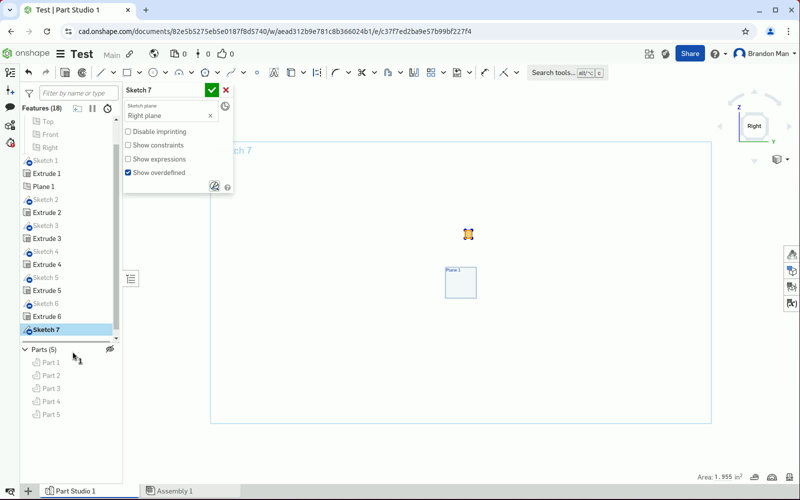
key(shift+y)
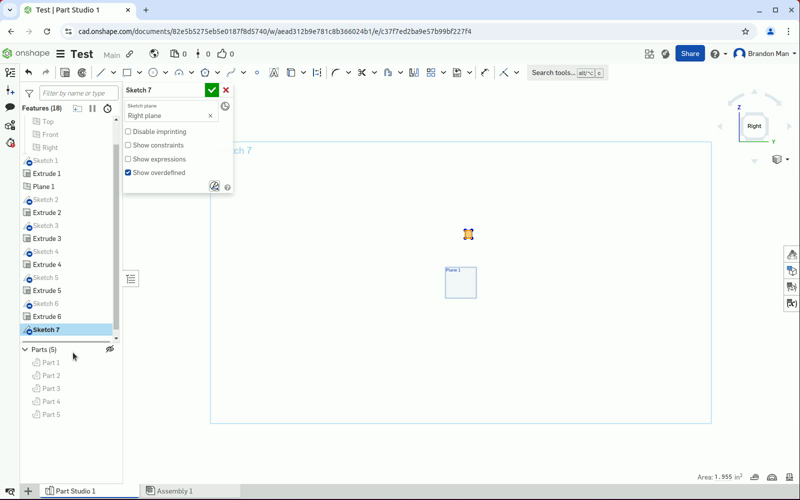
key(shift+e)
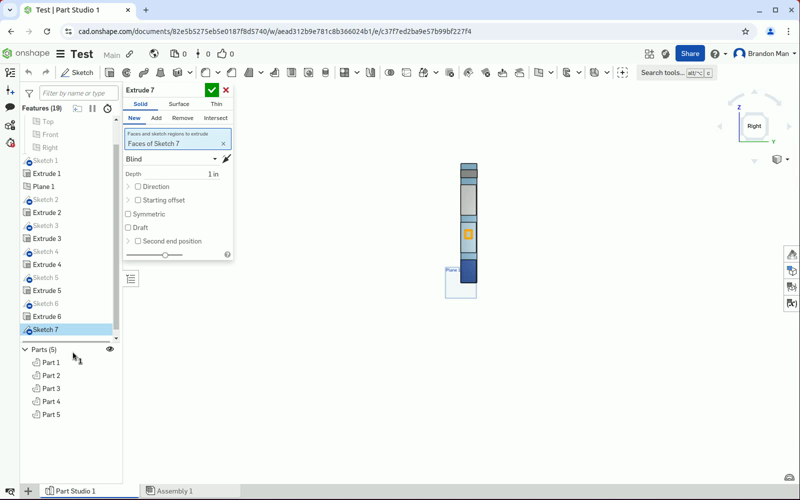
mouse_move(143, 106)
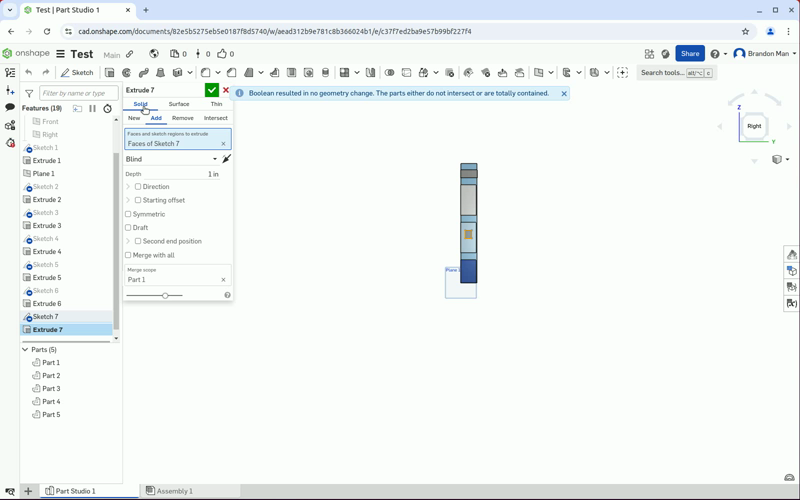
click(143, 106)
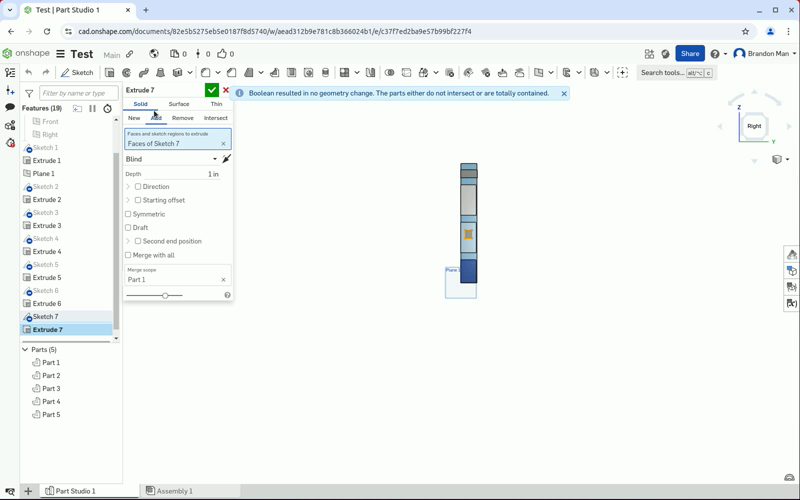
mouse_move(186, 120)
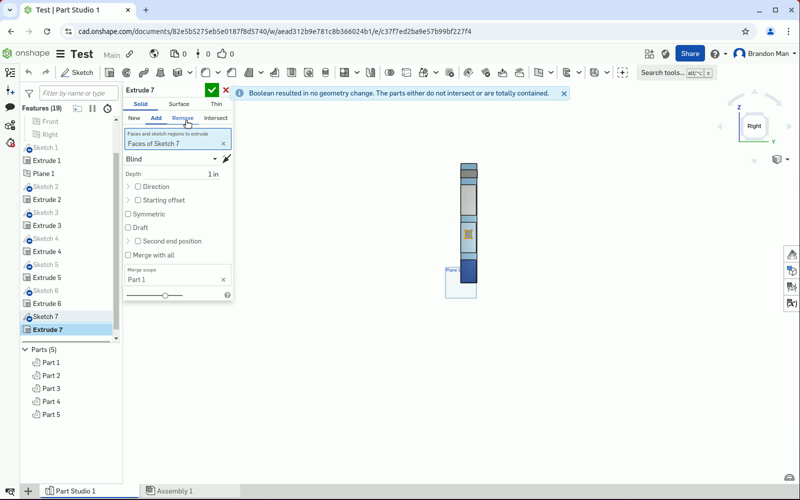
click(186, 120)
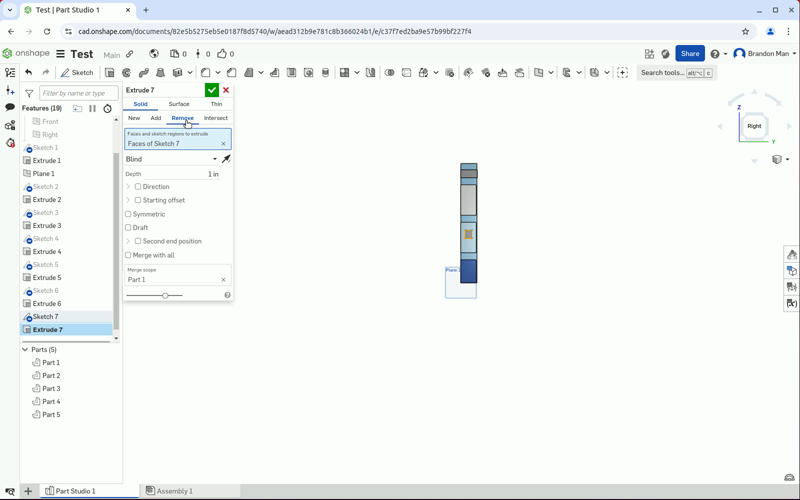
key(tab, 4)
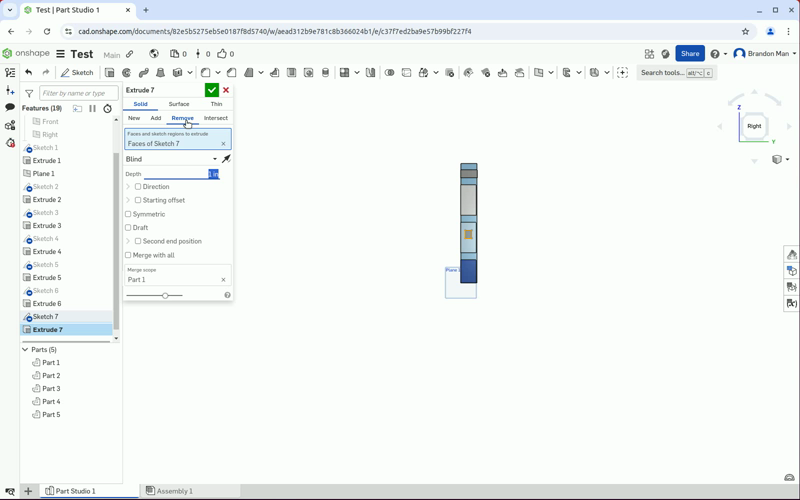
text(0.241)
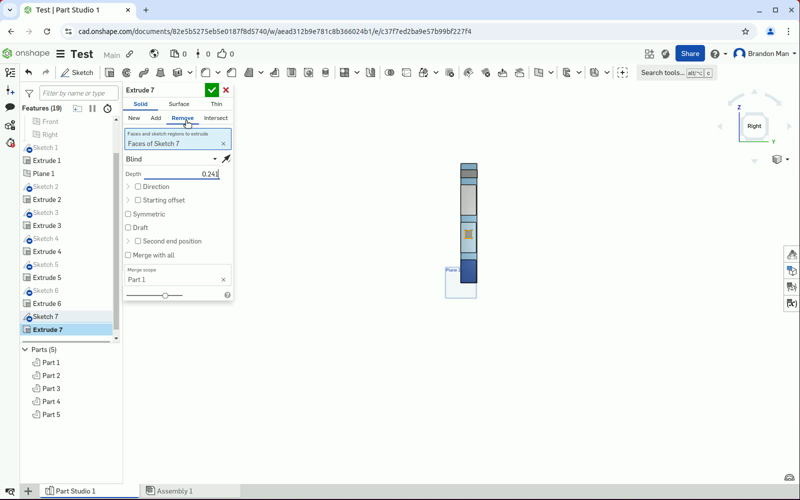
key(tab, 6)
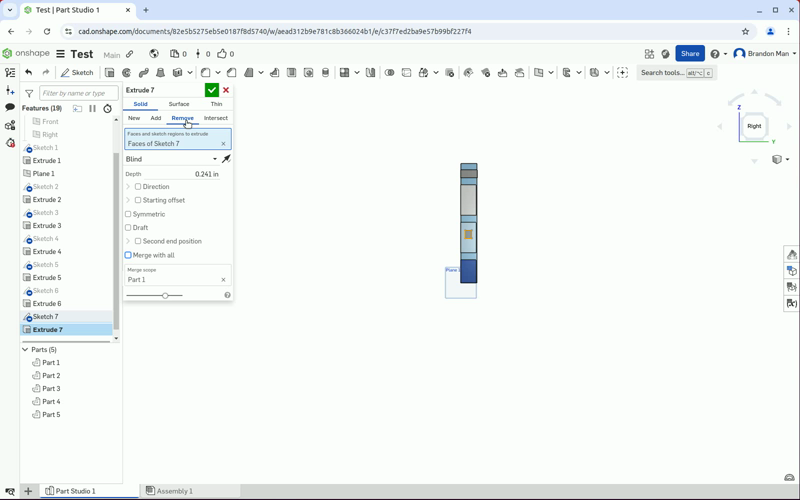
key(space)
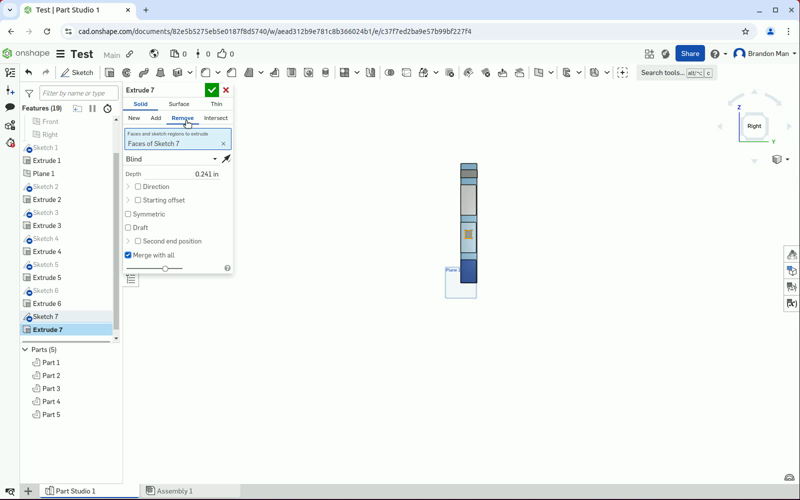
key(enter)
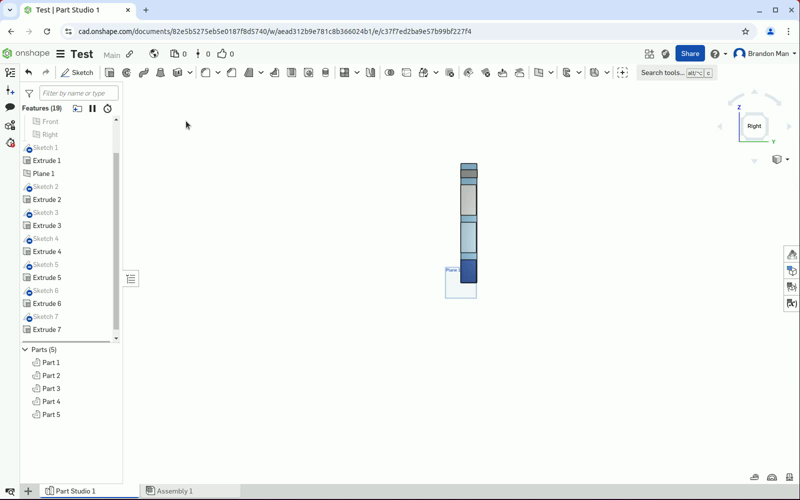
key(shift+h)
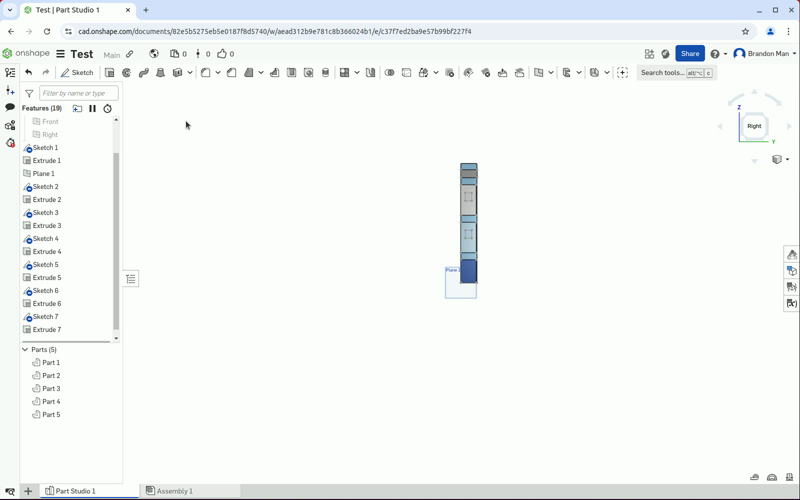
key(shift+h)
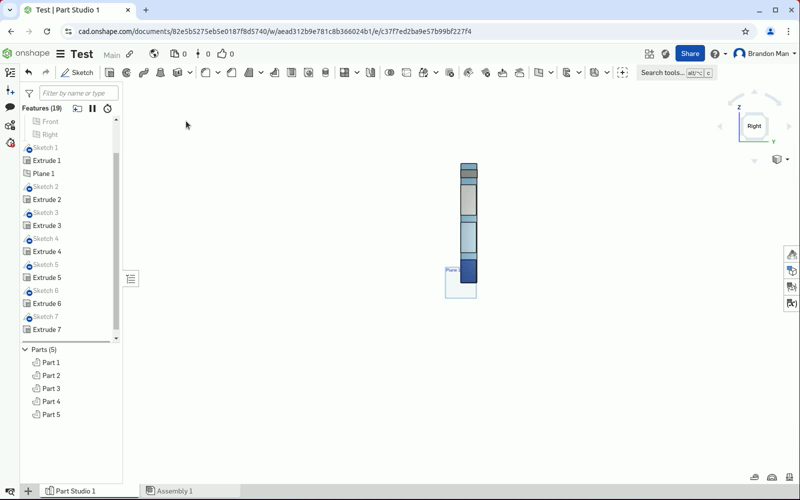
mouse_move(69, 150)
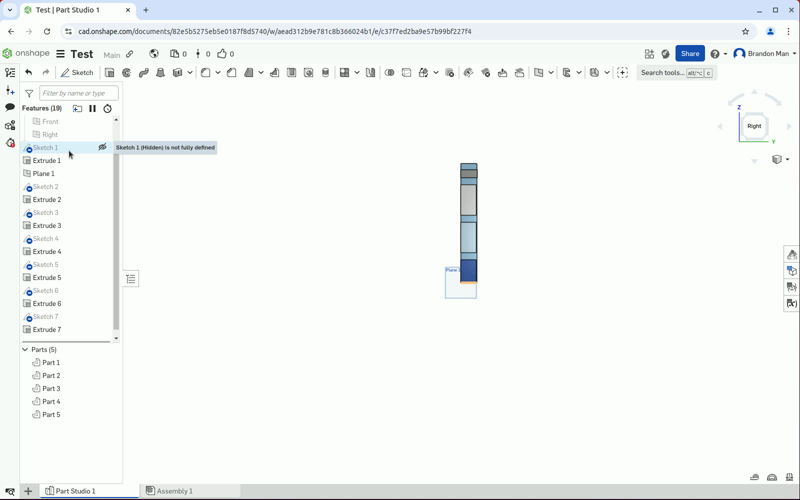
click(69, 150)
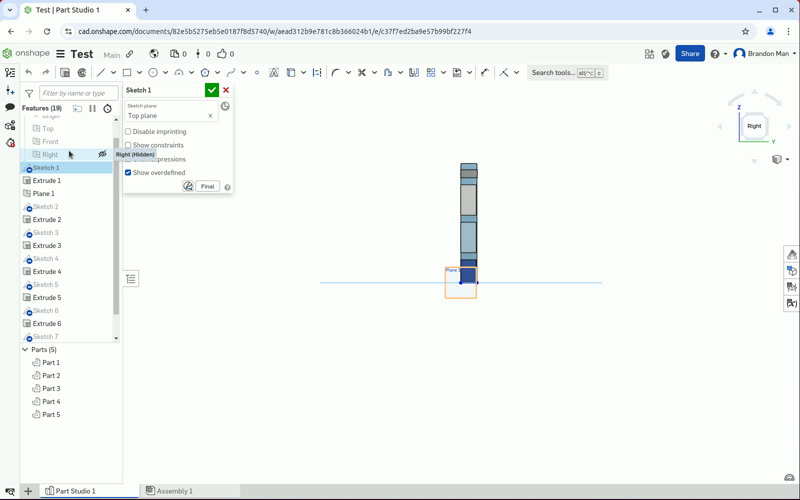
mouse_move(229, 92)
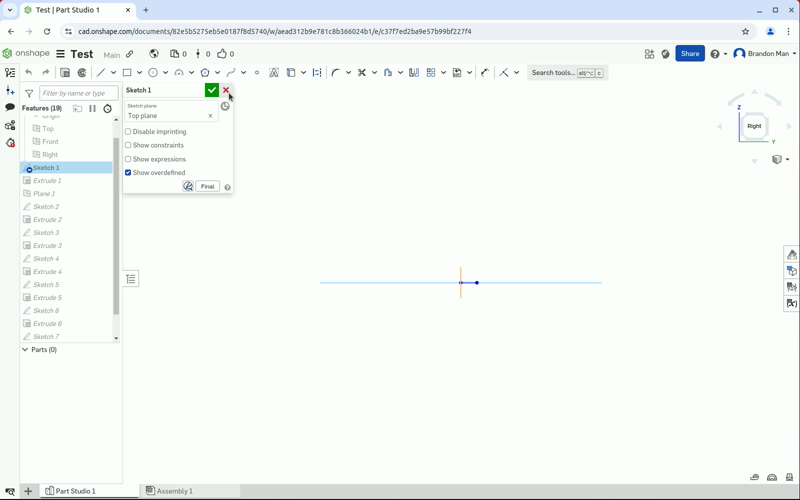
click(229, 92)
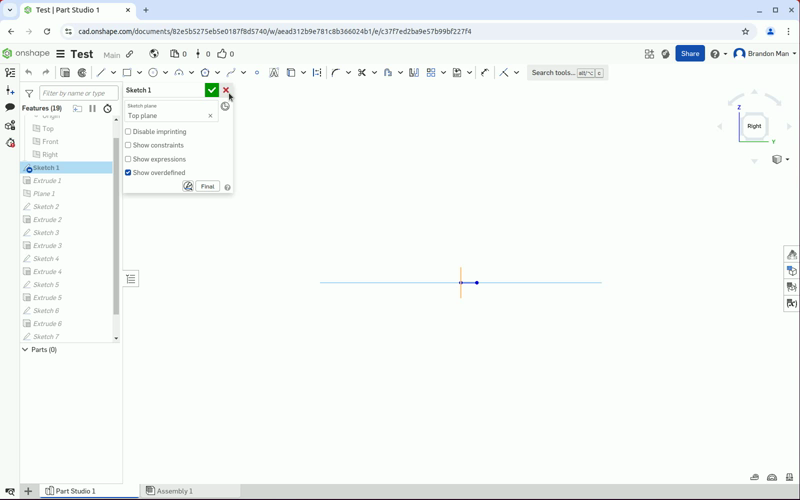
key(shift+s)
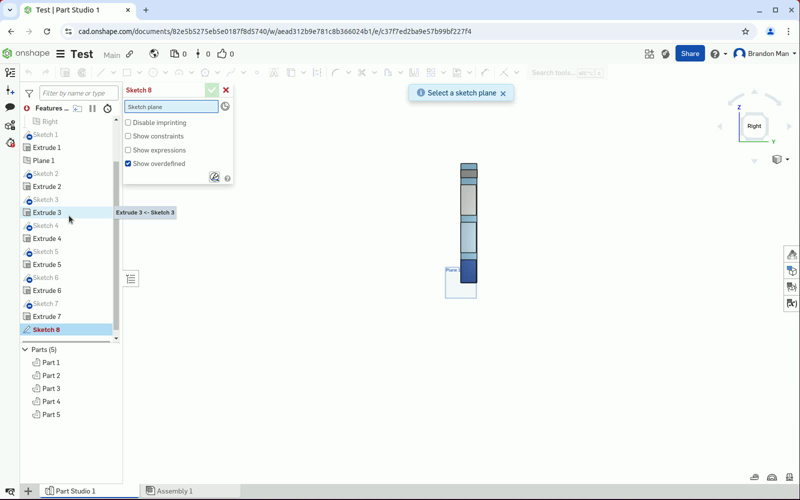
scroll(3)
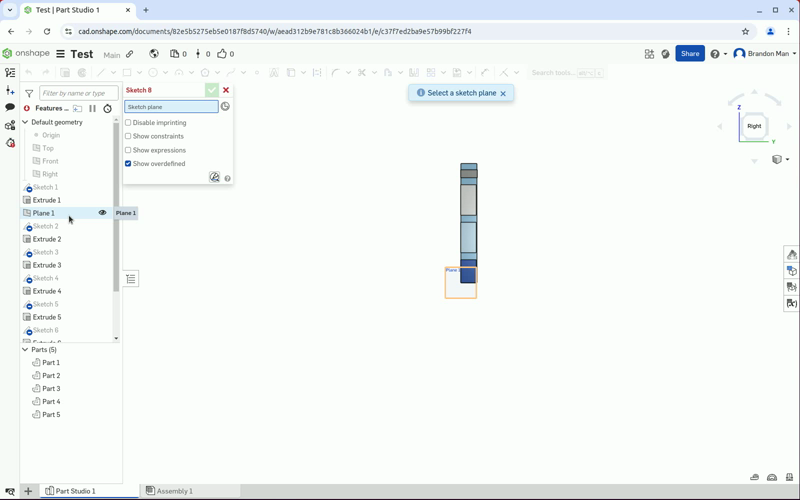
mouse_move(69, 176)
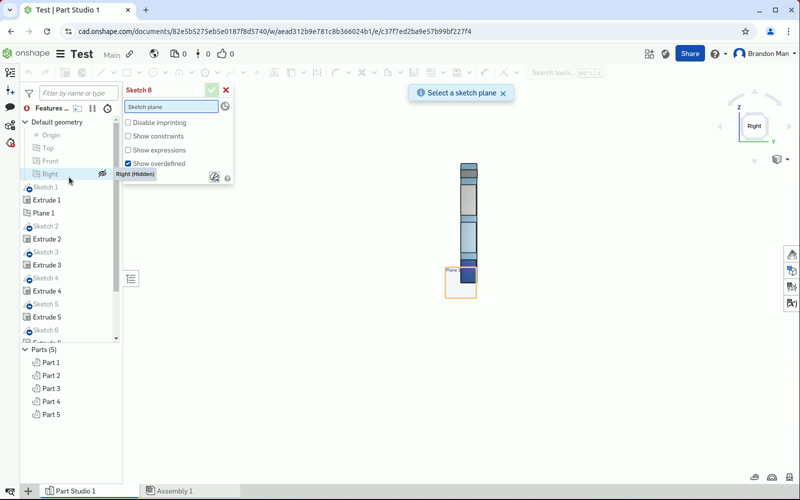
click(69, 176)
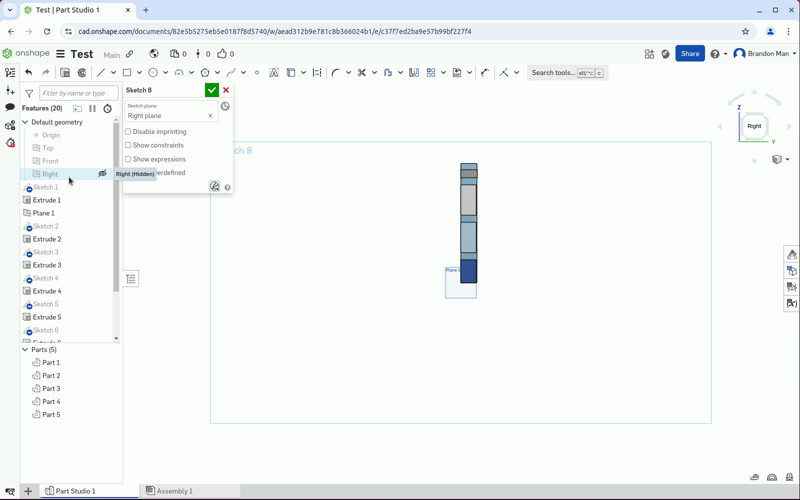
mouse_move(73, 352)
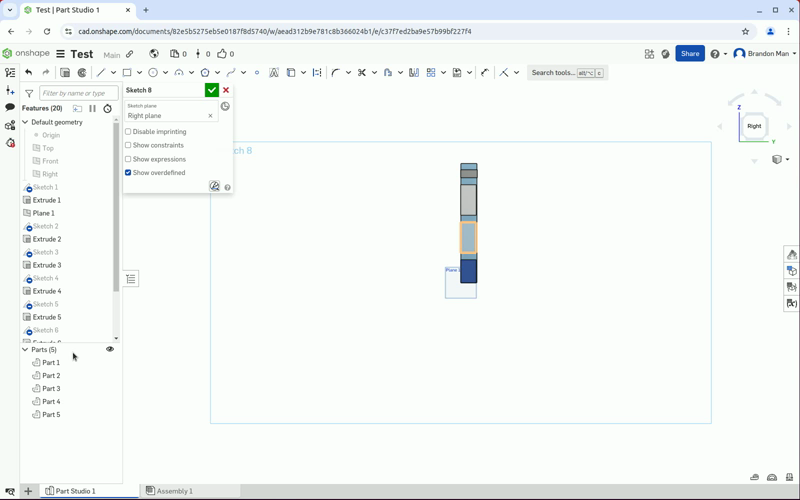
key(y)
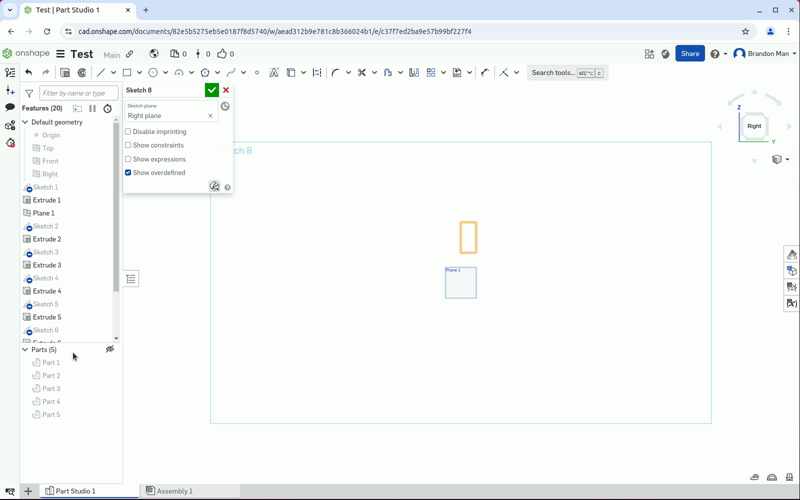
key(l)
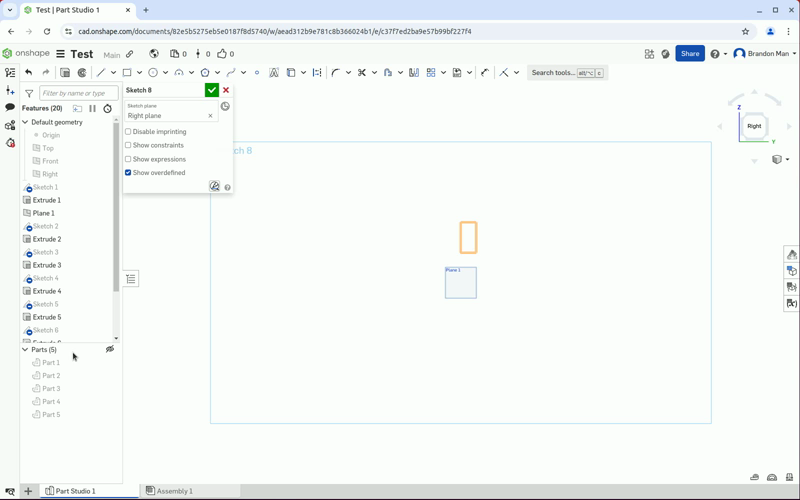
key_down(shift)
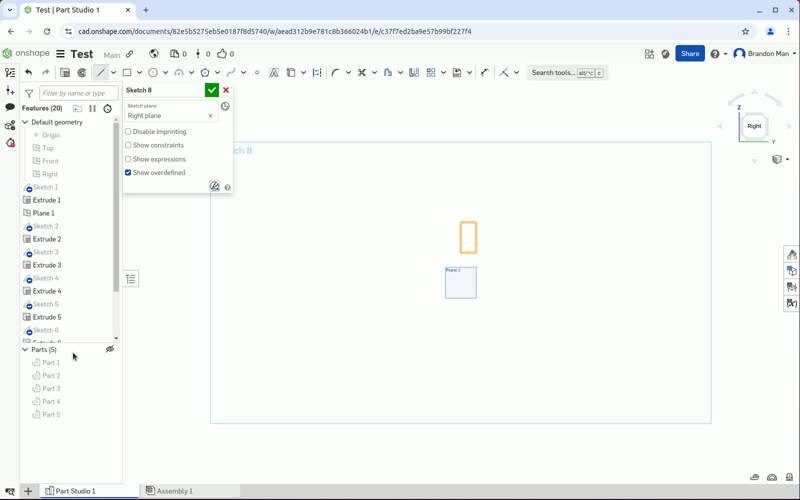
mouse_move(465, 275)
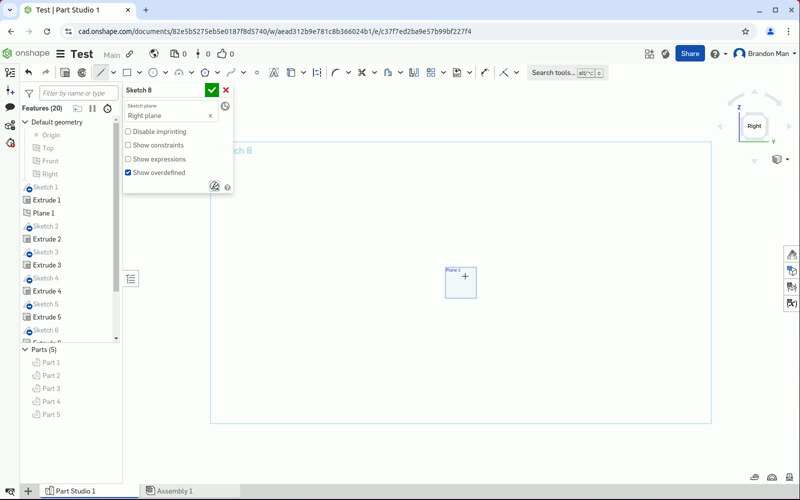
click(465, 275)
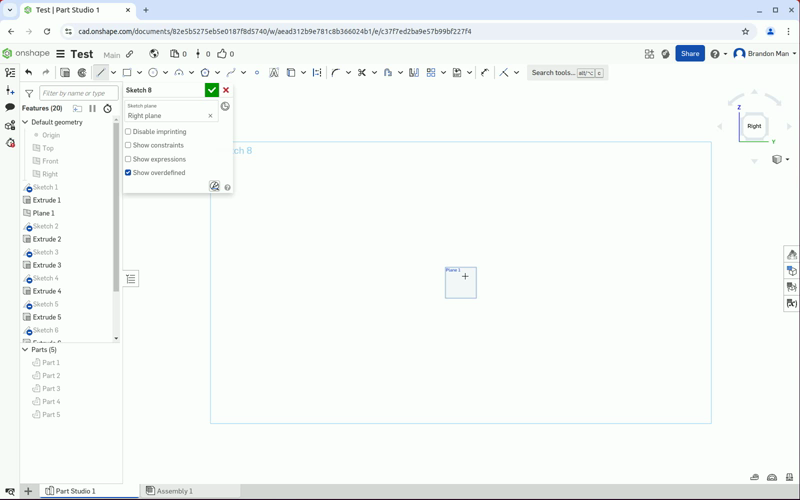
key_up(shift)
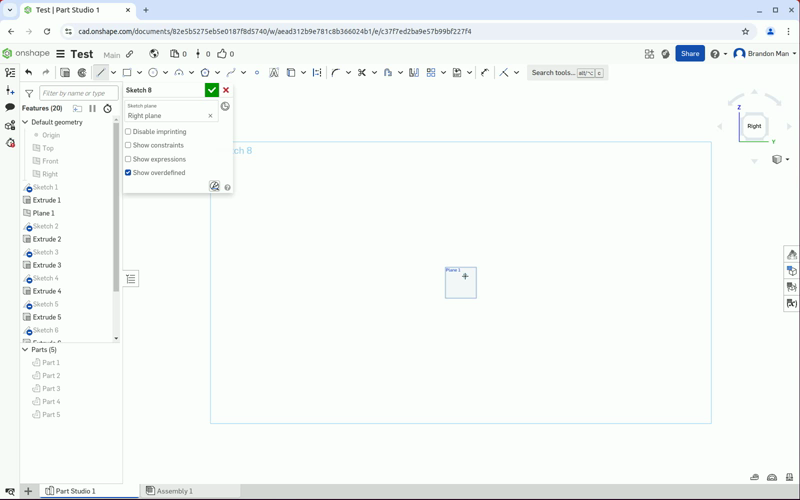
key_down(shift)
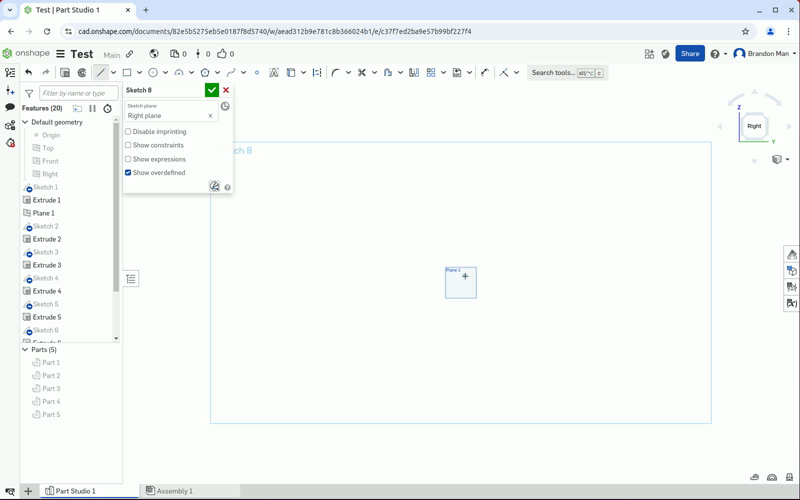
mouse_move(495, 275)
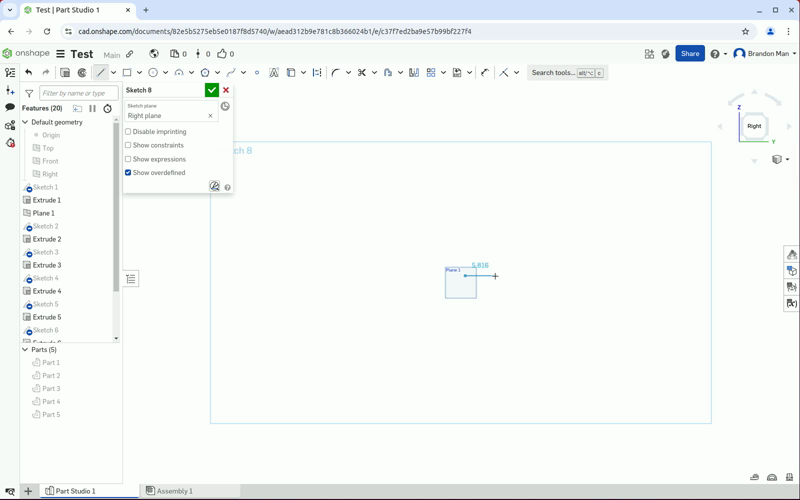
mouse_move(471, 275)
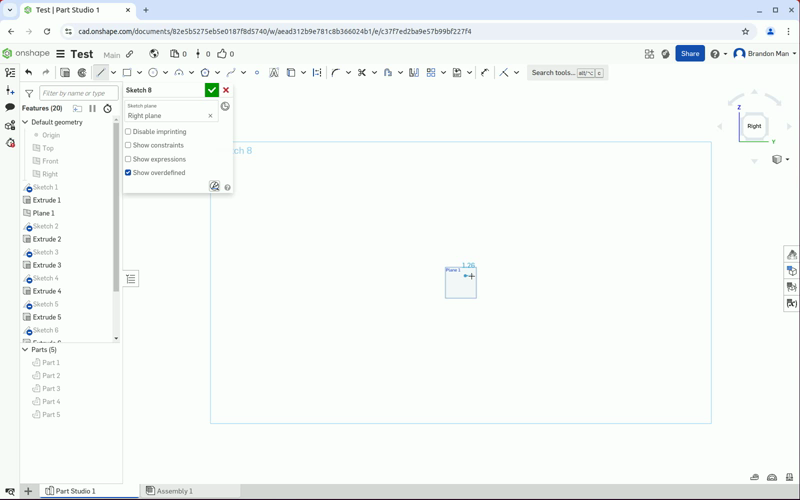
scroll(6)
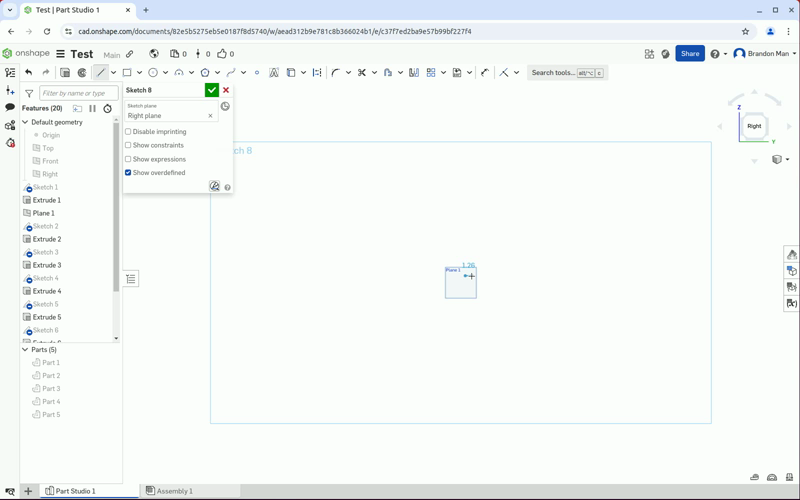
scroll(6)
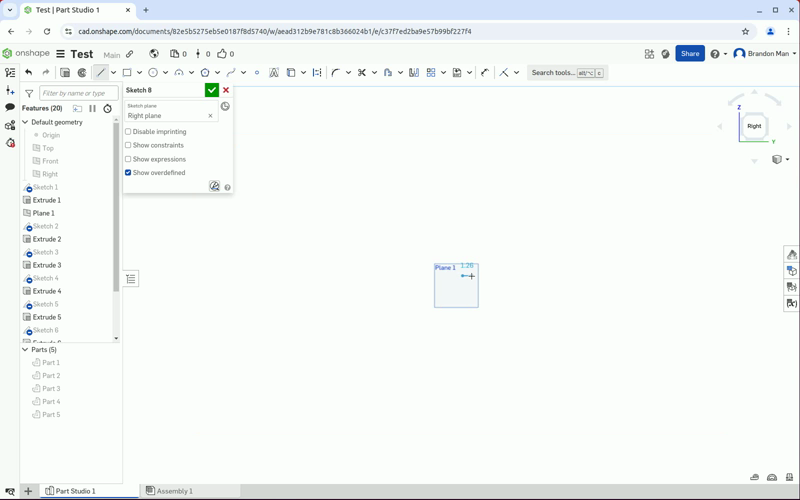
scroll(6)
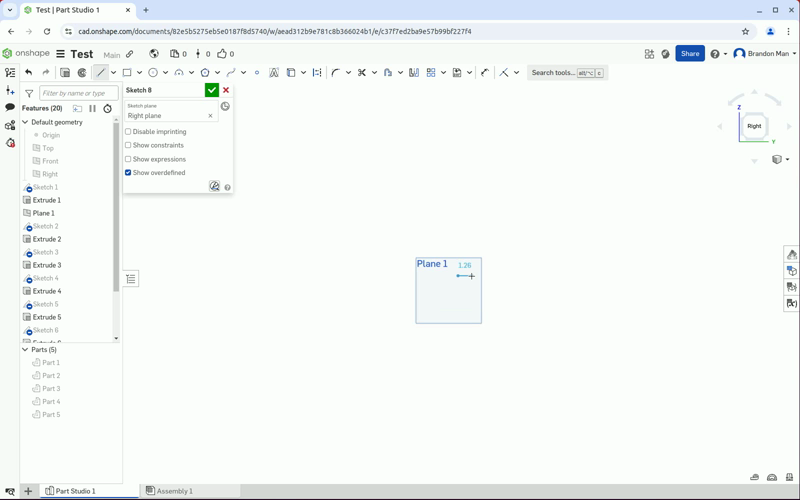
scroll(6)
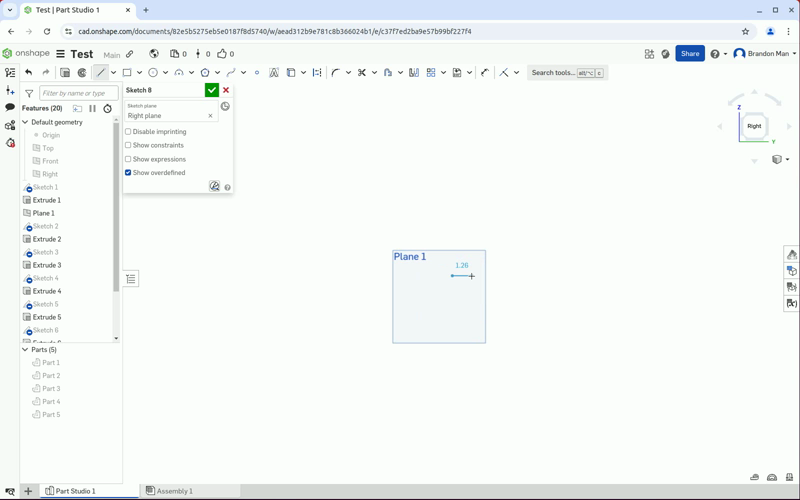
scroll(6)
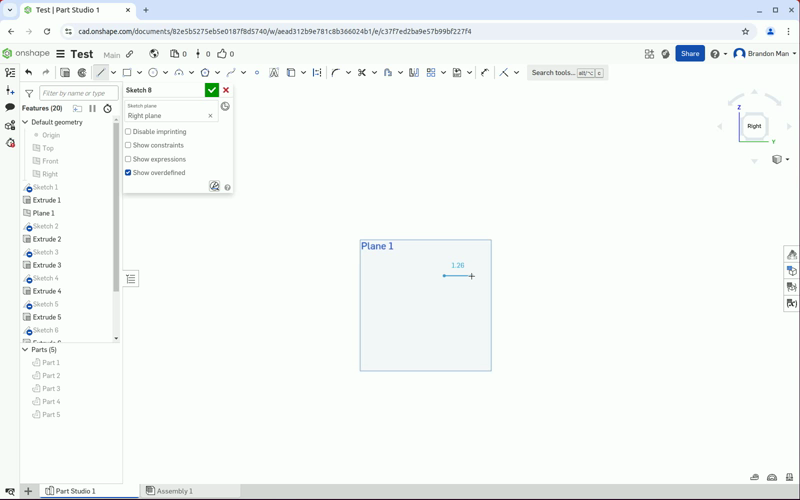
scroll(6)
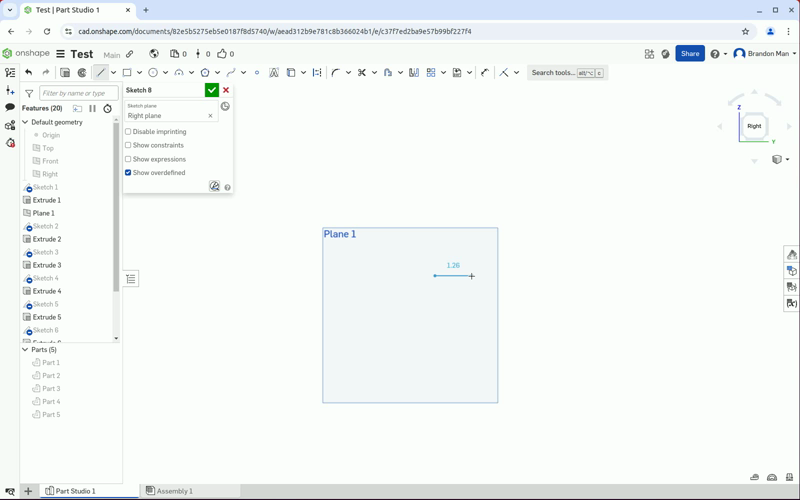
scroll(6)
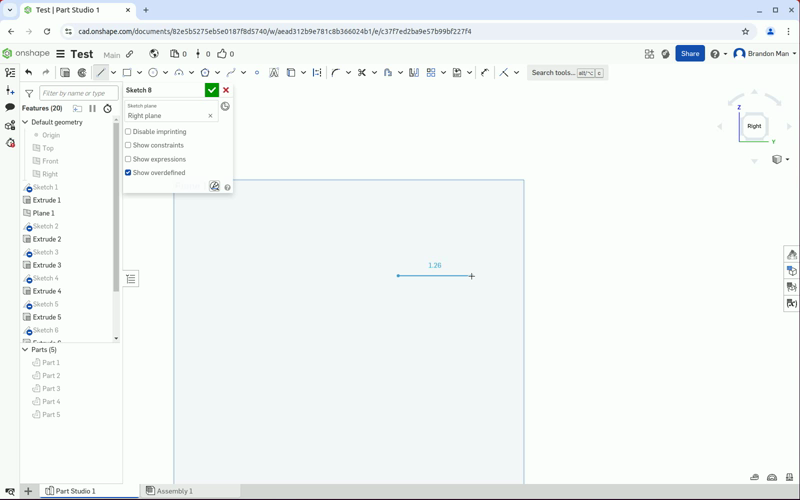
click(471, 275)
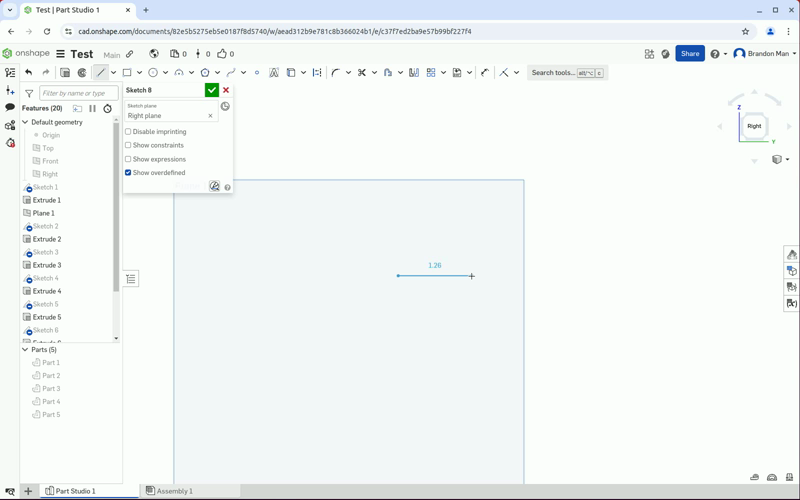
scroll(-6)
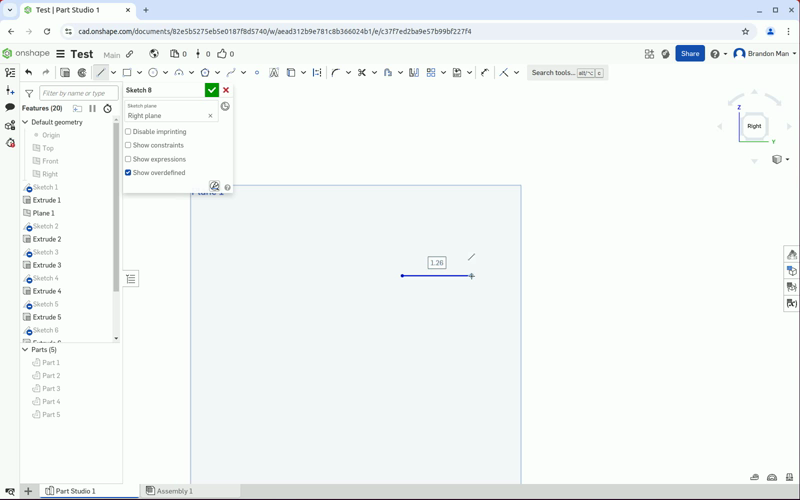
scroll(-6)
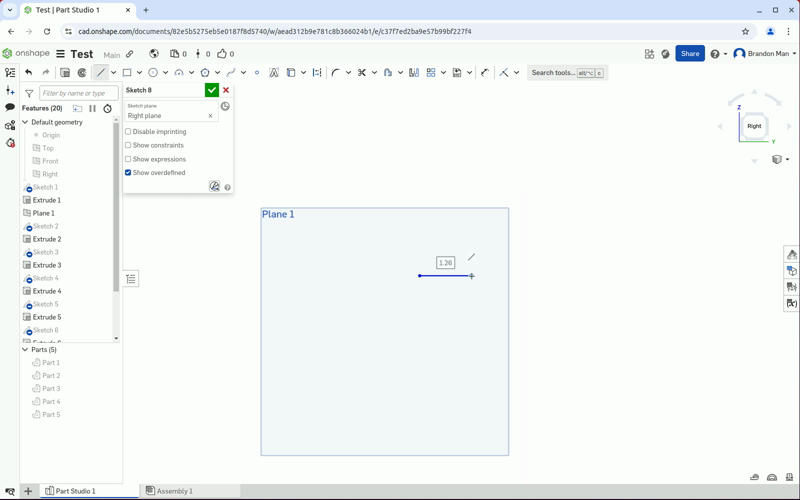
scroll(-6)
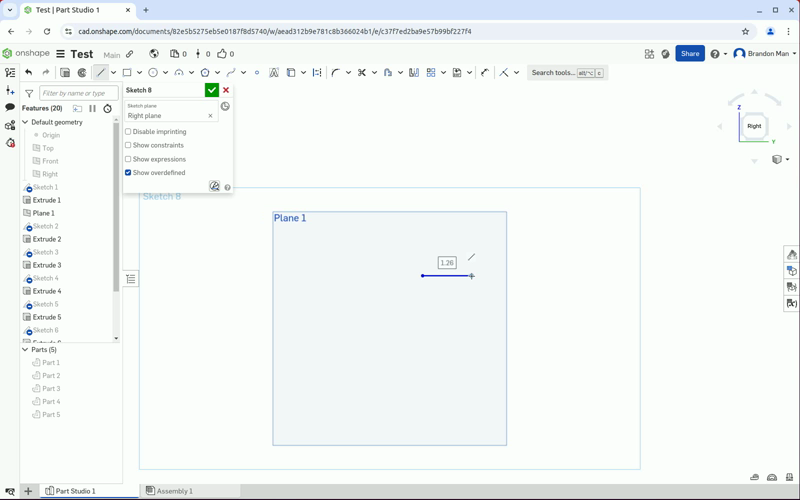
scroll(-6)
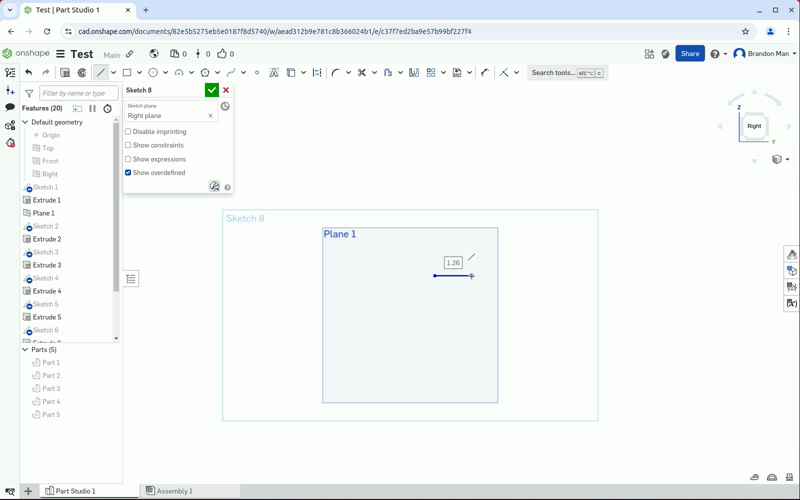
scroll(-6)
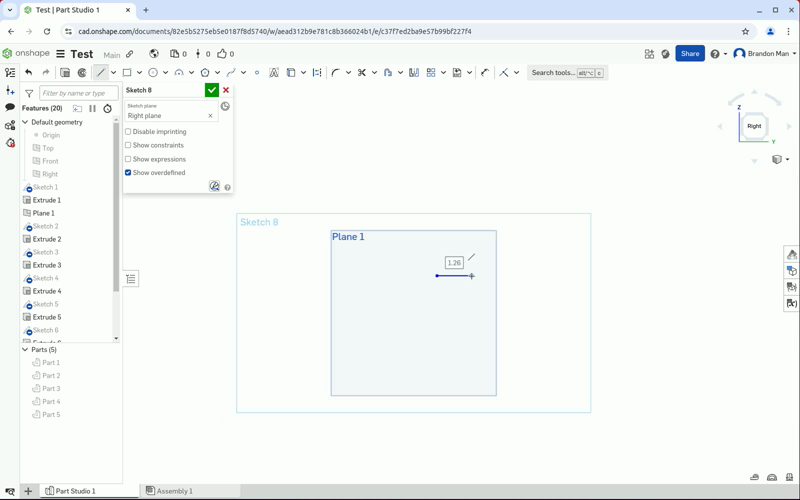
scroll(-6)
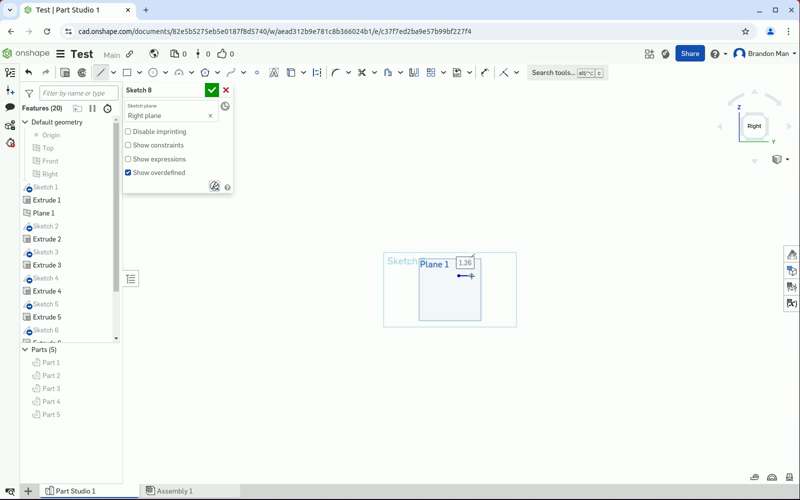
scroll(-6)
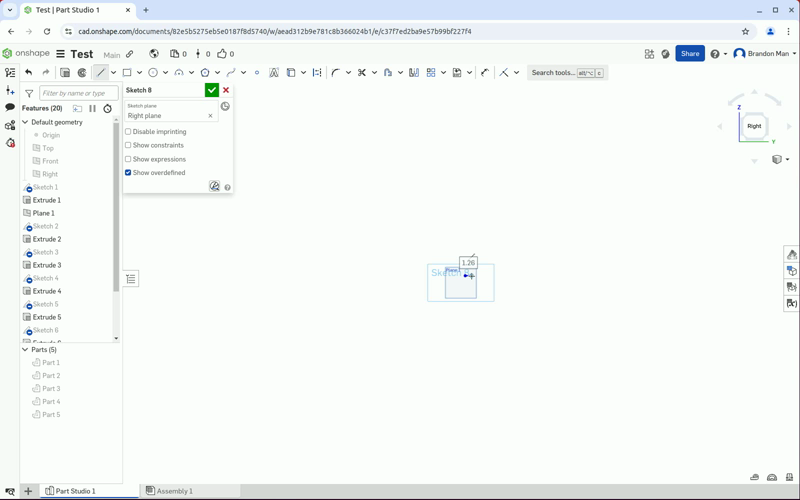
key_up(shift)
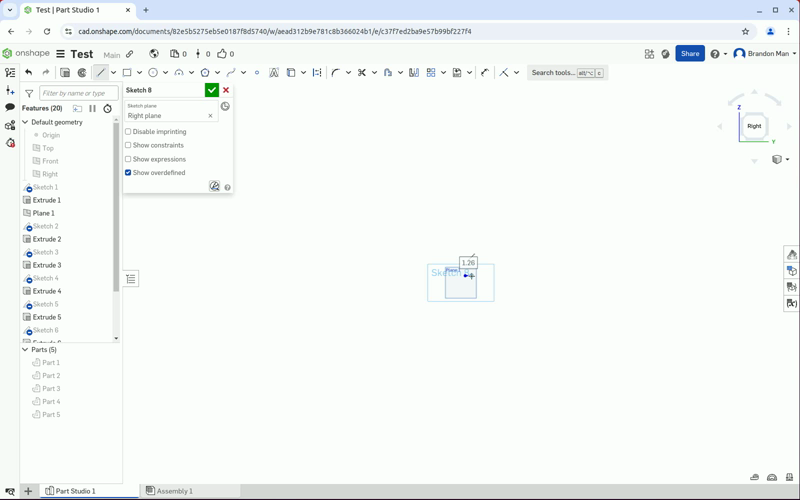
key_down(shift)
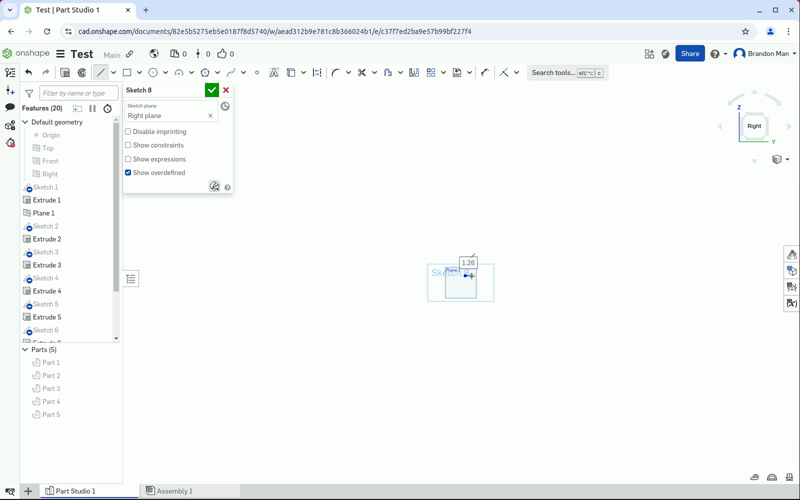
mouse_move(501, 275)
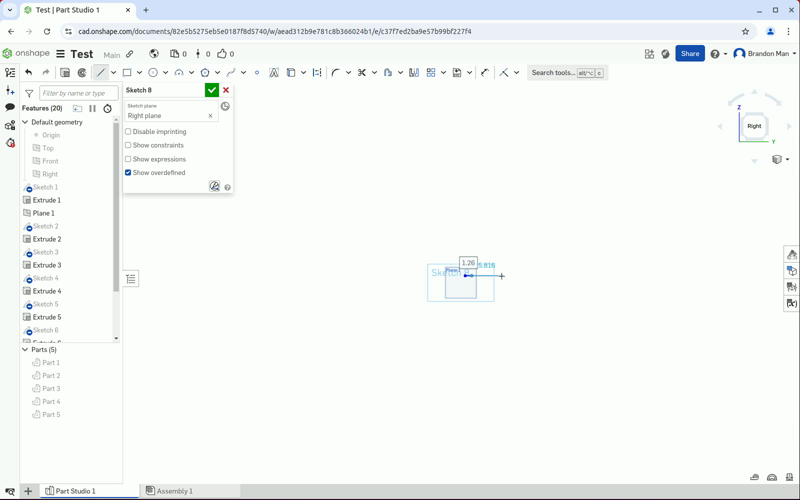
mouse_move(471, 267)
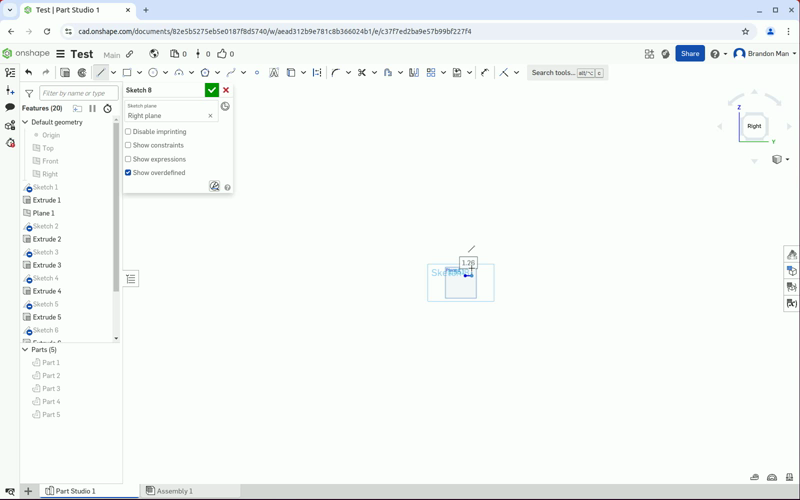
click(471, 267)
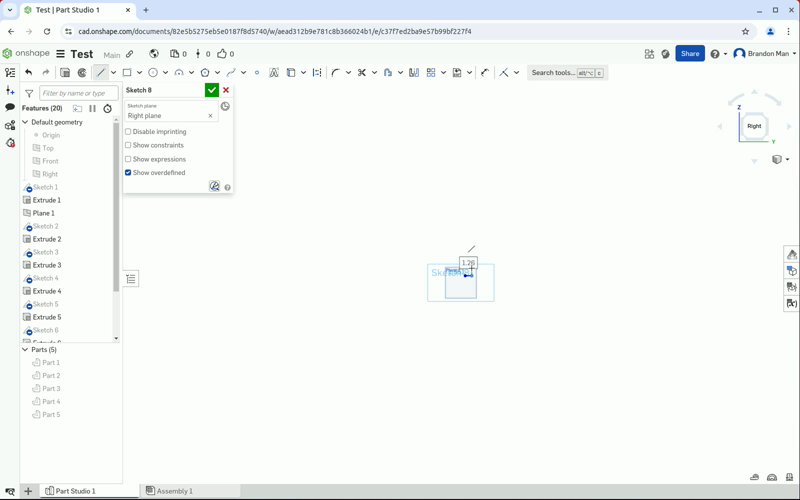
key_up(shift)
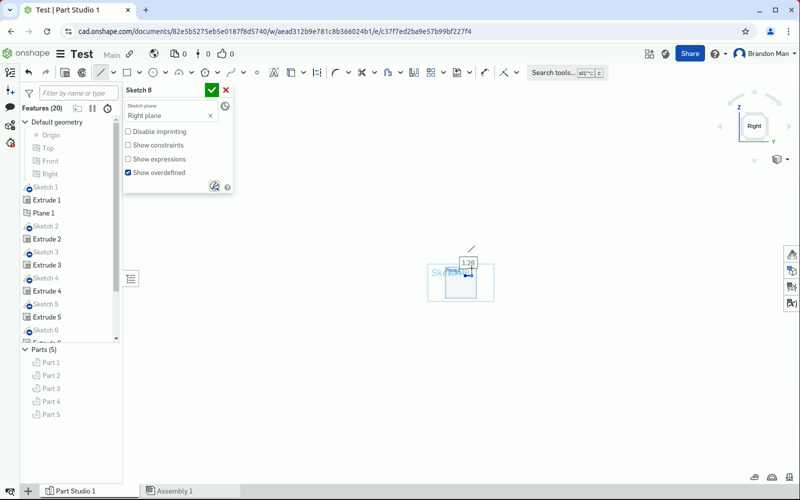
key_down(shift)
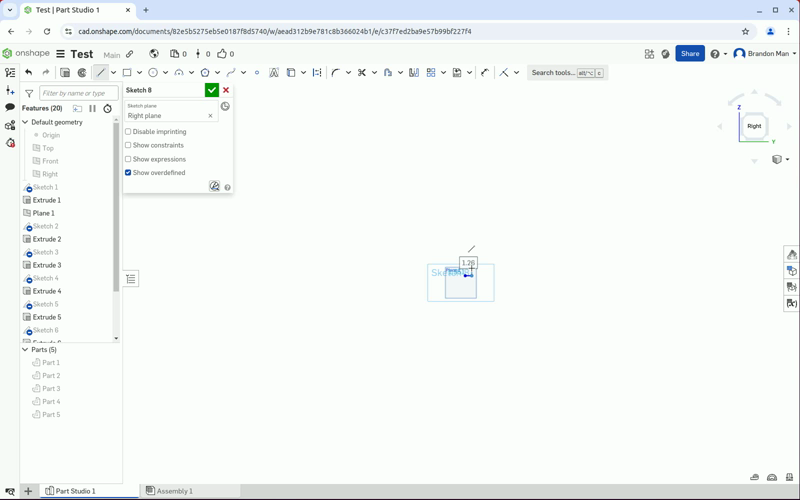
mouse_move(501, 267)
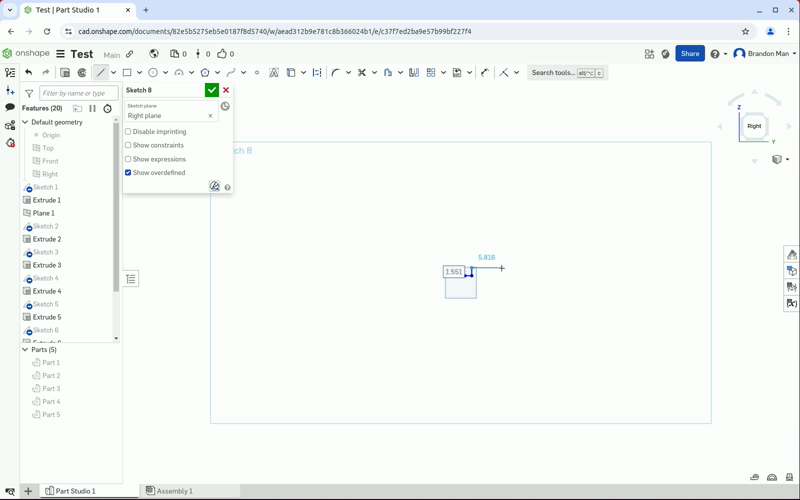
mouse_move(465, 267)
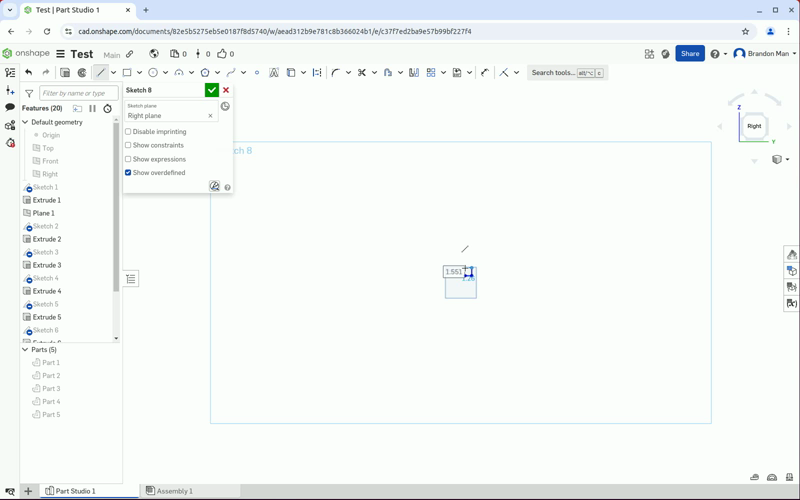
scroll(6)
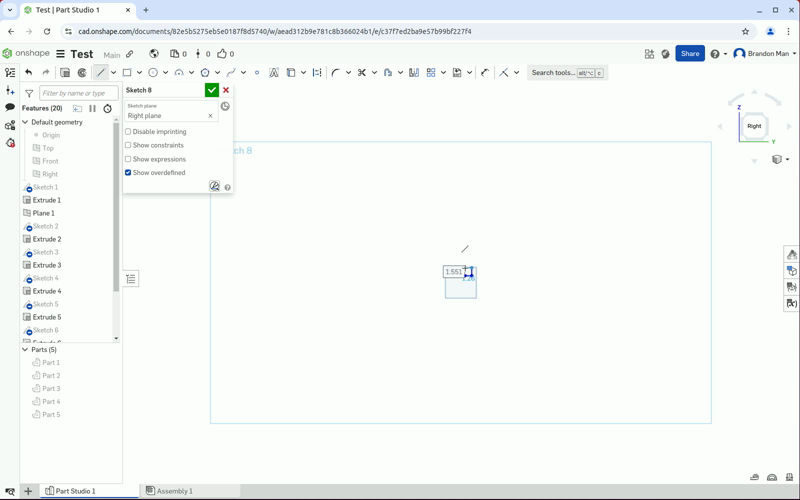
scroll(6)
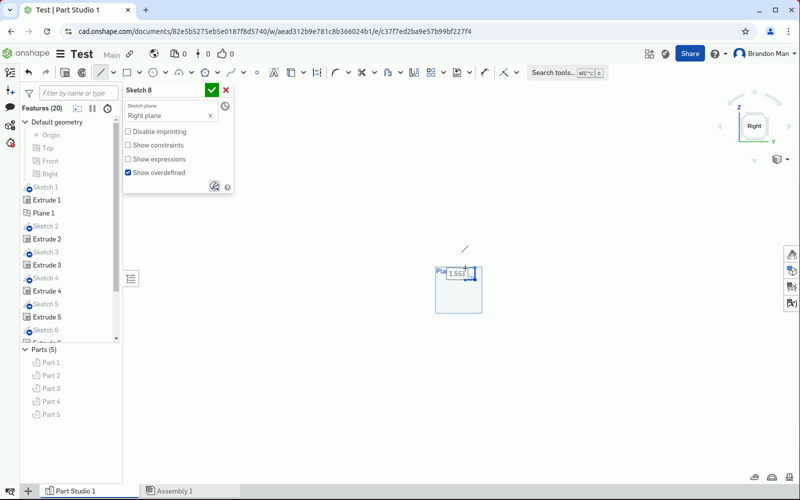
scroll(6)
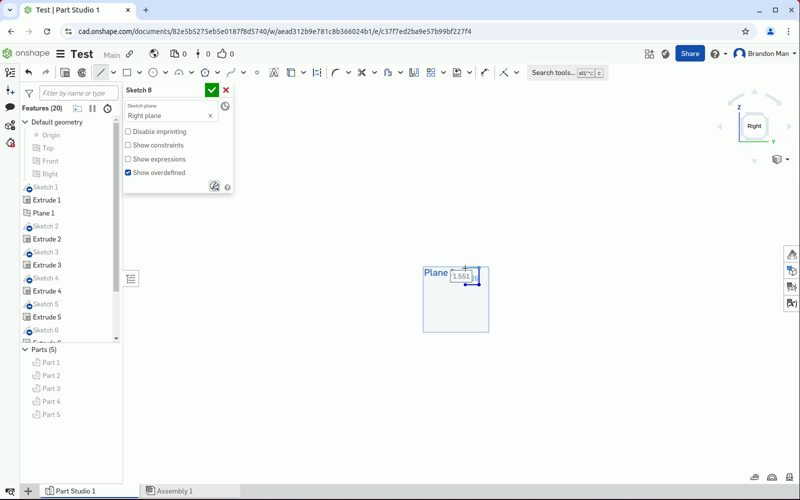
scroll(6)
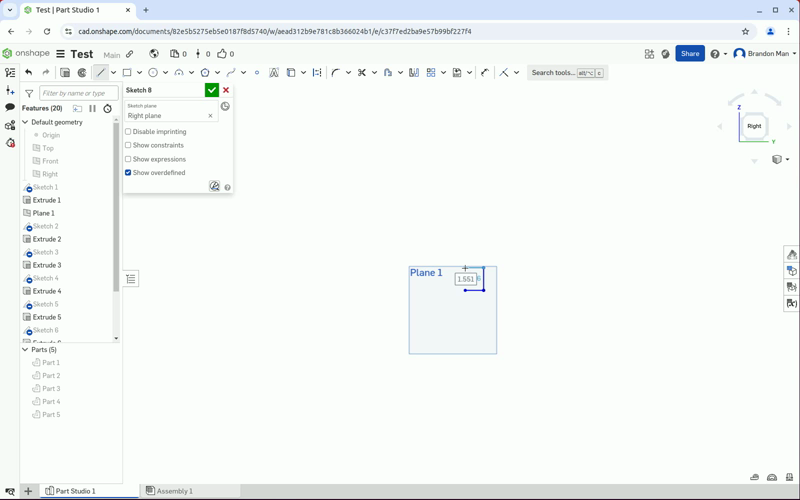
scroll(6)
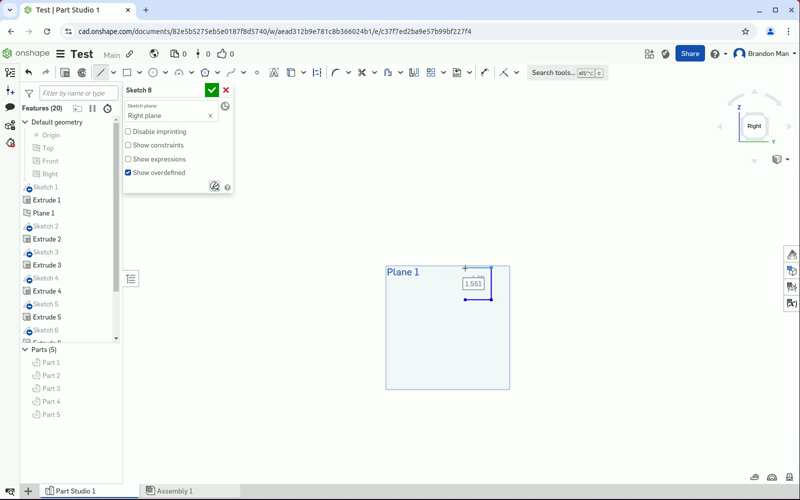
scroll(6)
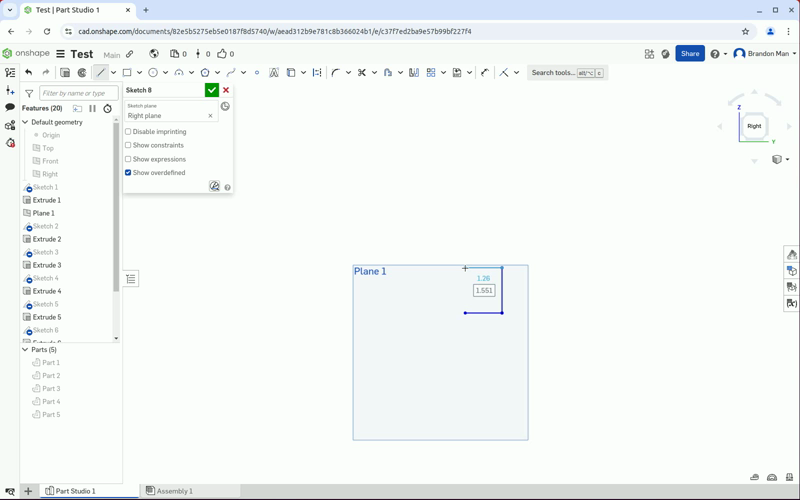
scroll(6)
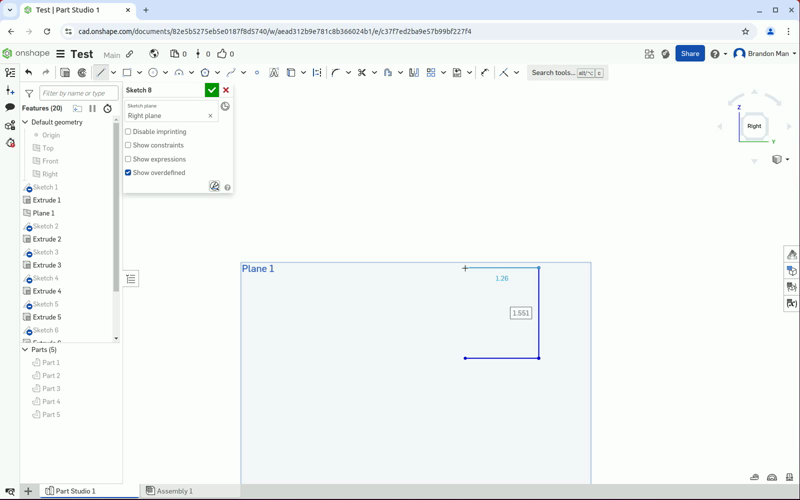
click(465, 267)
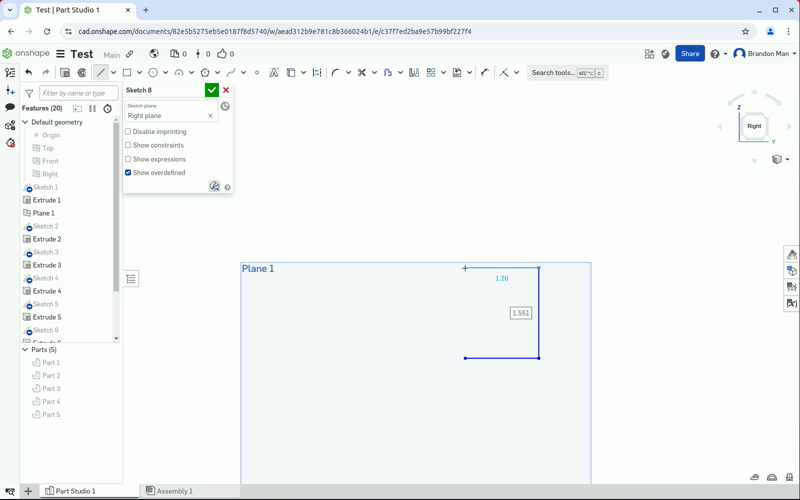
scroll(-6)
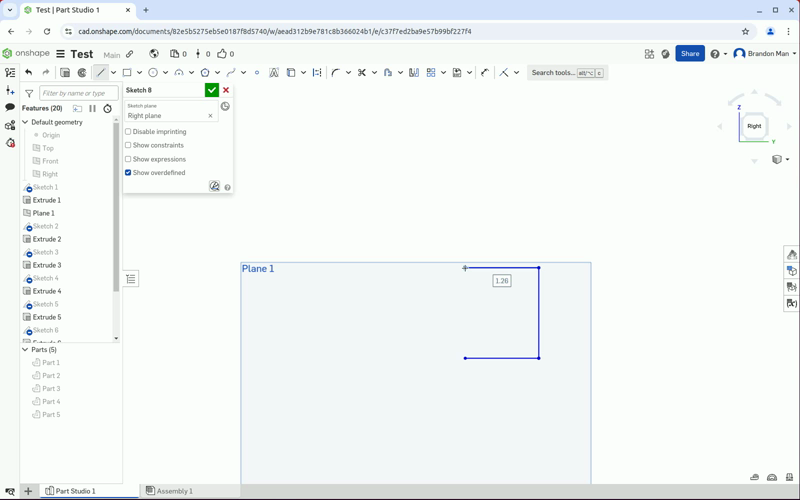
scroll(-6)
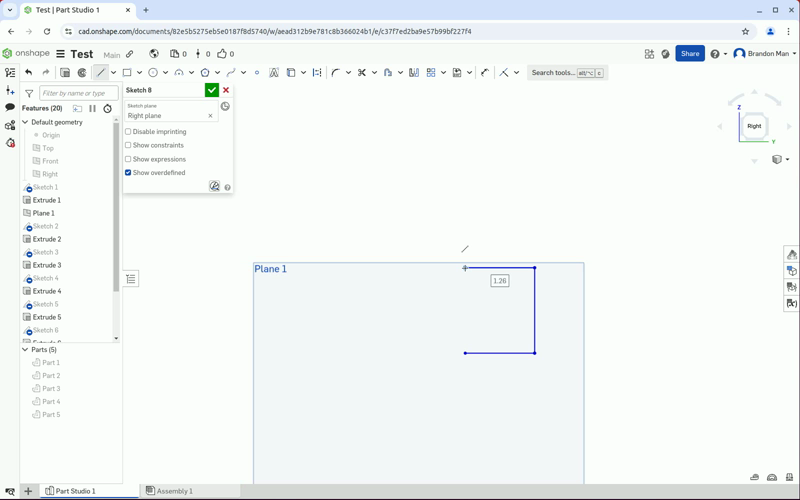
scroll(-6)
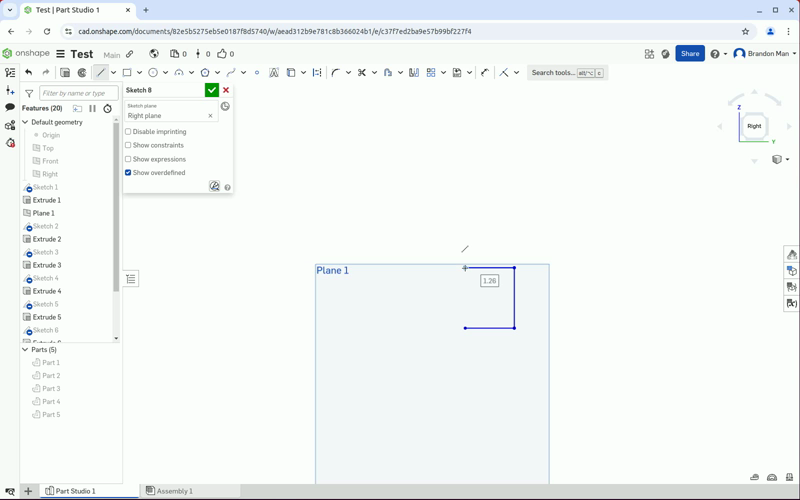
scroll(-6)
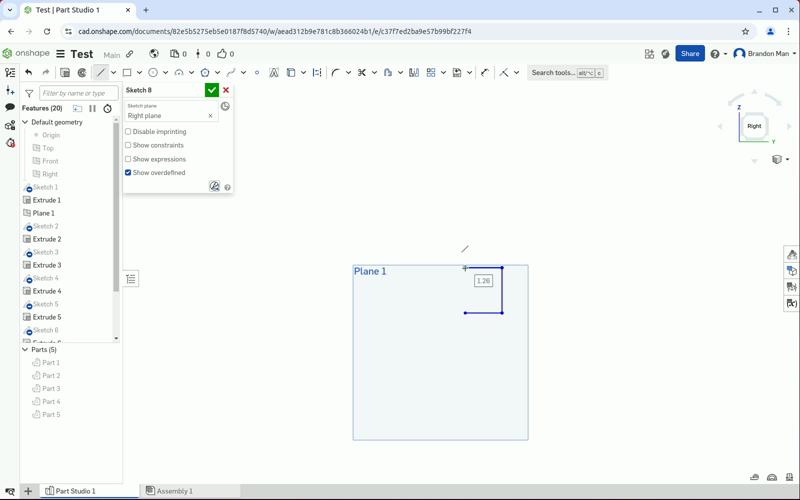
scroll(-6)
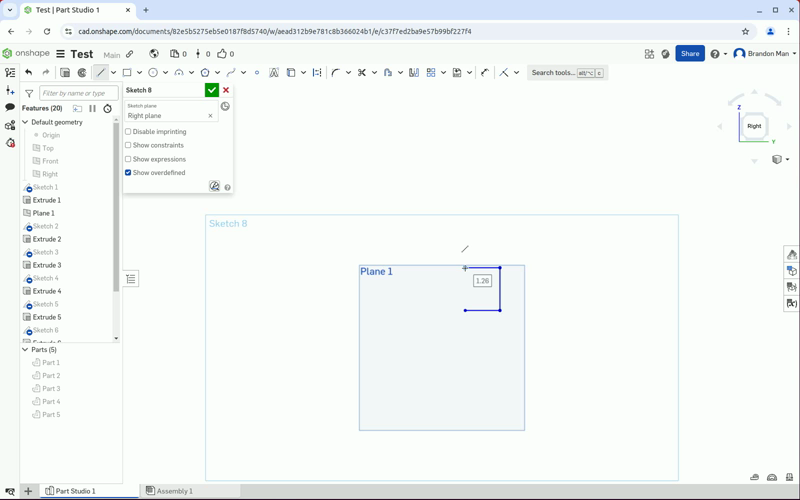
scroll(-6)
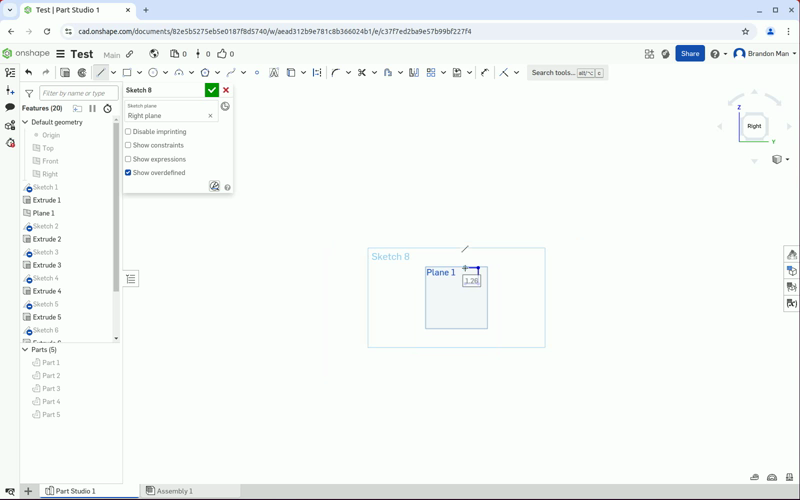
scroll(-6)
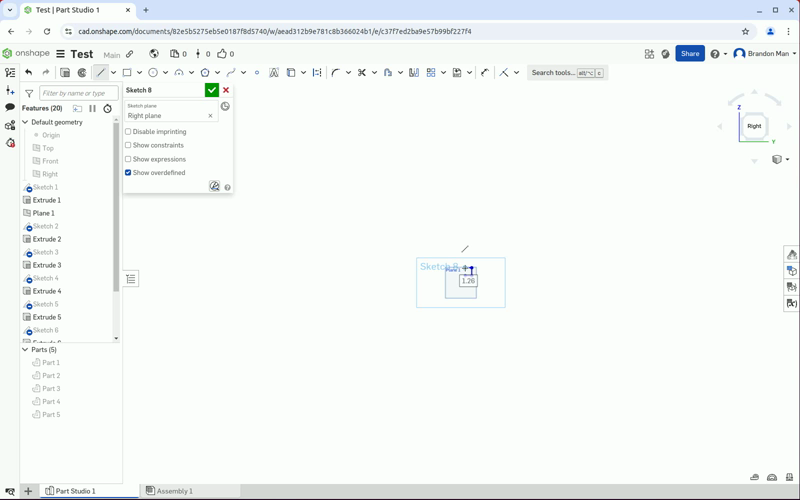
key_up(shift)
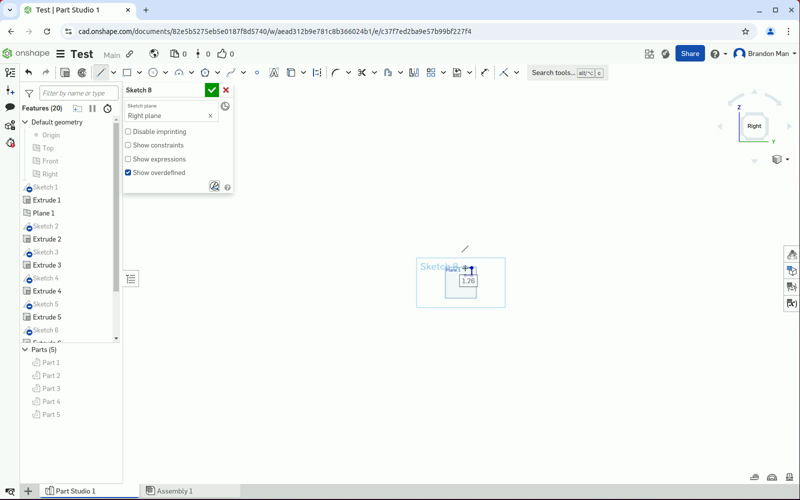
mouse_move(495, 267)
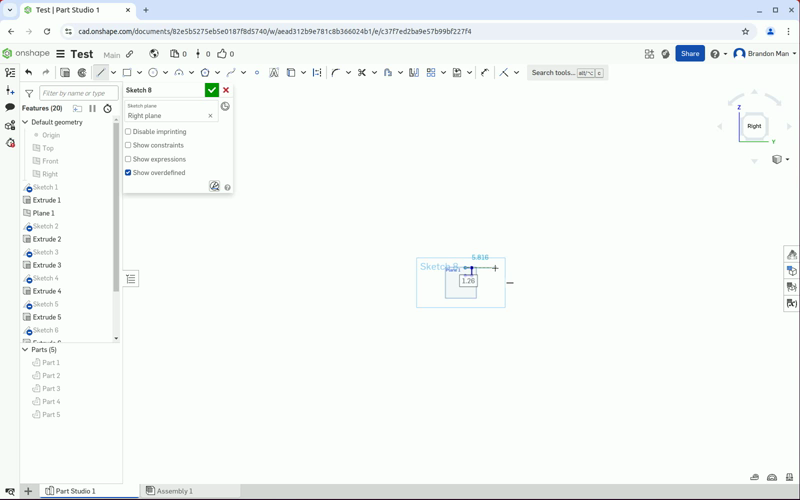
key_down(shift)
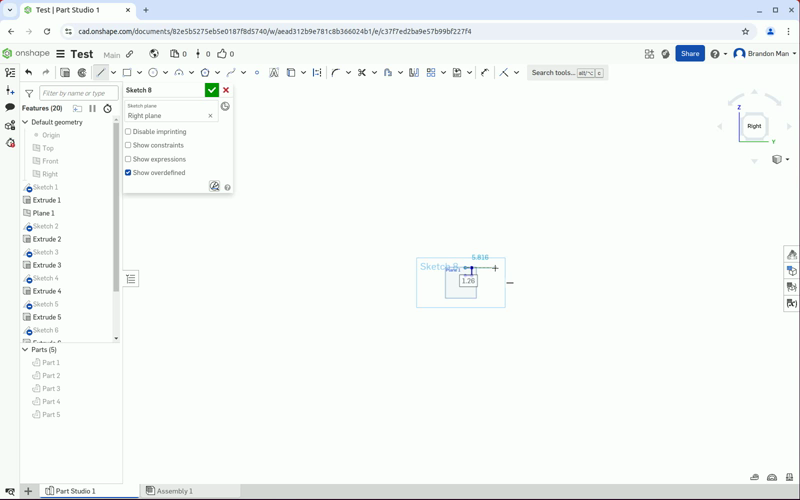
mouse_move(465, 275)
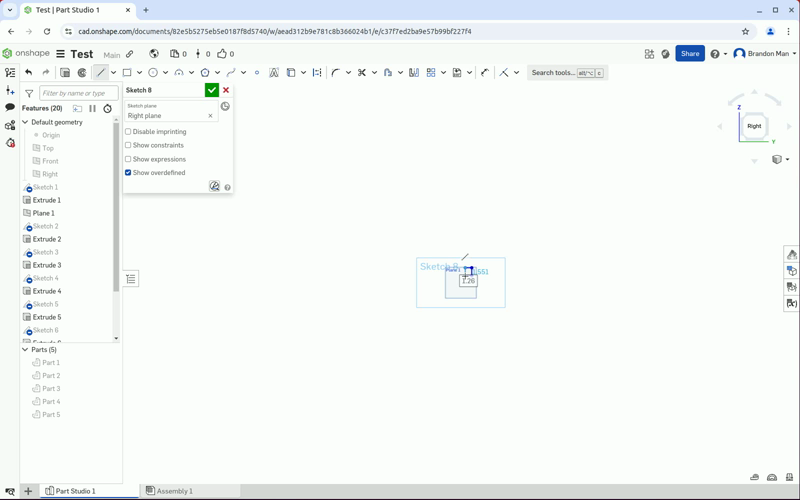
key_up(shift)
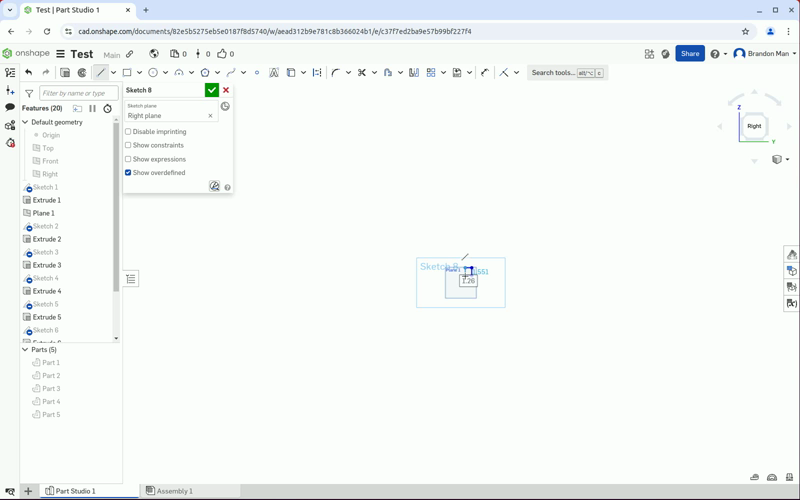
click(465, 275)
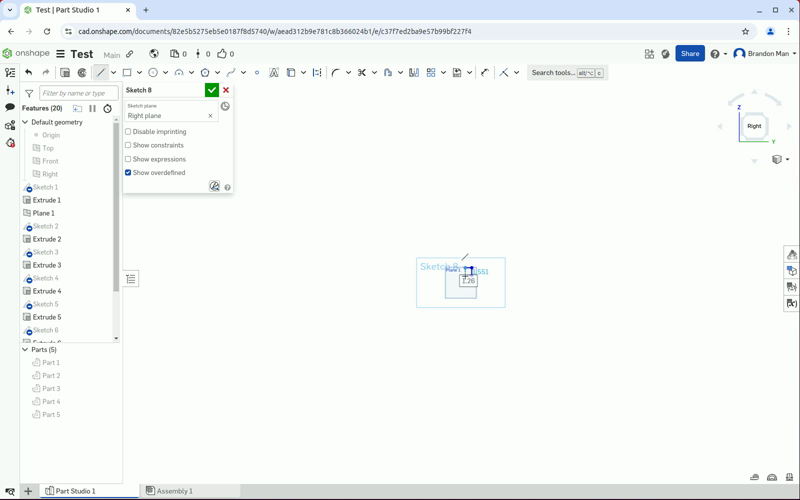
key(esc)
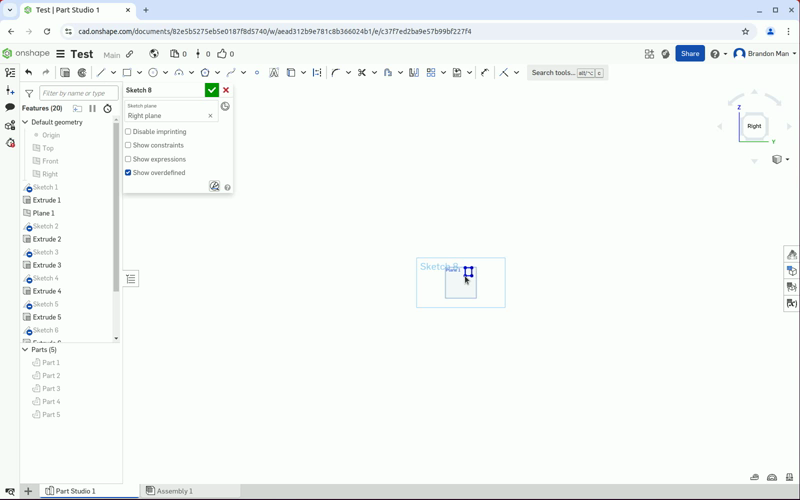
mouse_move(468, 273)
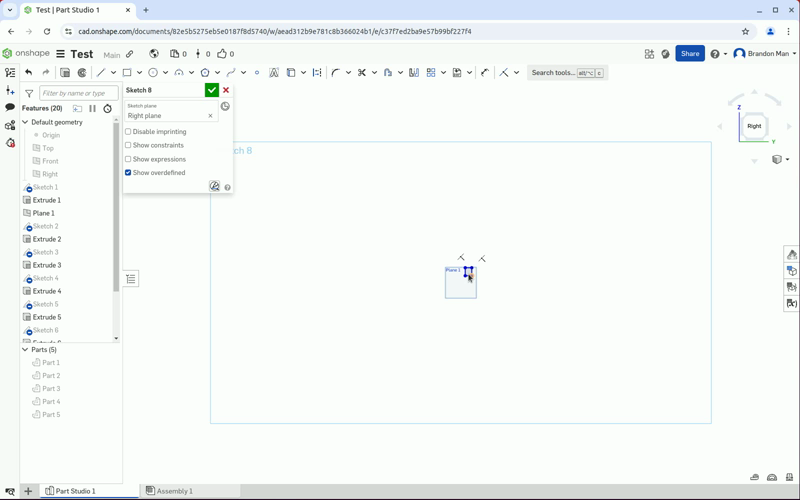
scroll(6)
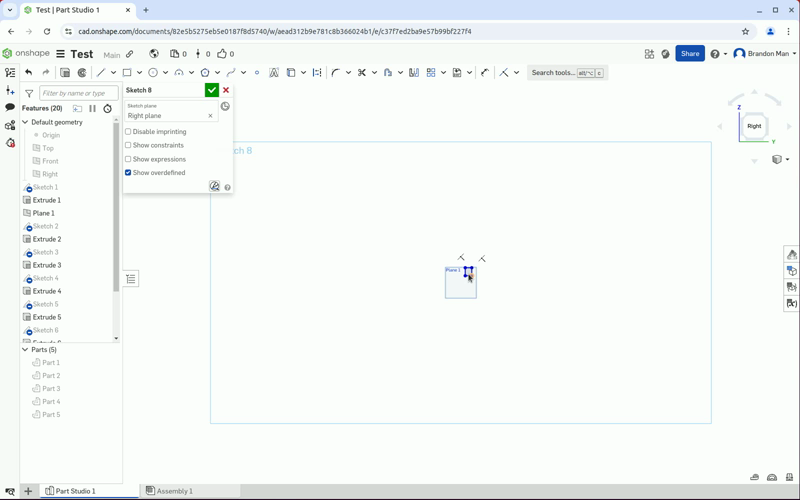
scroll(6)
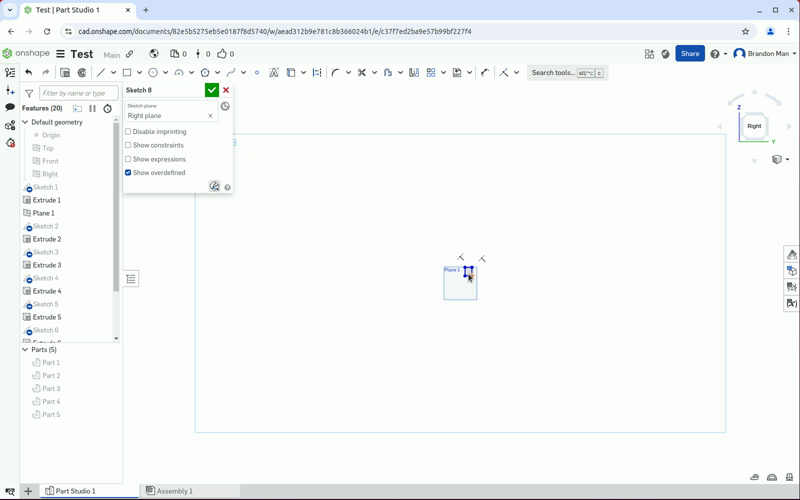
scroll(6)
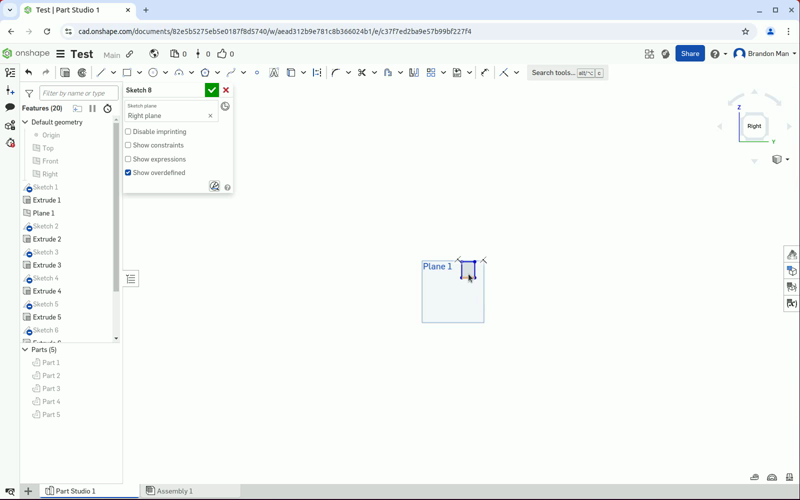
scroll(6)
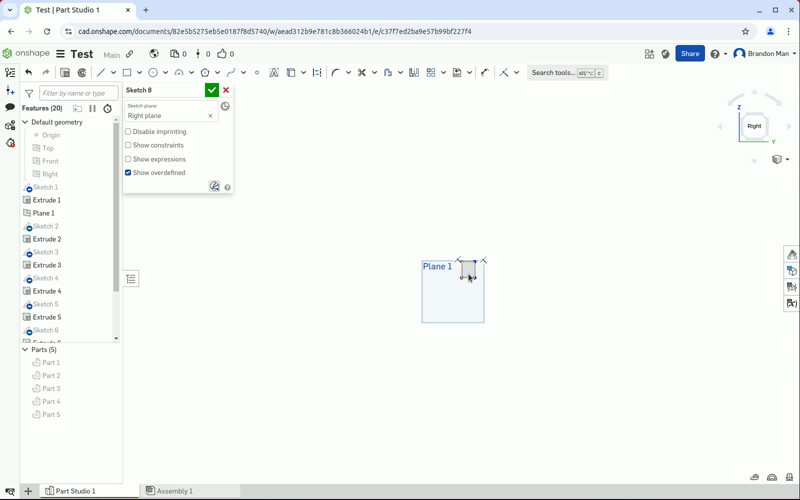
scroll(6)
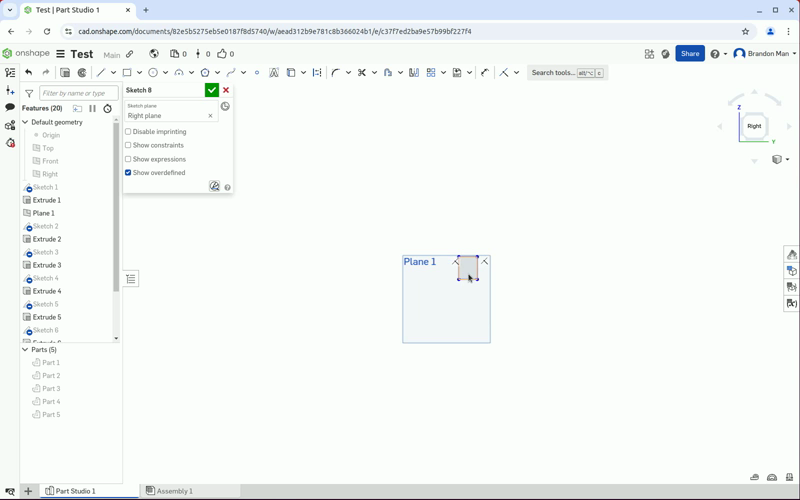
scroll(6)
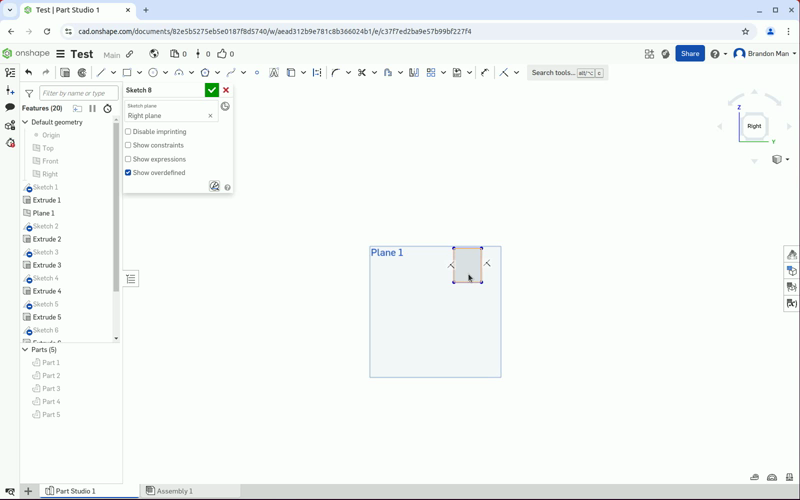
scroll(6)
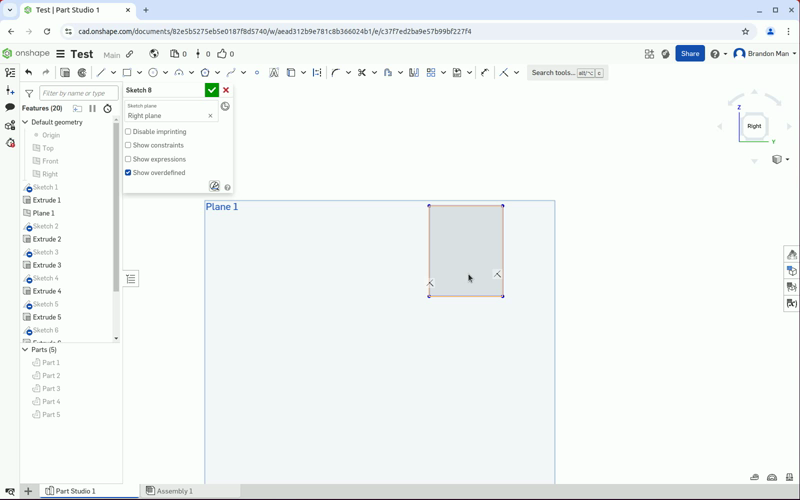
click(468, 273)
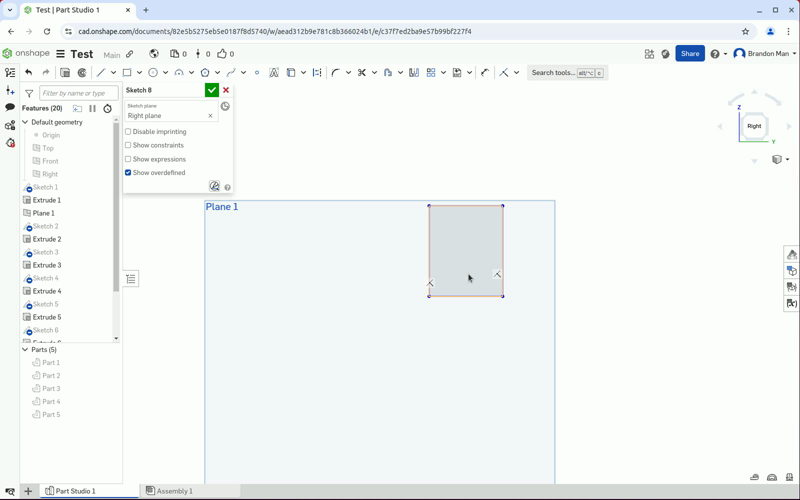
scroll(-6)
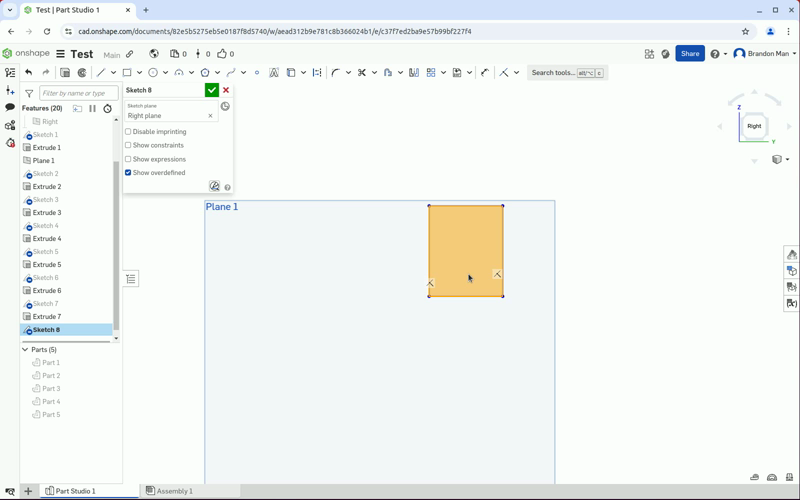
scroll(-6)
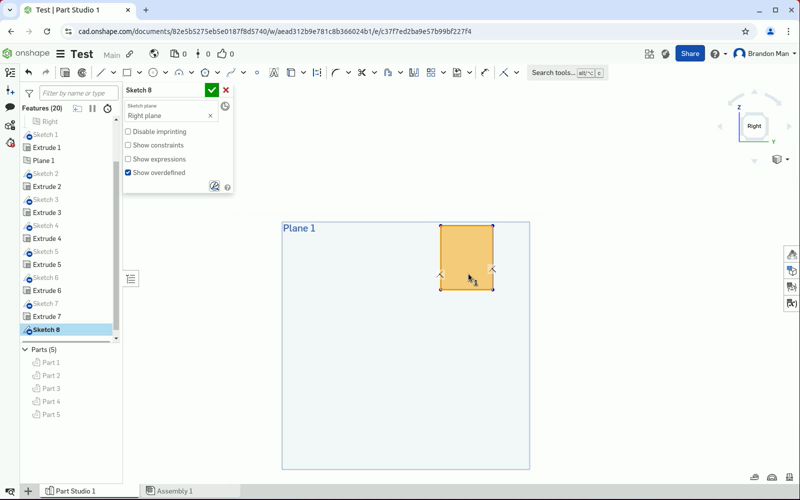
scroll(-6)
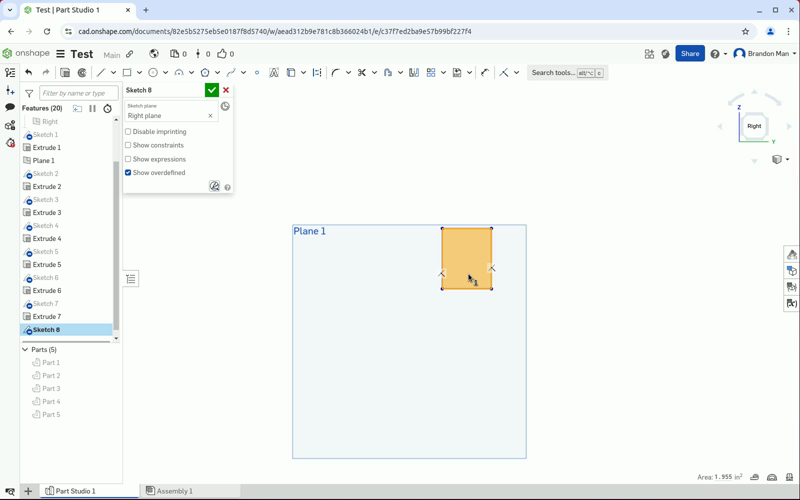
scroll(-6)
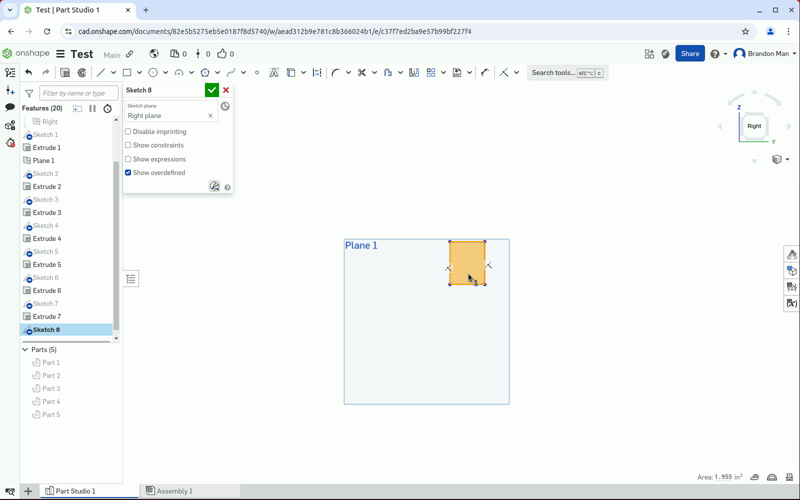
scroll(-6)
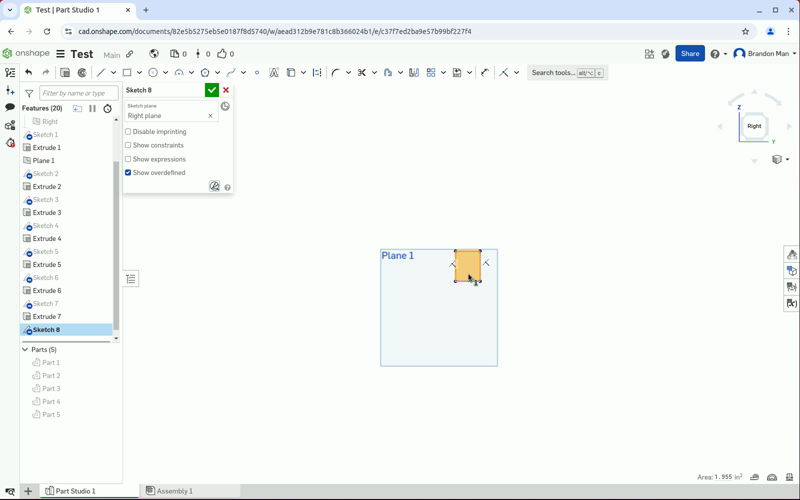
scroll(-6)
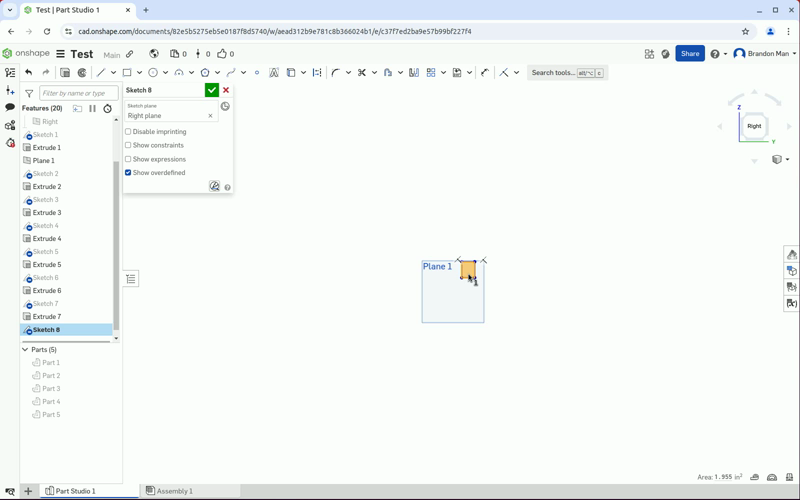
scroll(-6)
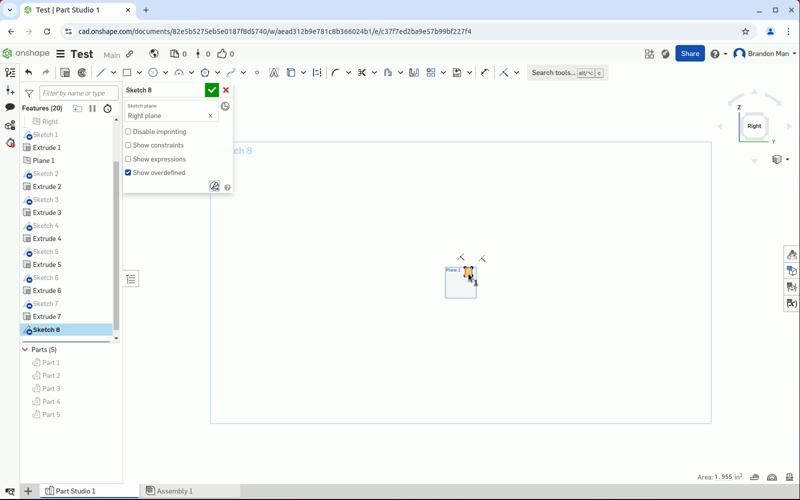
mouse_move(73, 352)
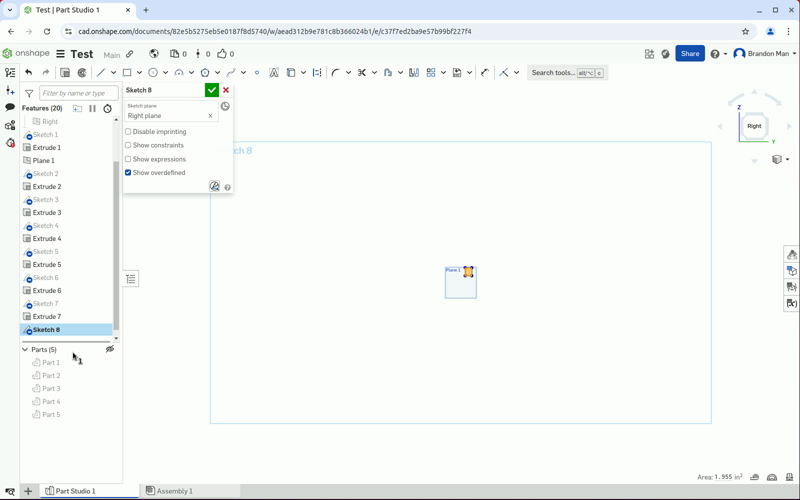
key(shift+y)
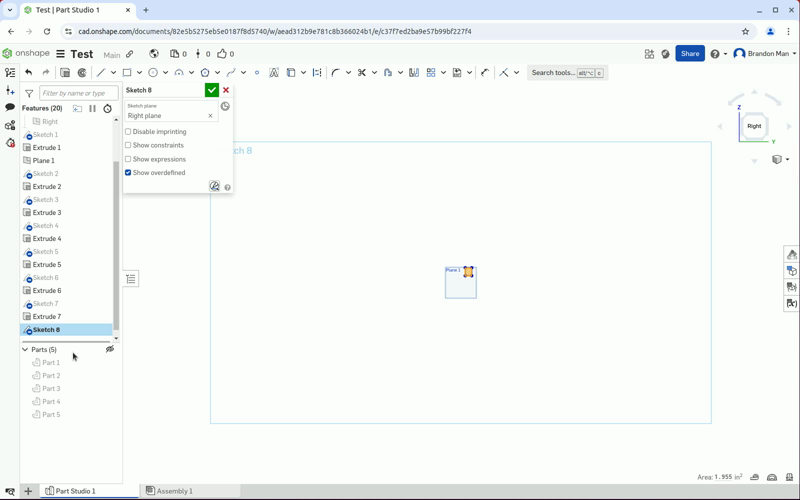
key(shift+e)
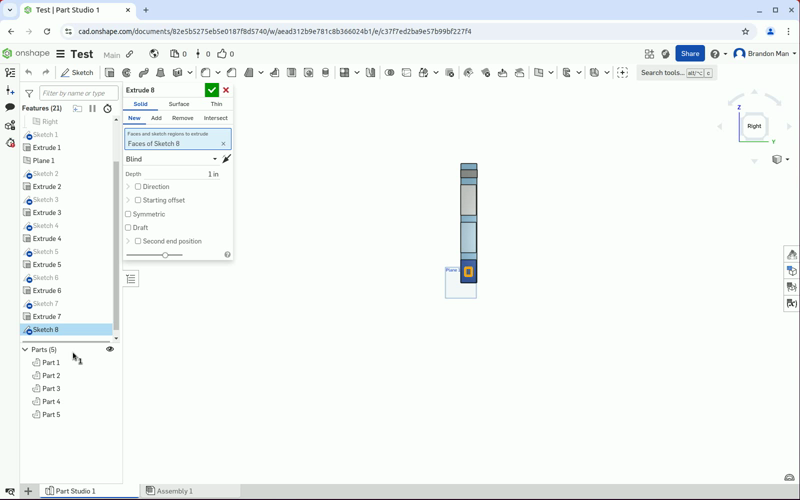
mouse_move(143, 106)
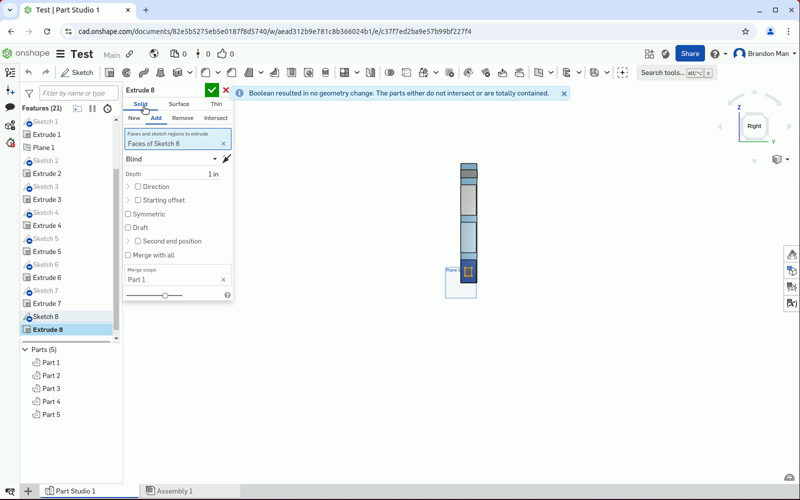
click(143, 106)
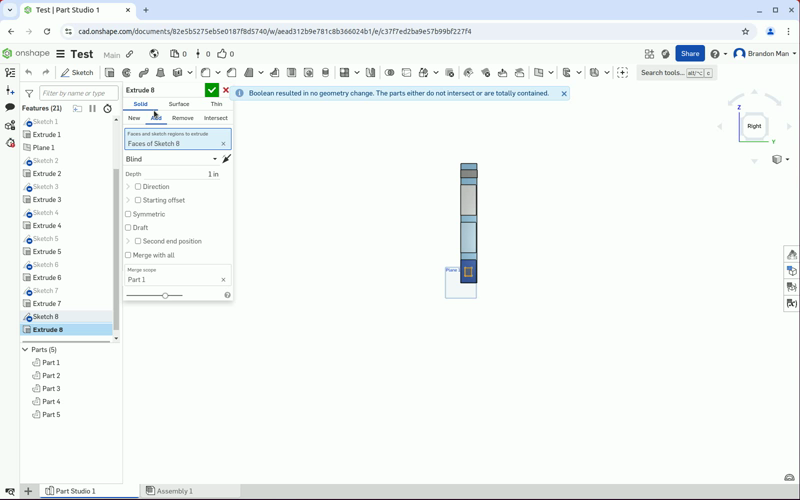
mouse_move(186, 120)
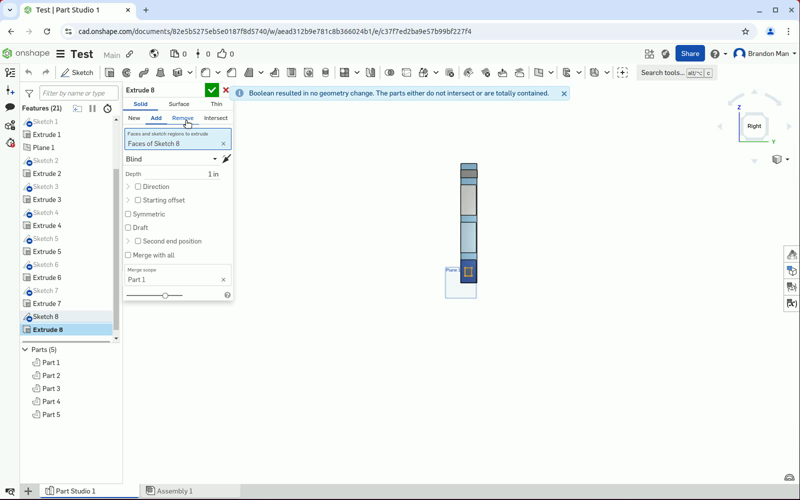
click(186, 120)
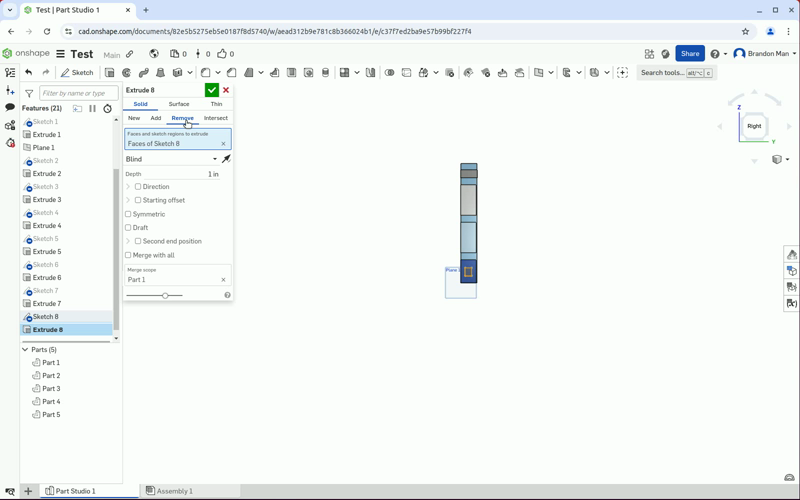
key(tab, 4)
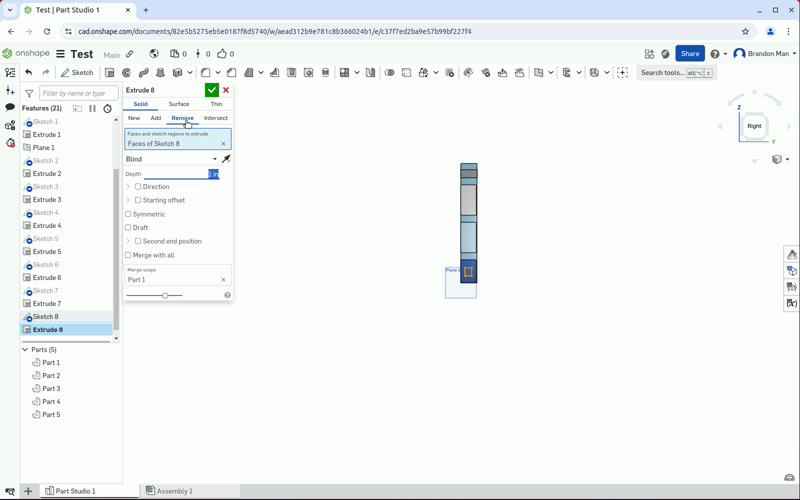
text(0.241)
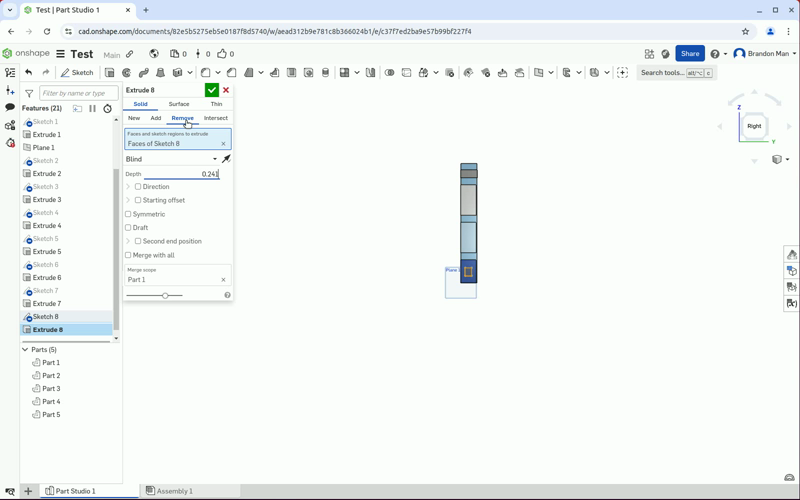
key(tab, 6)
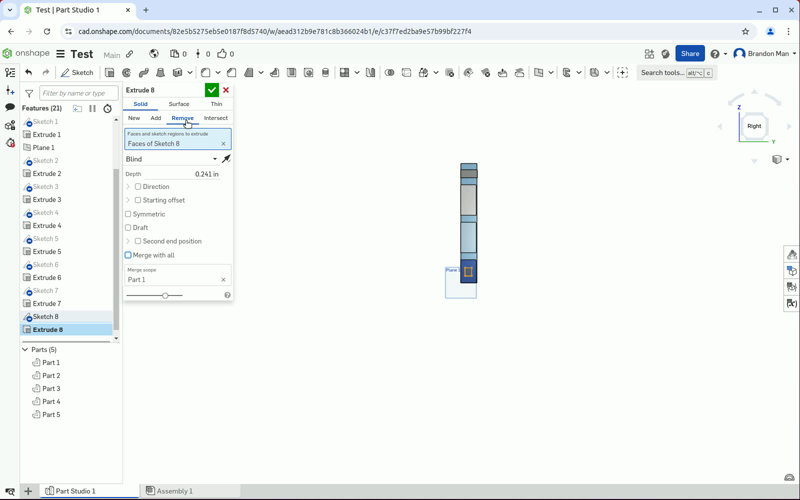
key(space)
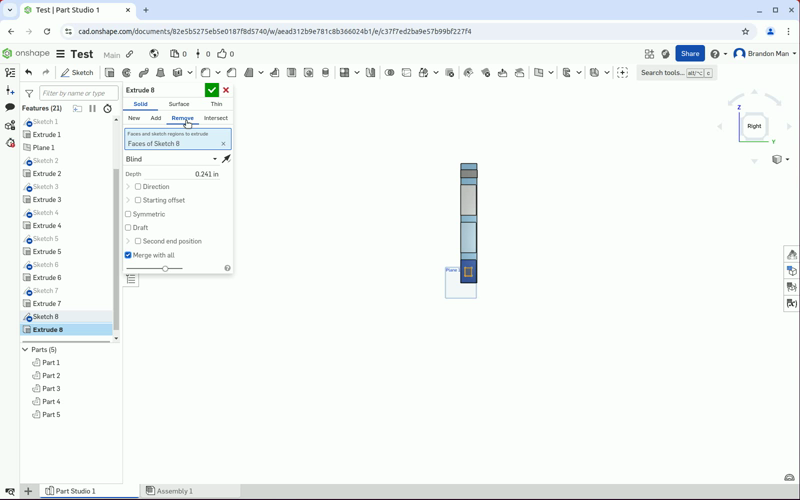
key(enter)
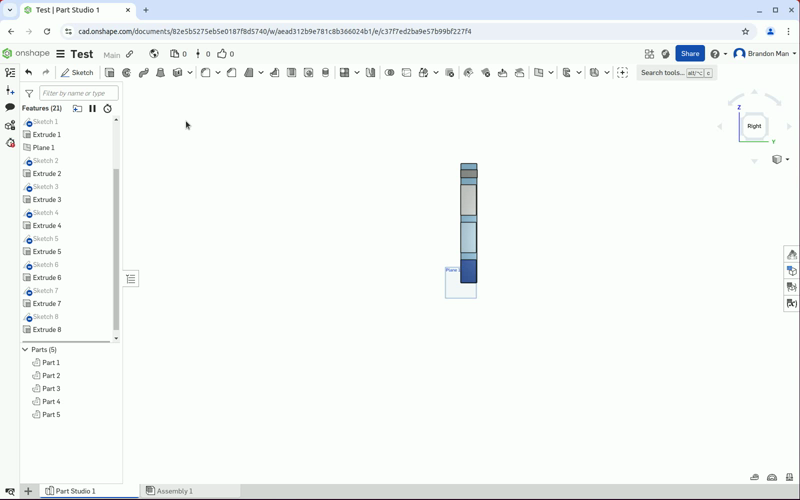
key(shift+h)
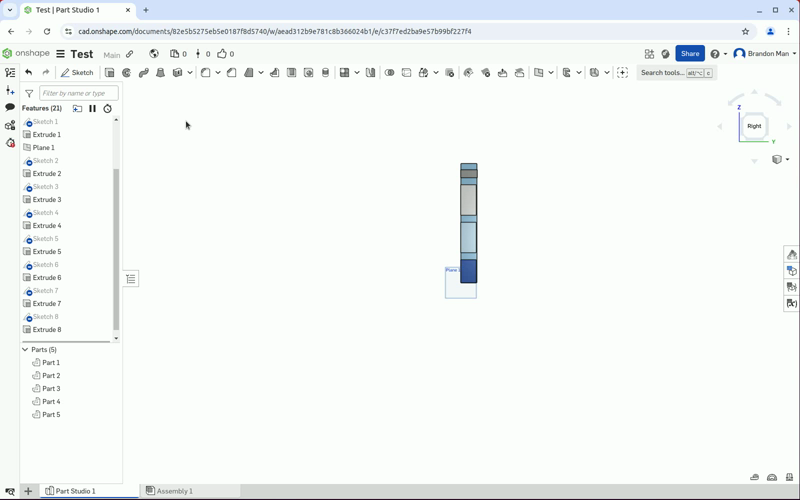
key(shift+h)
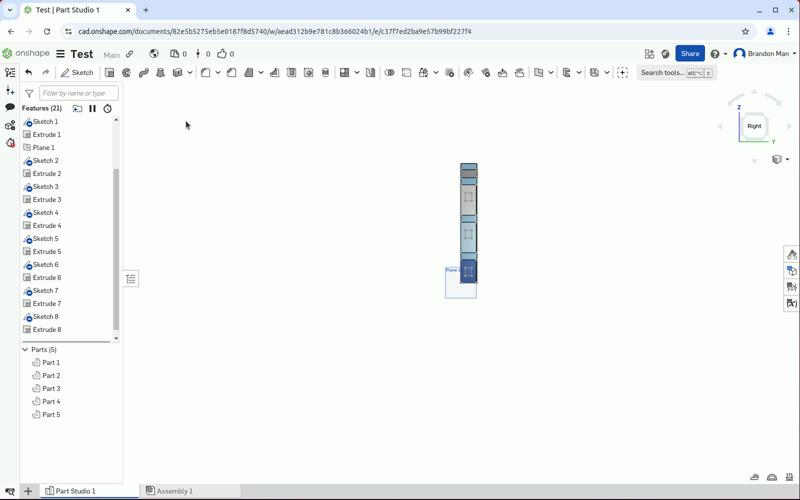
key(shift+7)
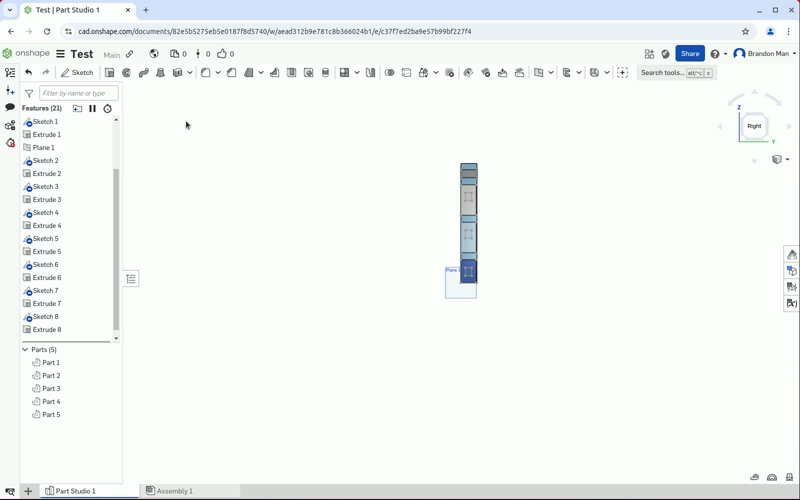
key(right, 2)
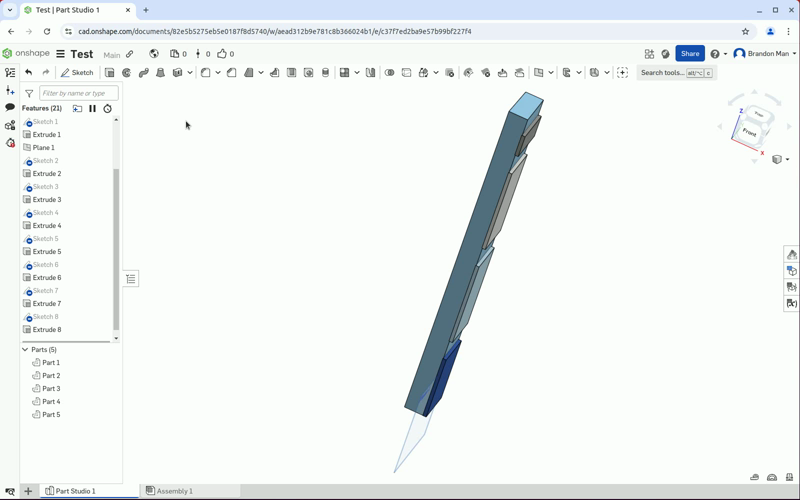
key(down, 2)
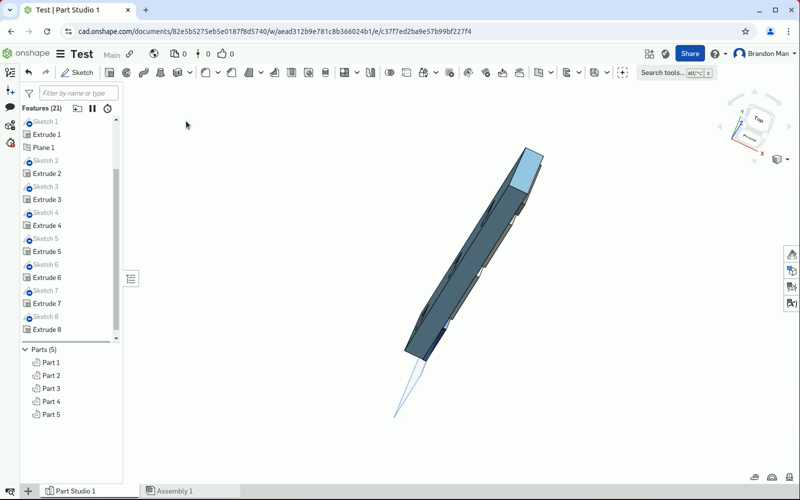
key(up, 2)
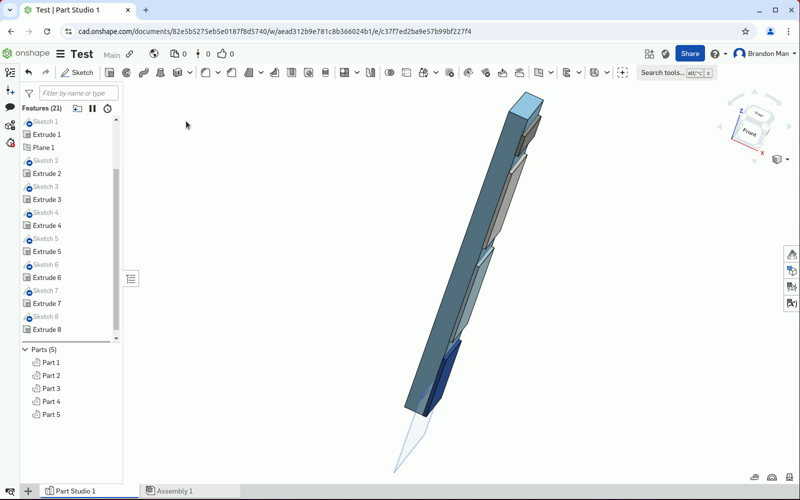
key(left, 2)
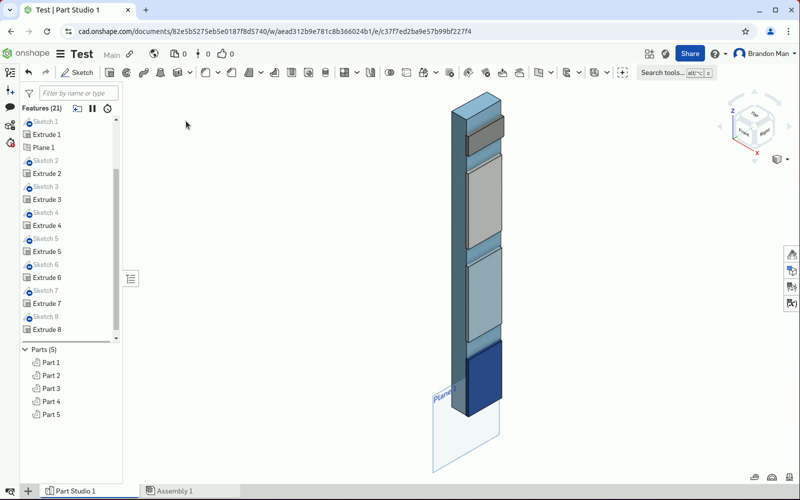
mouse_move(69, 124)
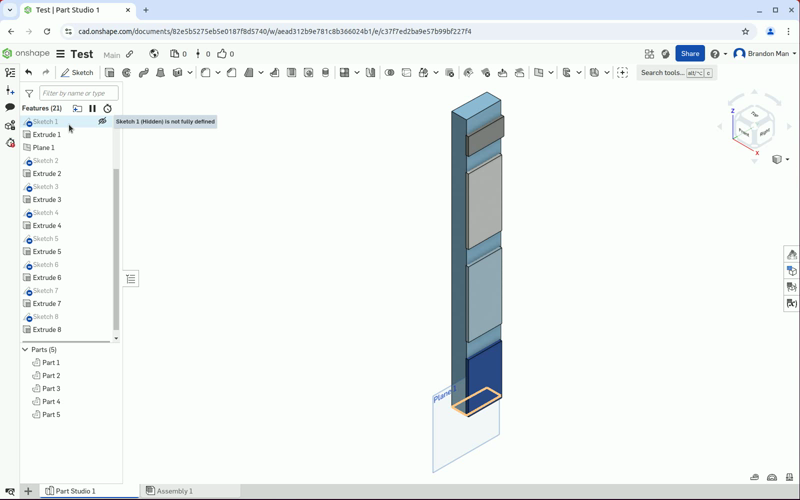
click(69, 124)